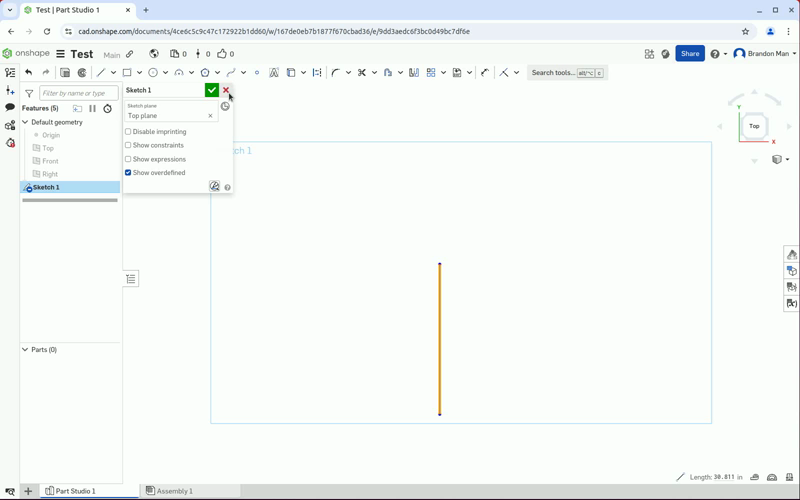
key(shift+h)
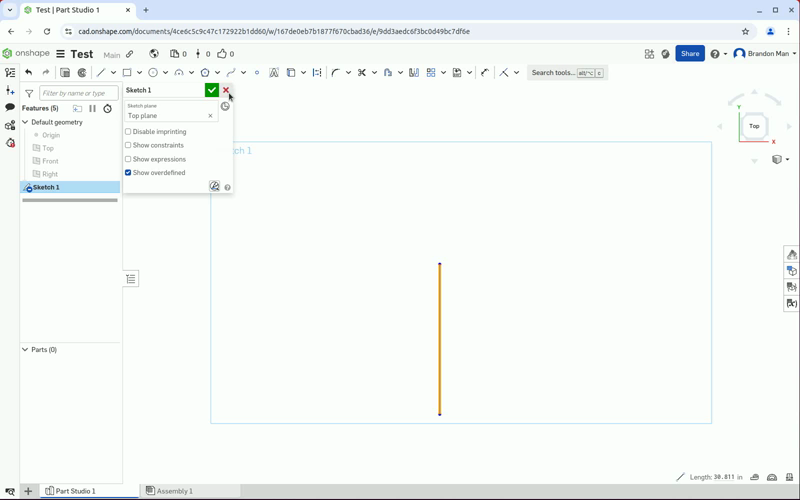
key(shift+s)
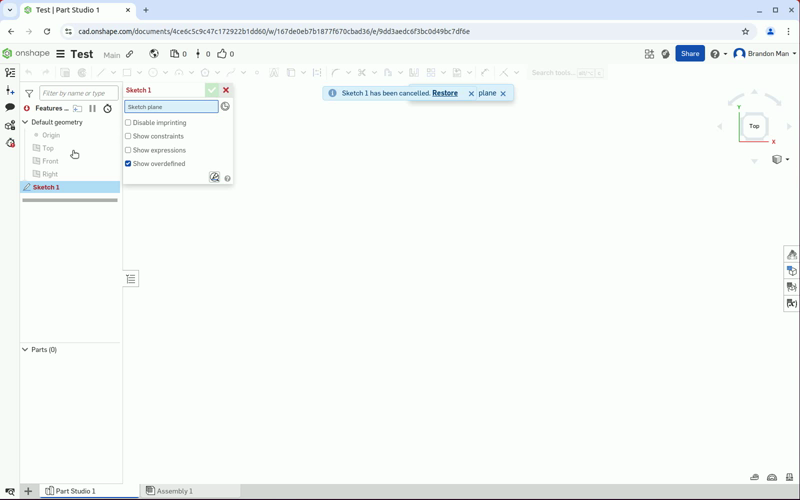
mouse_move(73, 150)
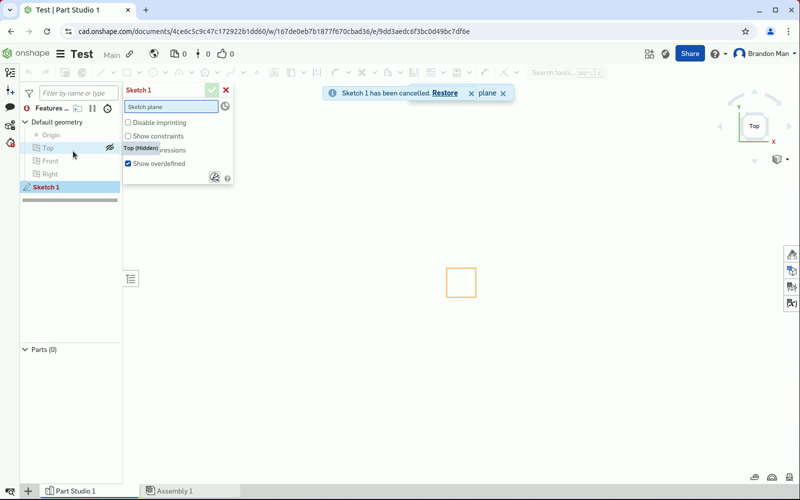
click(73, 150)
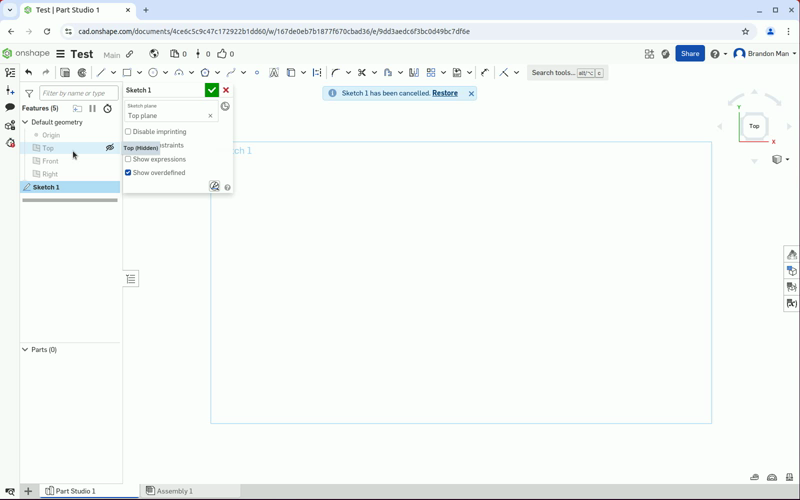
mouse_move(73, 352)
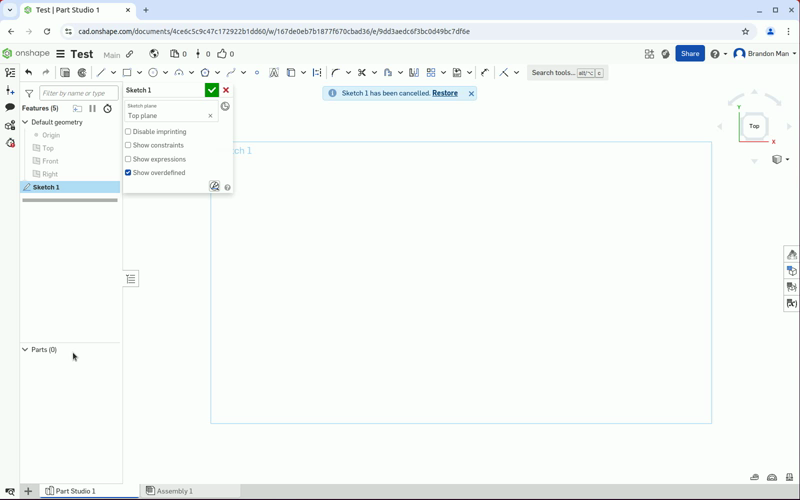
key(y)
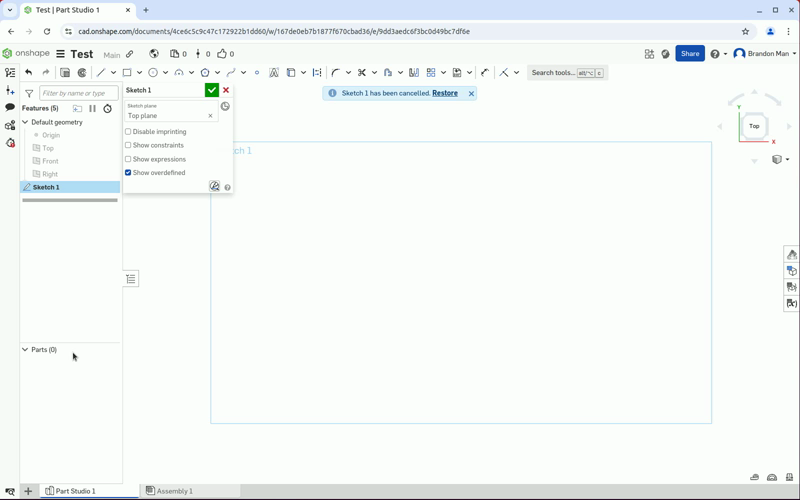
key(l)
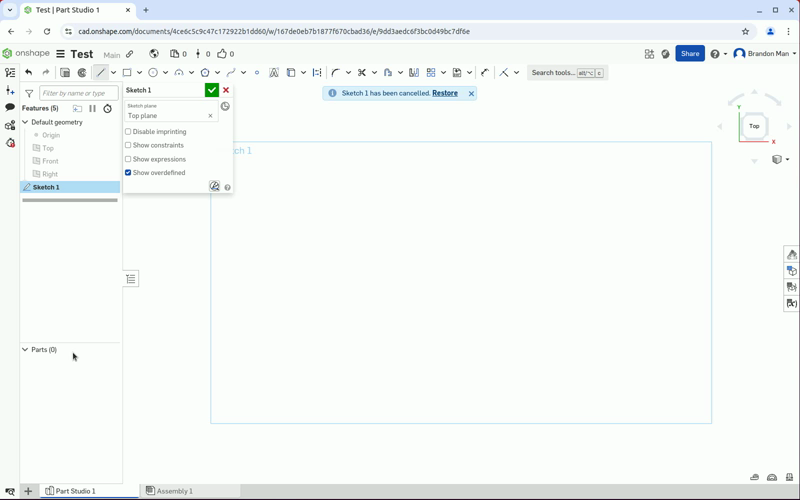
key_down(shift)
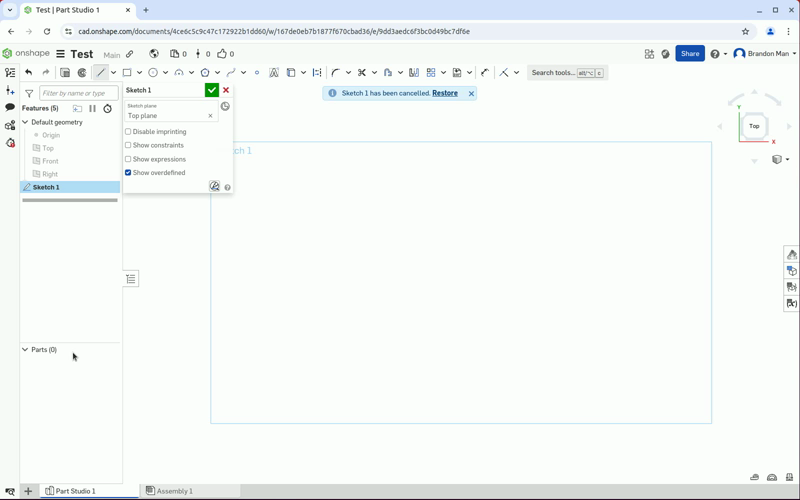
mouse_move(474, 201)
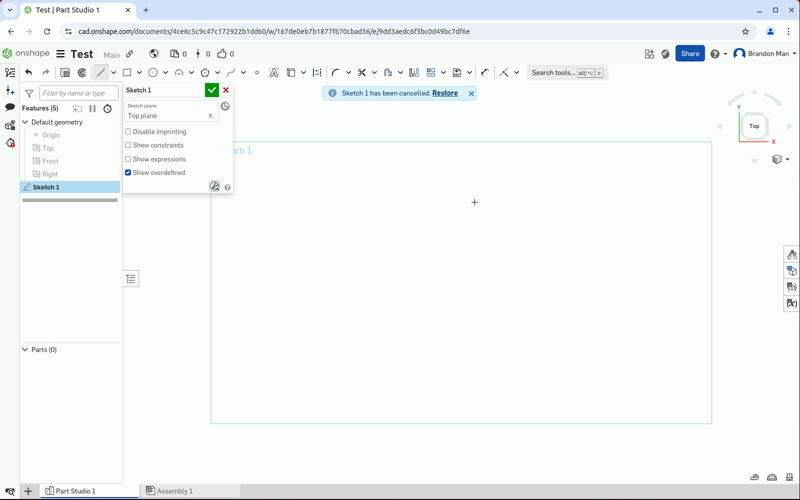
click(474, 201)
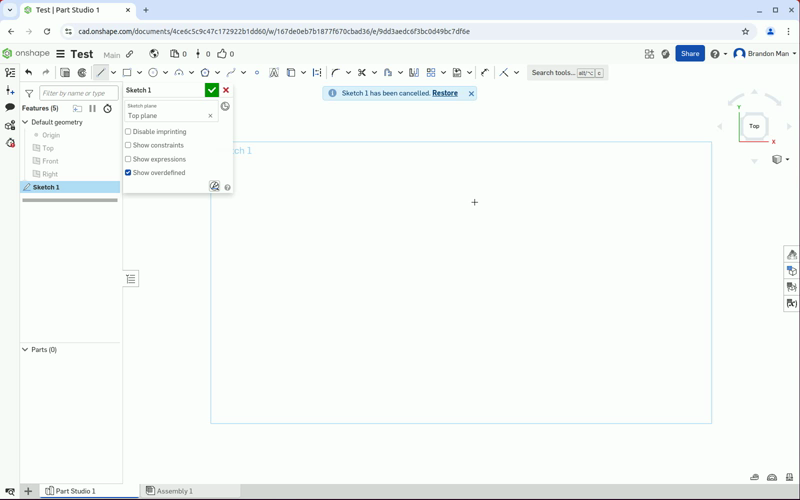
key_up(shift)
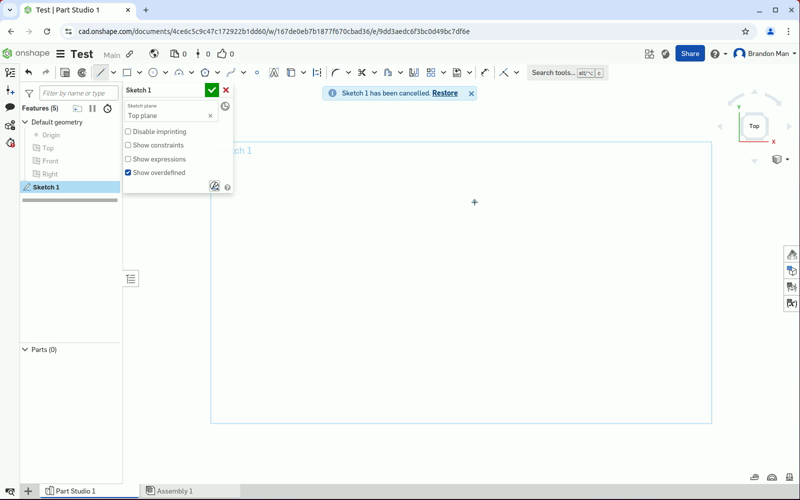
key_down(shift)
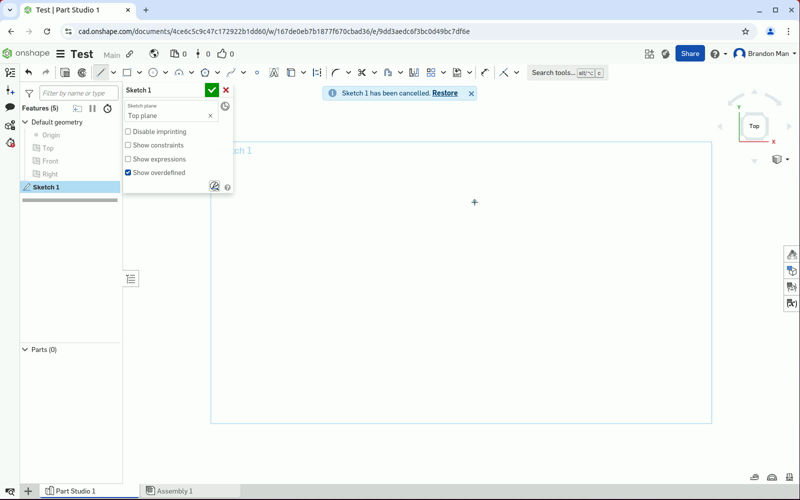
mouse_move(504, 201)
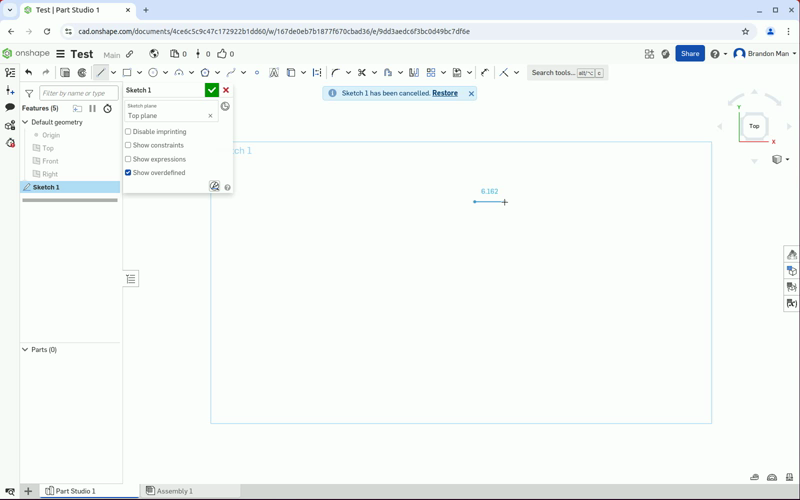
mouse_move(475, 204)
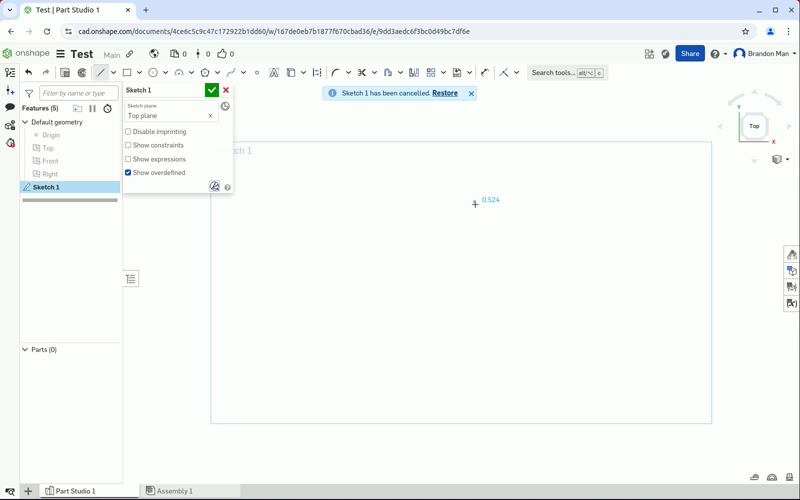
scroll(6)
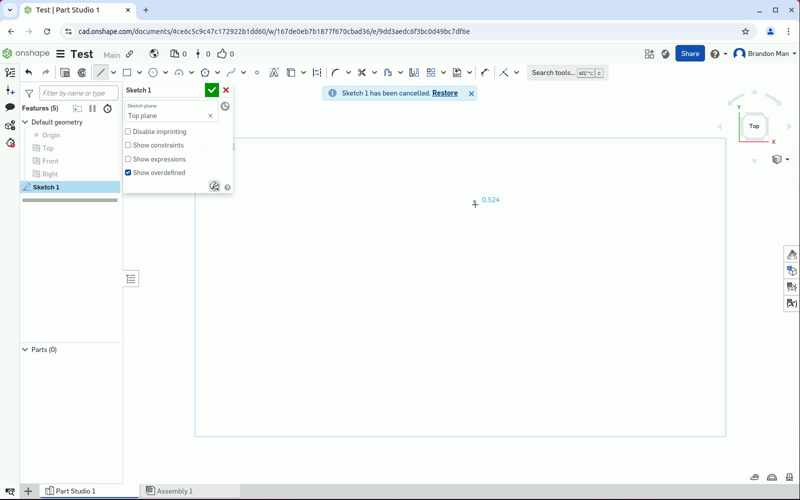
scroll(6)
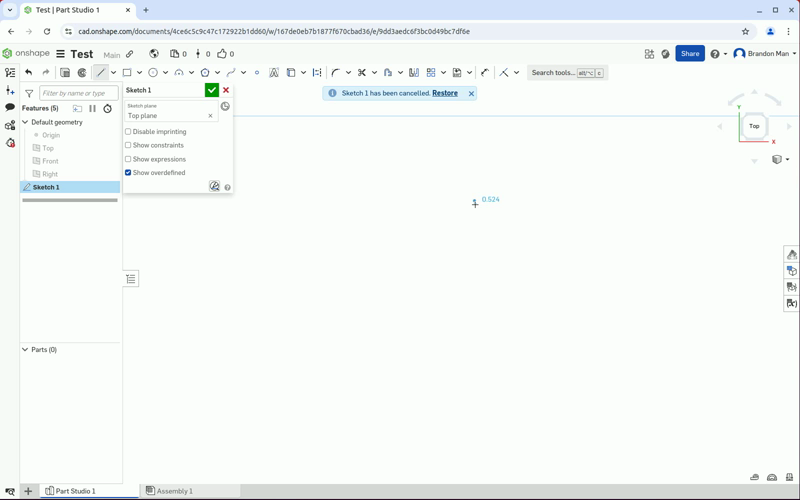
scroll(6)
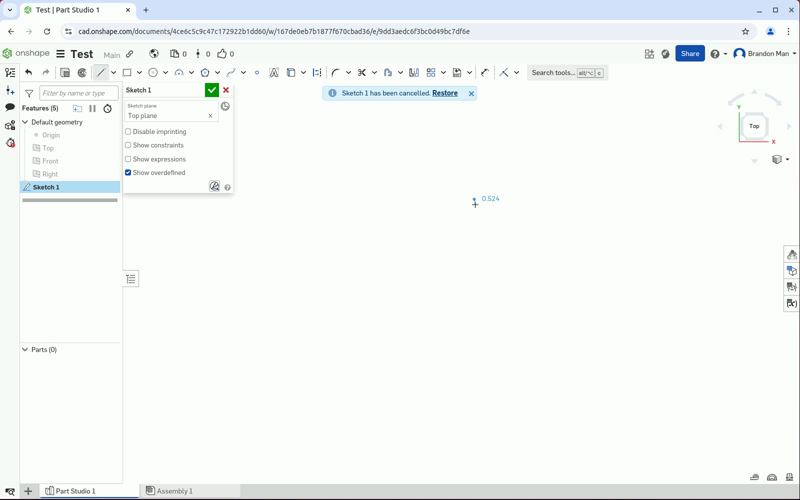
scroll(6)
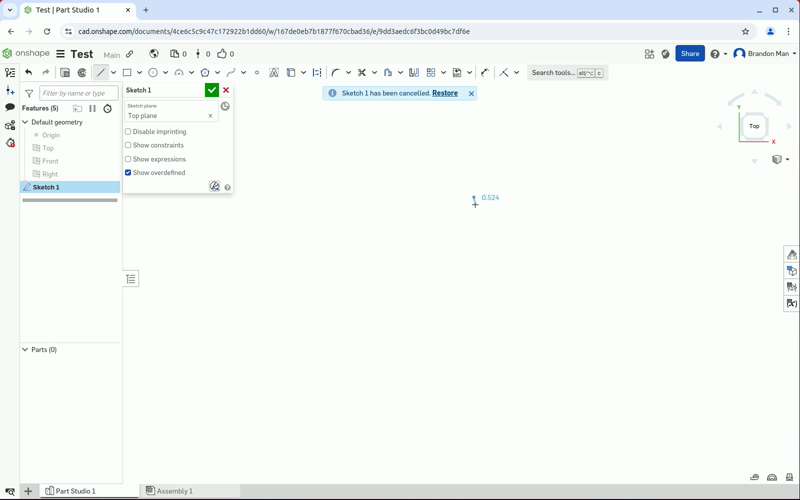
scroll(6)
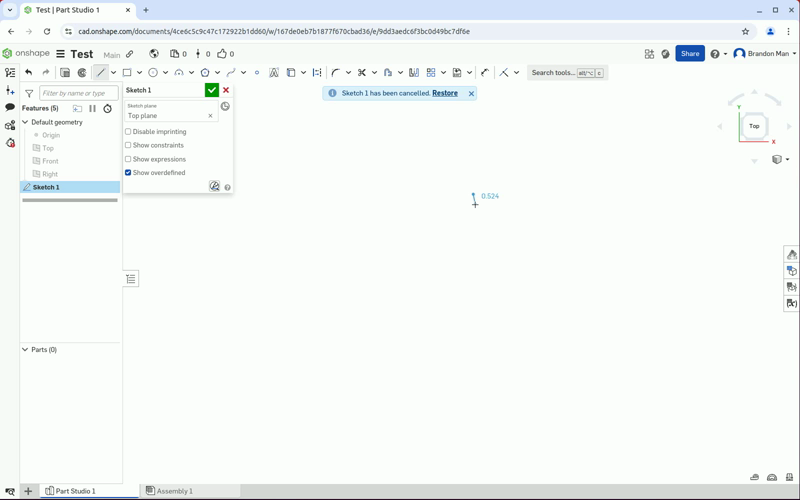
scroll(6)
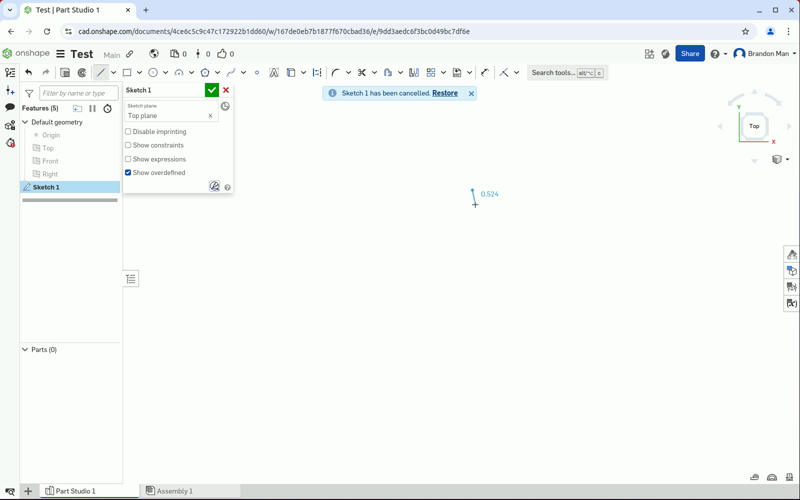
scroll(6)
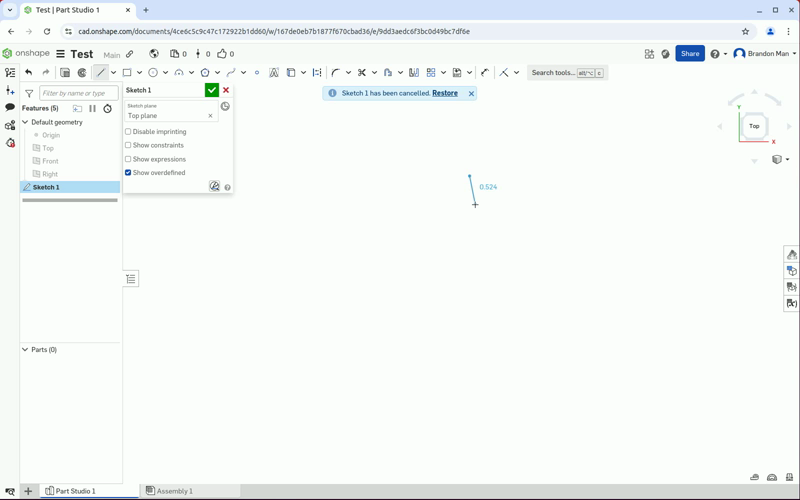
click(475, 204)
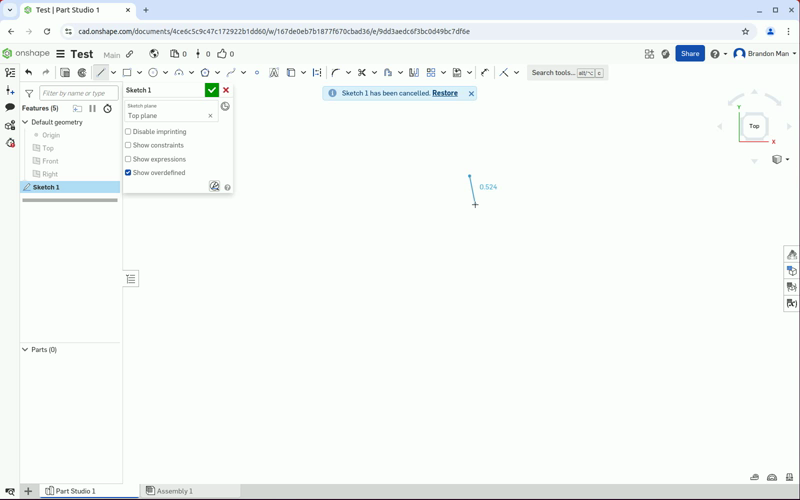
scroll(-6)
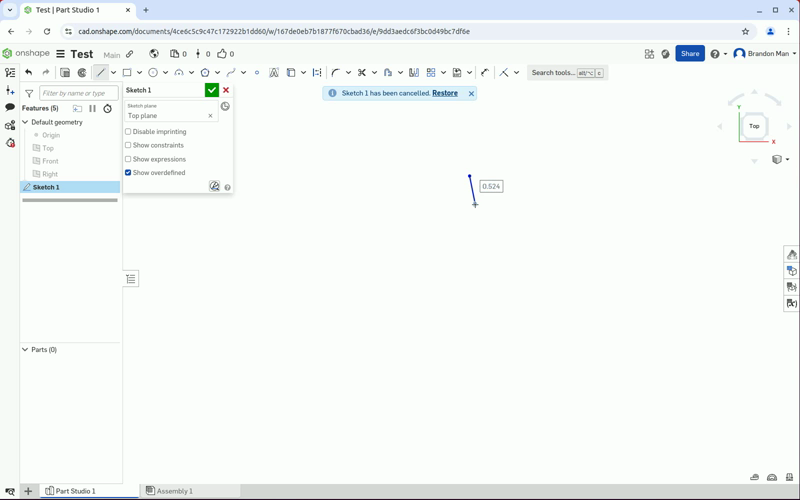
scroll(-6)
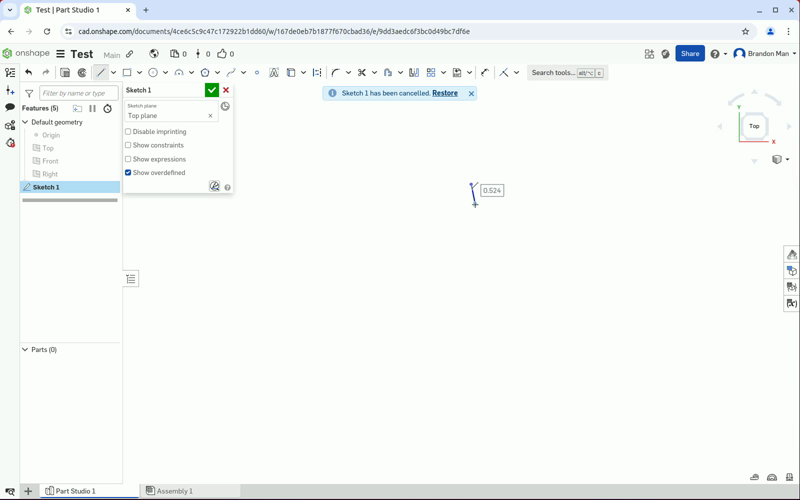
scroll(-6)
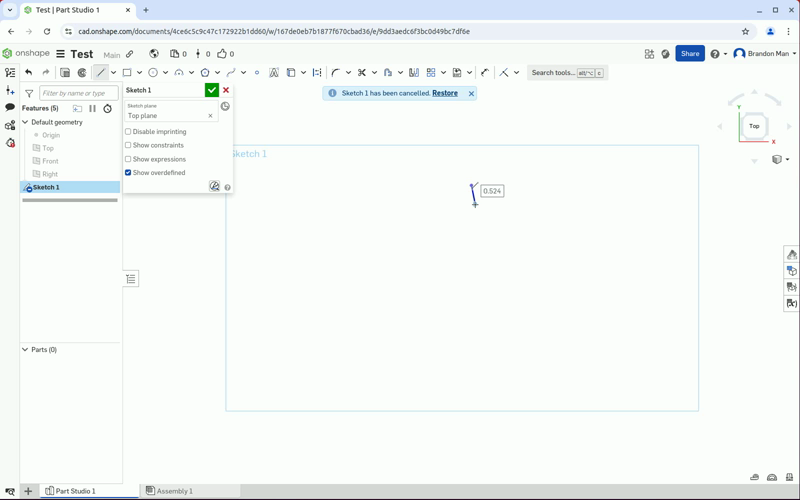
scroll(-6)
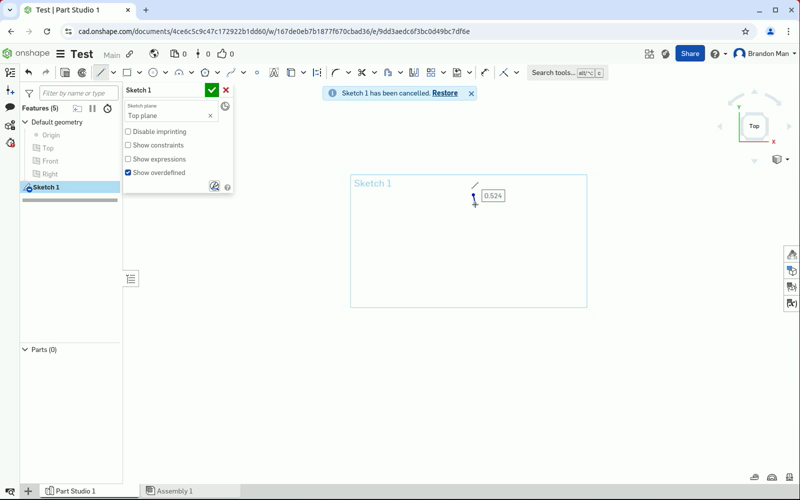
scroll(-6)
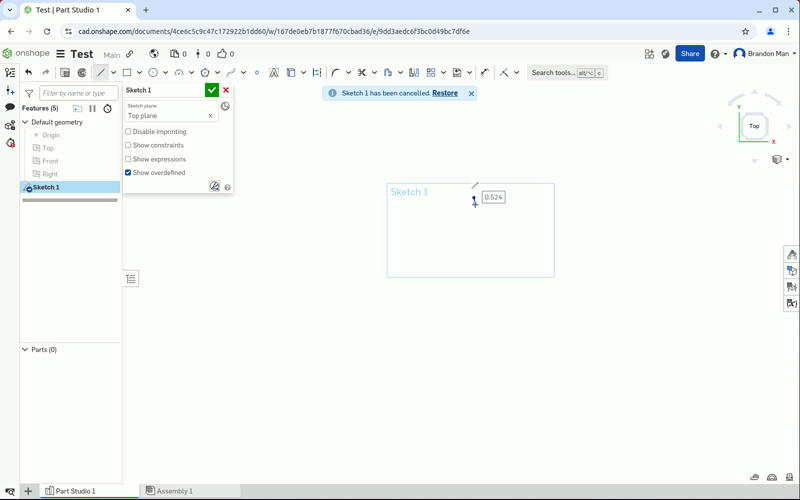
scroll(-6)
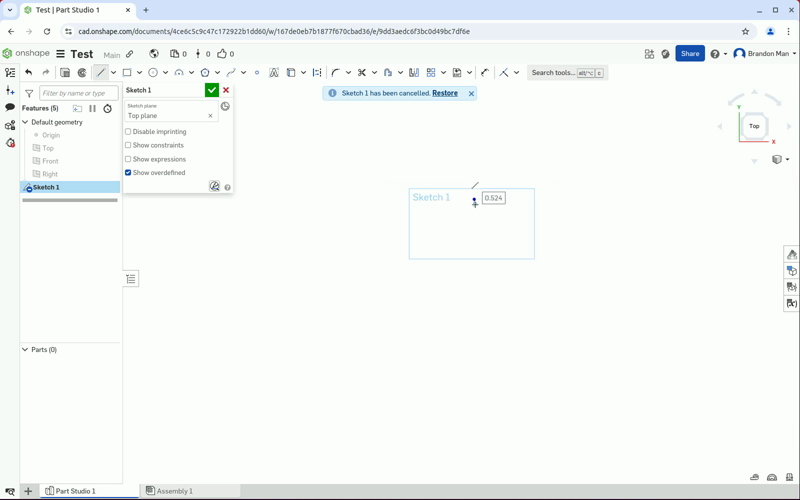
scroll(-6)
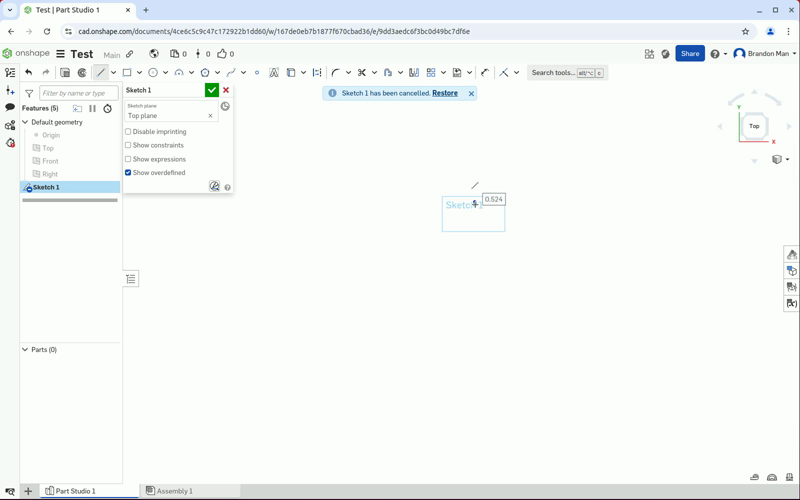
key_up(shift)
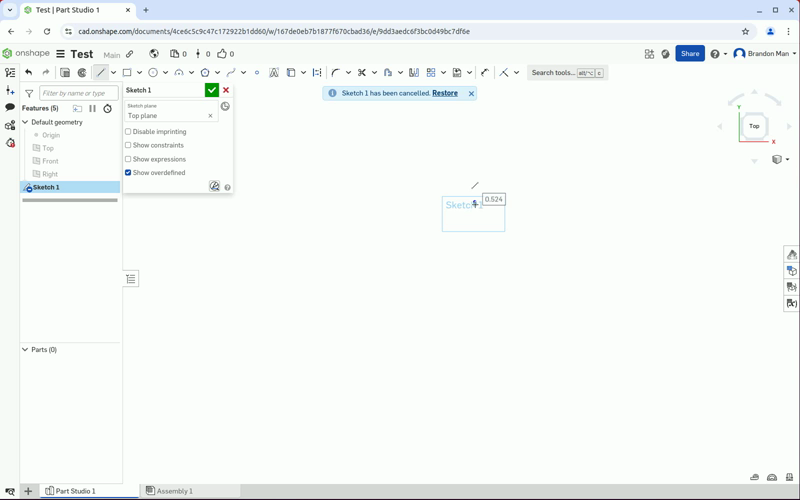
key(esc)
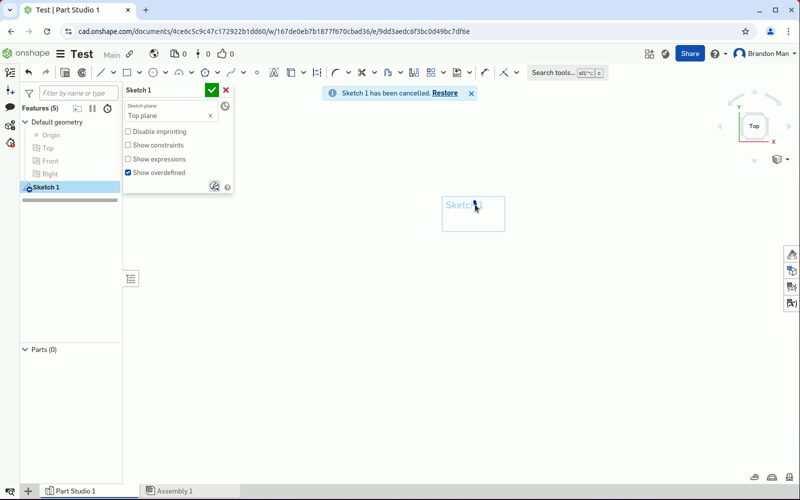
key(a)
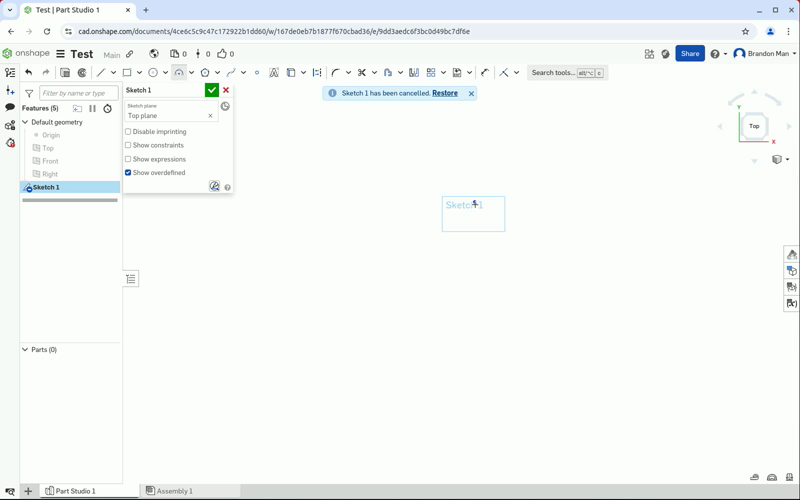
mouse_move(475, 204)
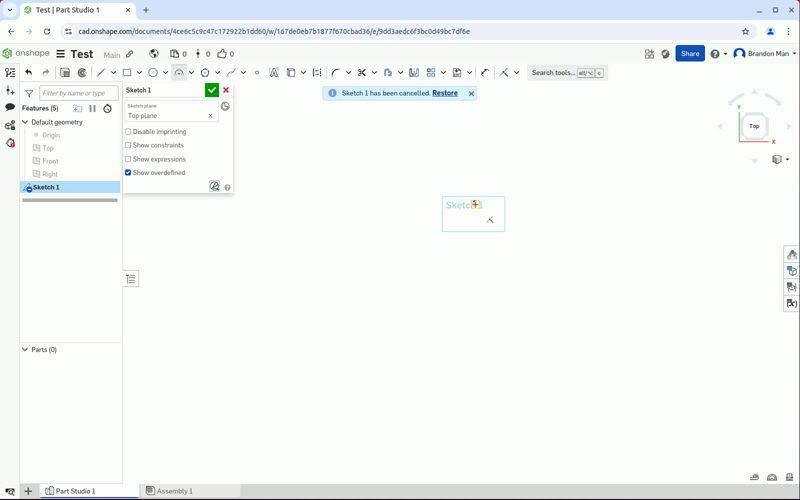
scroll(6)
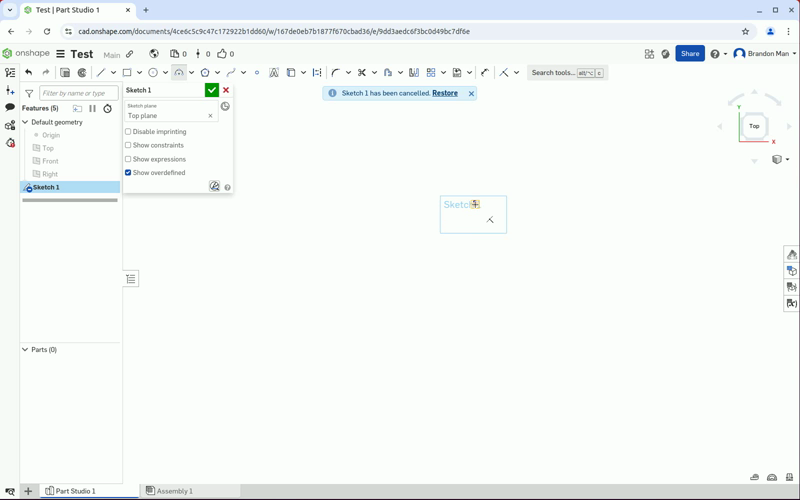
scroll(6)
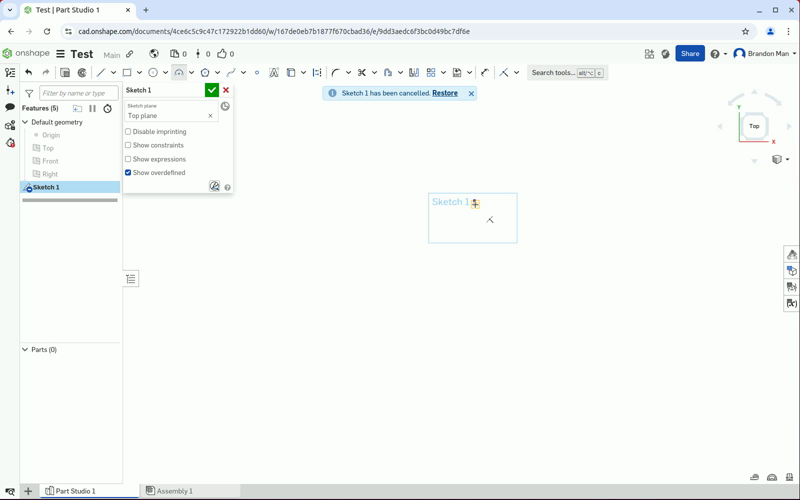
scroll(6)
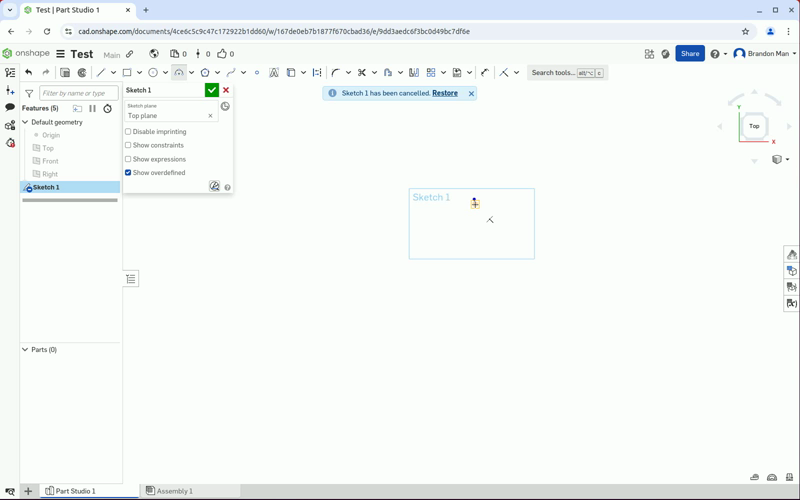
scroll(6)
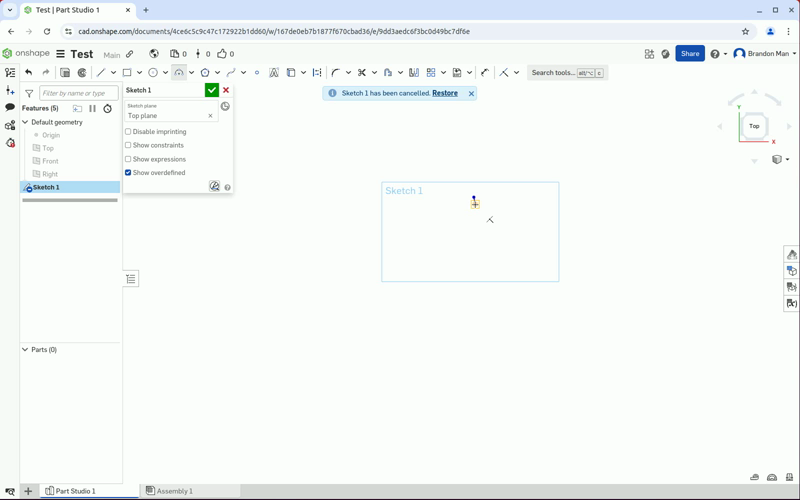
scroll(6)
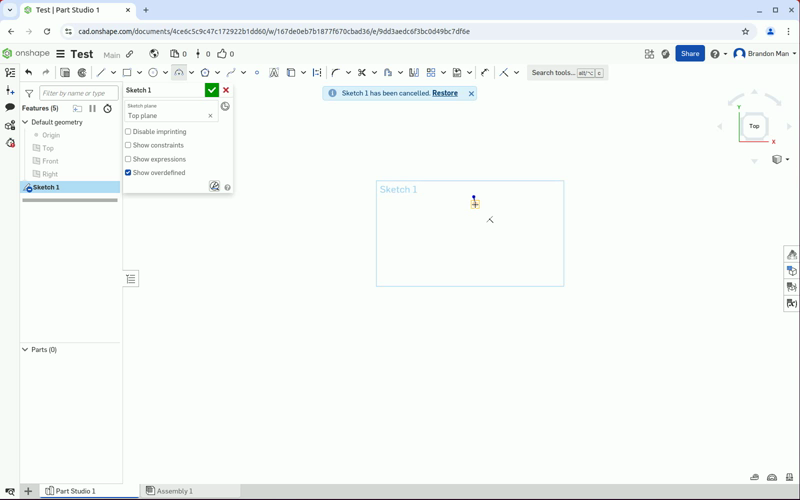
scroll(6)
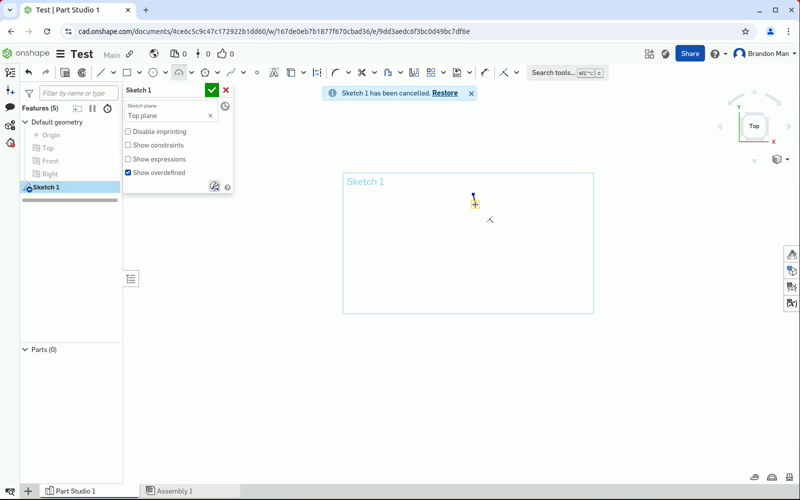
scroll(6)
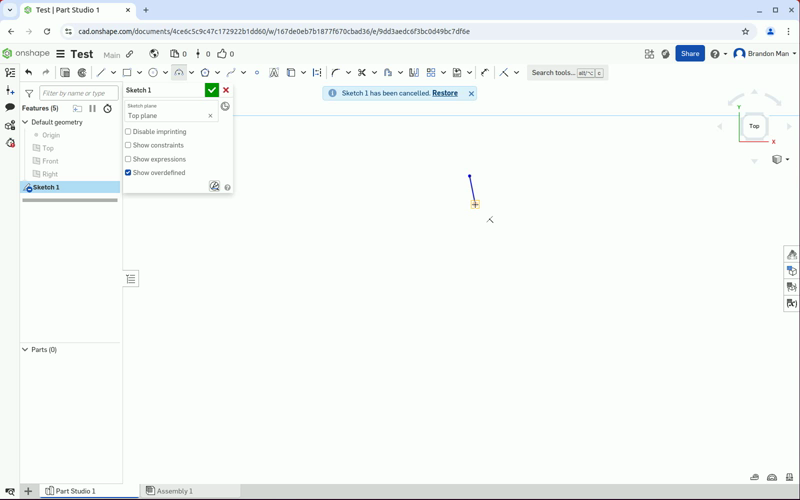
click(475, 204)
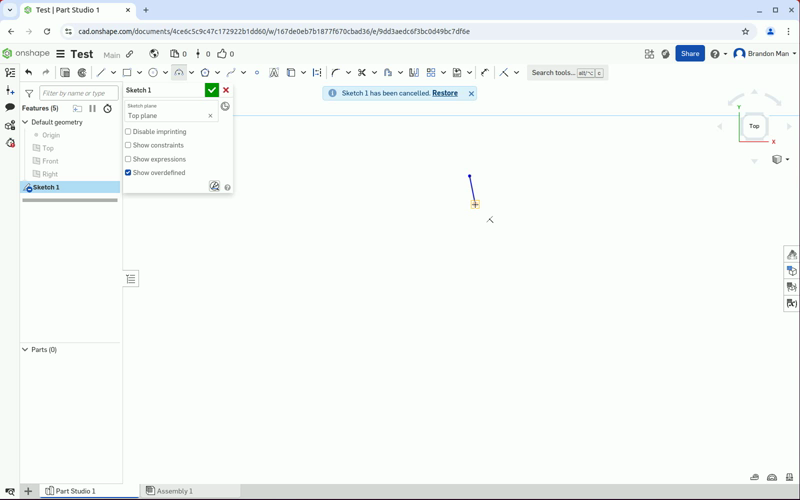
scroll(-6)
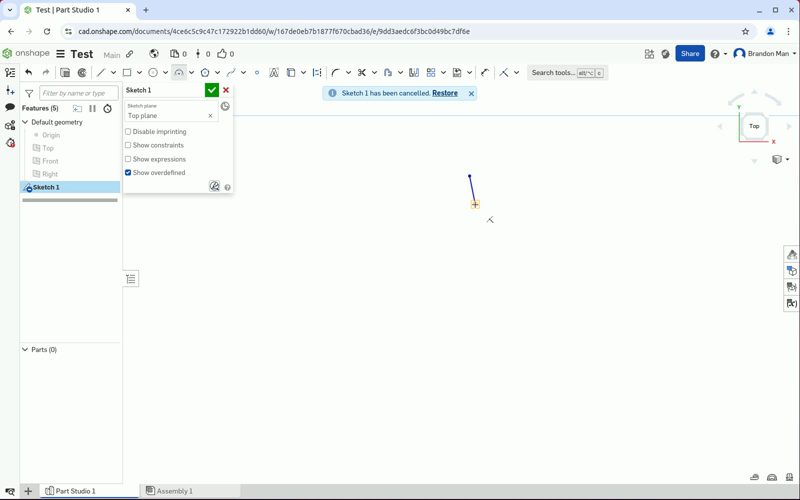
scroll(-6)
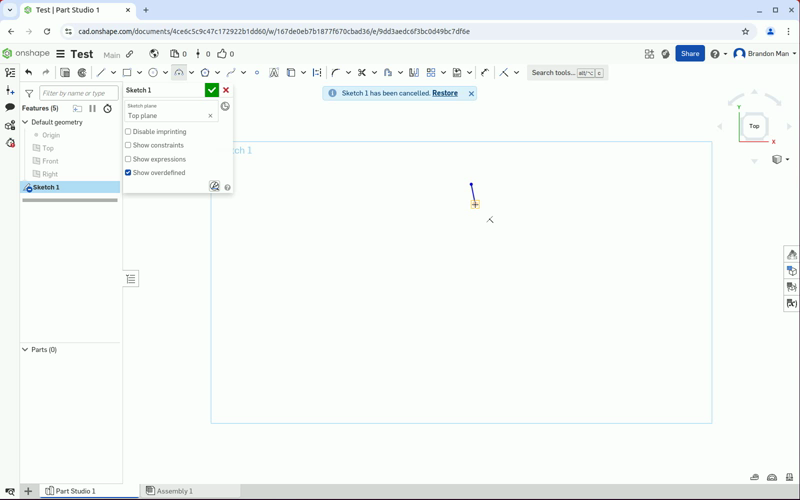
scroll(-6)
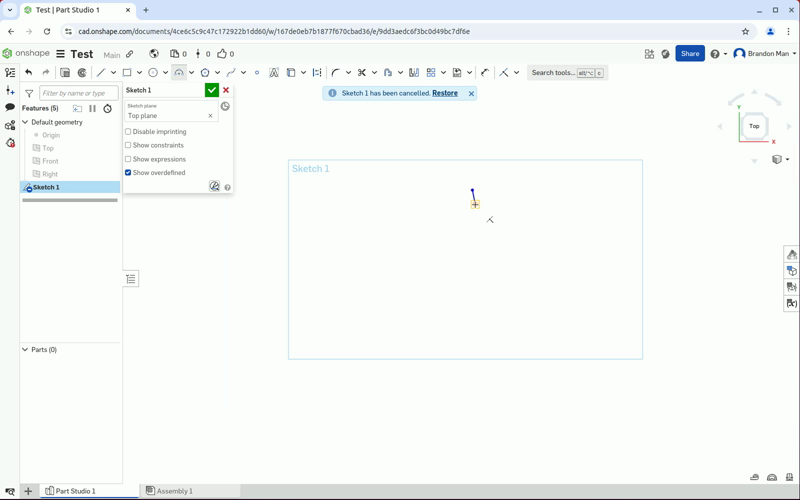
scroll(-6)
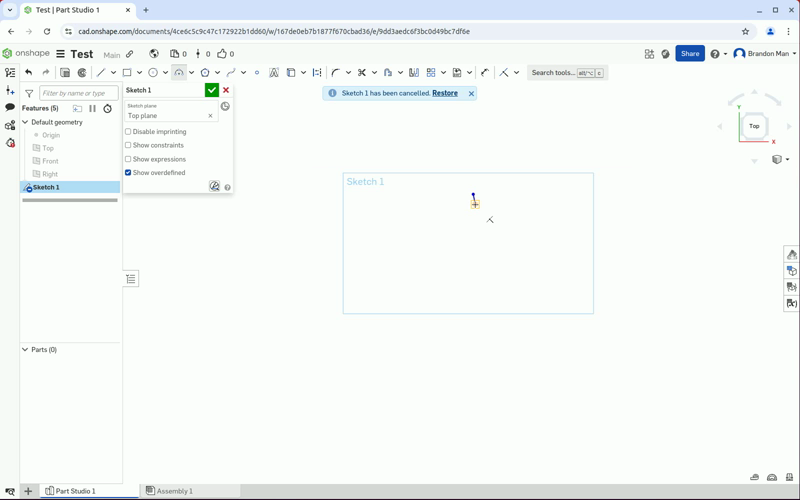
scroll(-6)
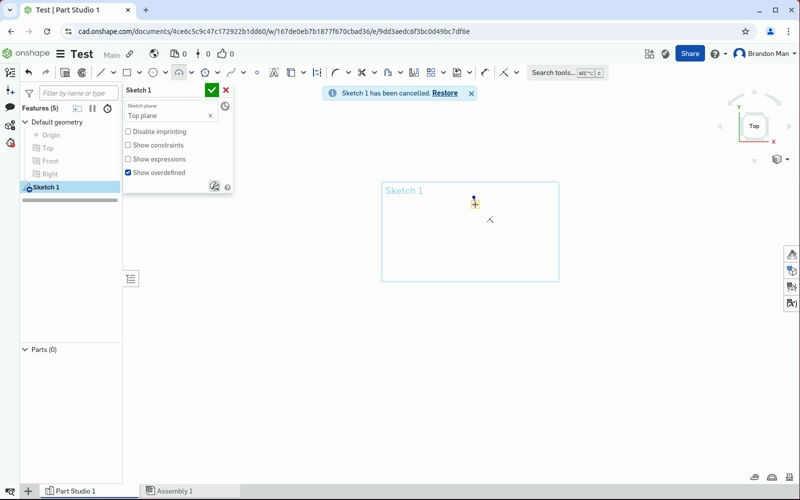
scroll(-6)
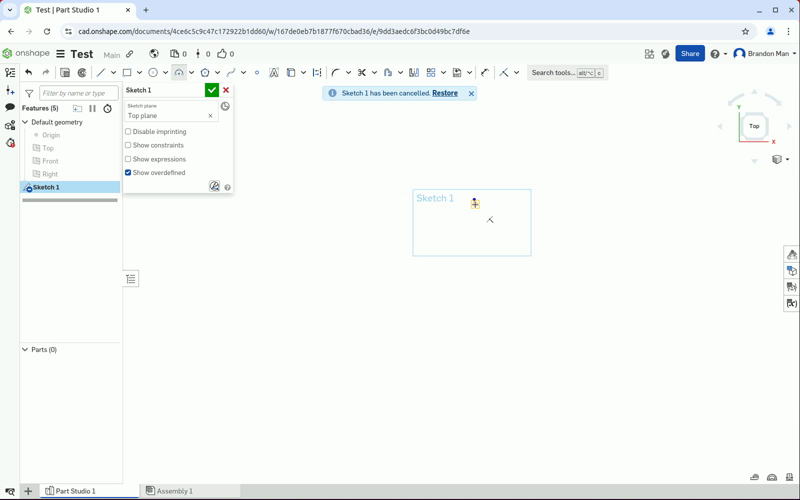
scroll(-6)
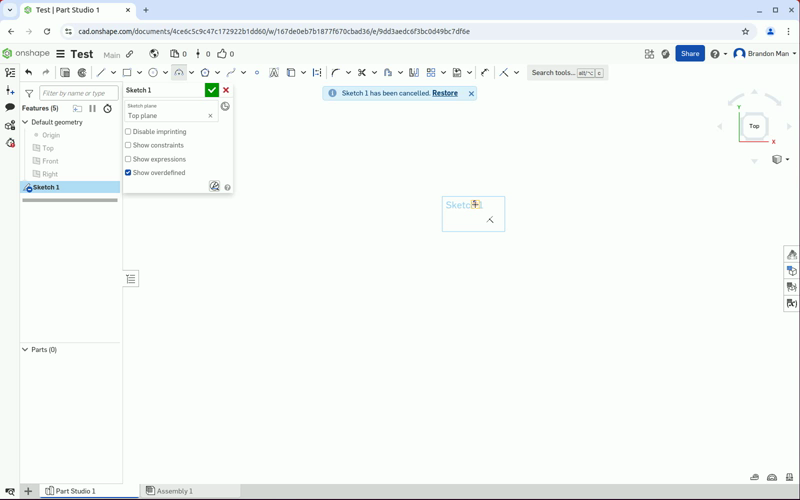
mouse_move(474, 201)
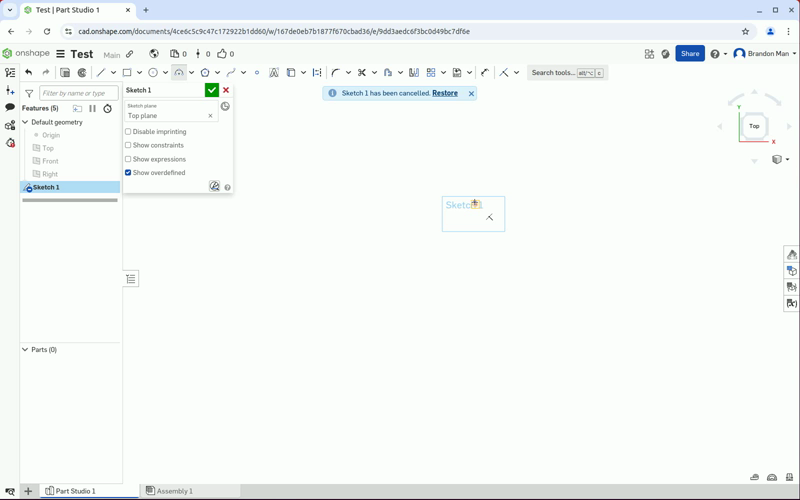
scroll(6)
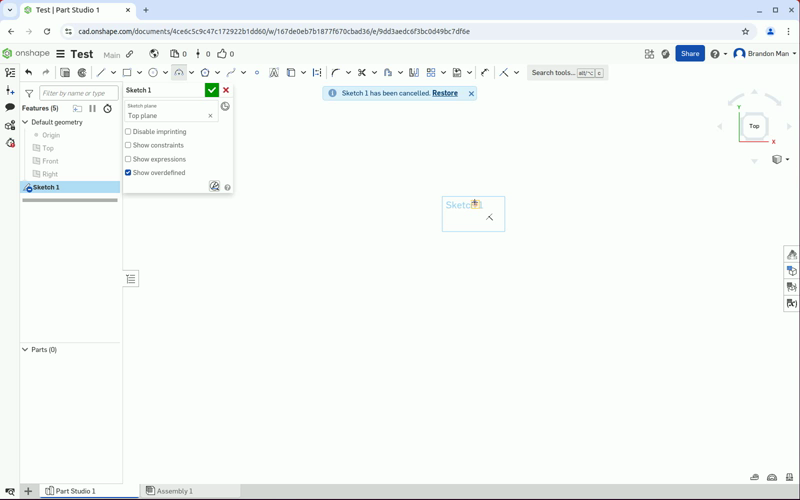
scroll(6)
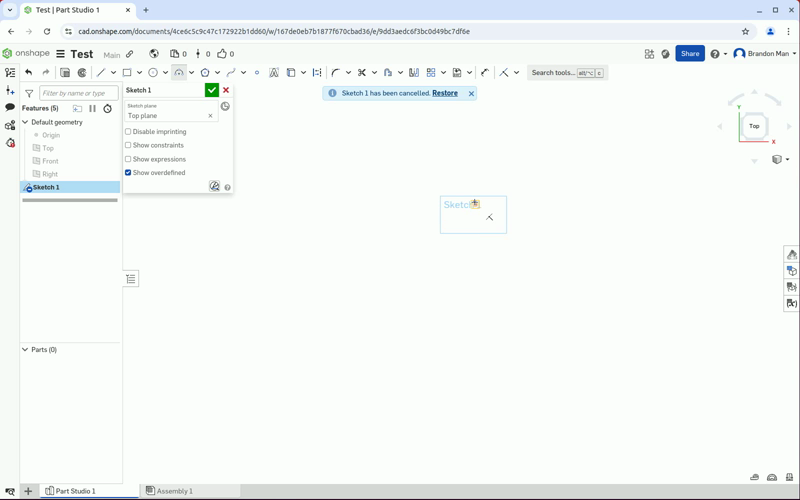
scroll(6)
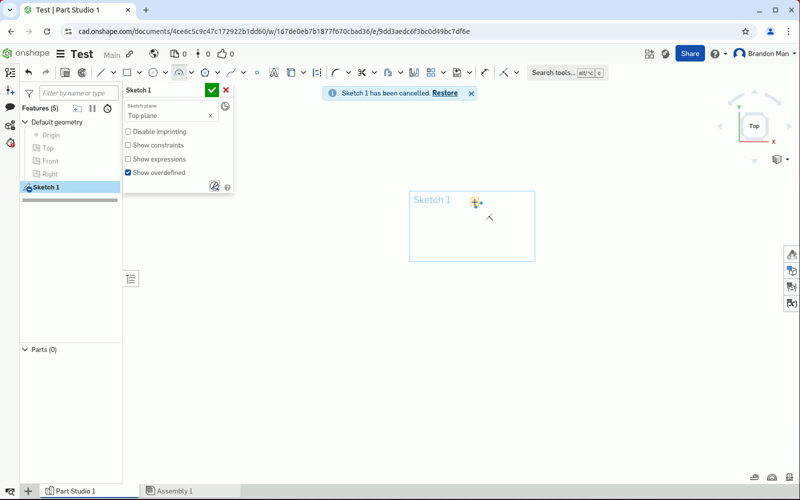
scroll(6)
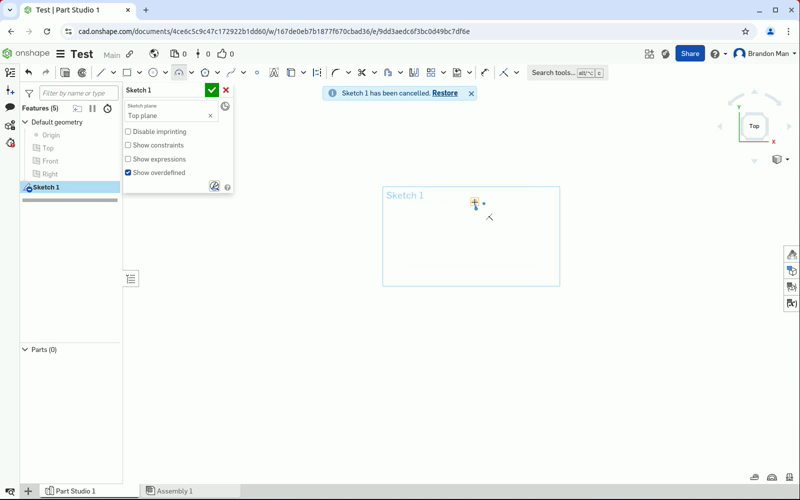
scroll(6)
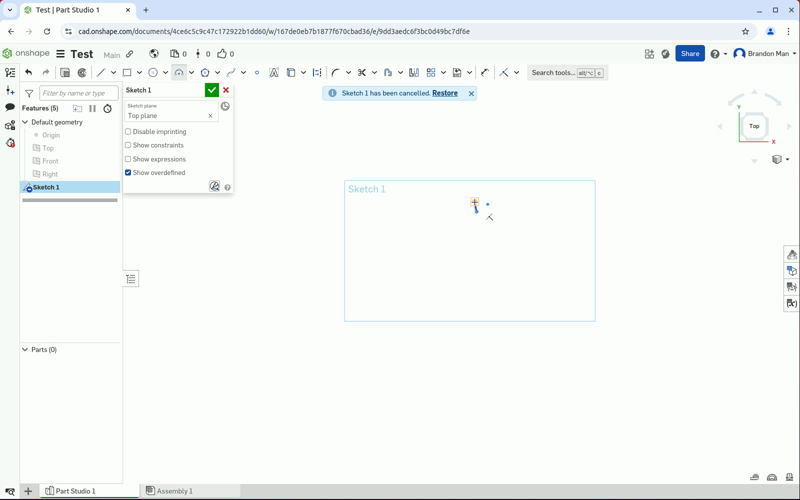
scroll(6)
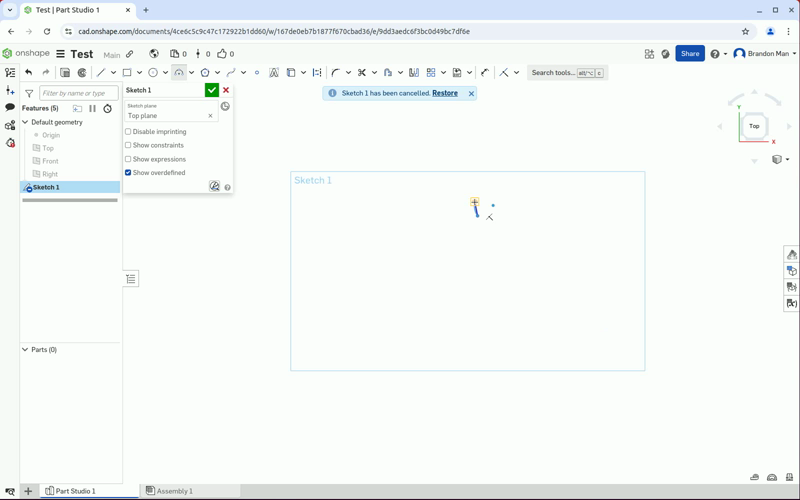
scroll(6)
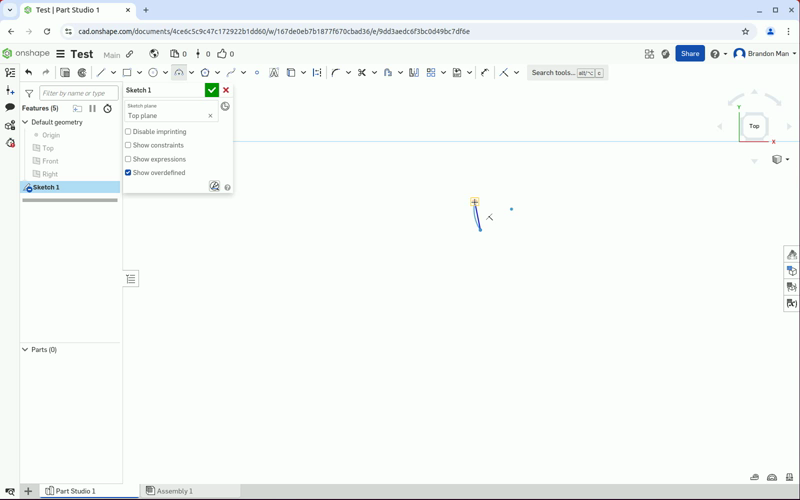
click(474, 201)
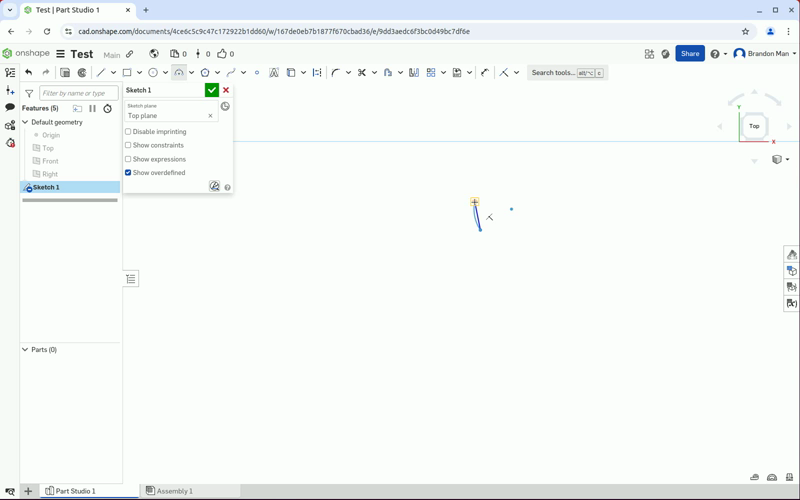
scroll(-6)
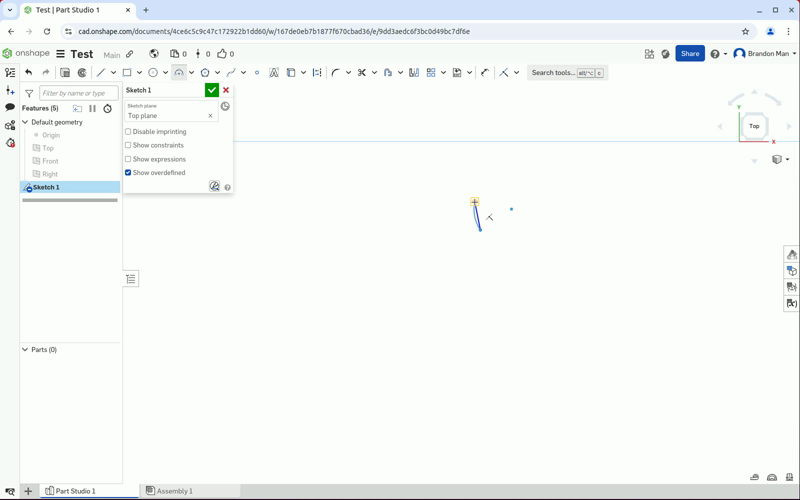
scroll(-6)
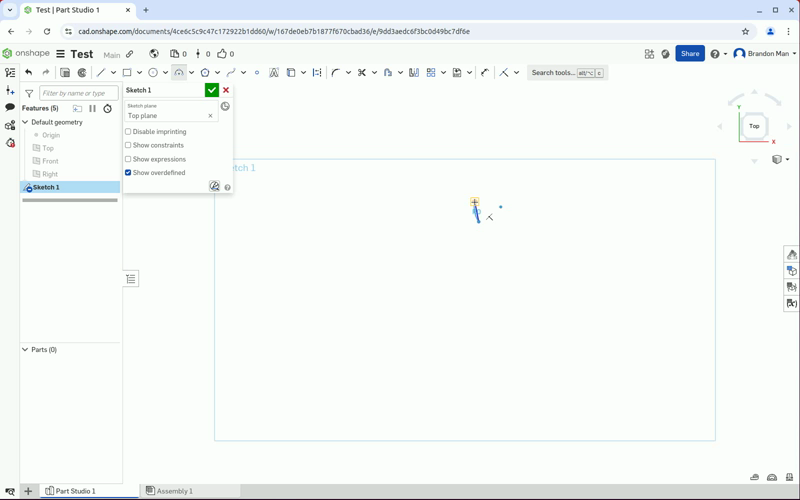
scroll(-6)
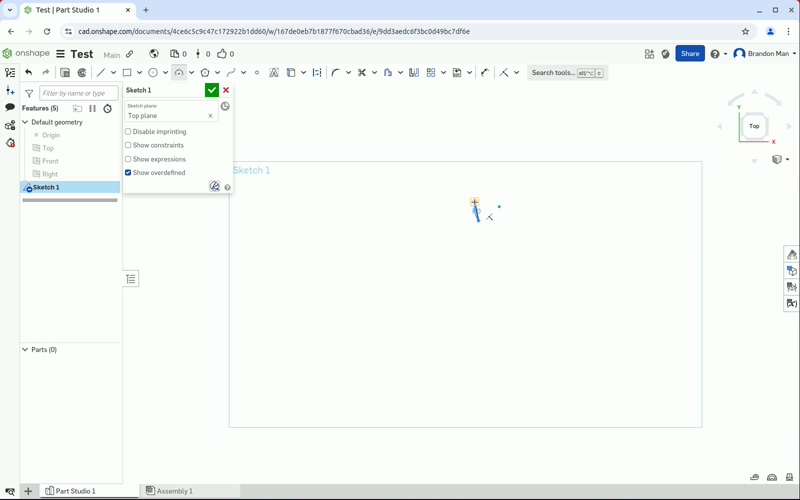
scroll(-6)
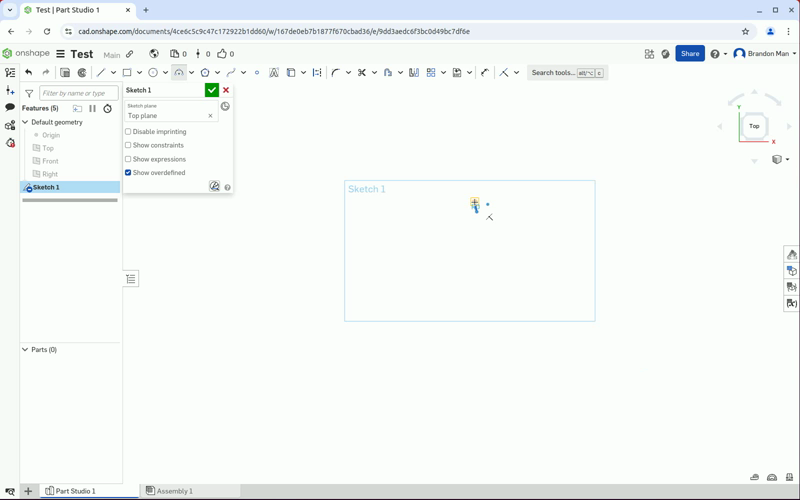
scroll(-6)
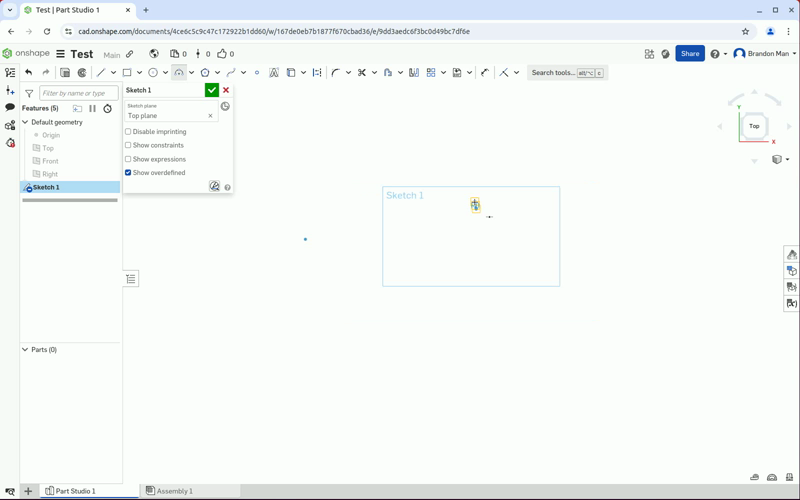
scroll(-6)
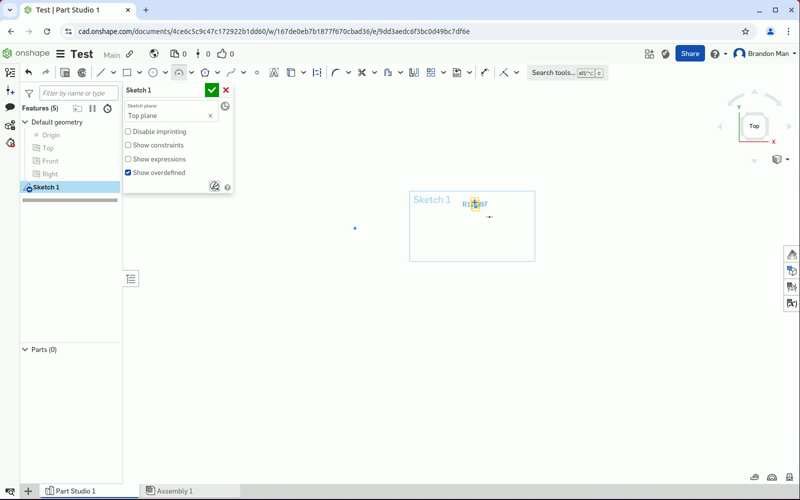
scroll(-6)
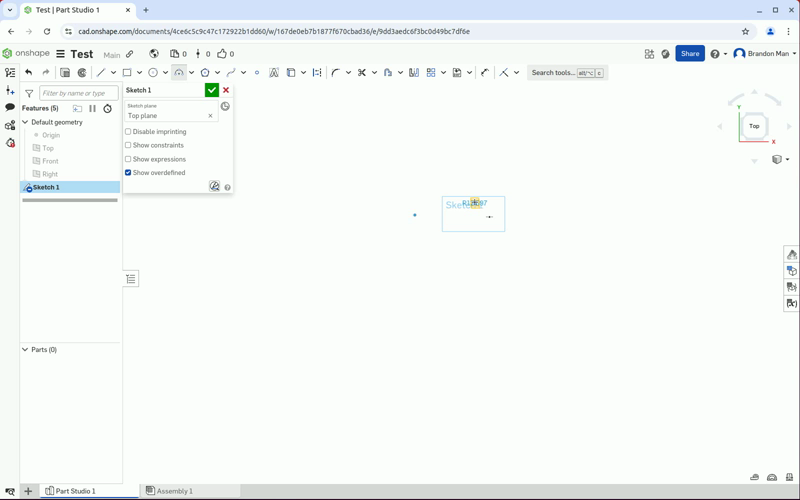
key_down(shift)
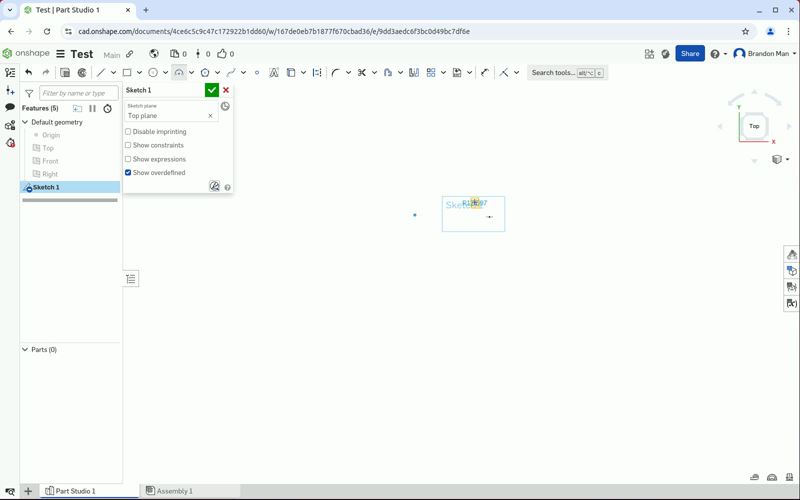
mouse_move(475, 203)
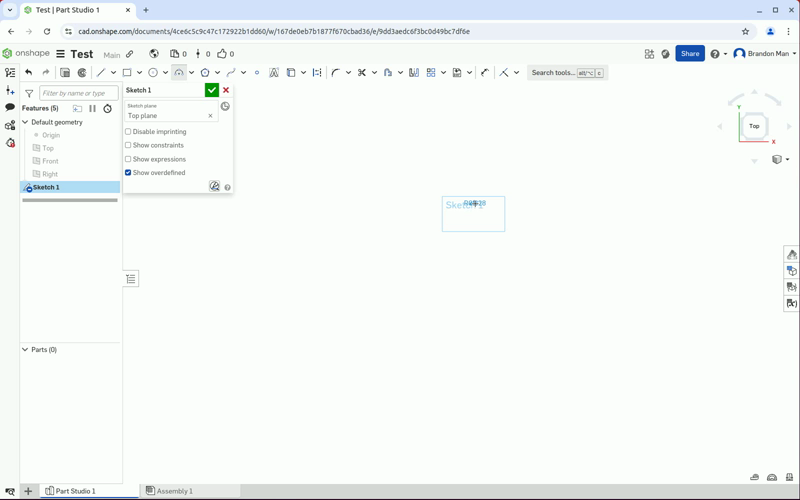
scroll(6)
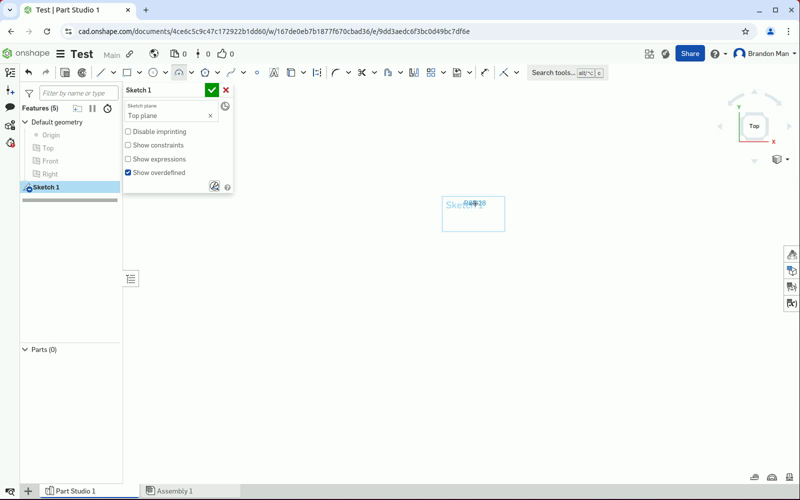
scroll(6)
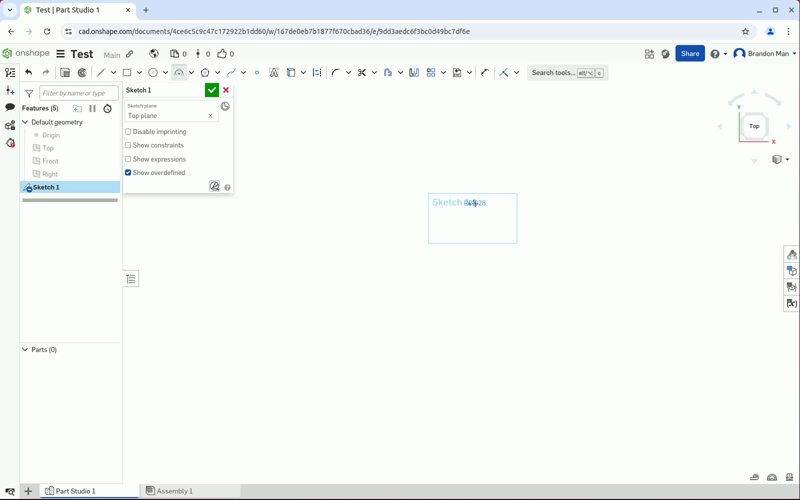
scroll(6)
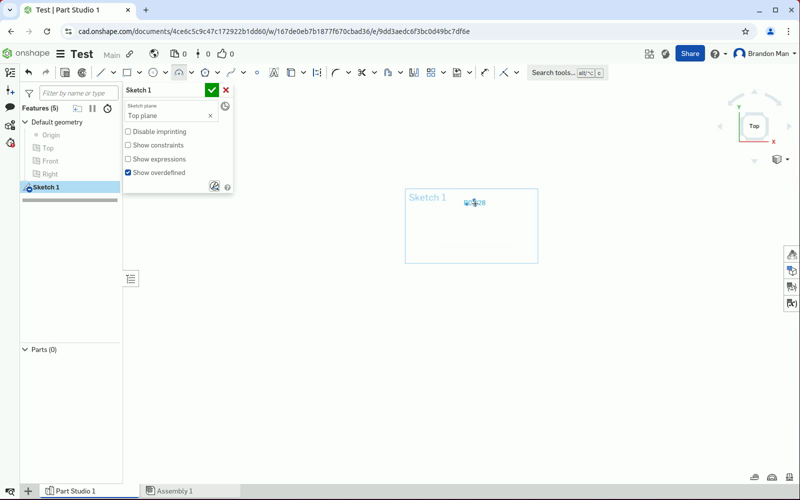
scroll(6)
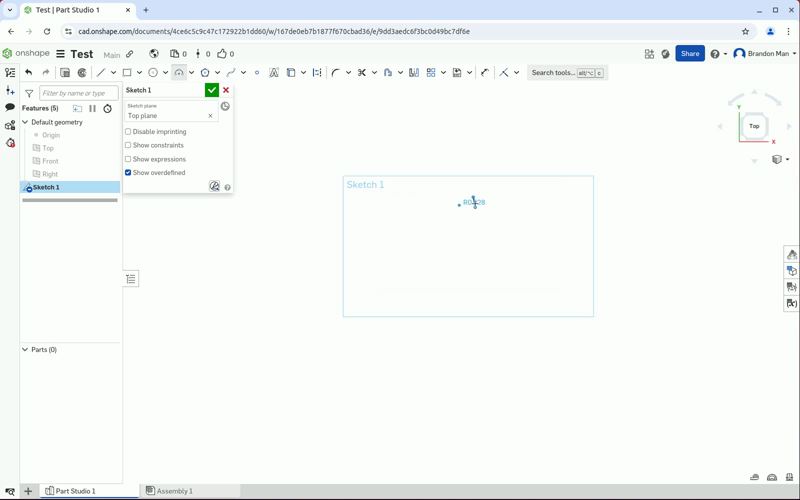
scroll(6)
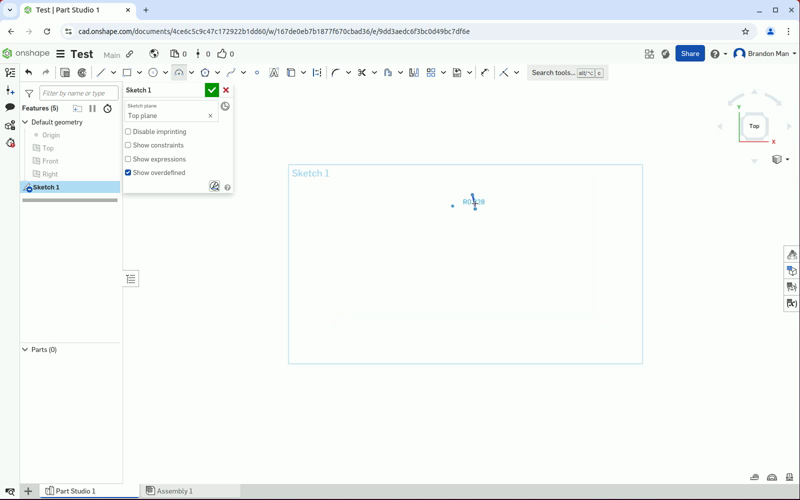
scroll(6)
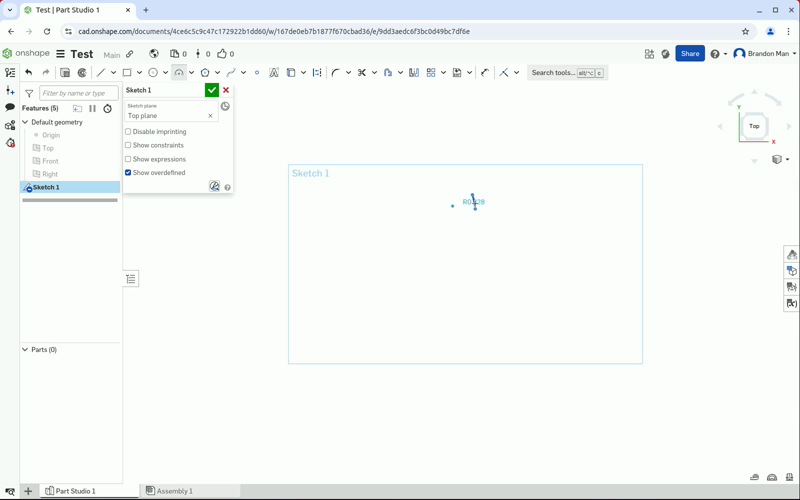
scroll(6)
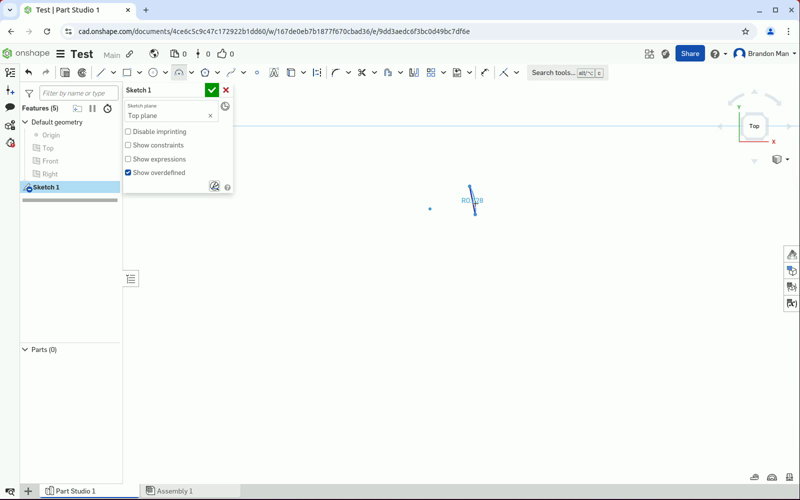
click(475, 203)
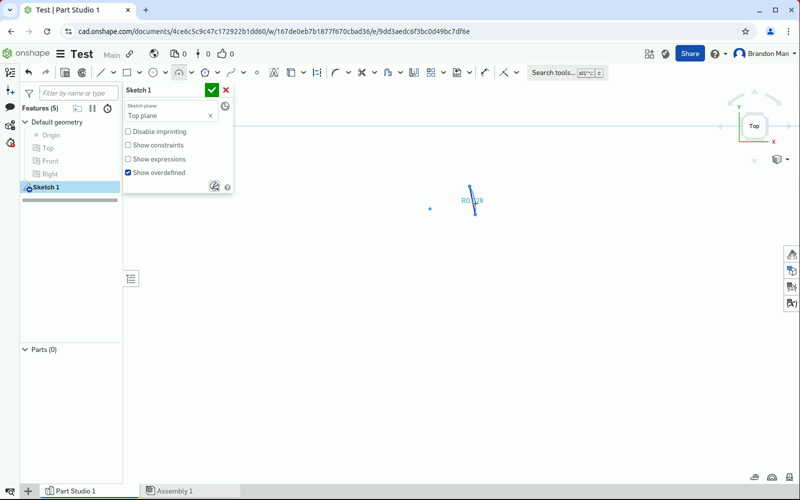
scroll(-6)
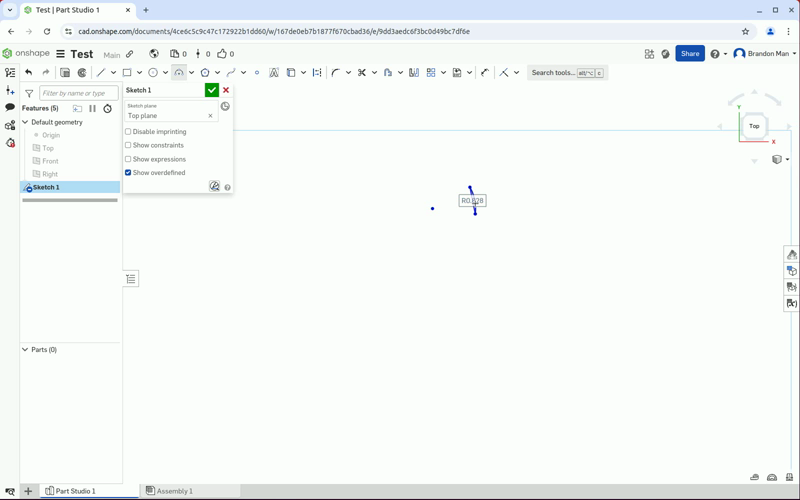
scroll(-6)
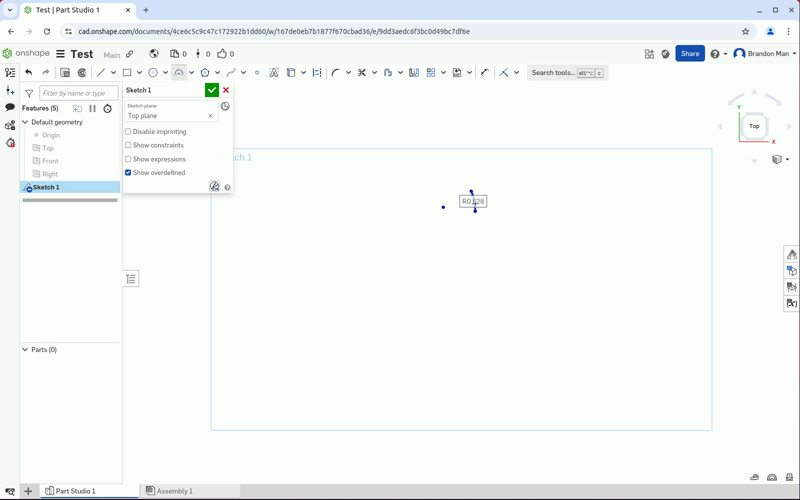
scroll(-6)
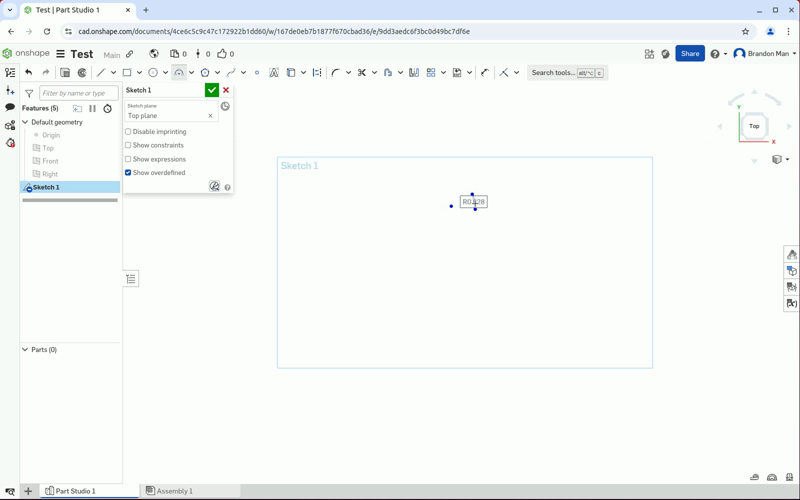
scroll(-6)
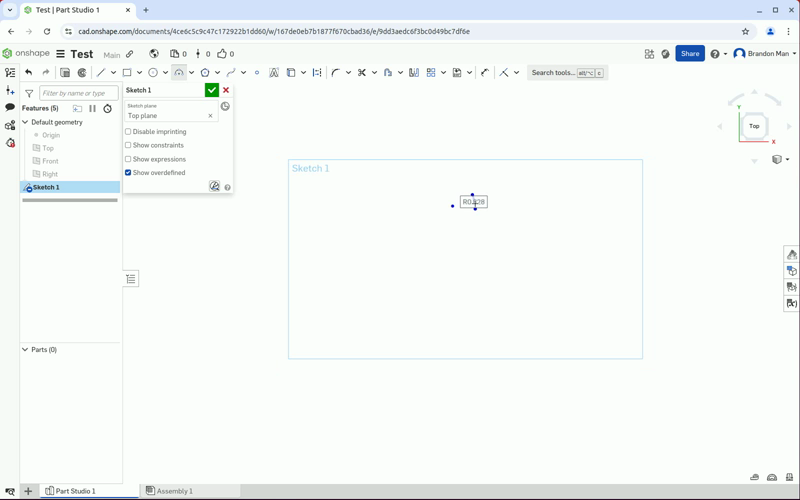
scroll(-6)
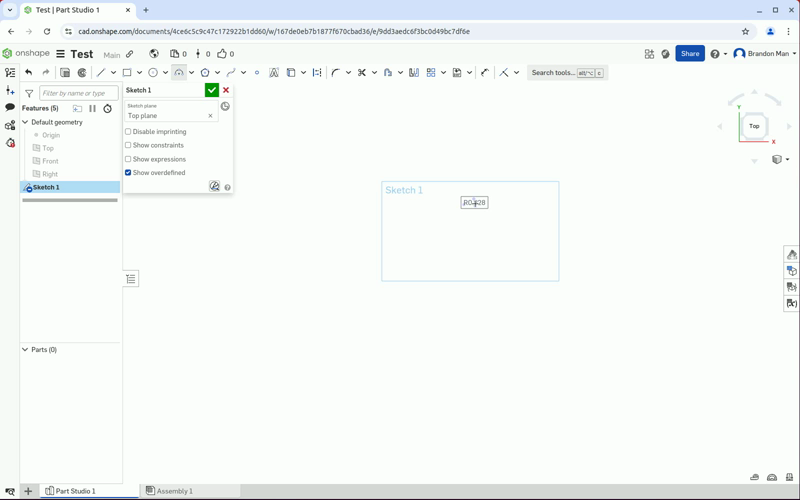
scroll(-6)
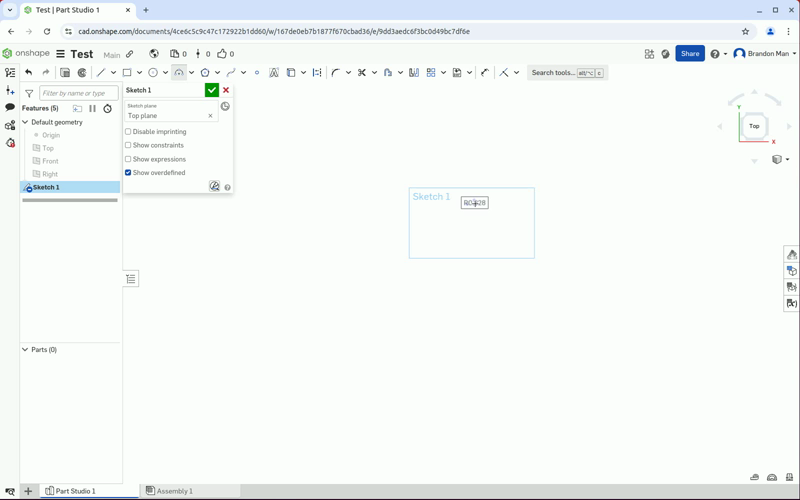
scroll(-6)
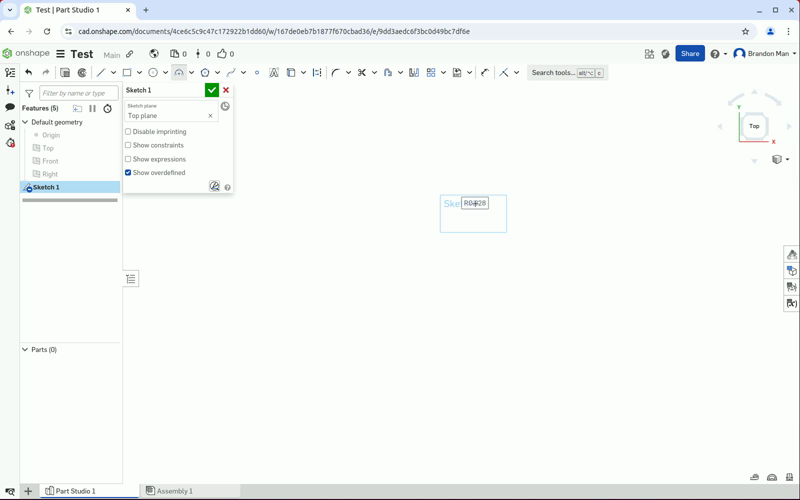
key_up(shift)
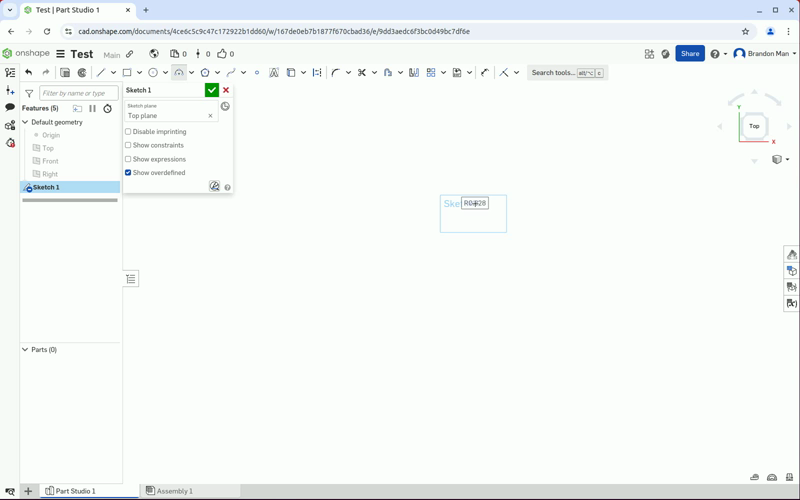
key(esc)
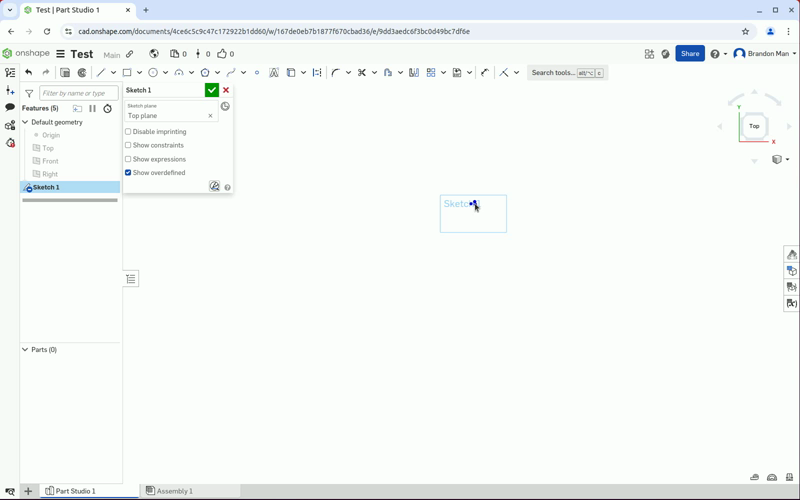
mouse_move(475, 203)
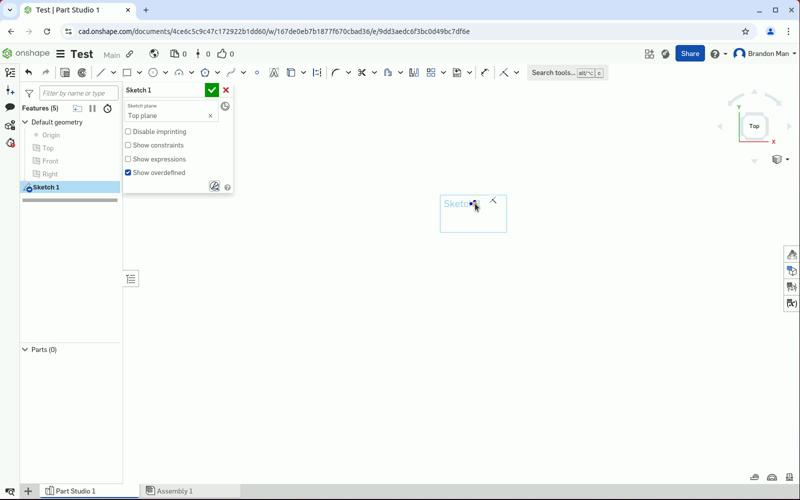
scroll(6)
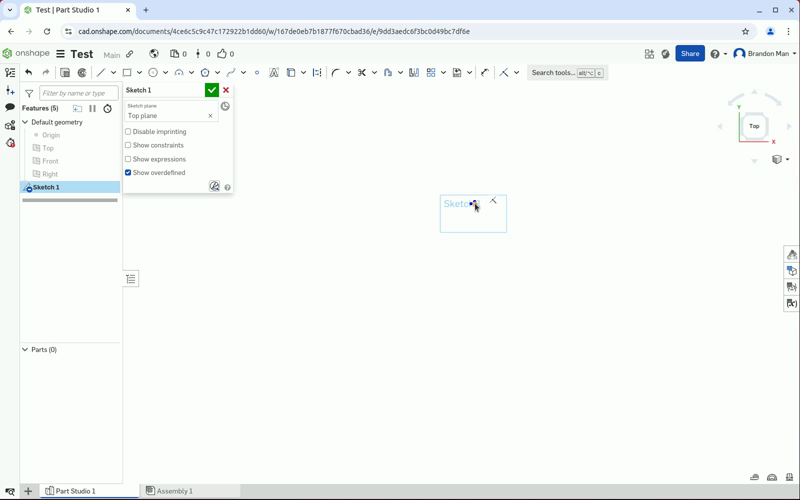
scroll(6)
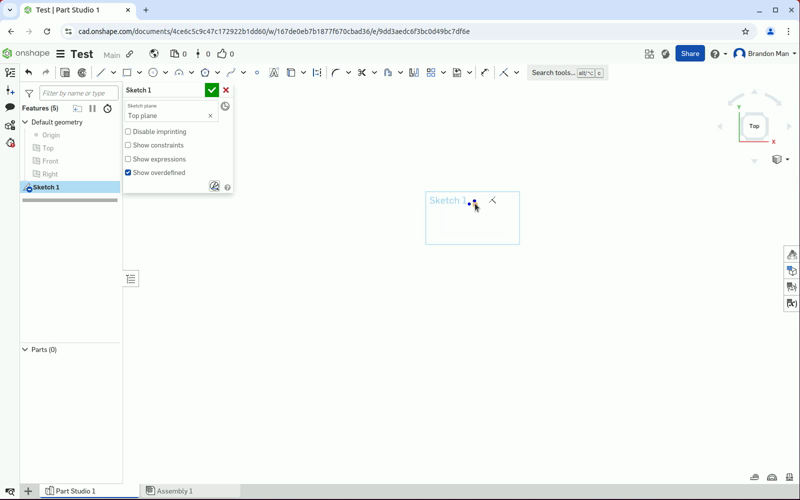
scroll(6)
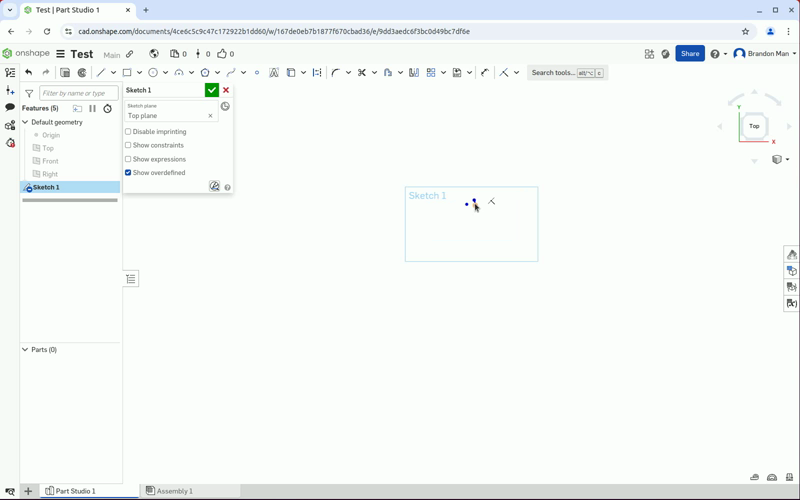
scroll(6)
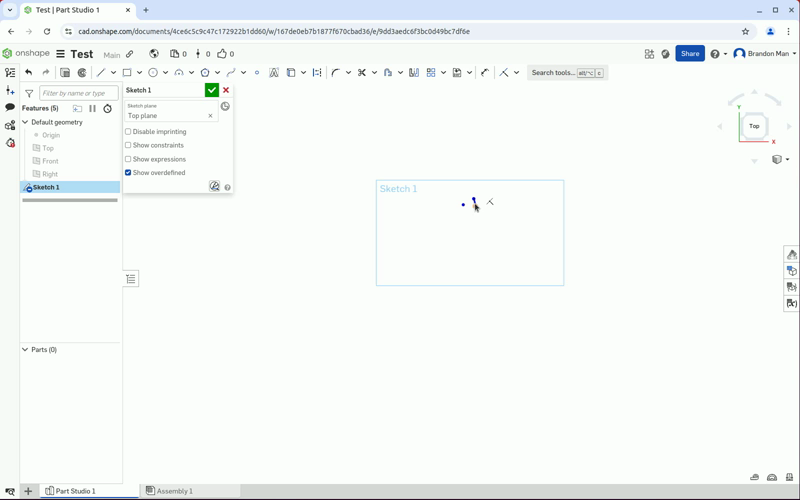
scroll(6)
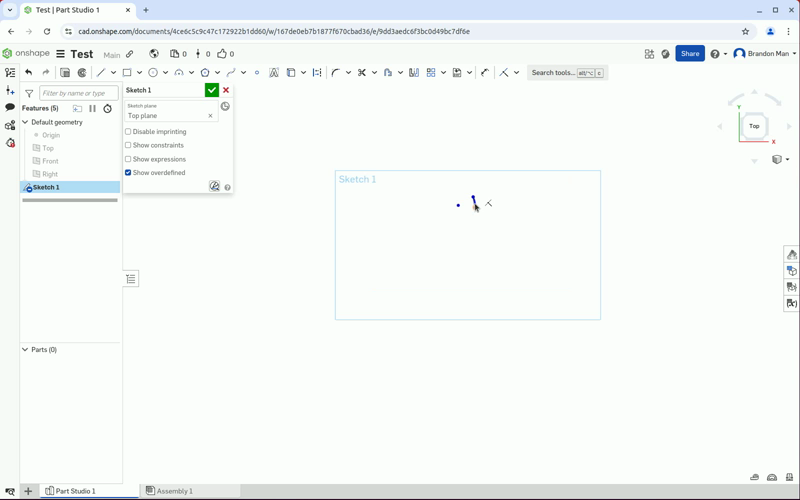
scroll(6)
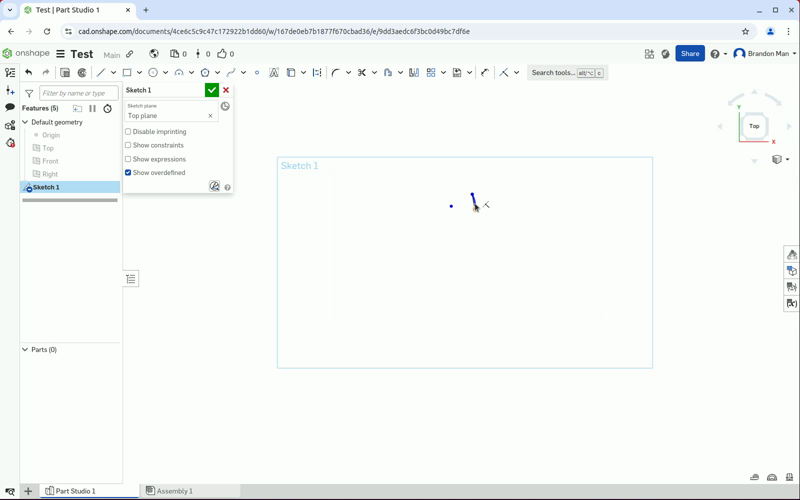
scroll(6)
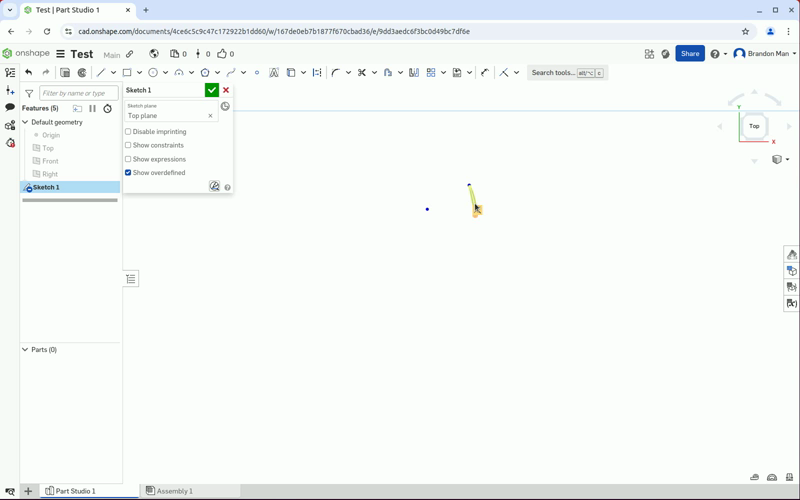
click(475, 203)
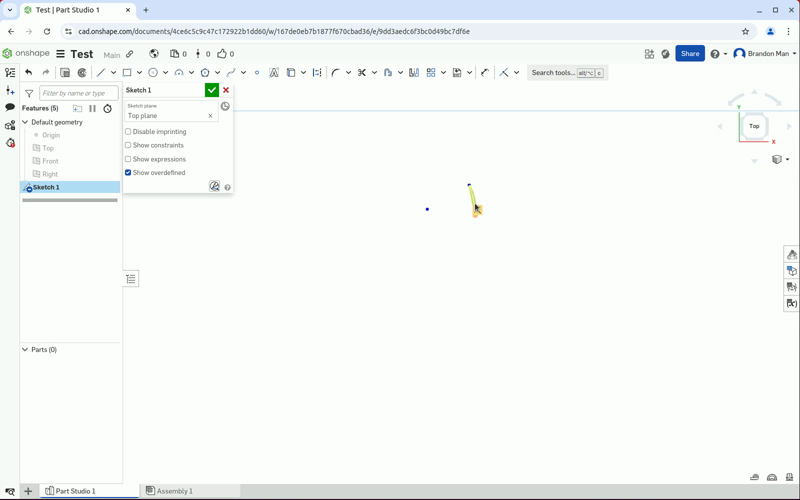
scroll(-6)
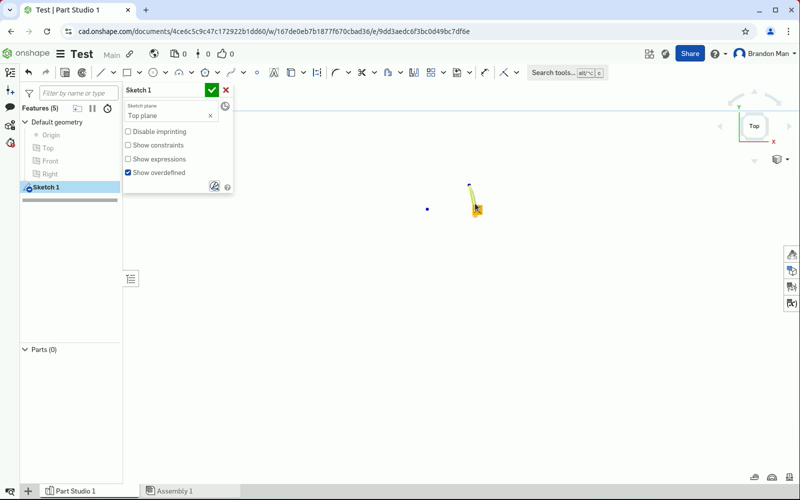
scroll(-6)
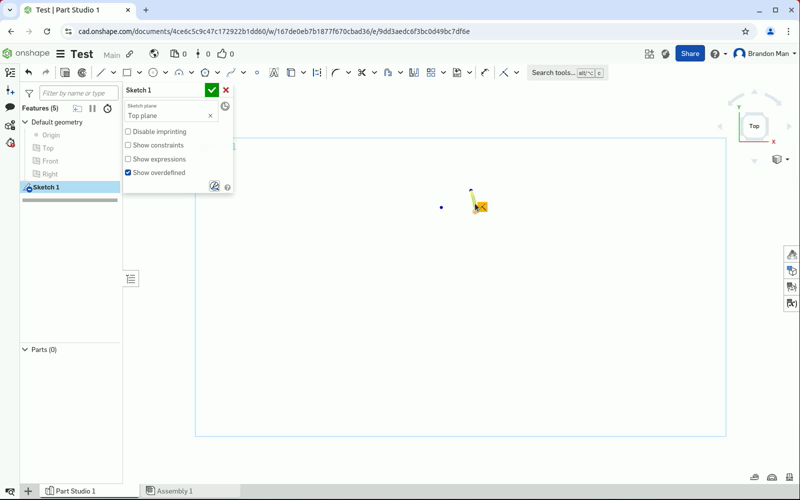
scroll(-6)
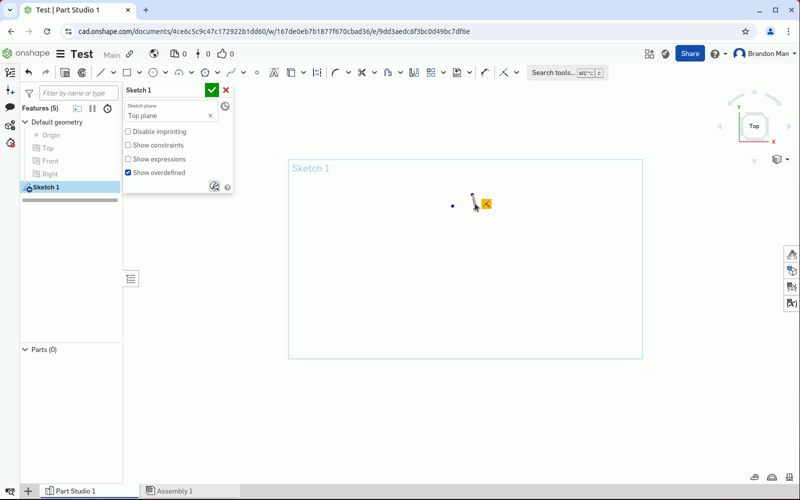
scroll(-6)
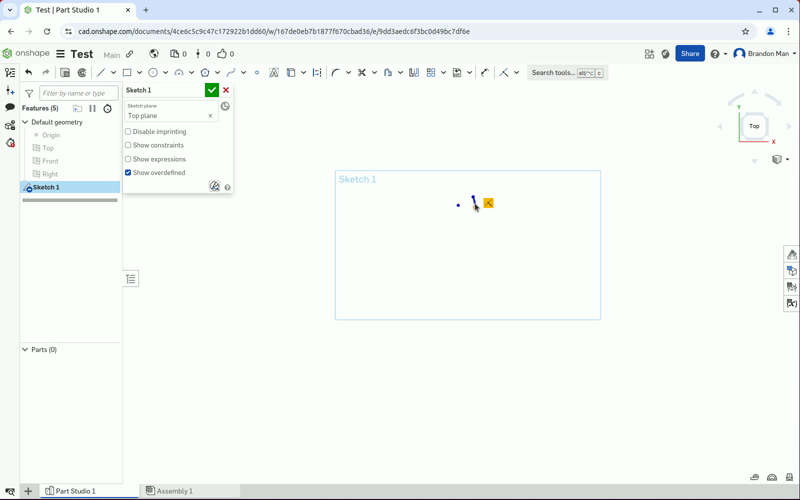
scroll(-6)
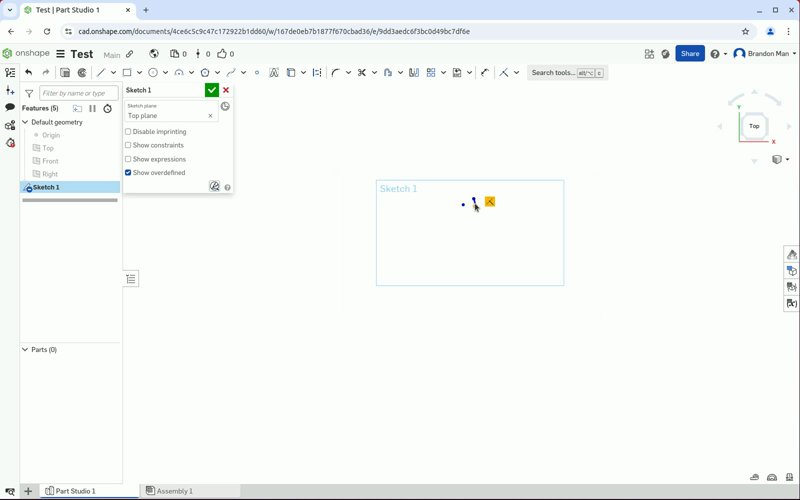
scroll(-6)
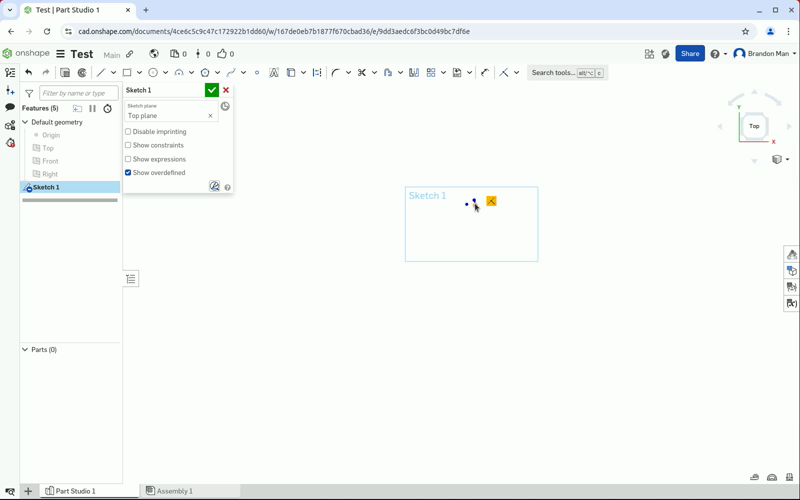
scroll(-6)
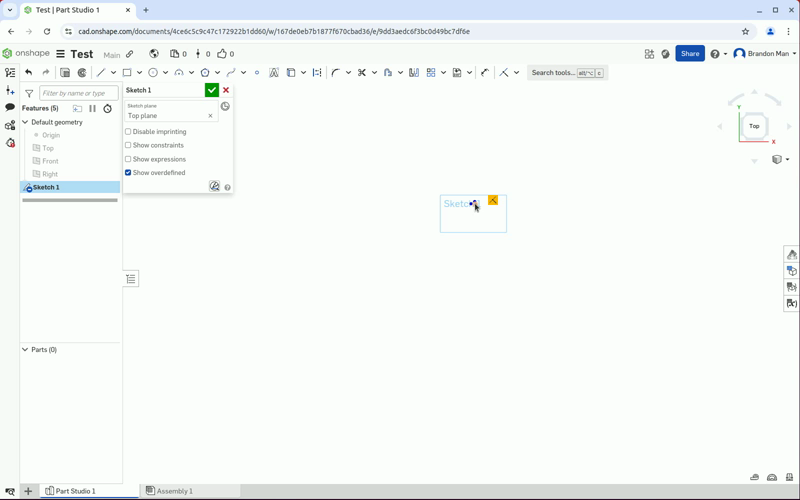
mouse_move(73, 352)
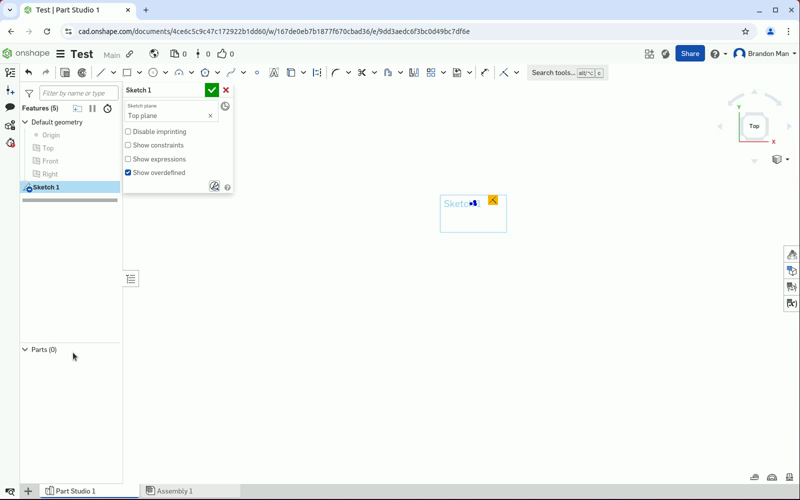
key(shift+y)
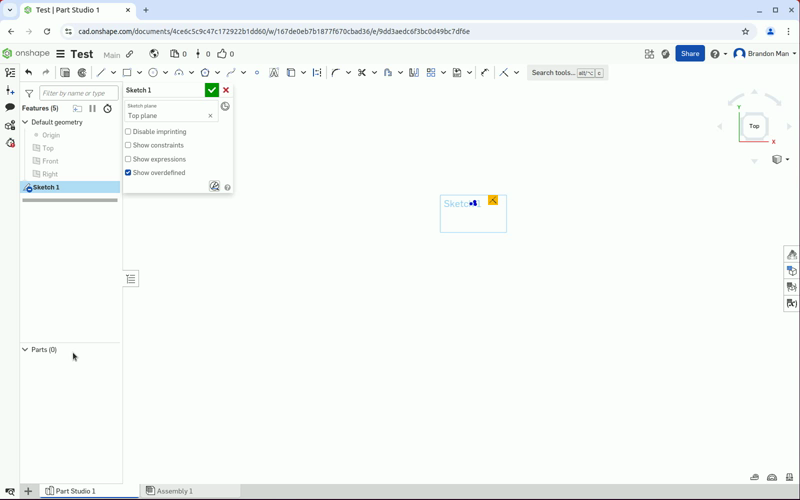
key(shift+e)
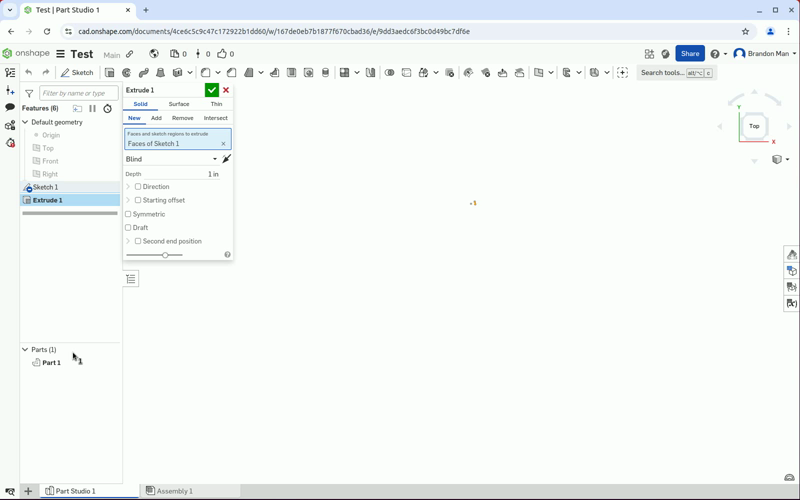
mouse_move(143, 106)
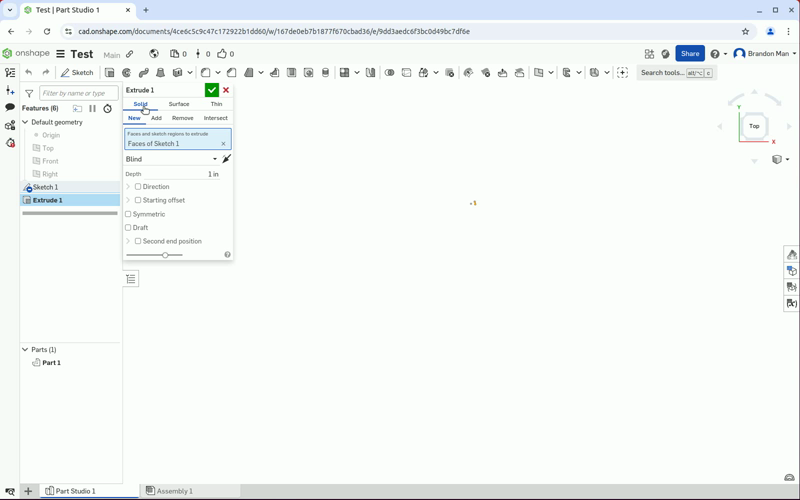
click(143, 106)
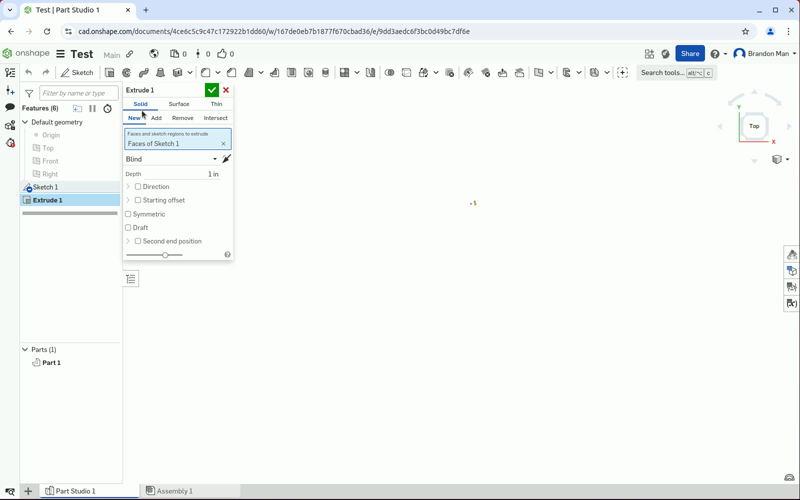
mouse_move(137, 120)
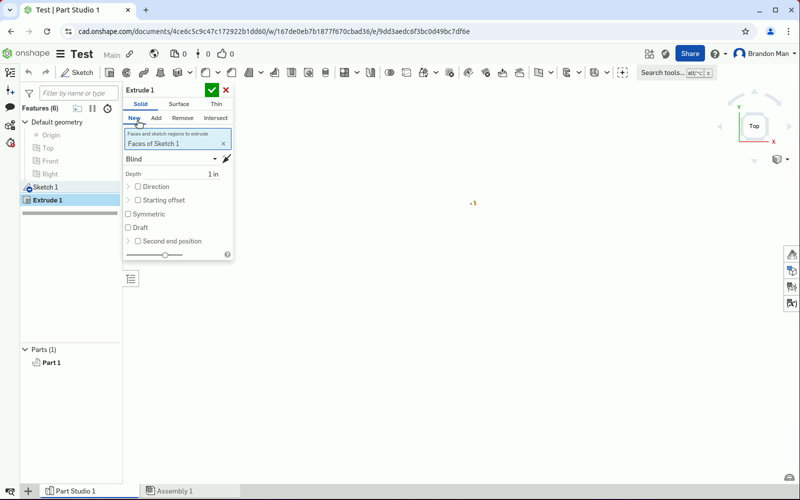
click(137, 120)
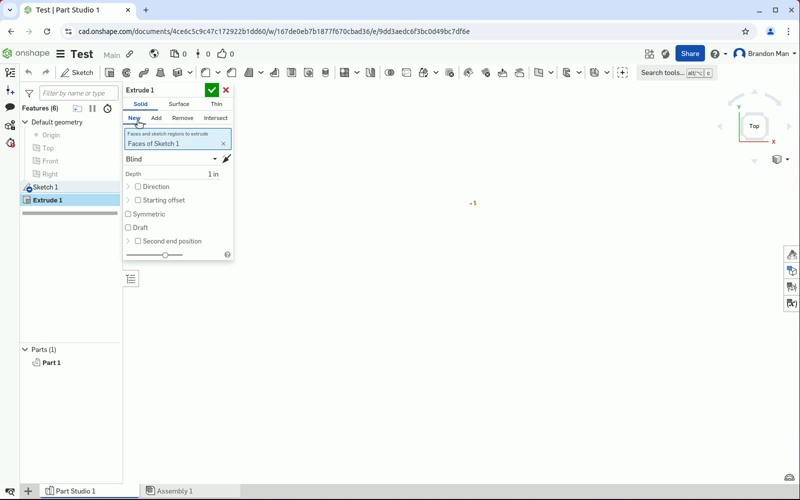
key(tab, 4)
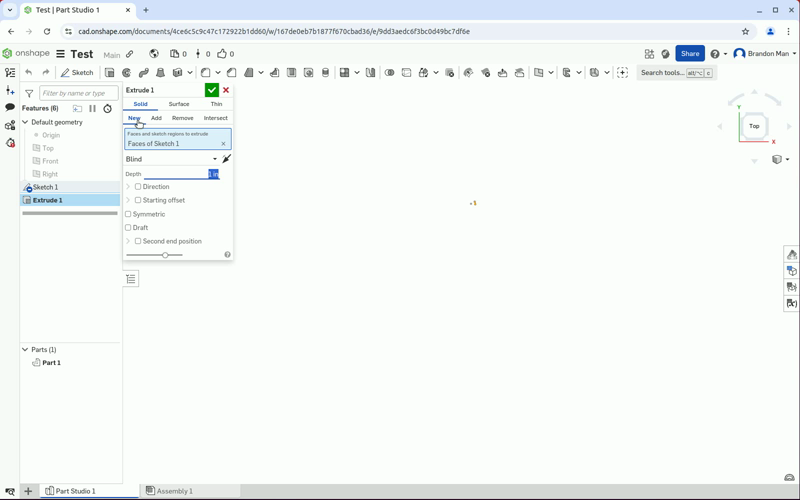
text(7.943)
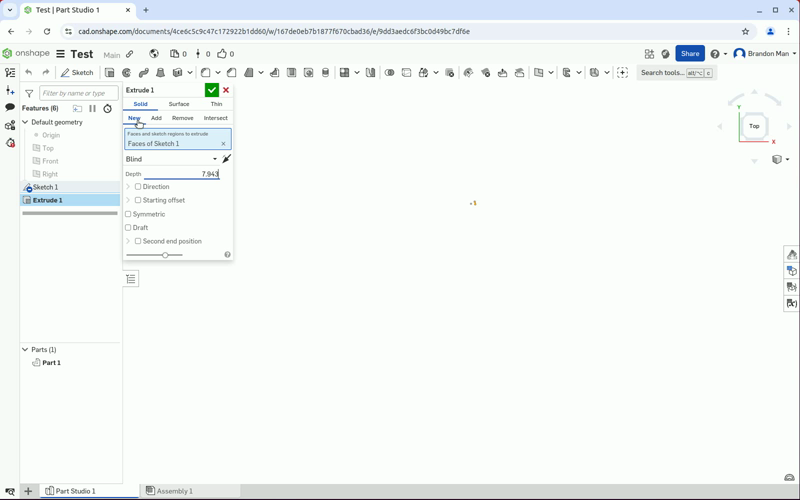
key(enter)
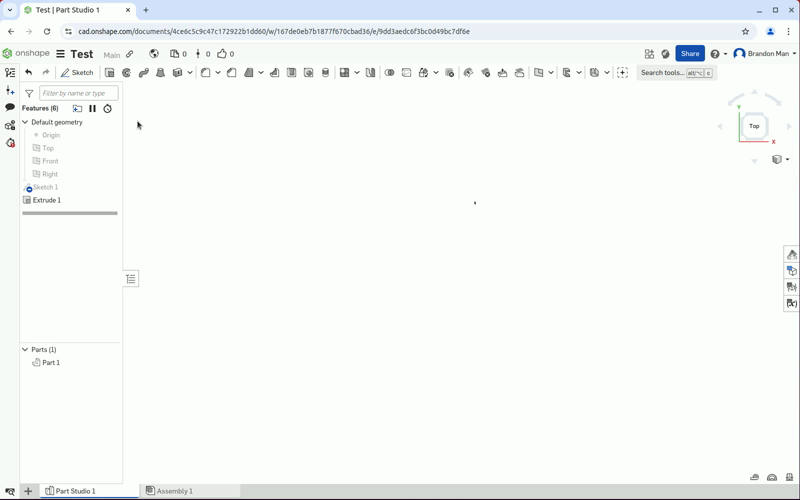
key(shift+h)
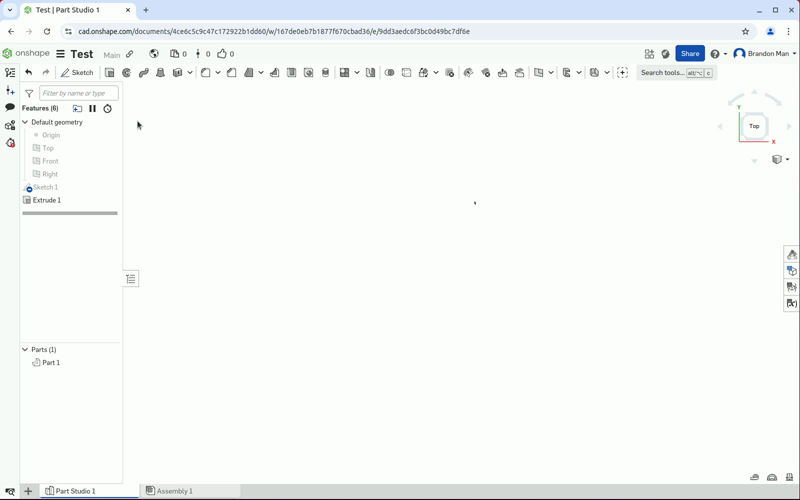
key(shift+h)
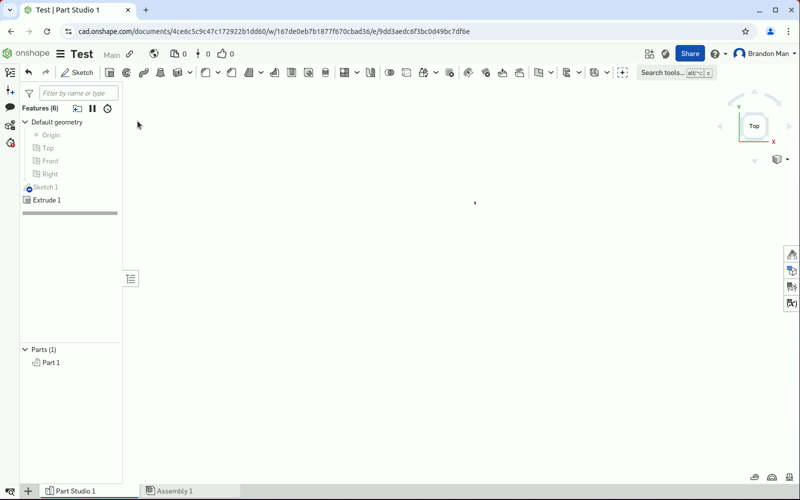
mouse_move(73, 189)
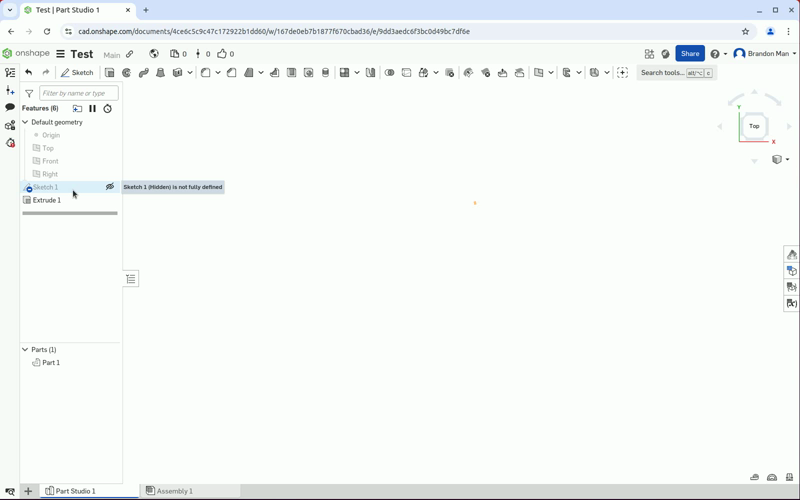
click(73, 189)
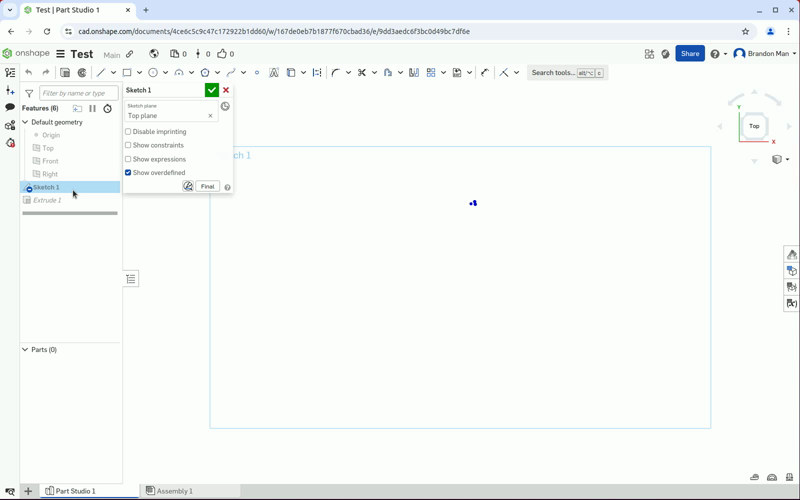
mouse_move(229, 92)
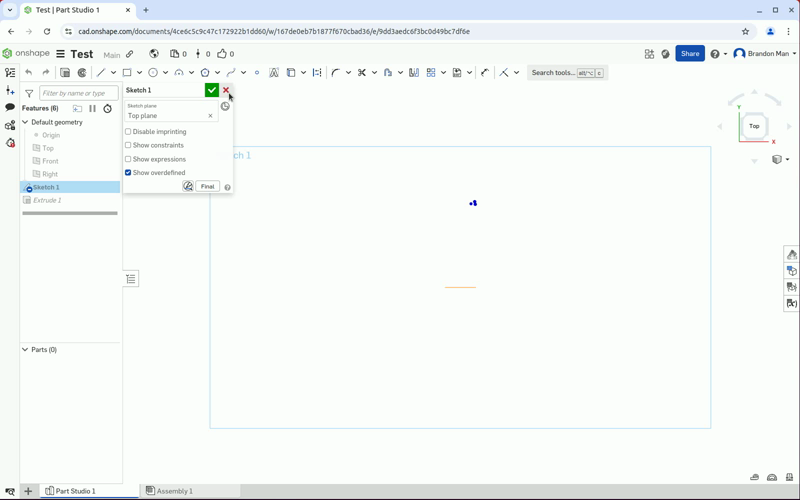
click(229, 92)
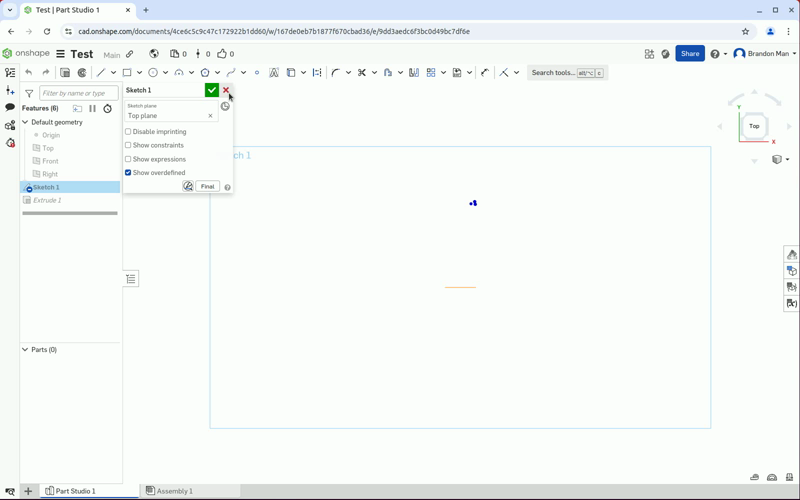
key(shift+s)
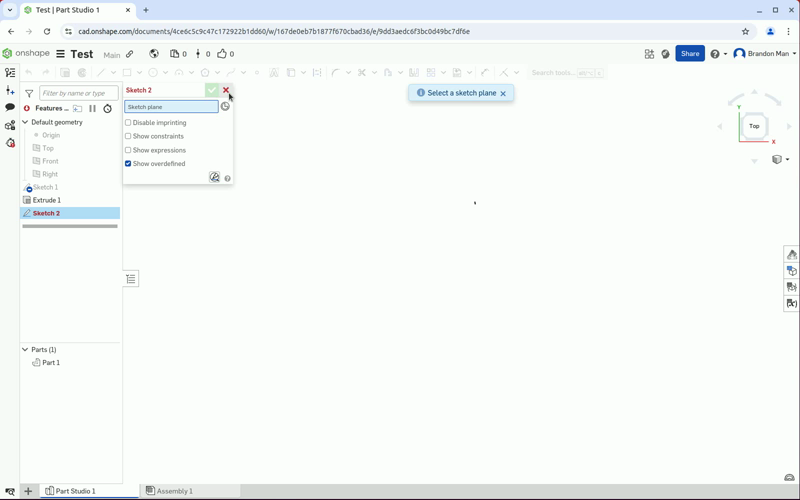
mouse_move(73, 150)
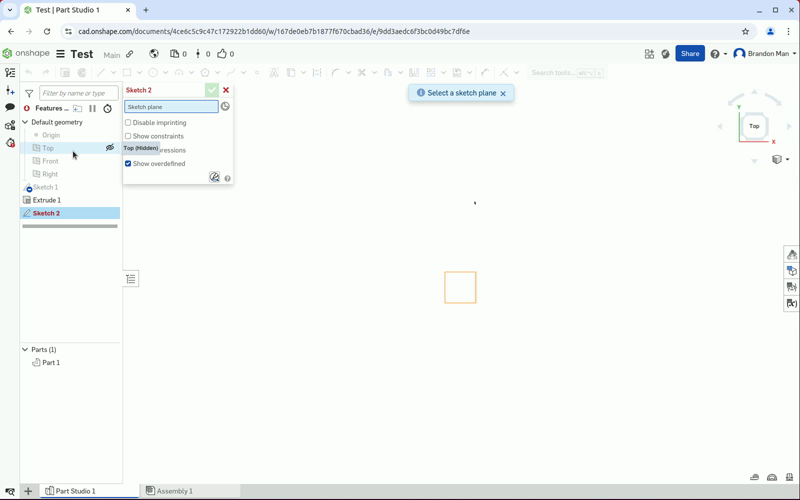
click(73, 150)
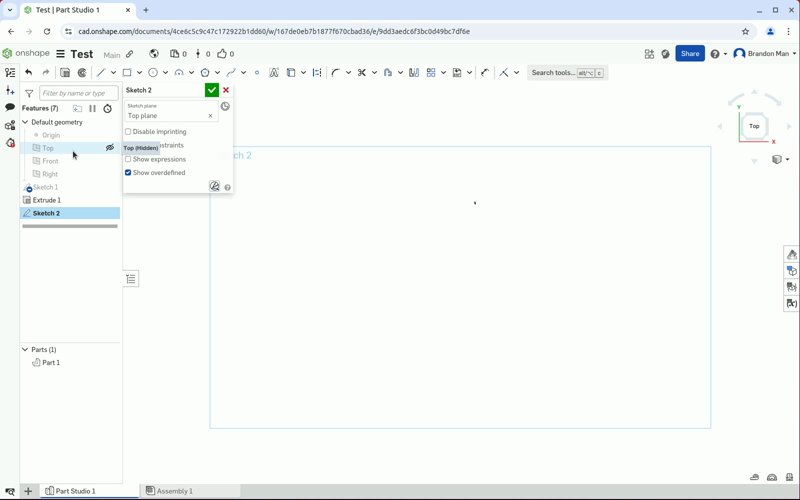
mouse_move(73, 352)
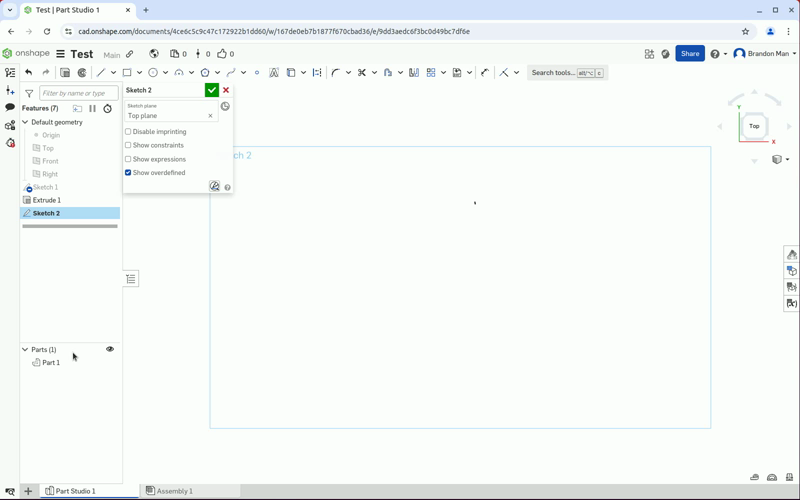
key(y)
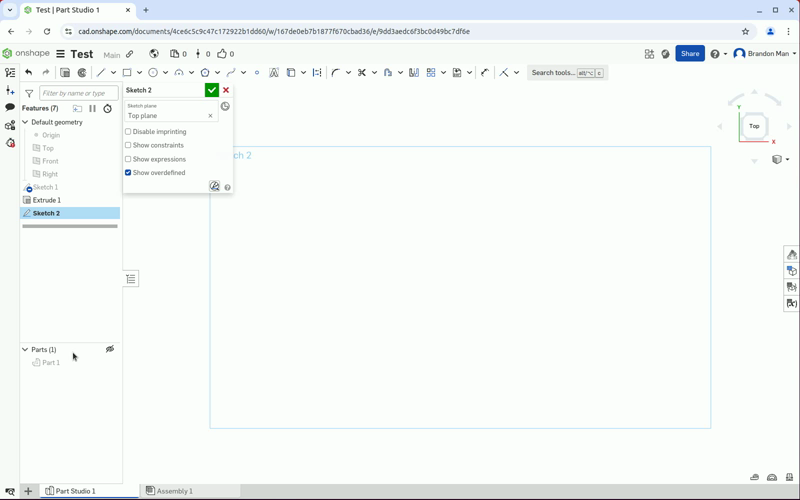
key(c)
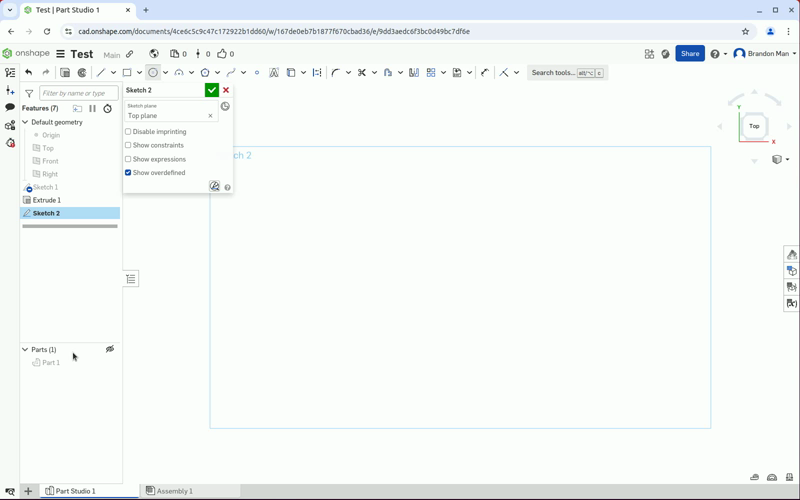
key_down(shift)
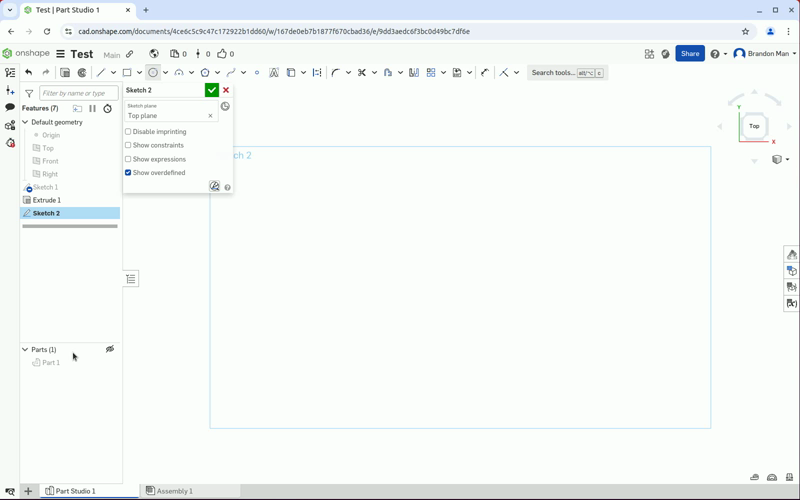
mouse_move(460, 380)
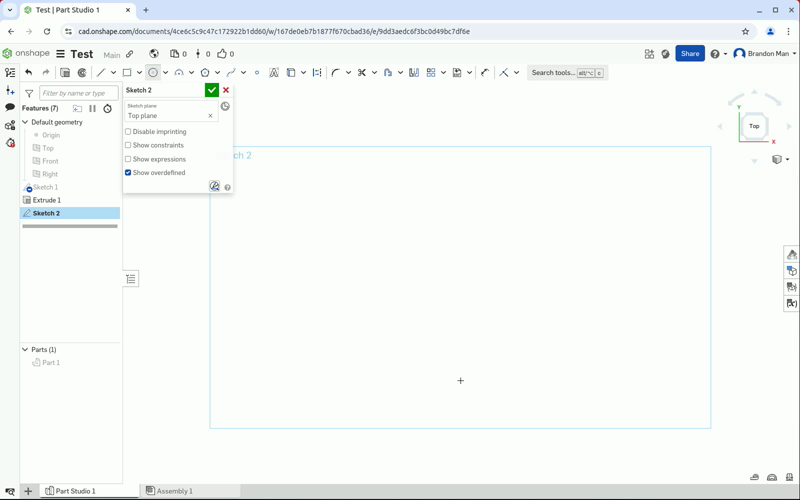
click(460, 380)
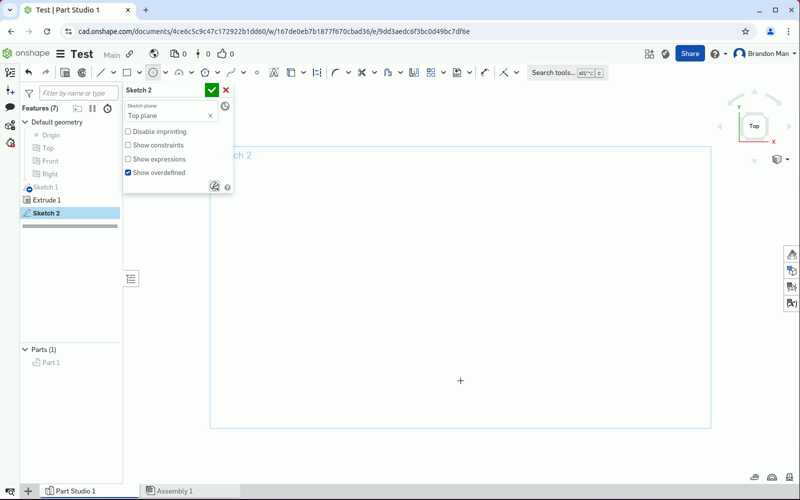
key_up(shift)
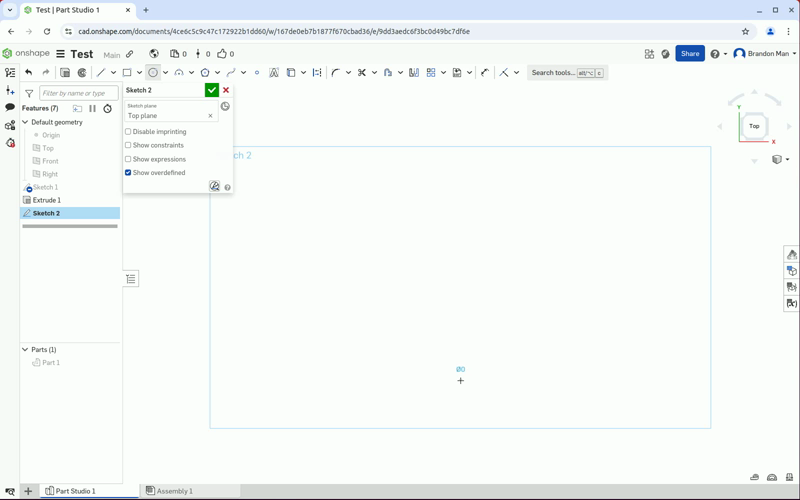
mouse_move(475, 380)
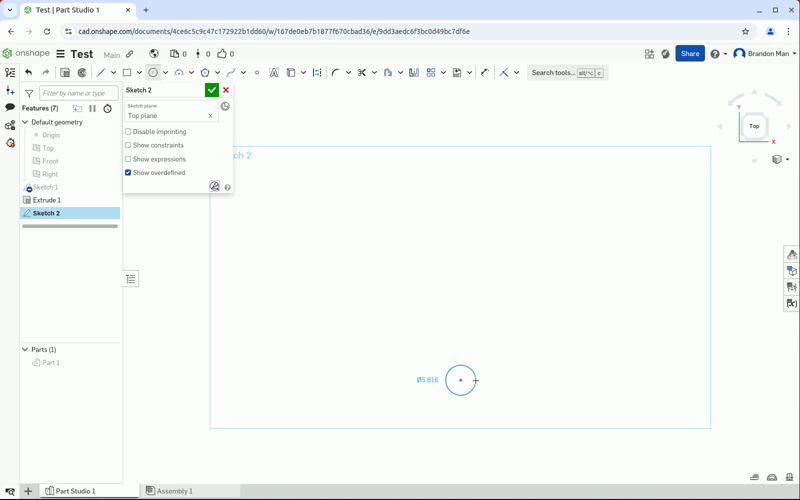
click(475, 380)
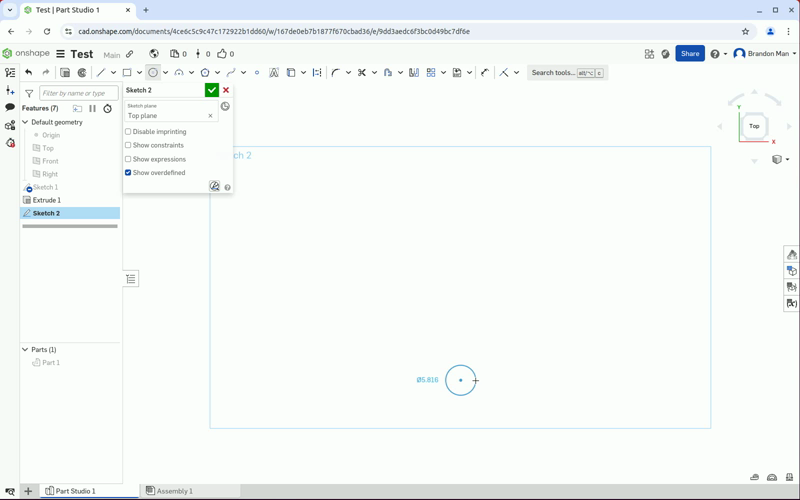
key(esc)
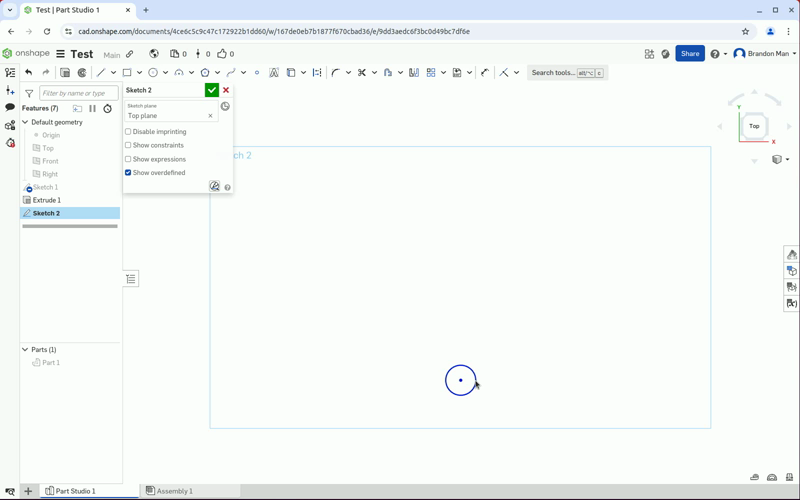
key(c)
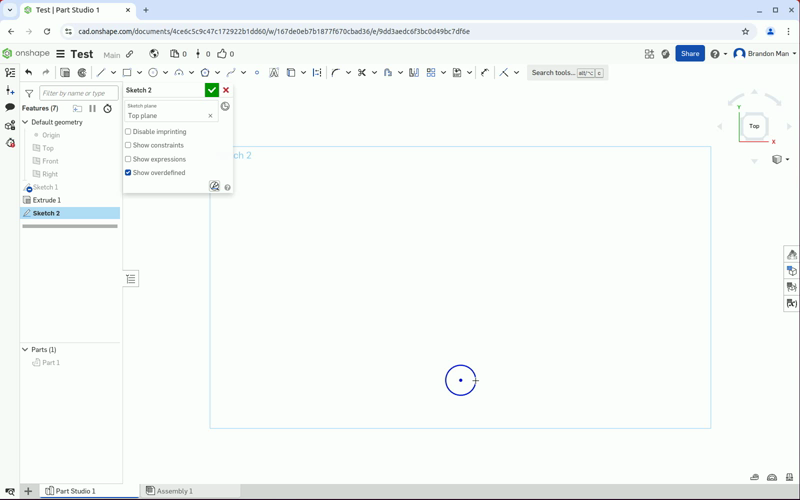
key_down(shift)
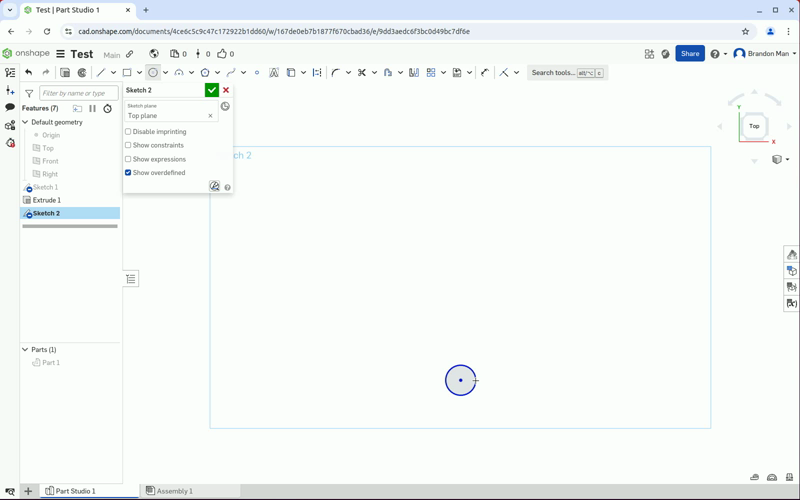
mouse_move(460, 380)
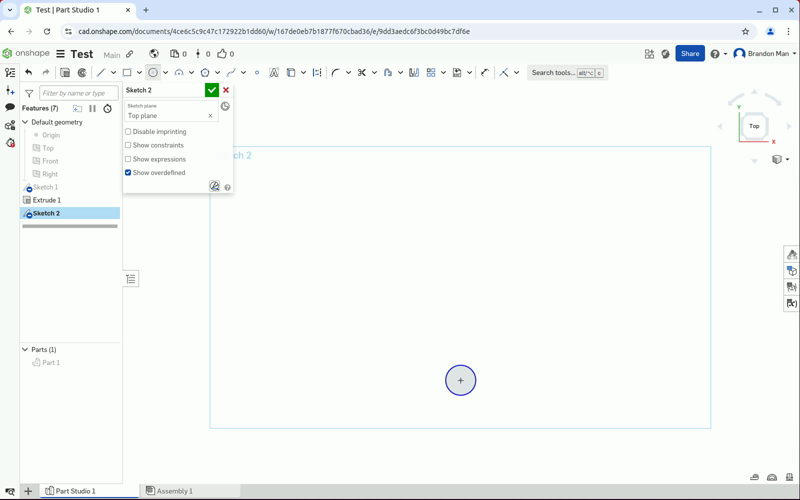
click(460, 380)
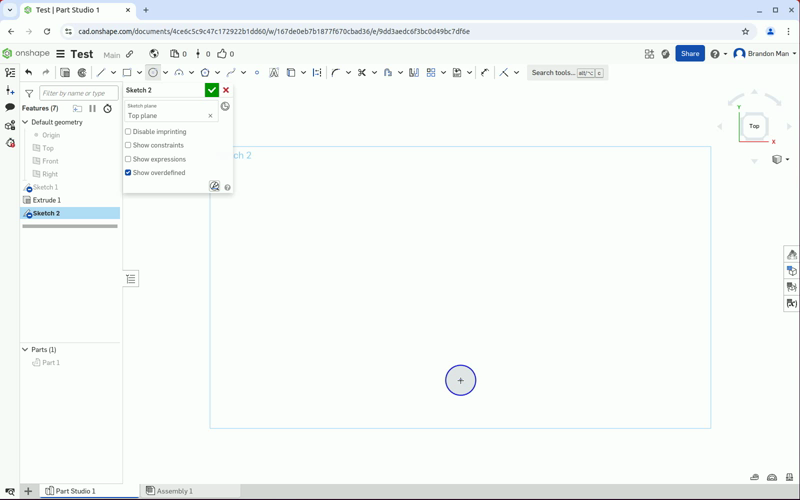
key_up(shift)
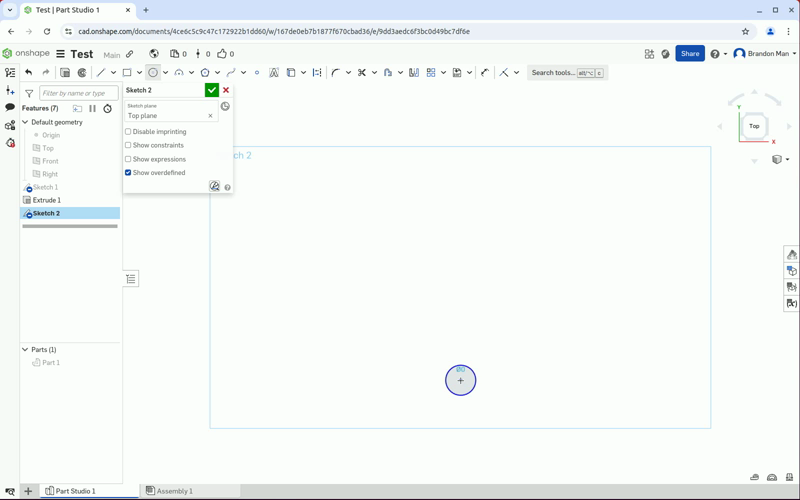
mouse_move(465, 380)
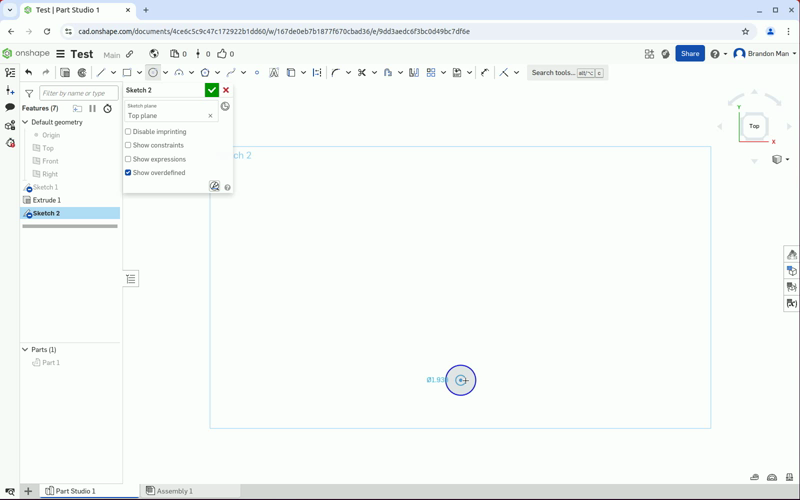
click(465, 380)
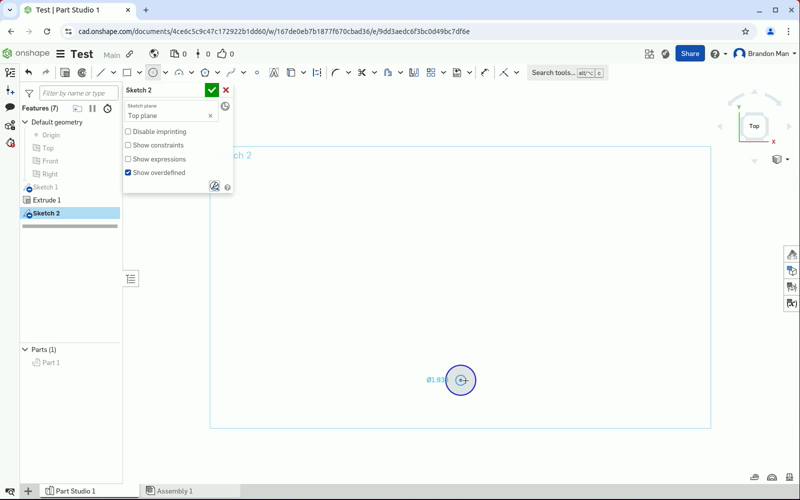
key(esc)
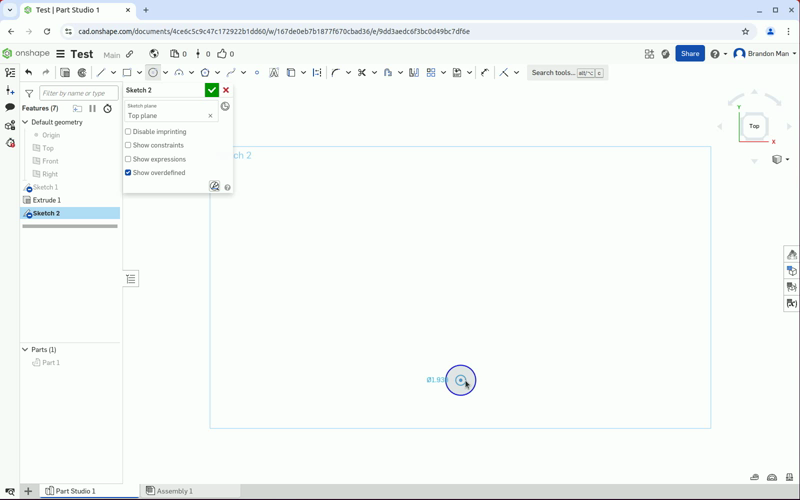
mouse_move(469, 383)
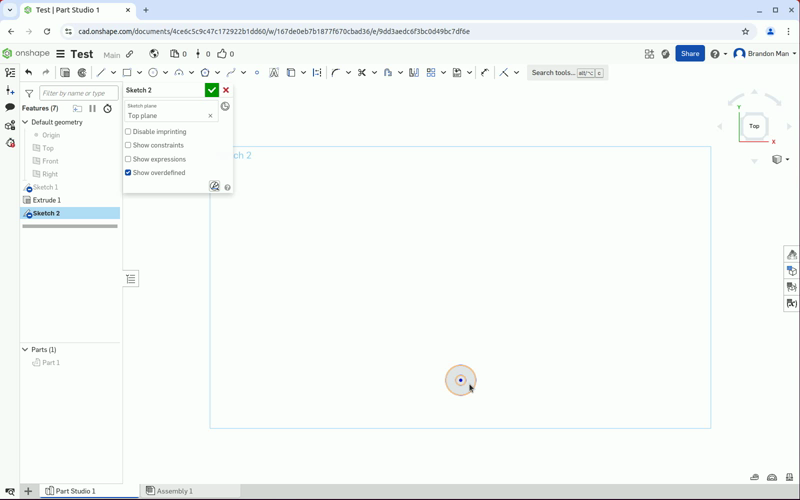
scroll(6)
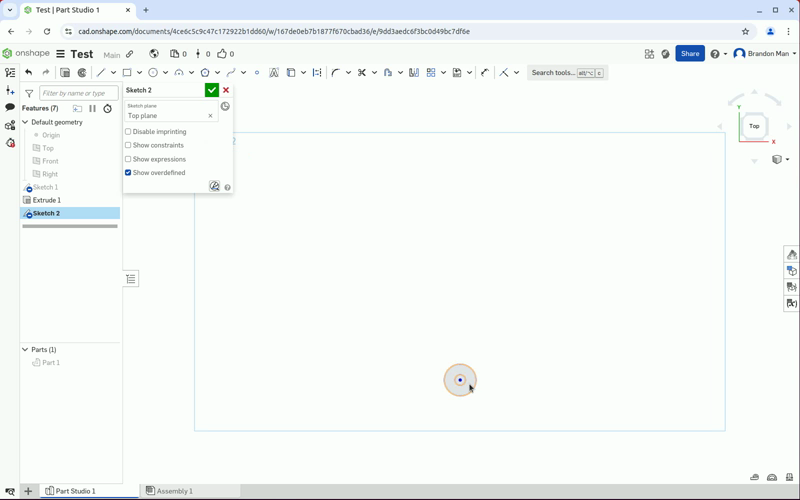
scroll(6)
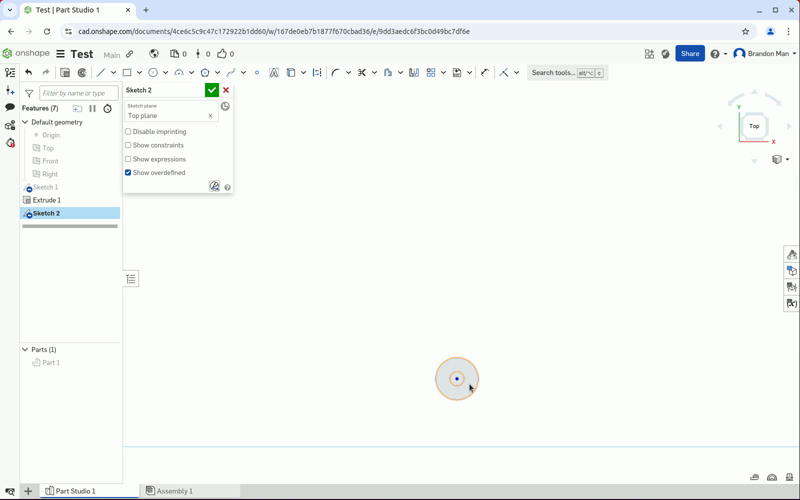
scroll(6)
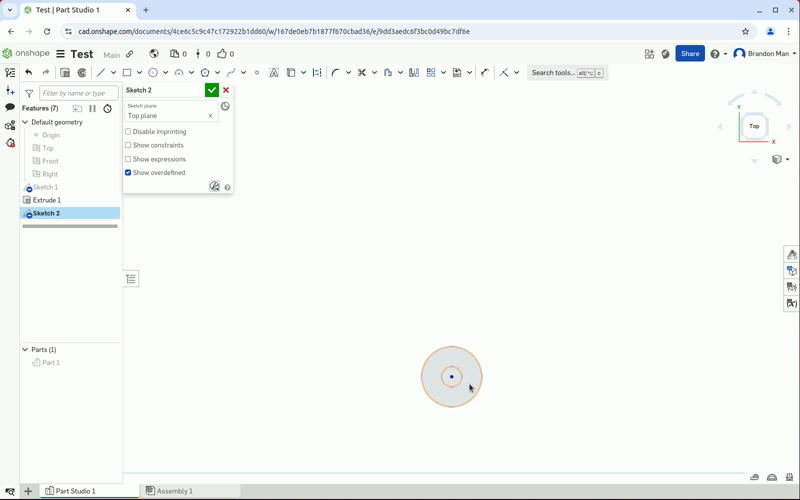
scroll(6)
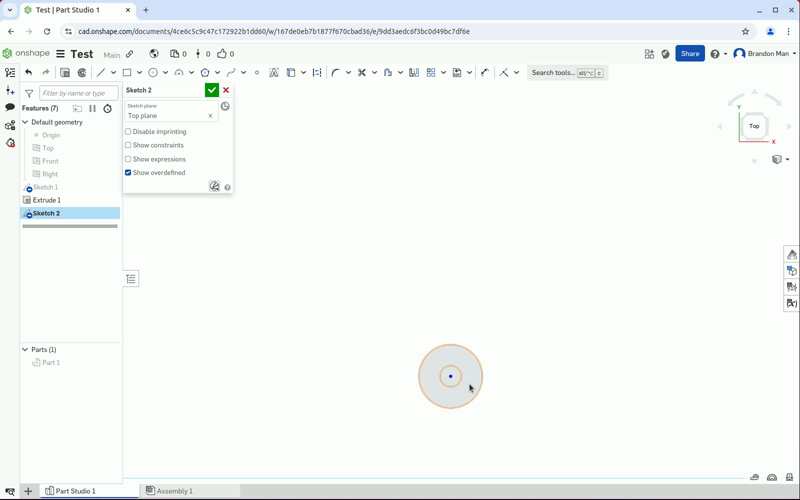
scroll(6)
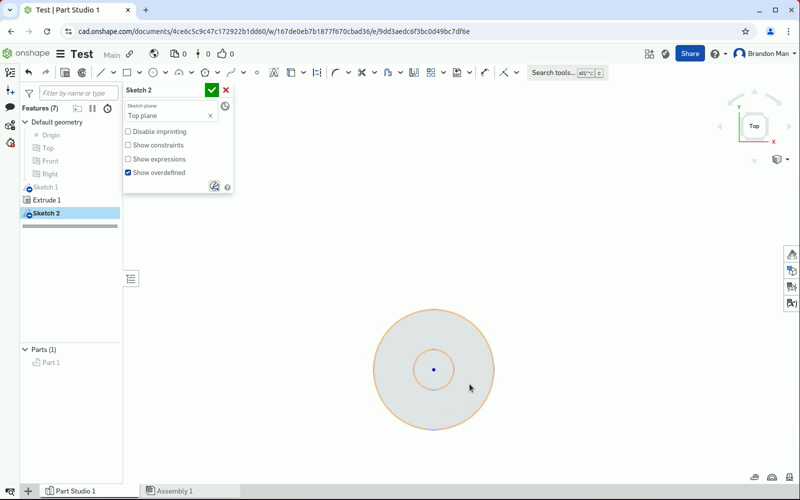
scroll(6)
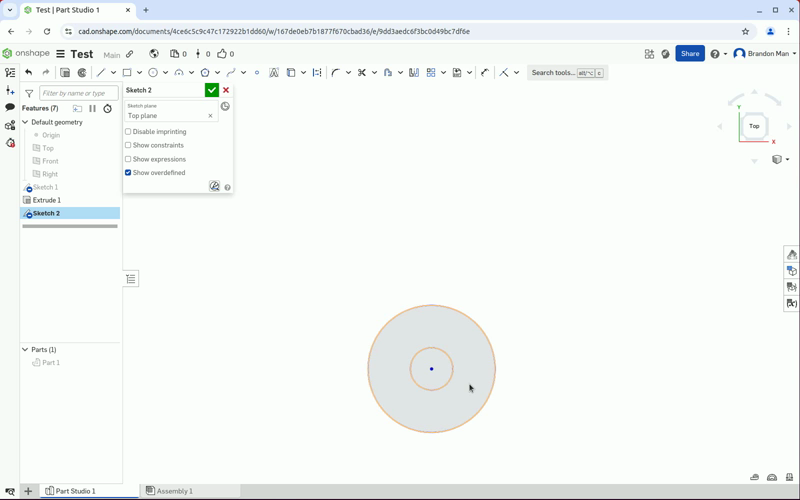
scroll(6)
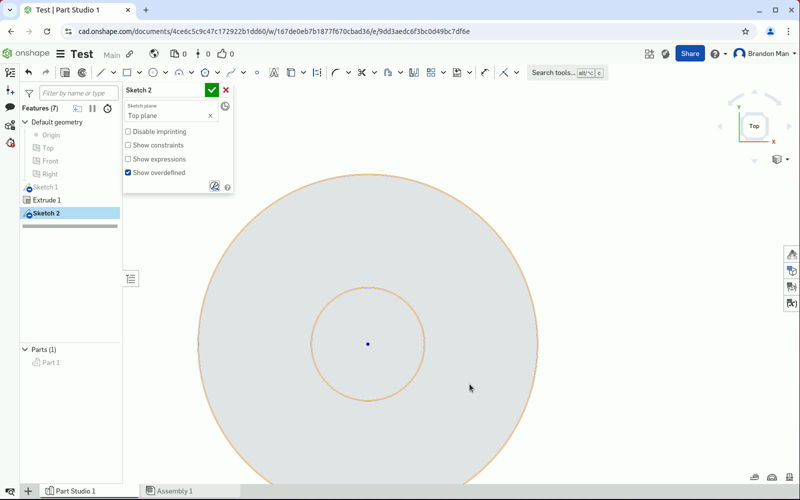
click(469, 383)
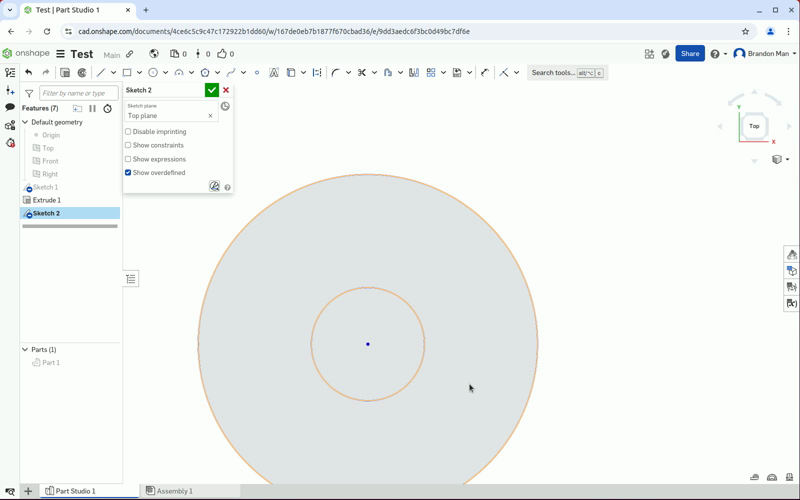
scroll(-6)
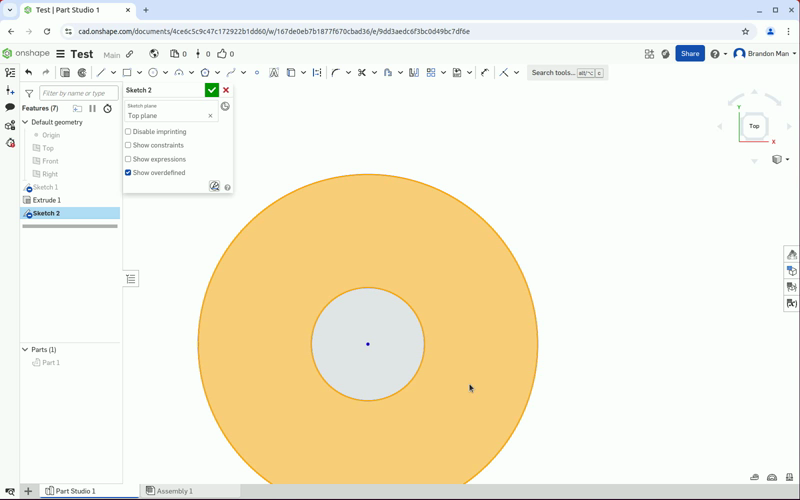
scroll(-6)
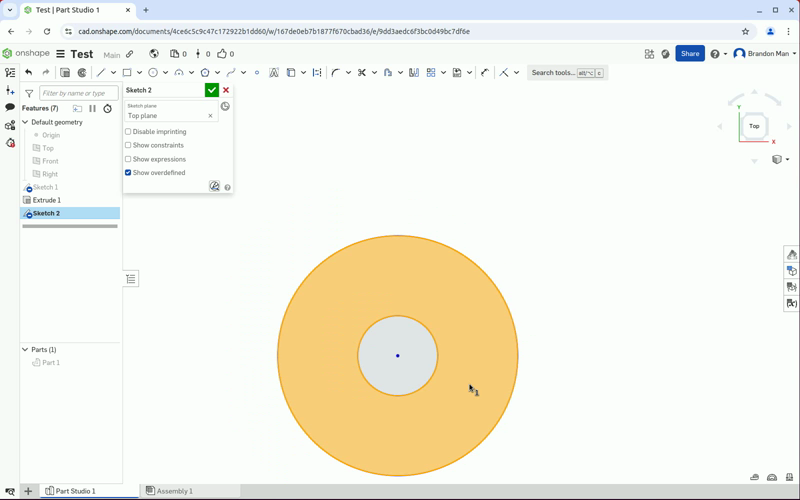
scroll(-6)
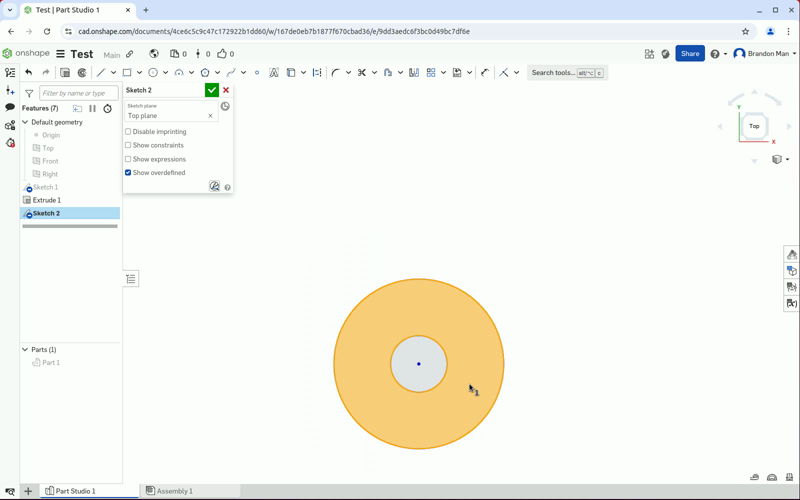
scroll(-6)
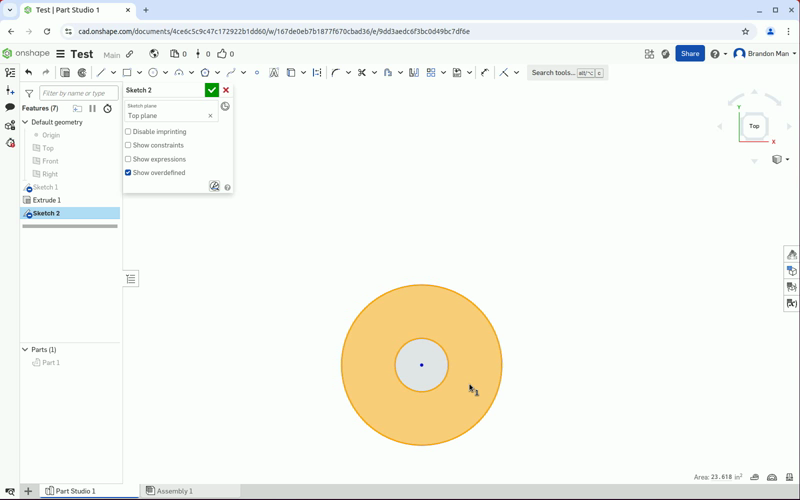
scroll(-6)
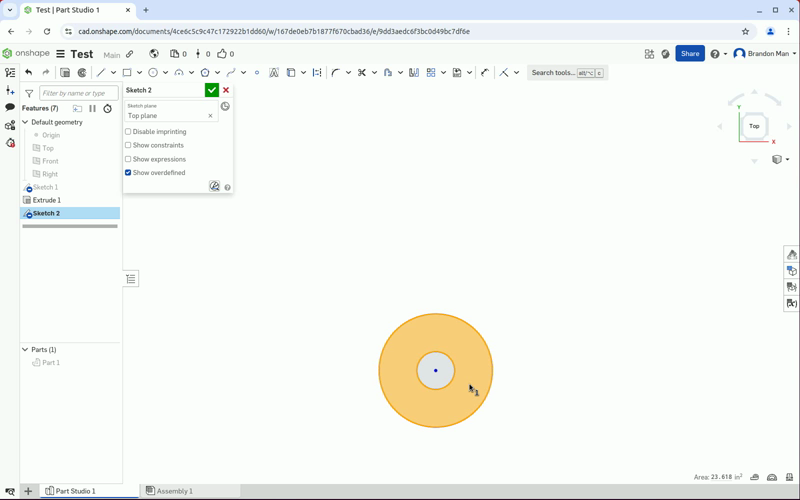
scroll(-6)
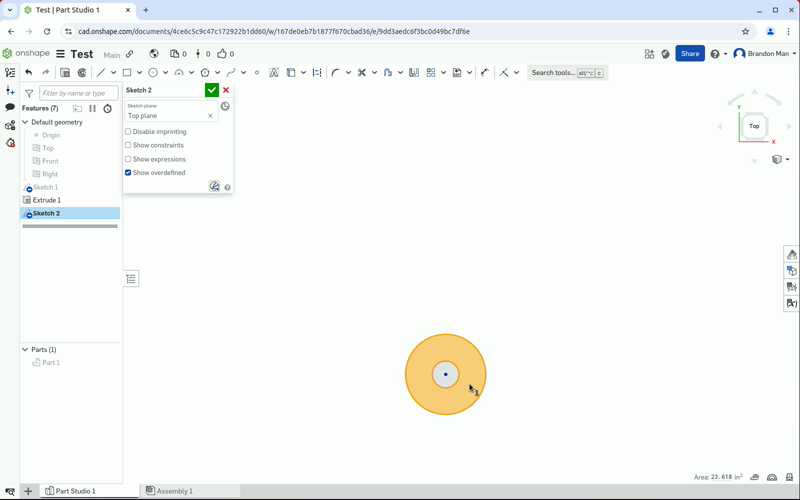
scroll(-6)
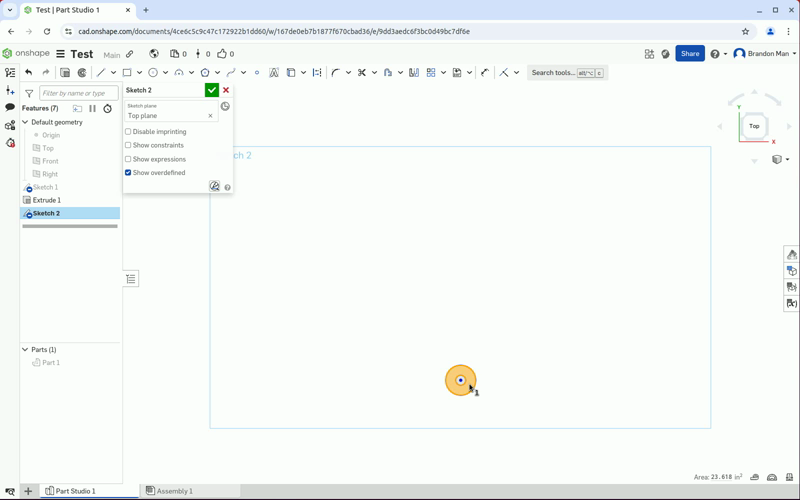
mouse_move(73, 352)
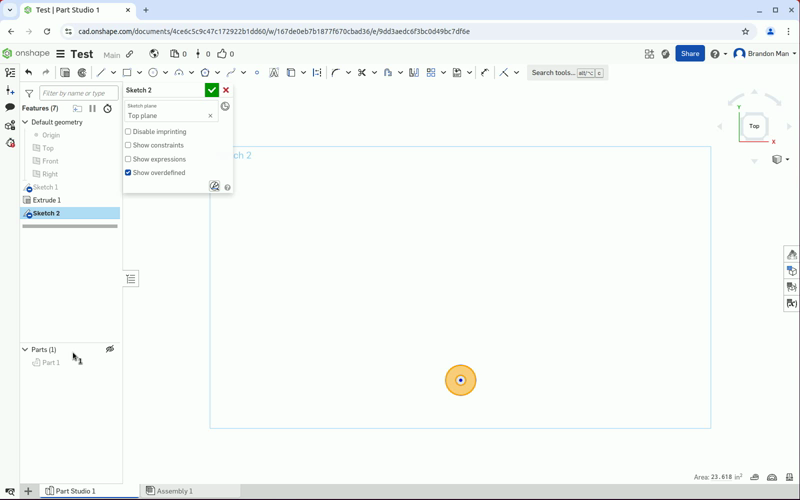
key(shift+y)
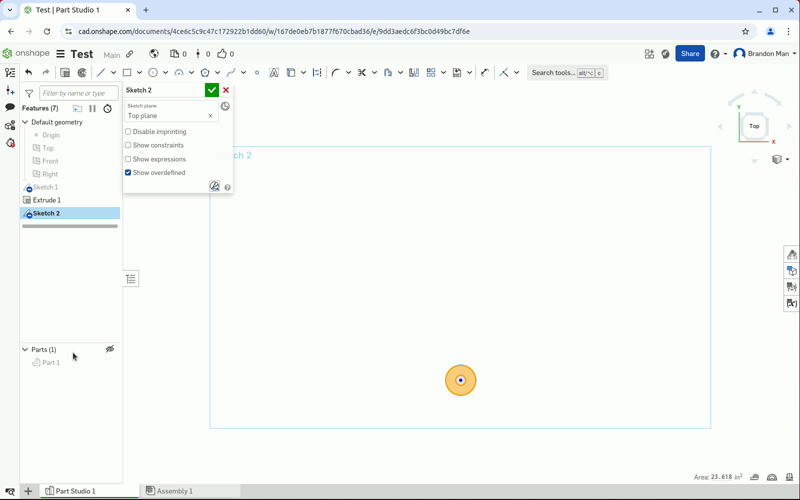
key(shift+e)
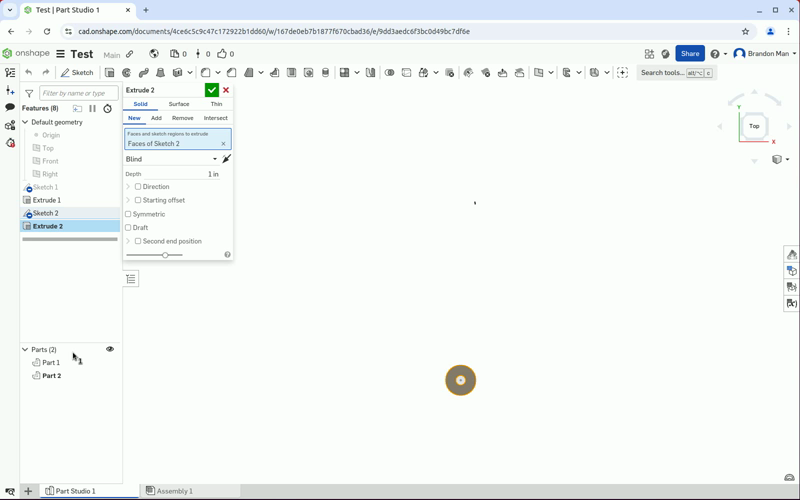
mouse_move(143, 106)
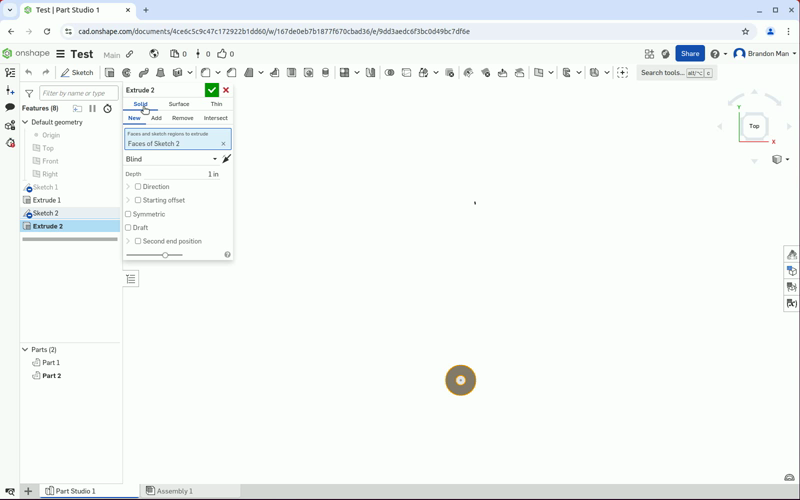
click(143, 106)
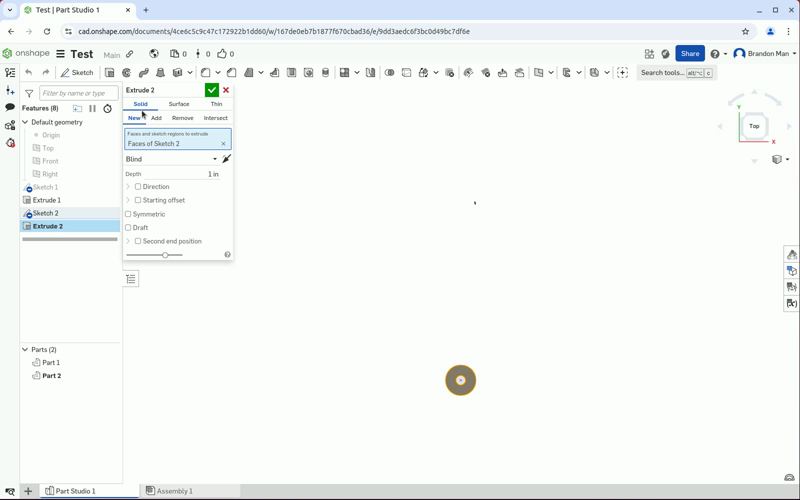
mouse_move(137, 120)
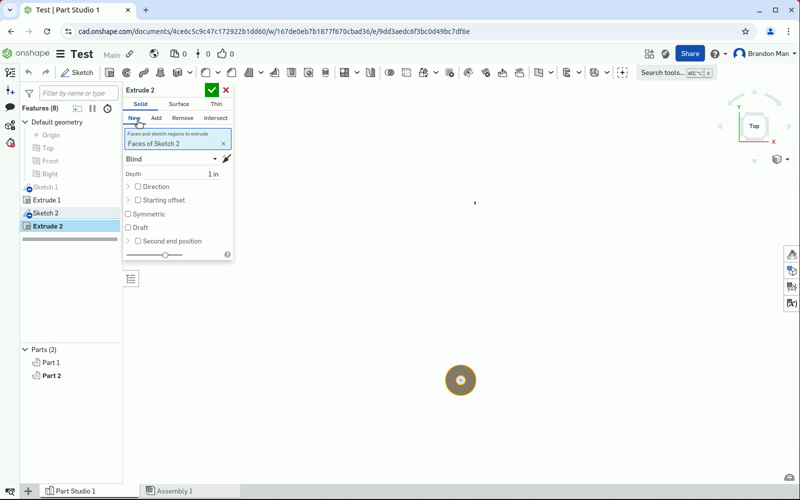
click(137, 120)
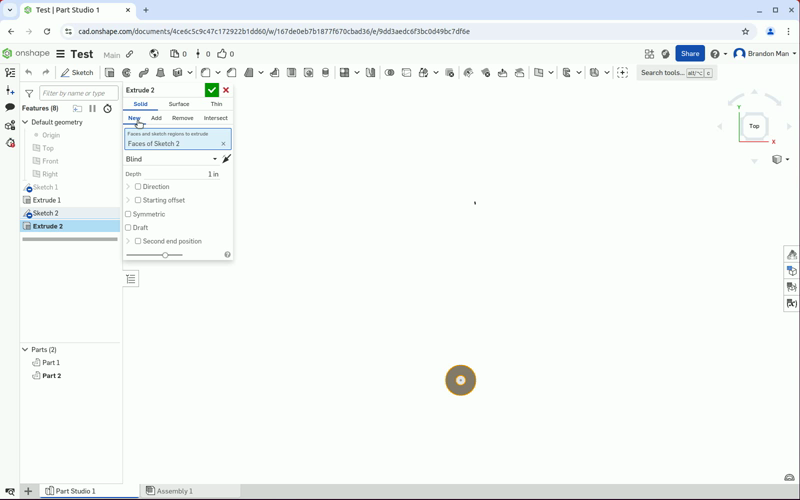
key(tab, 4)
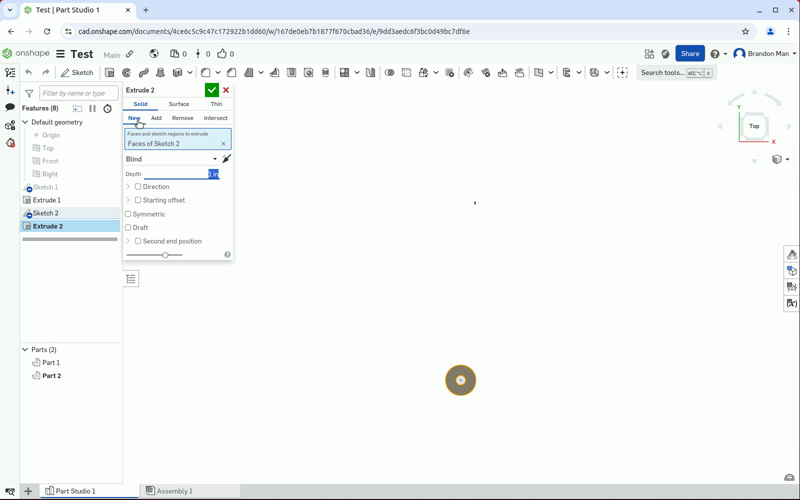
text(7.943)
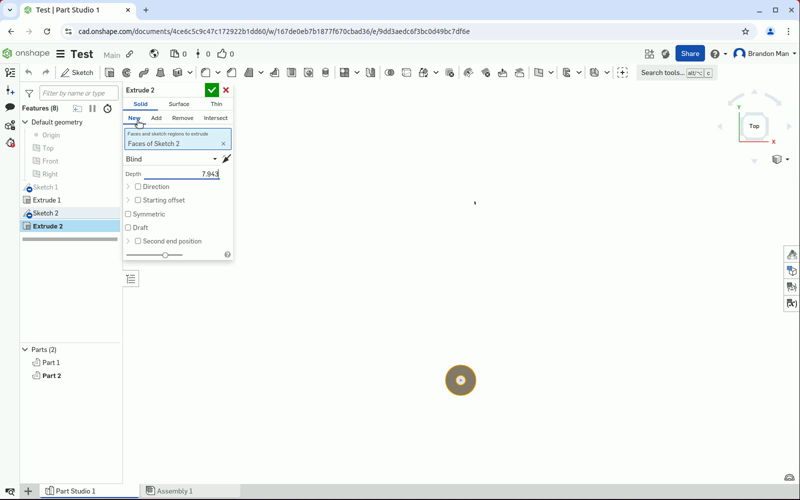
key(enter)
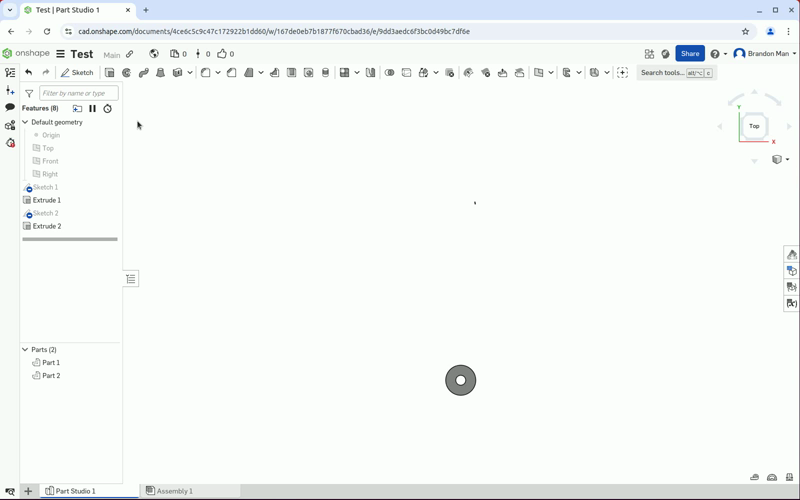
key(shift+h)
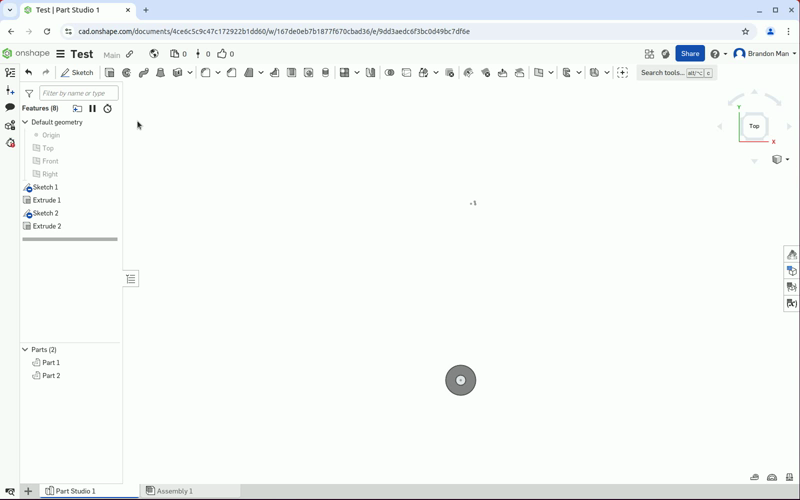
key(shift+h)
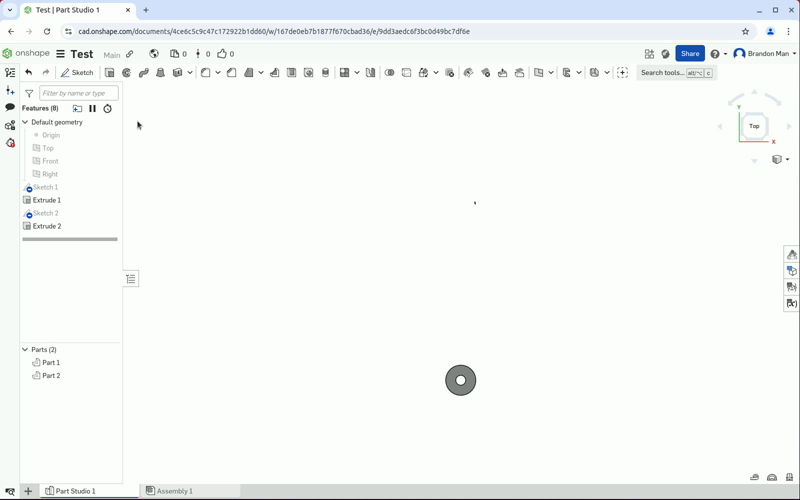
mouse_move(73, 189)
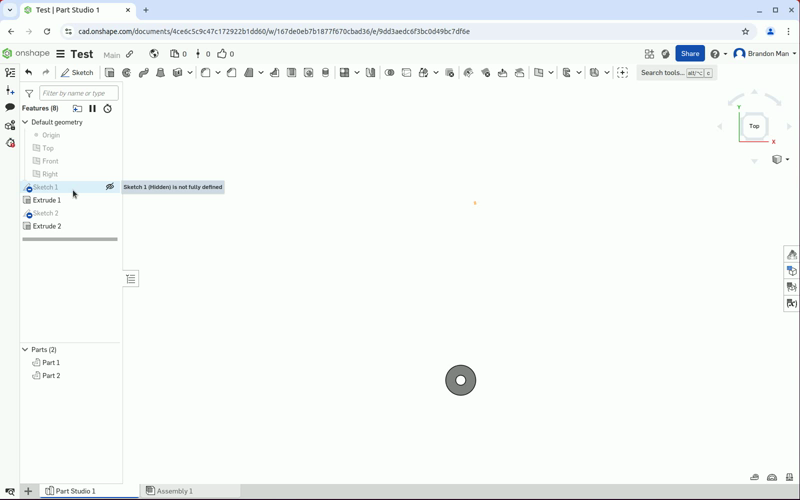
click(73, 189)
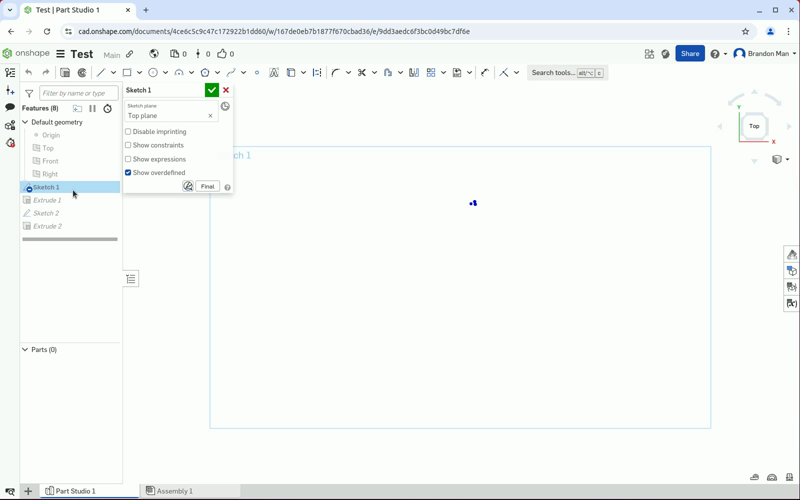
mouse_move(229, 92)
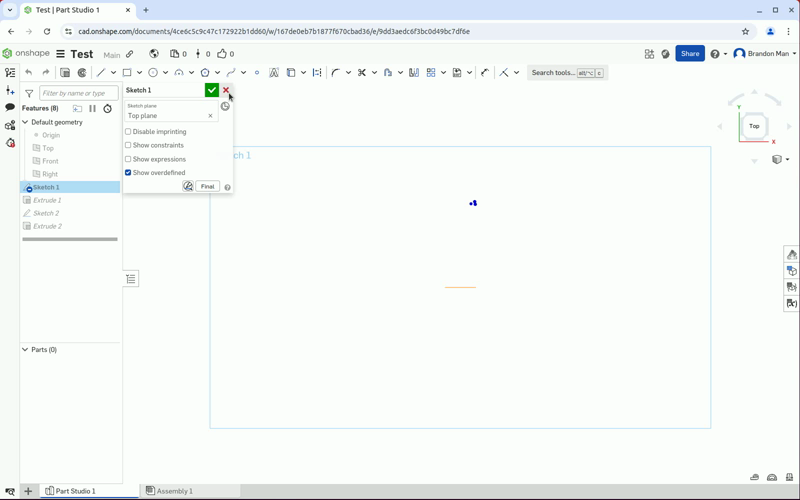
click(229, 92)
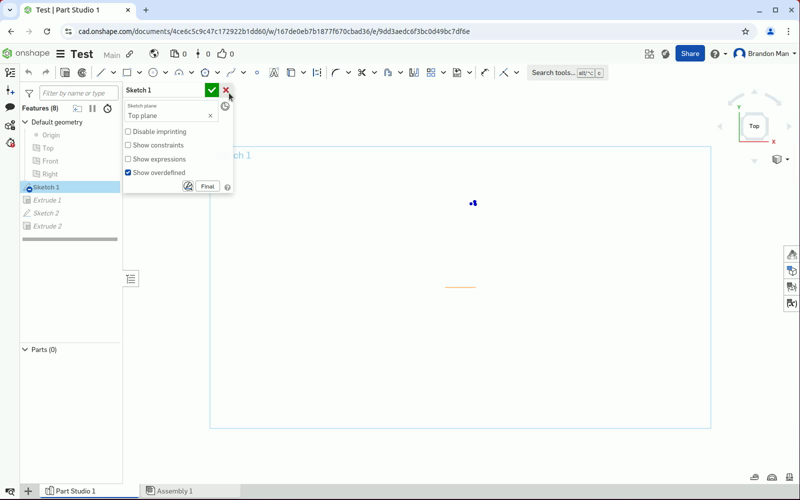
key(shift+s)
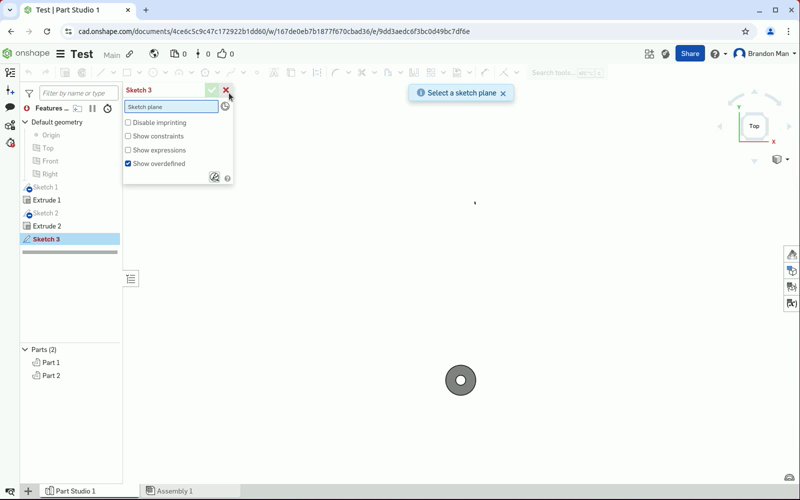
mouse_move(73, 150)
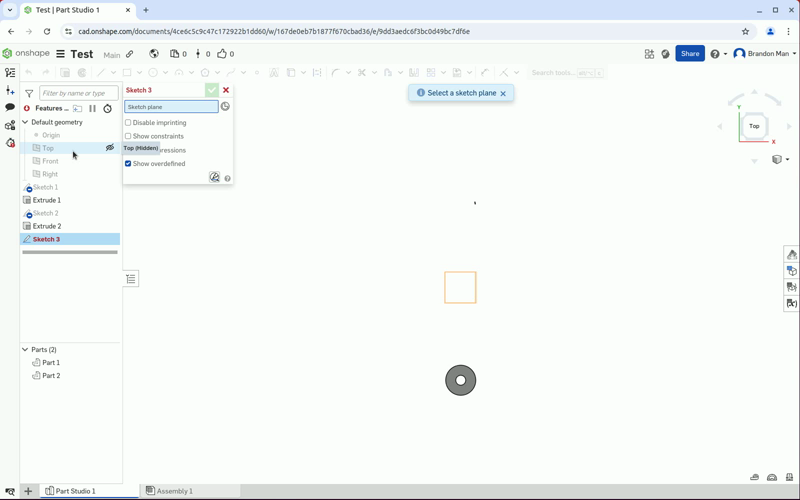
click(73, 150)
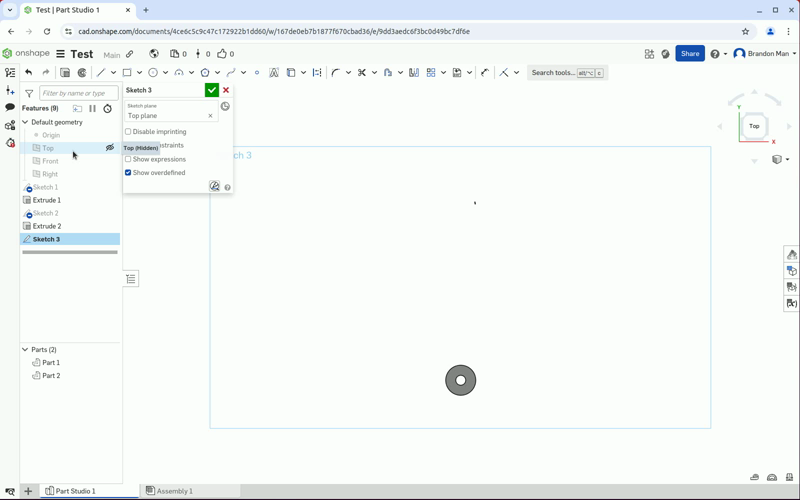
mouse_move(73, 352)
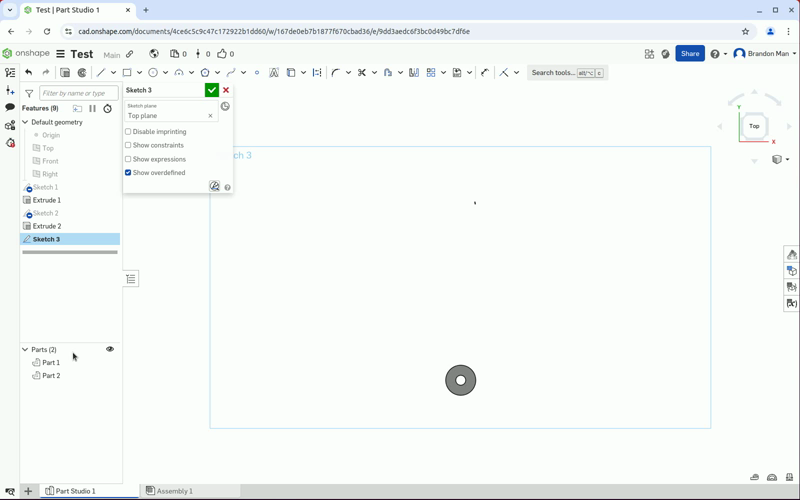
key(y)
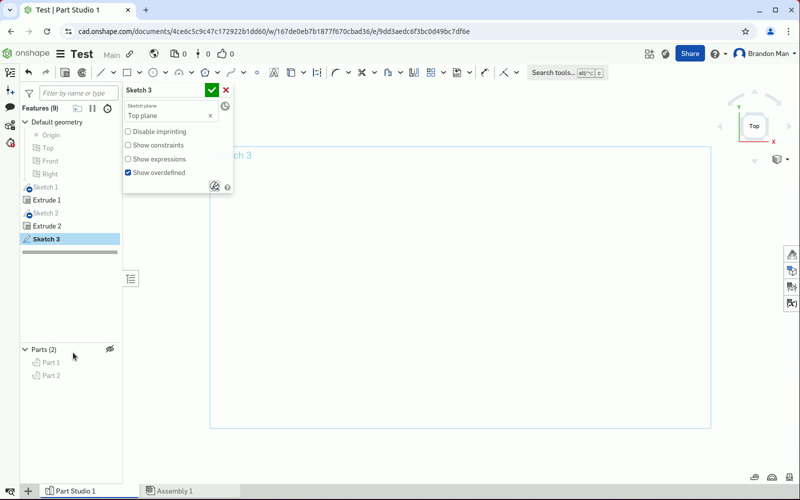
key(c)
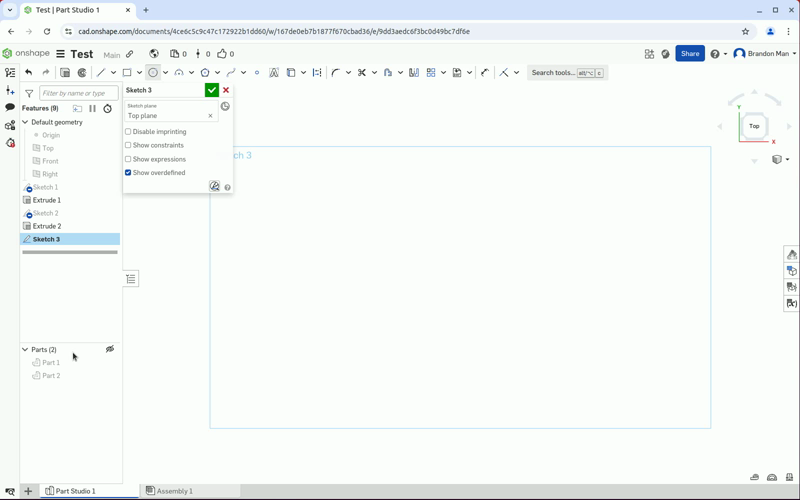
key_down(shift)
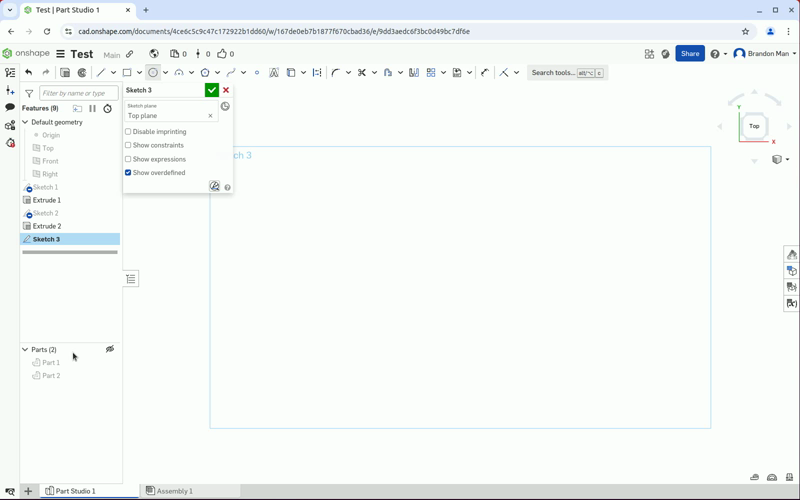
mouse_move(529, 380)
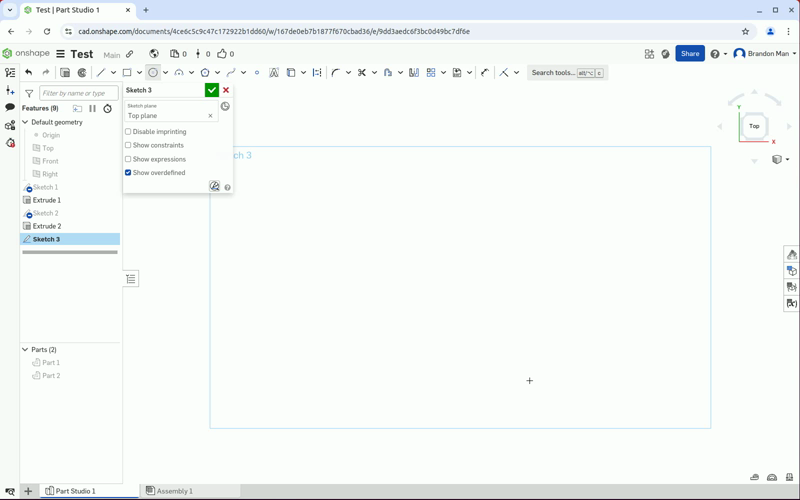
click(529, 380)
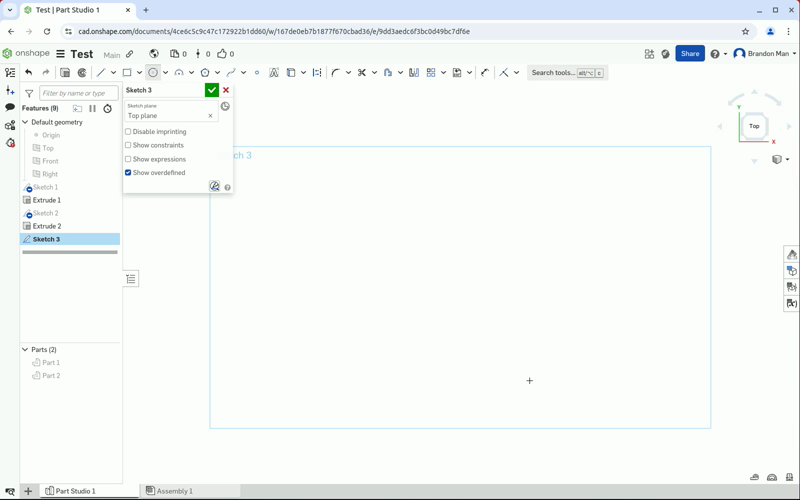
key_up(shift)
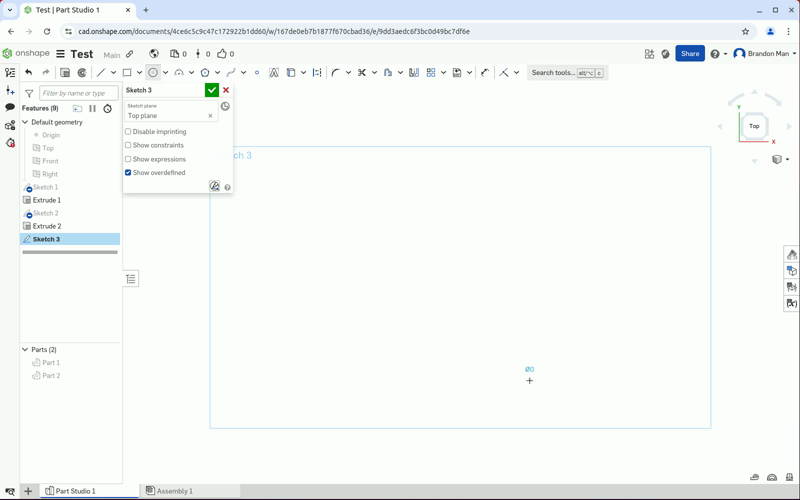
mouse_move(542, 380)
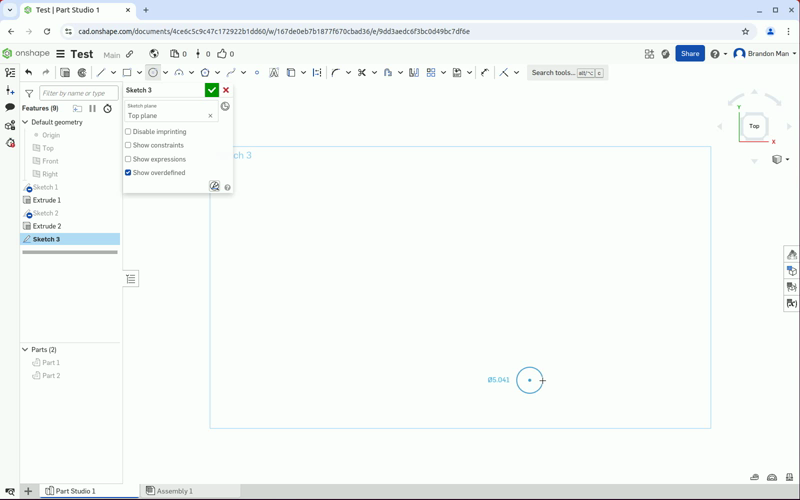
click(542, 380)
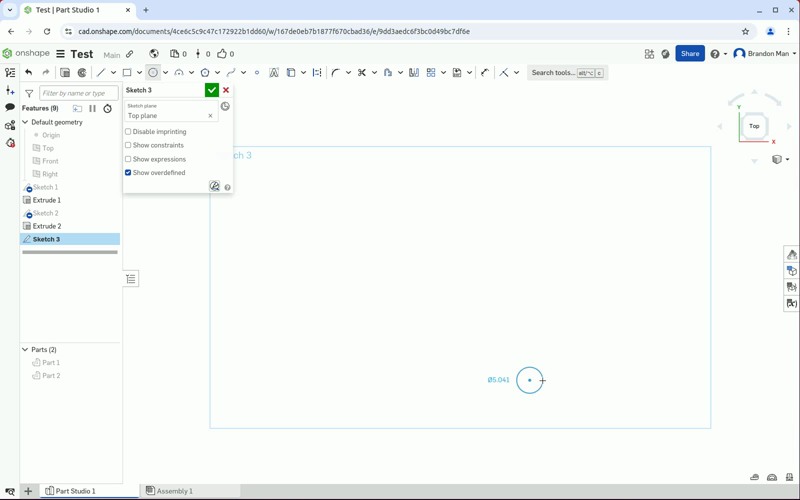
key(esc)
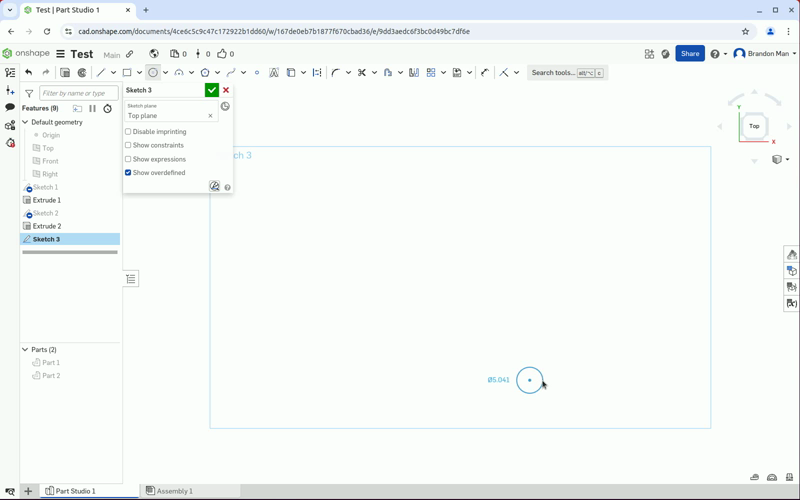
key(c)
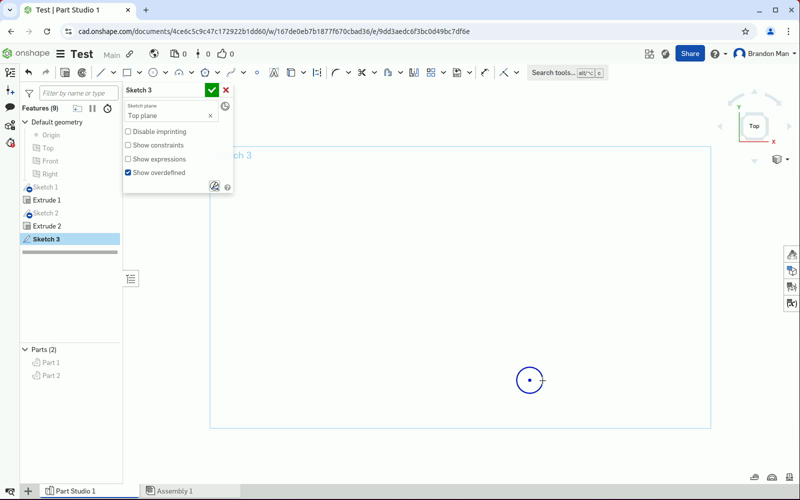
key_down(shift)
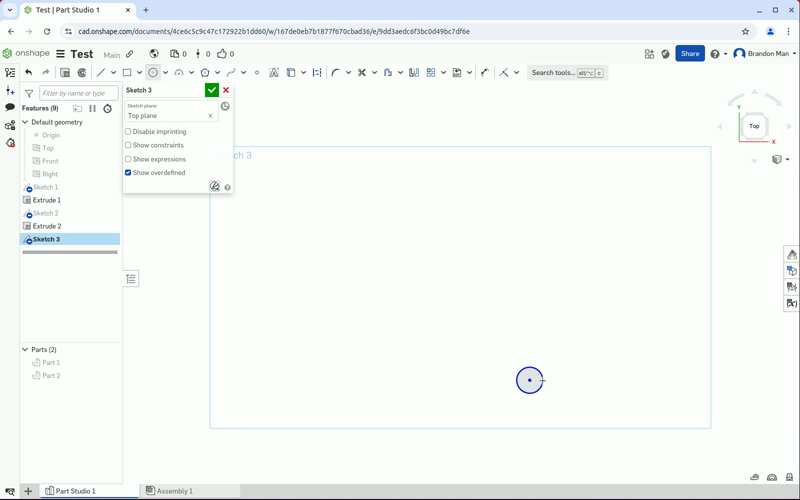
mouse_move(529, 380)
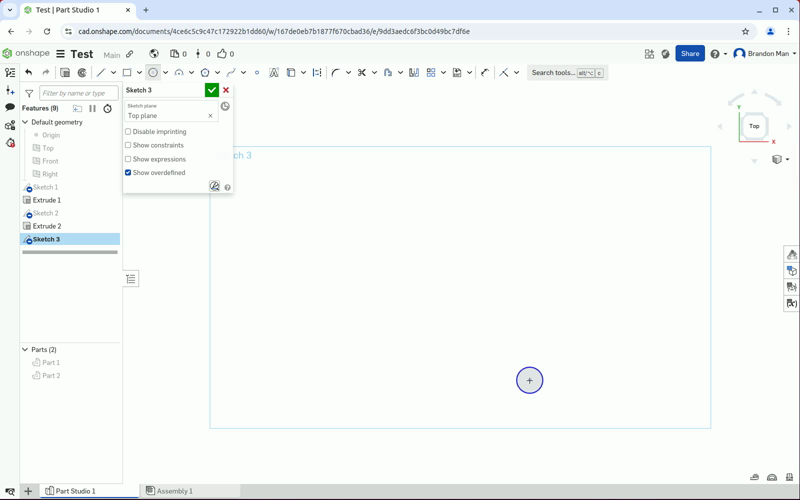
click(529, 380)
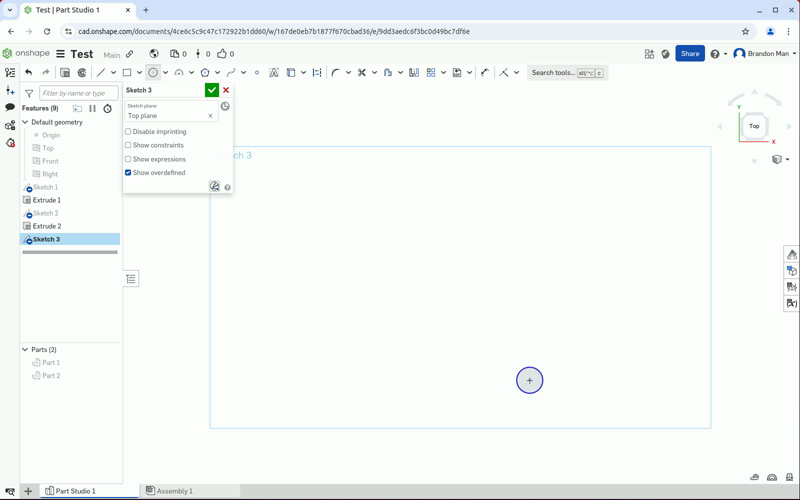
key_up(shift)
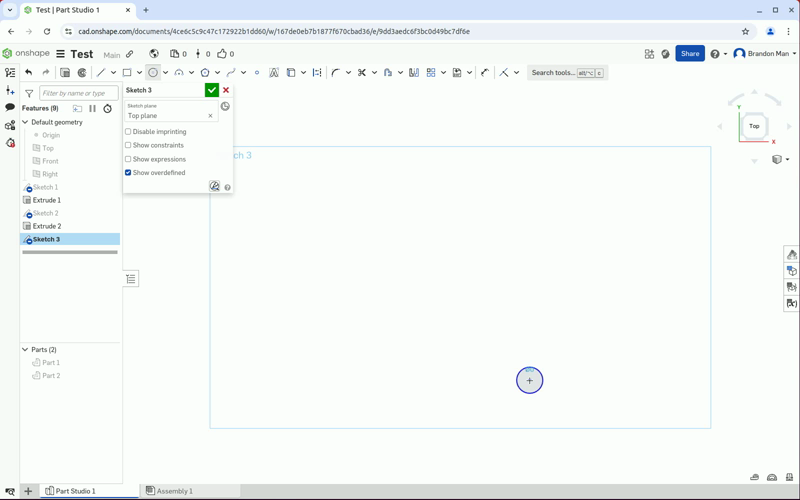
mouse_move(534, 380)
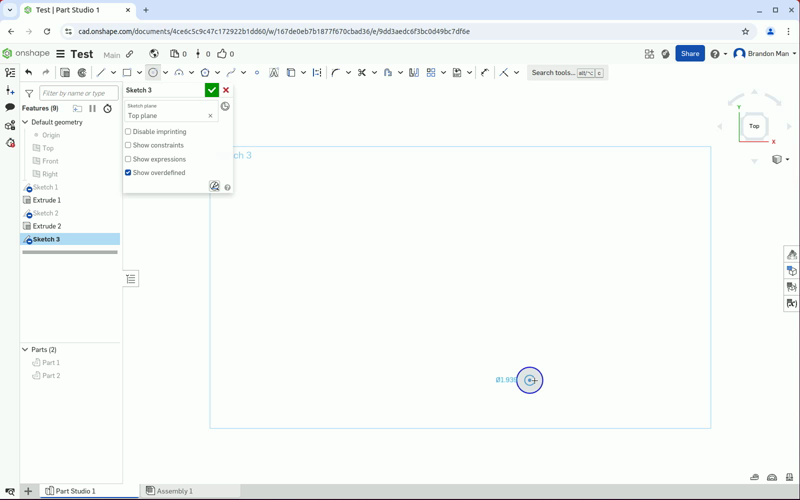
click(534, 380)
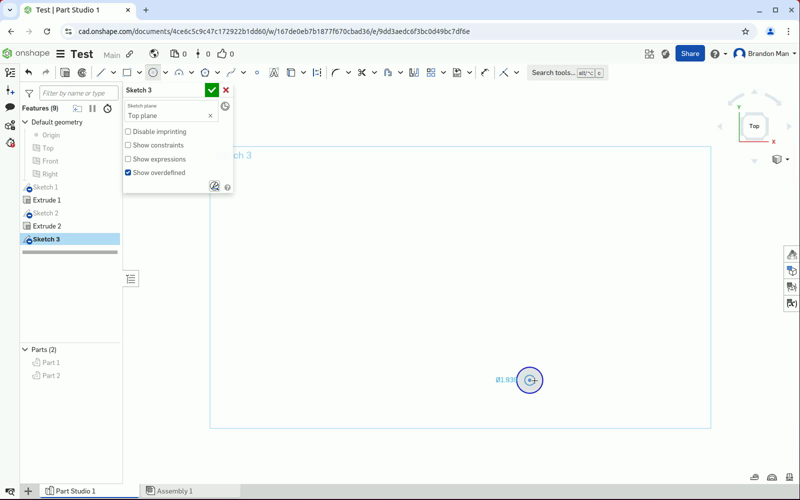
key(esc)
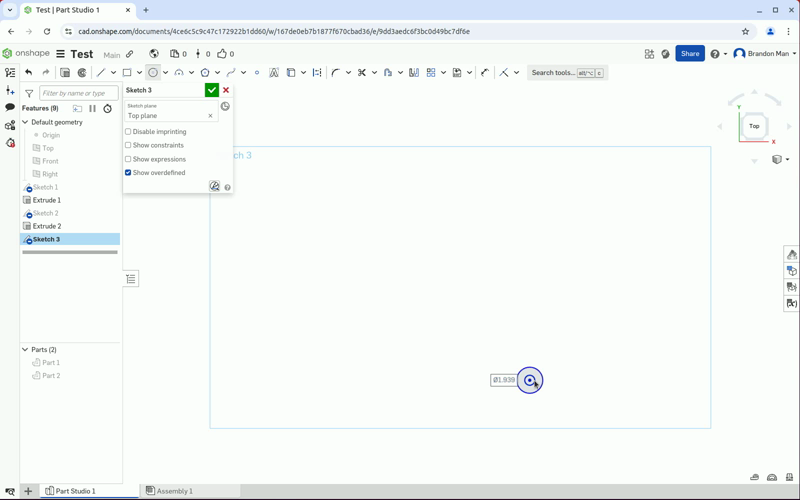
mouse_move(531, 389)
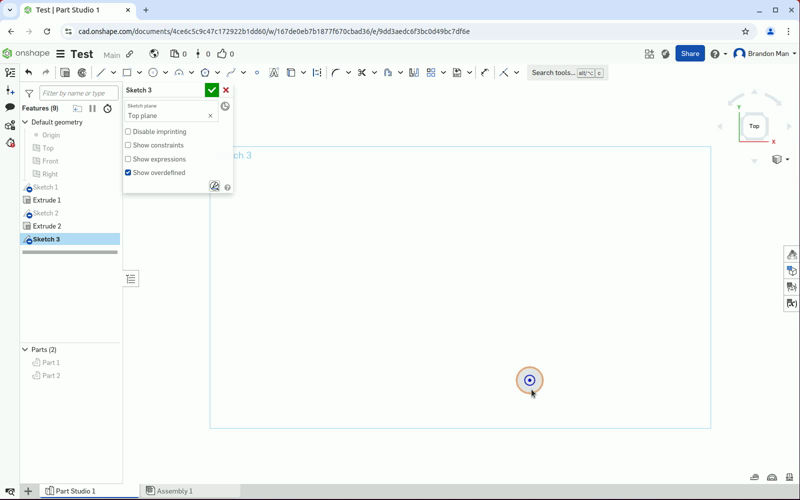
scroll(6)
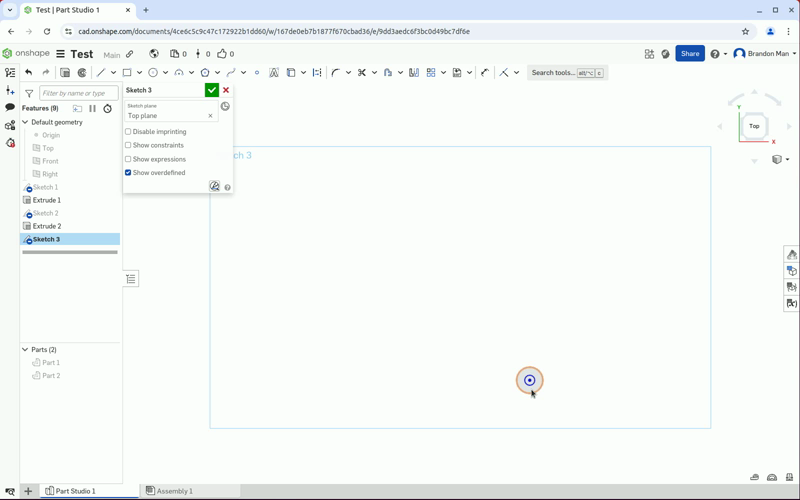
scroll(6)
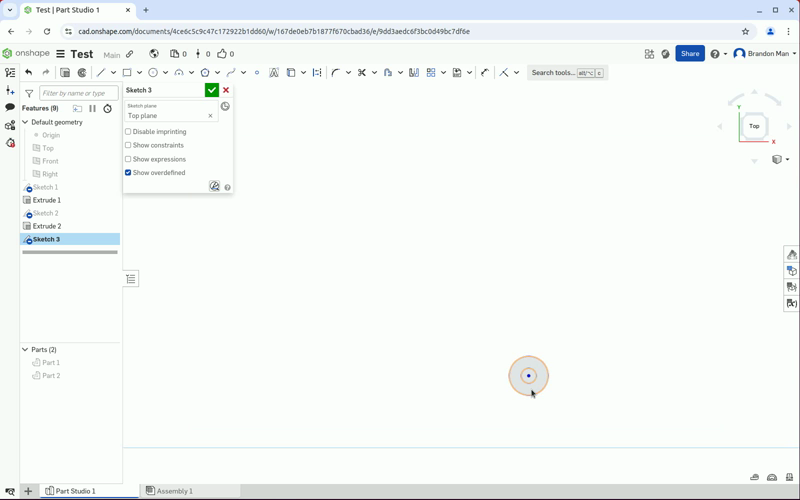
scroll(6)
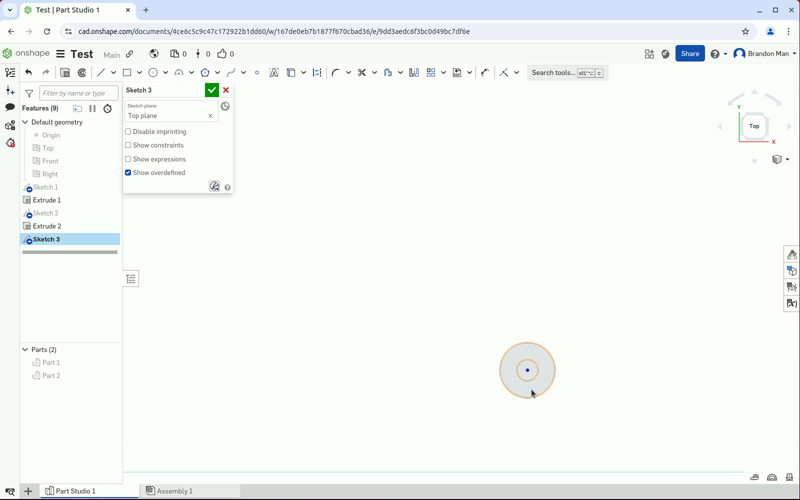
scroll(6)
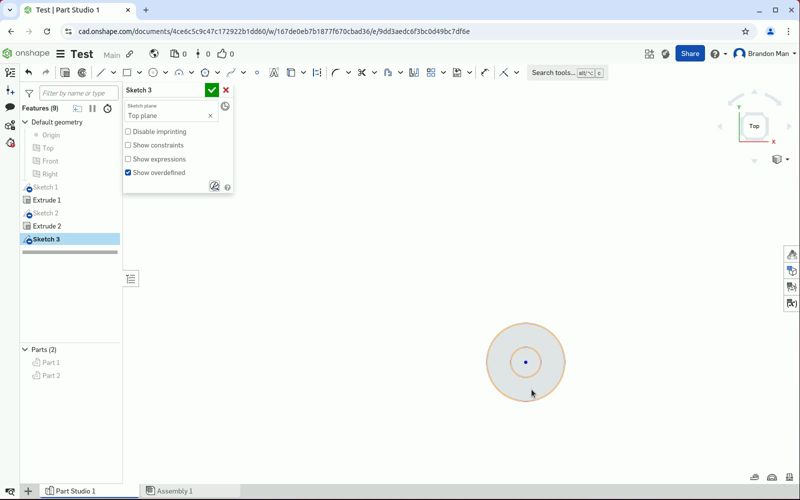
scroll(6)
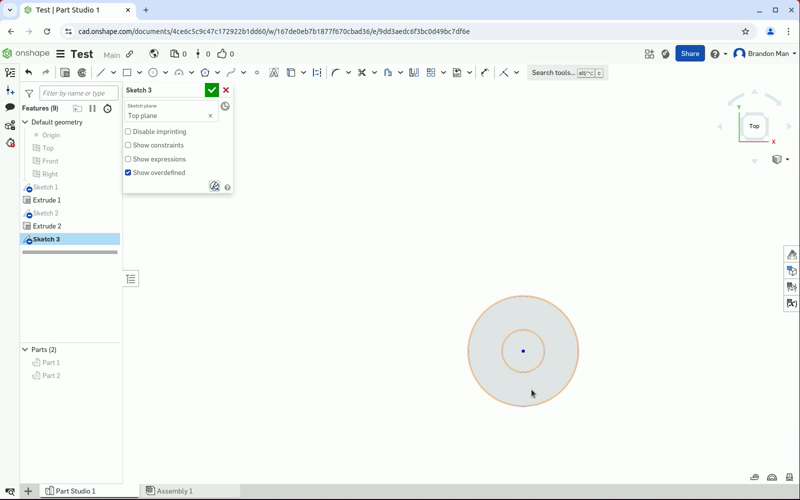
scroll(6)
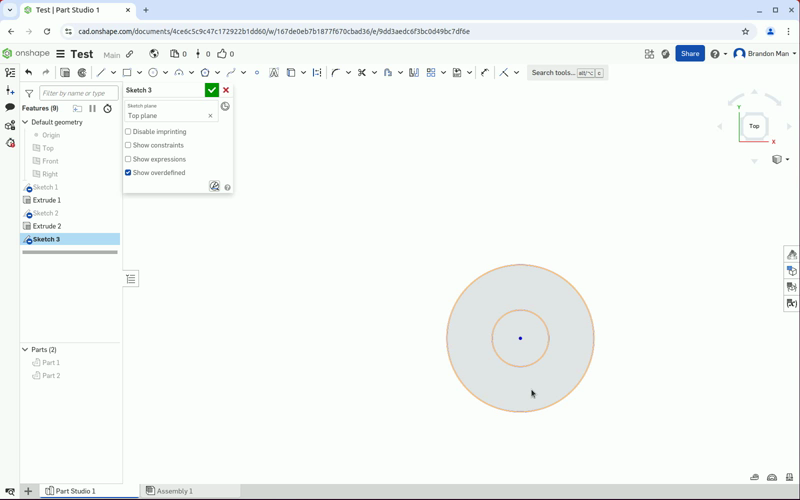
scroll(6)
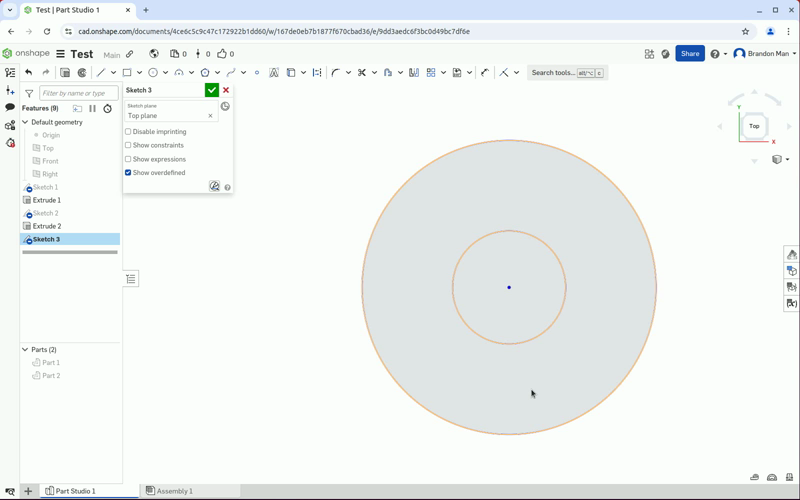
click(531, 389)
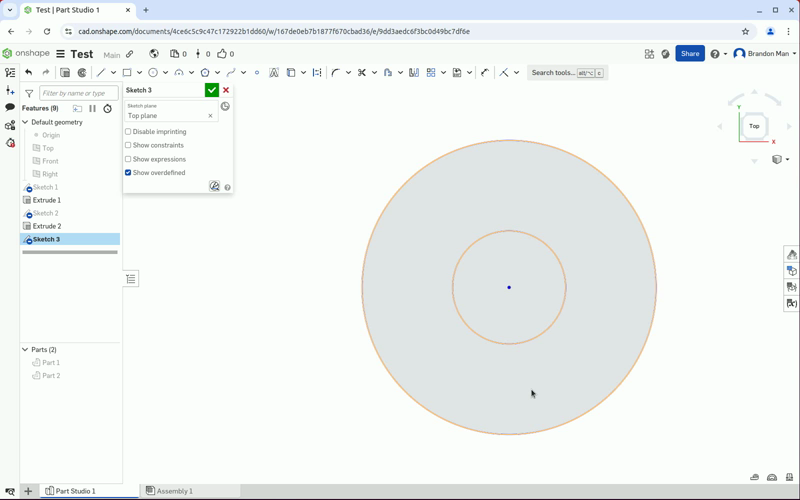
scroll(-6)
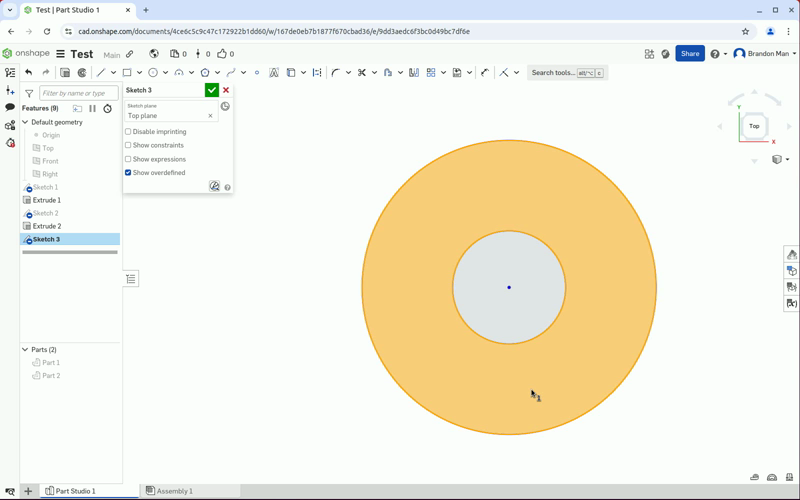
scroll(-6)
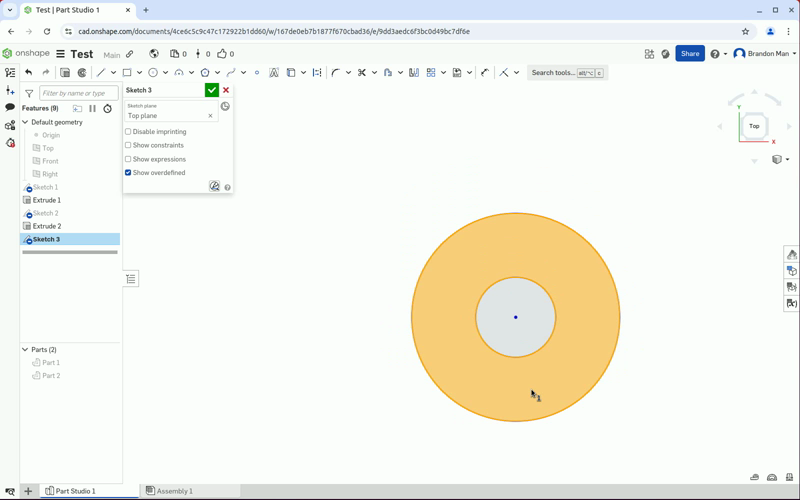
scroll(-6)
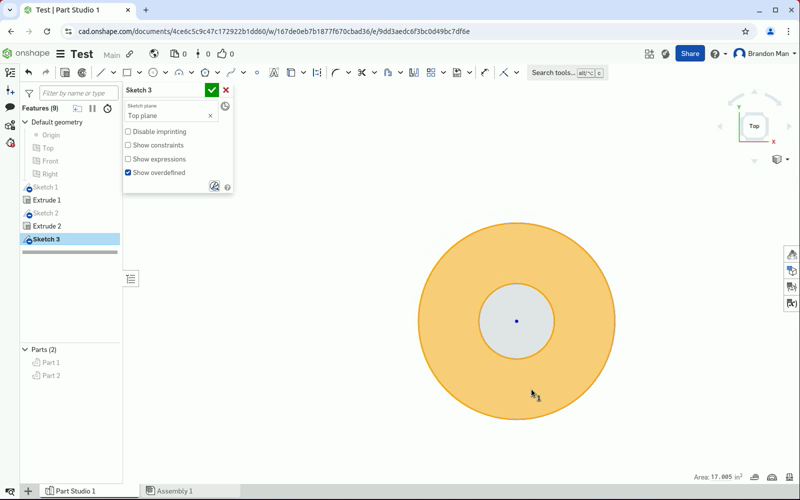
scroll(-6)
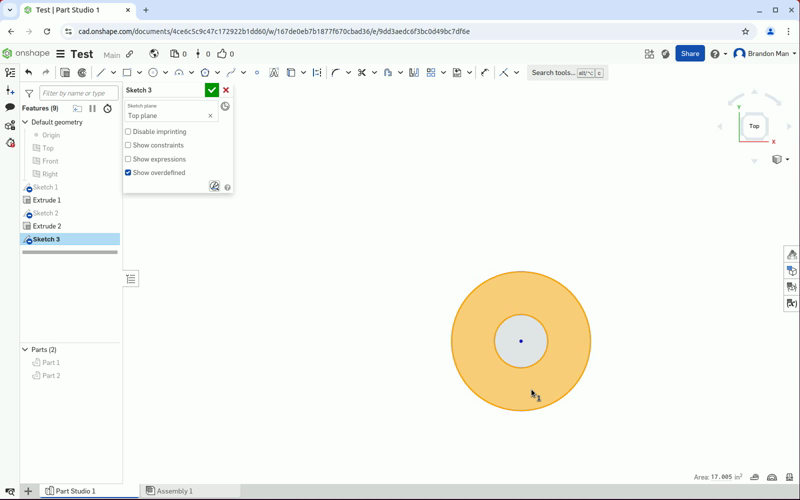
scroll(-6)
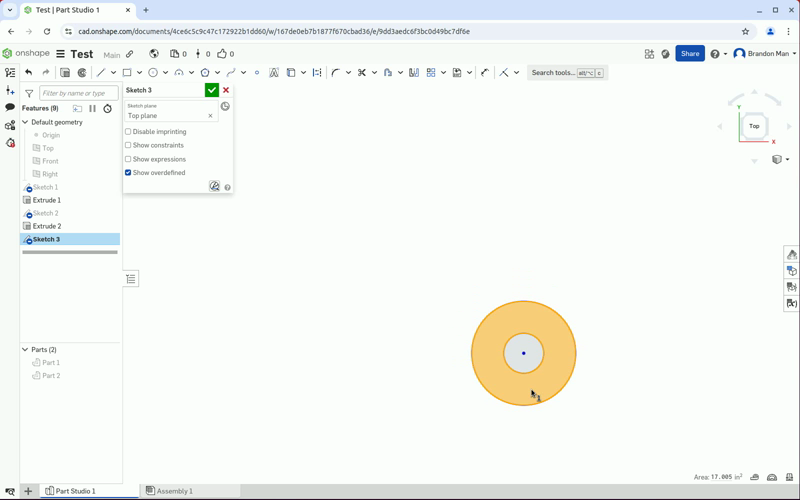
scroll(-6)
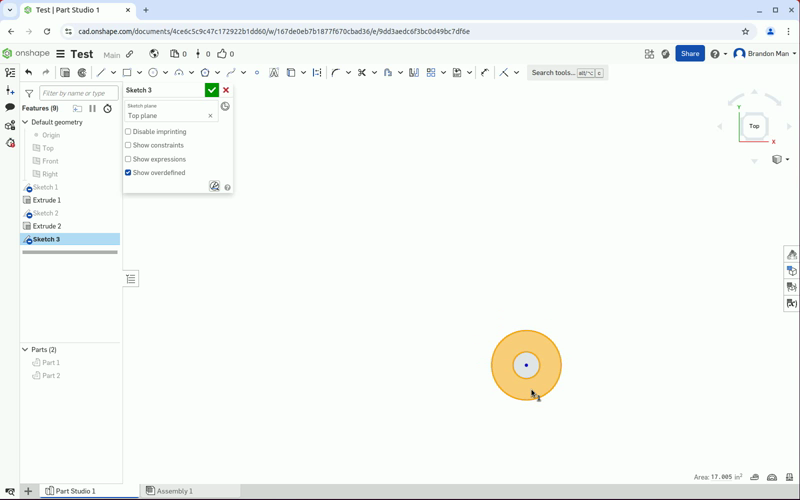
scroll(-6)
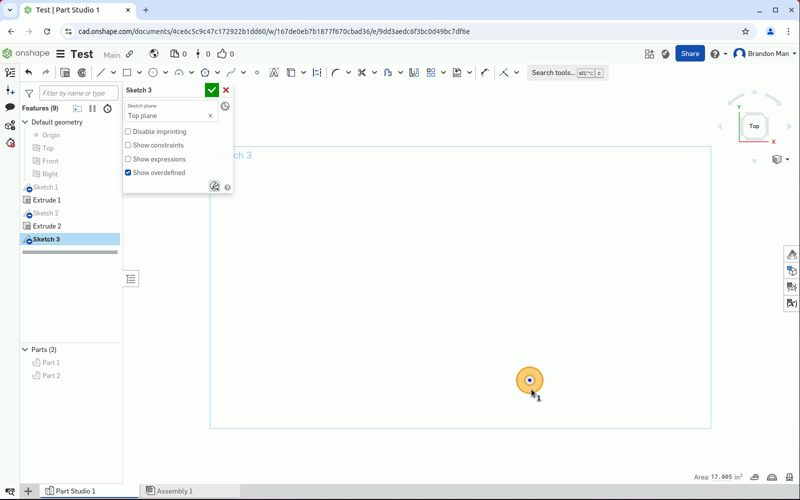
mouse_move(73, 352)
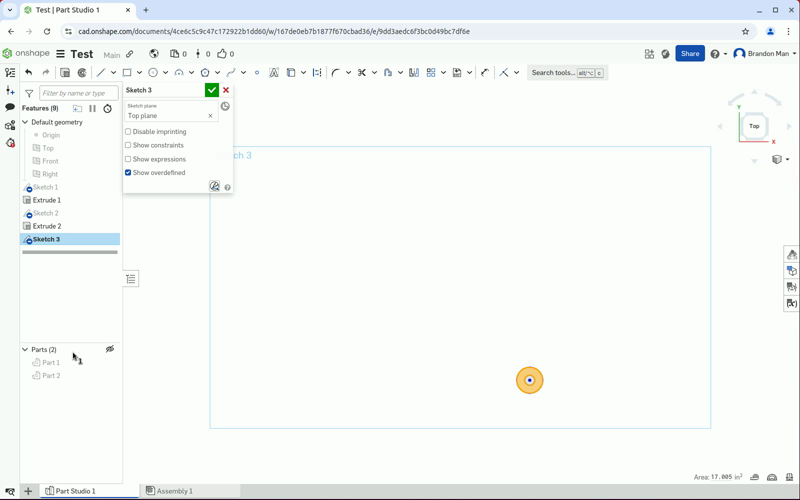
key(shift+y)
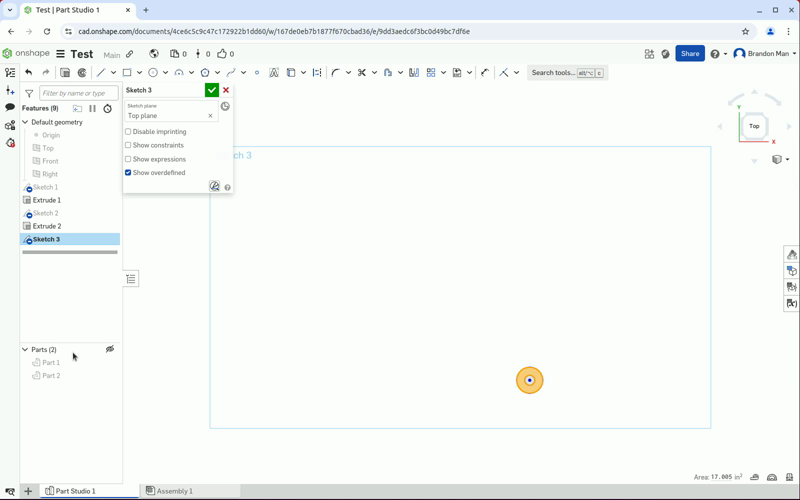
key(shift+e)
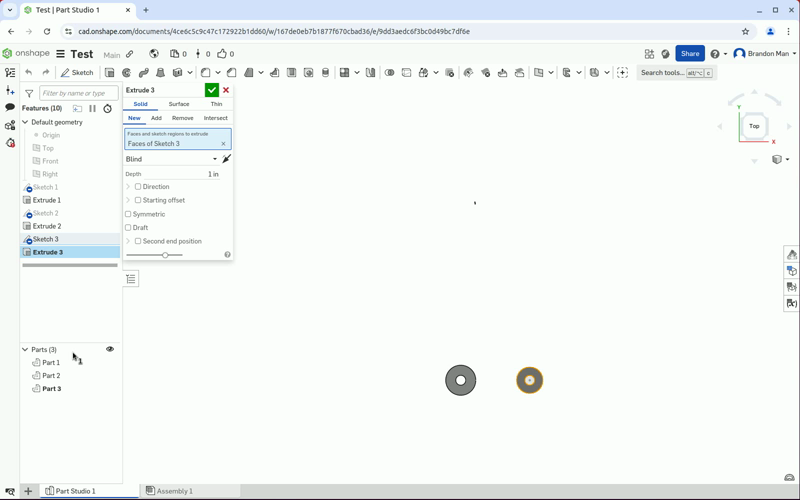
mouse_move(143, 106)
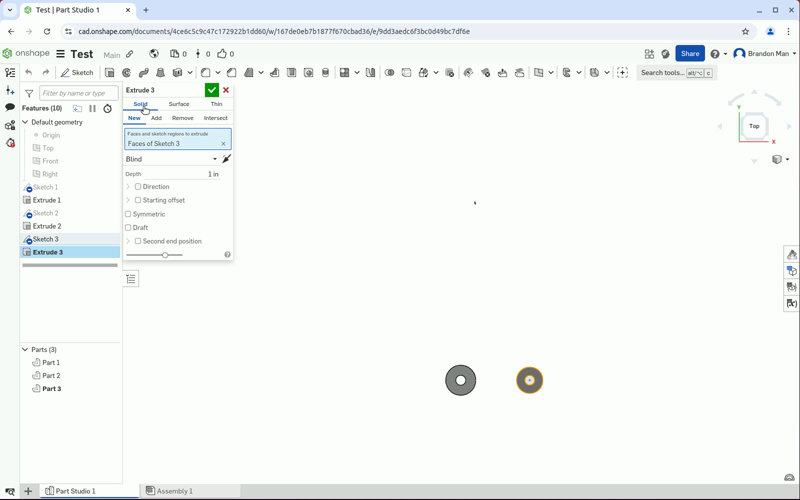
click(143, 106)
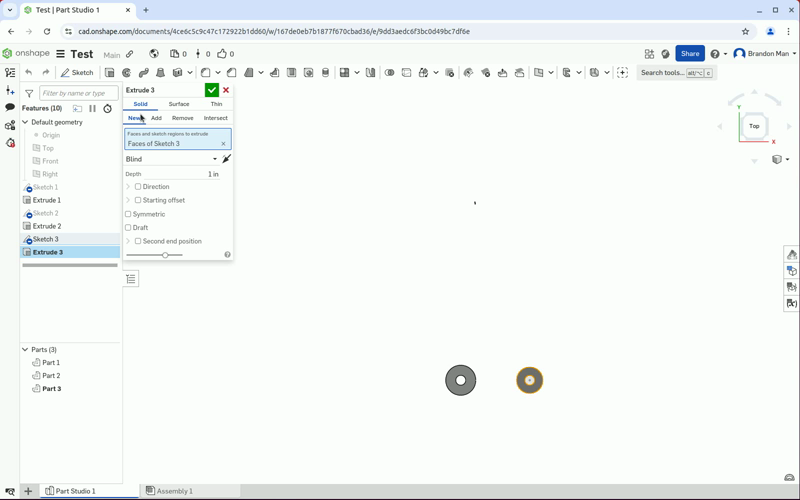
mouse_move(137, 120)
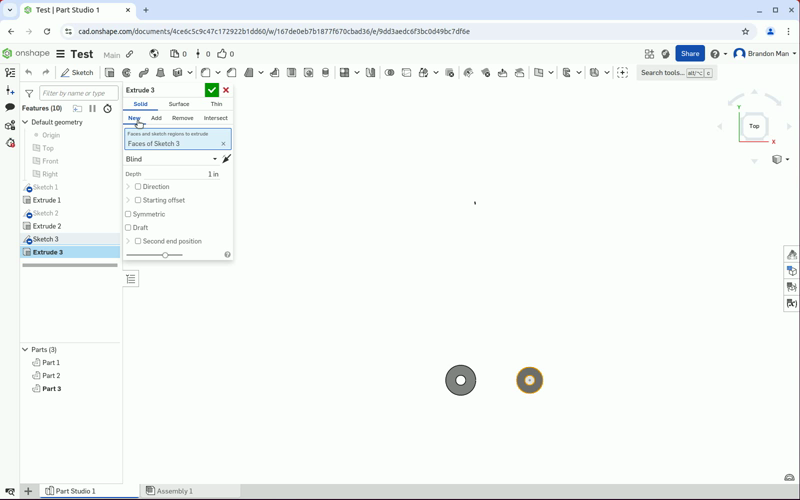
click(137, 120)
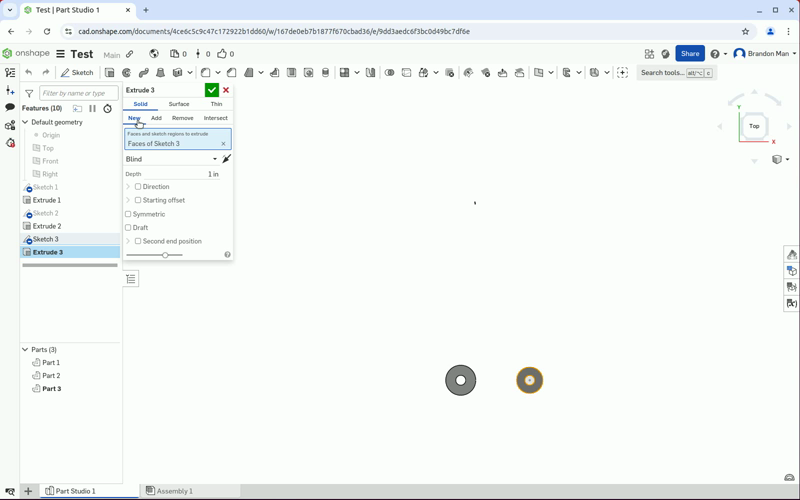
key(tab, 4)
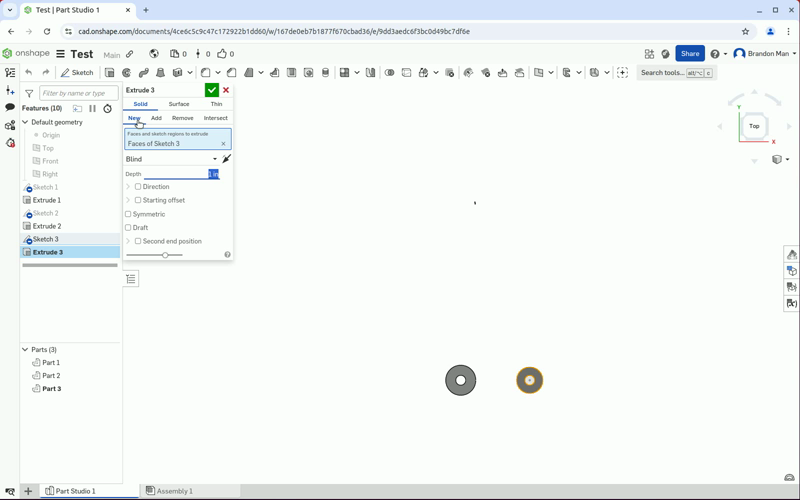
text(7.943)
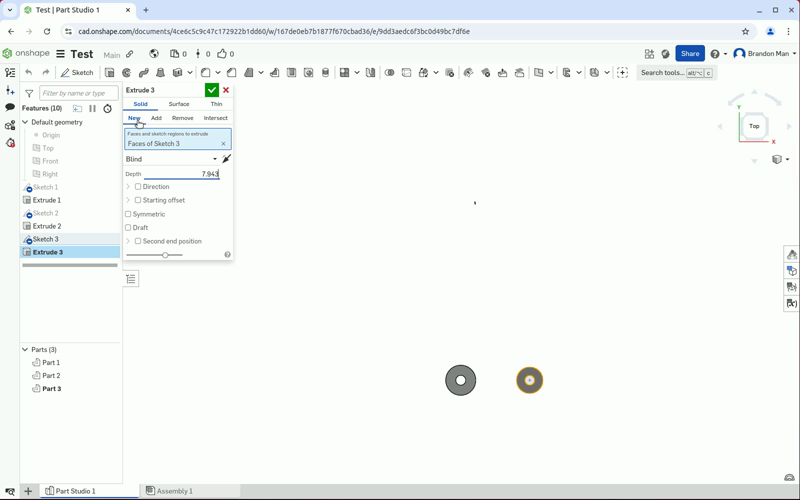
key(enter)
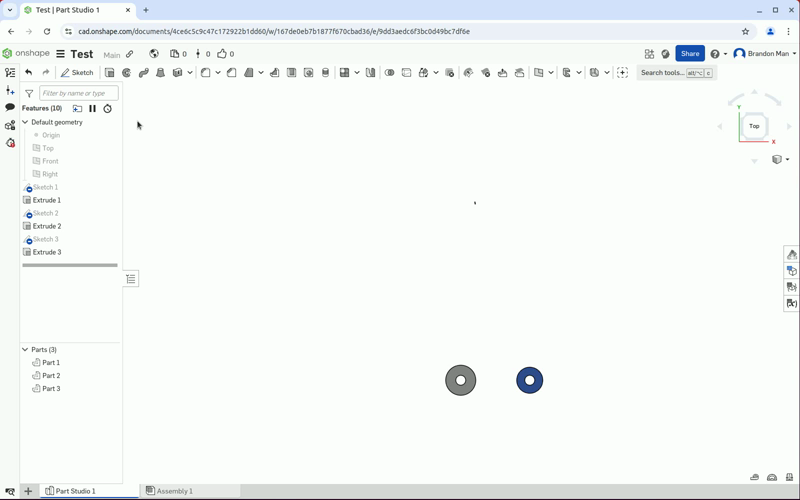
key(shift+h)
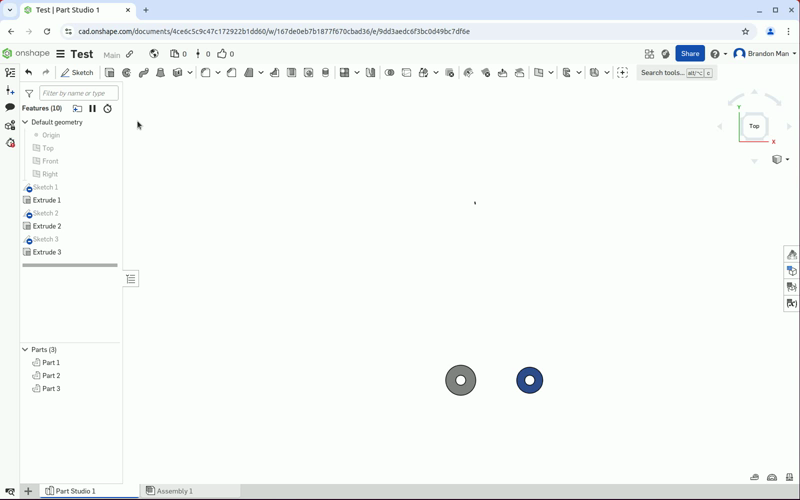
key(shift+h)
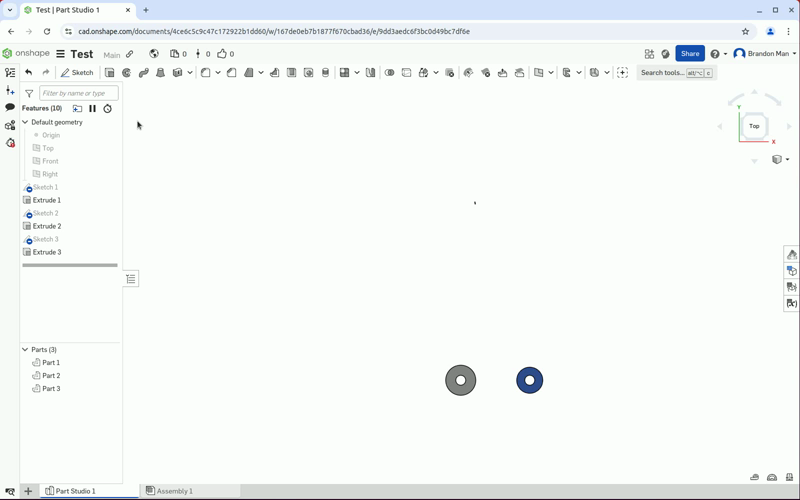
mouse_move(73, 189)
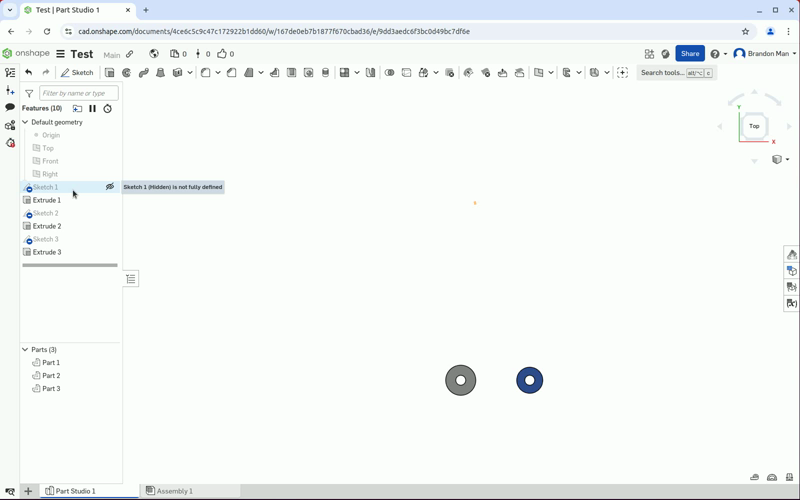
click(73, 189)
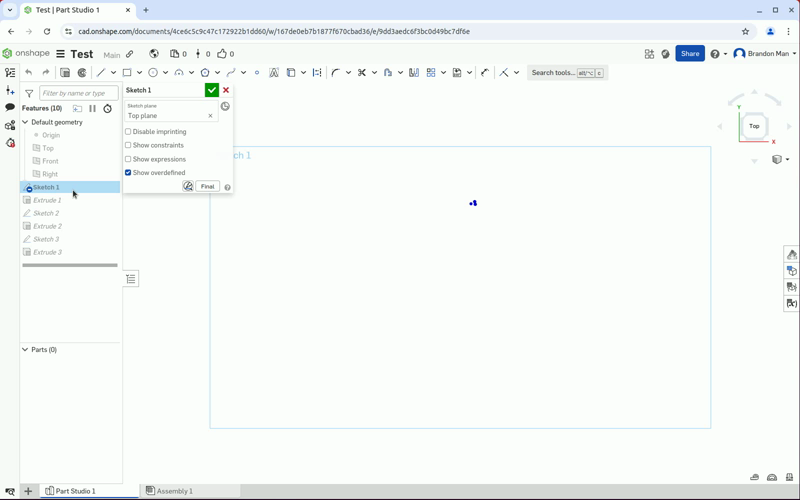
mouse_move(229, 92)
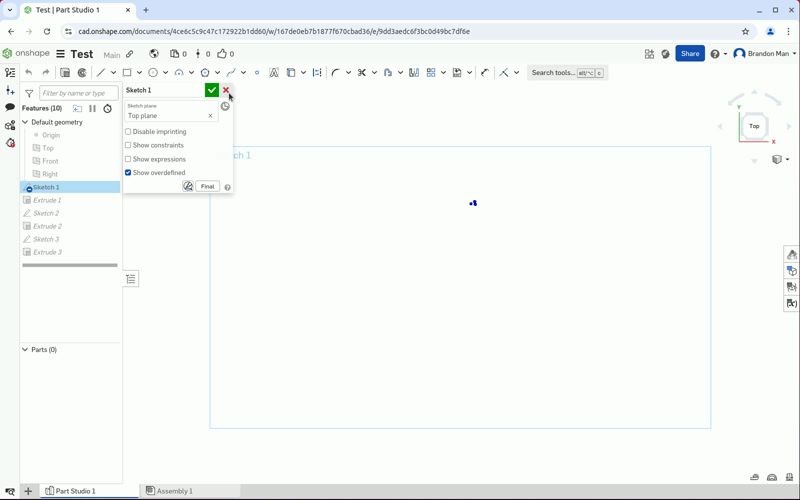
click(229, 92)
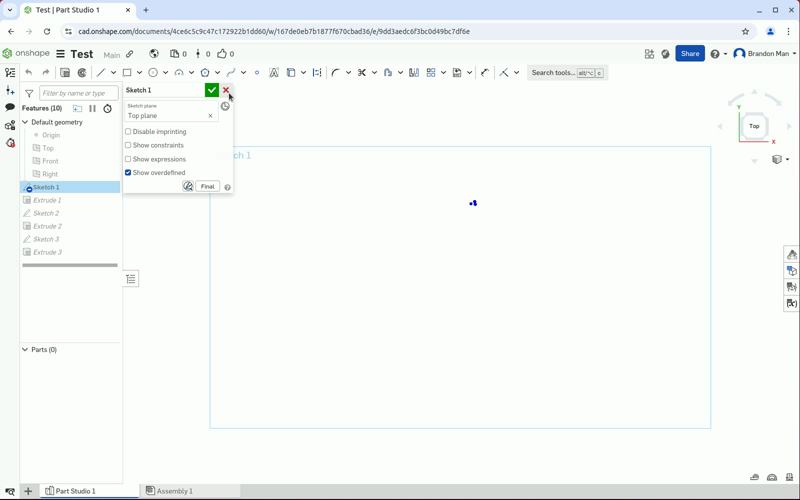
key(shift+s)
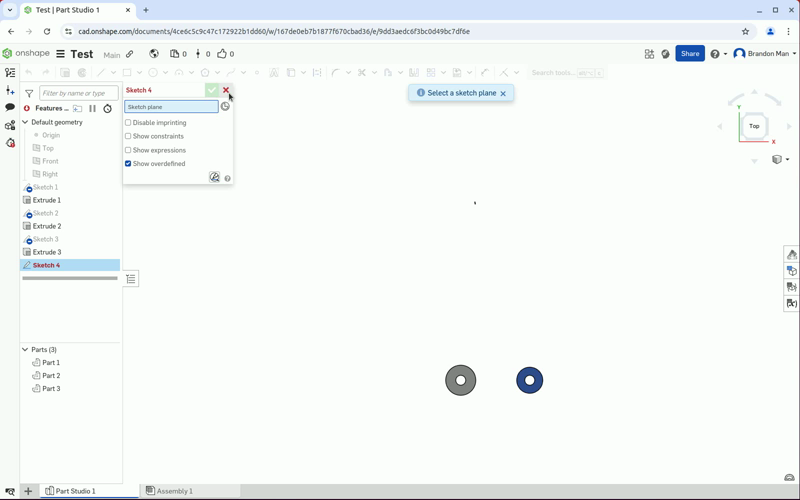
mouse_move(73, 150)
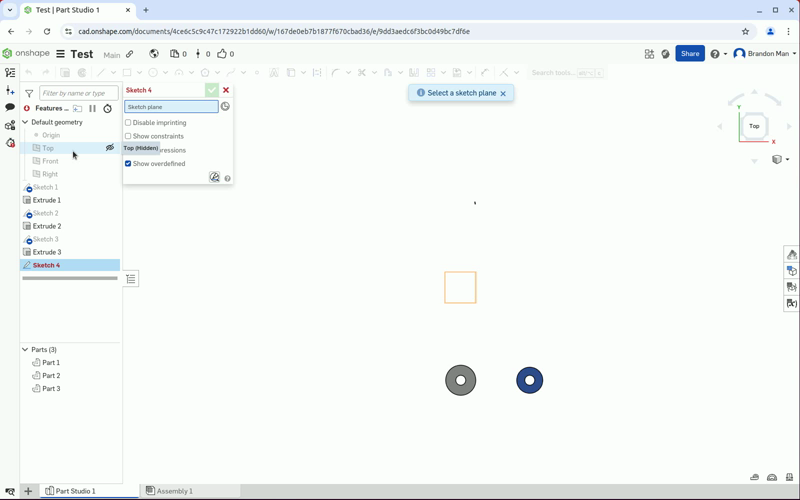
click(73, 150)
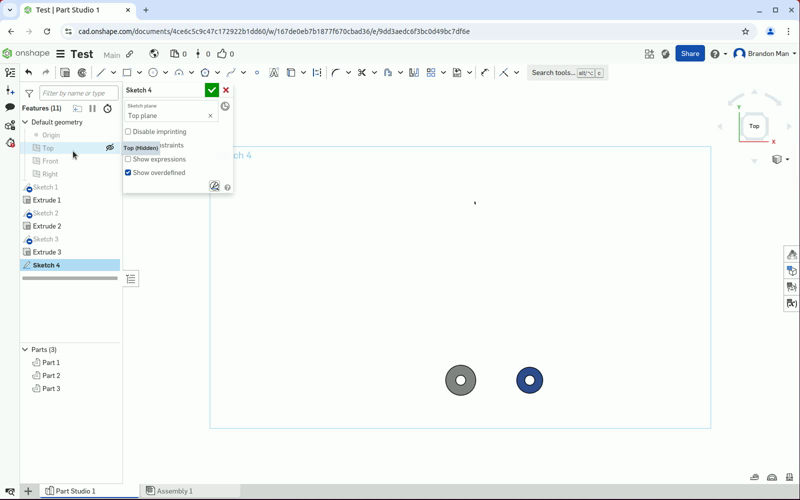
mouse_move(73, 352)
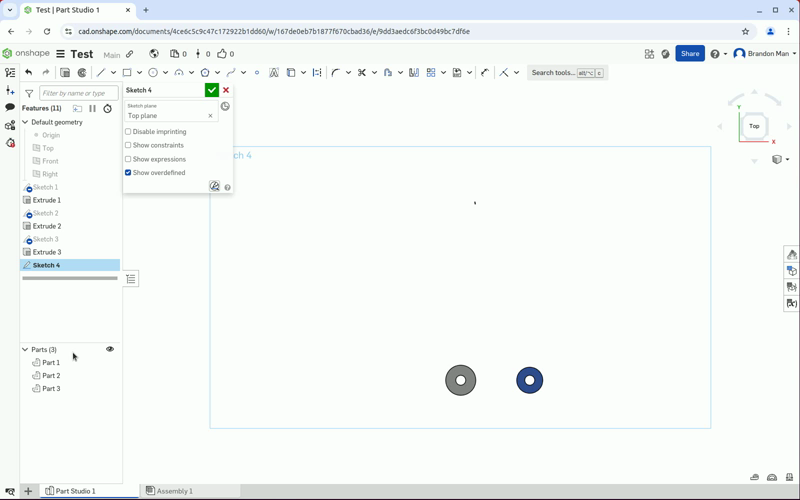
key(y)
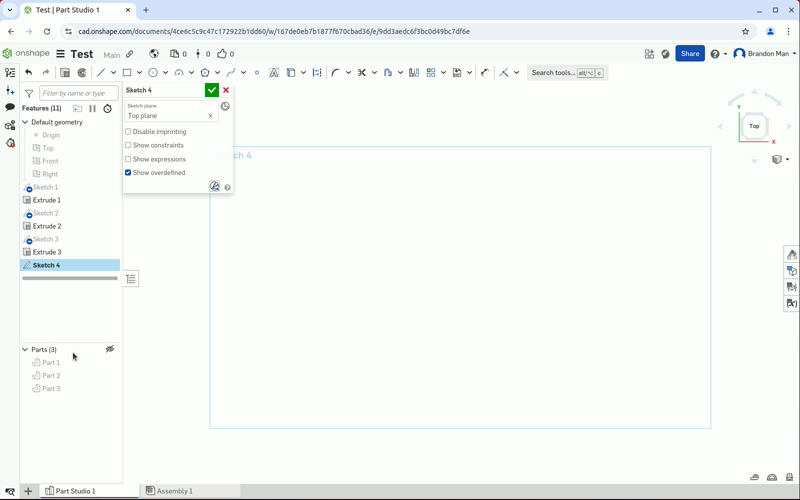
key(c)
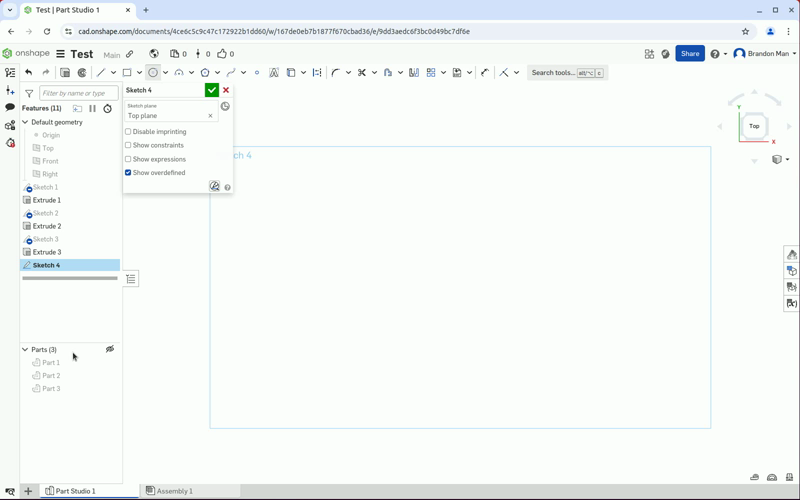
key_down(shift)
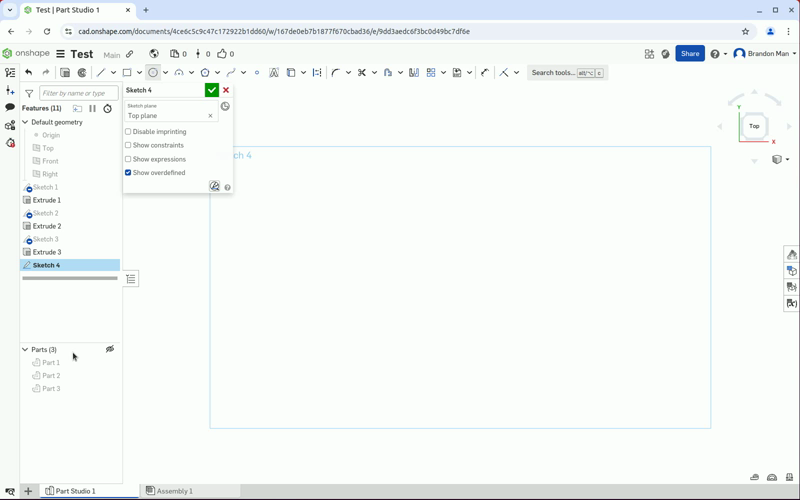
mouse_move(461, 282)
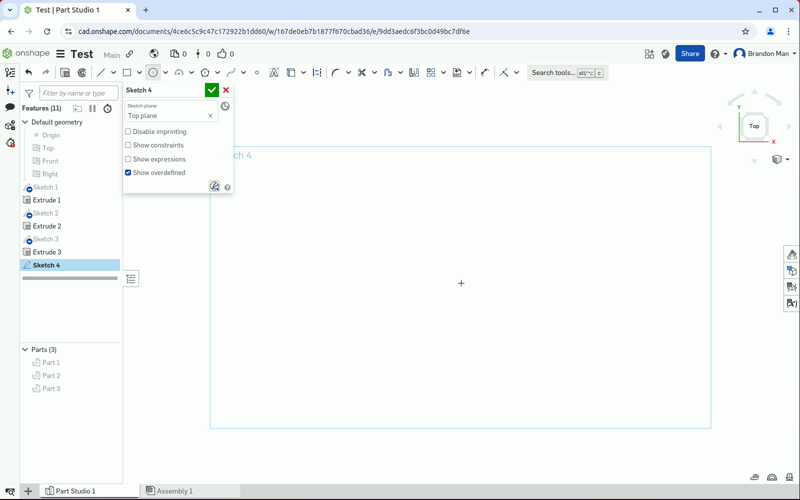
click(461, 282)
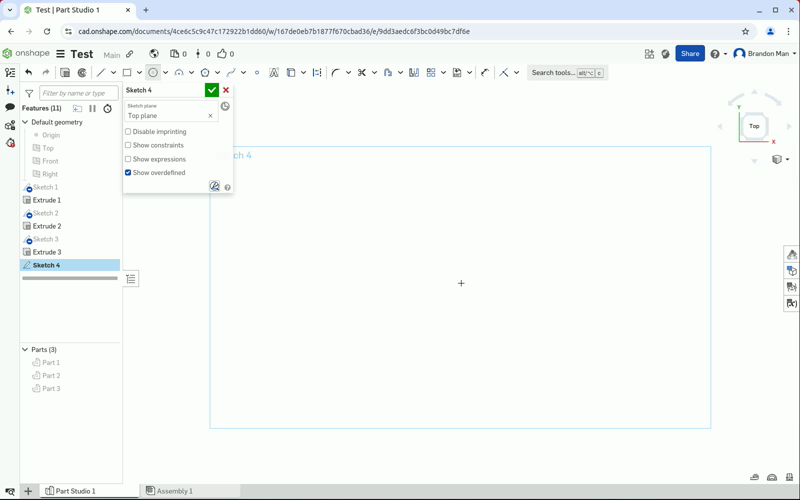
key_up(shift)
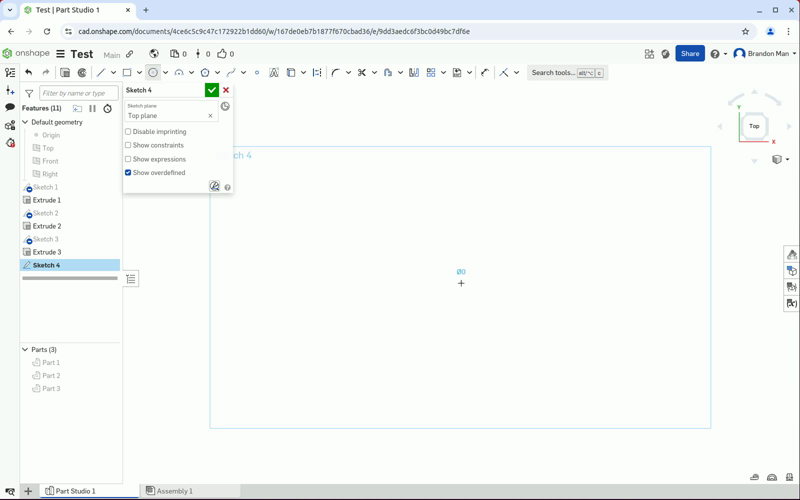
mouse_move(486, 282)
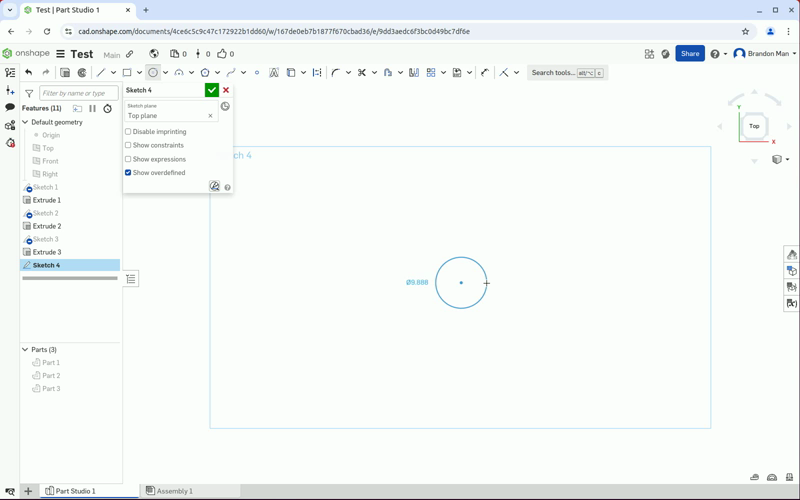
click(486, 282)
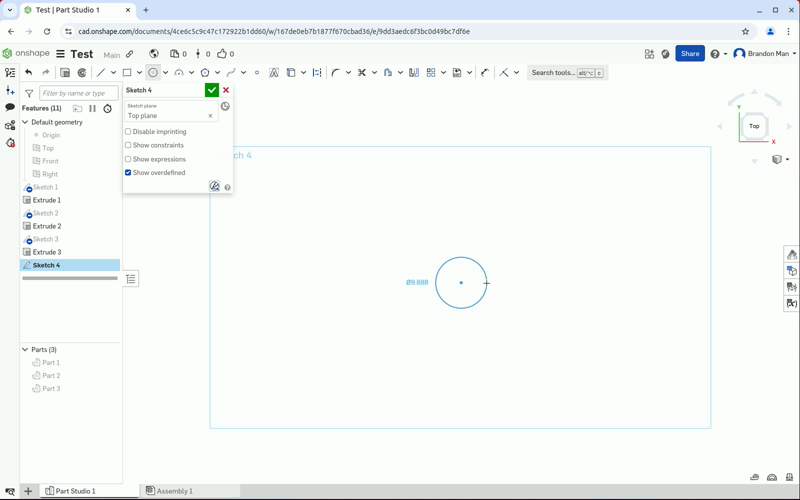
key(esc)
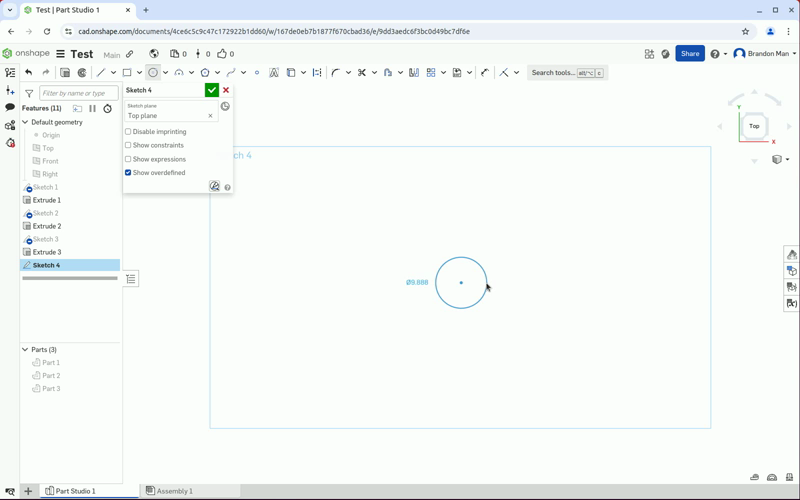
key(c)
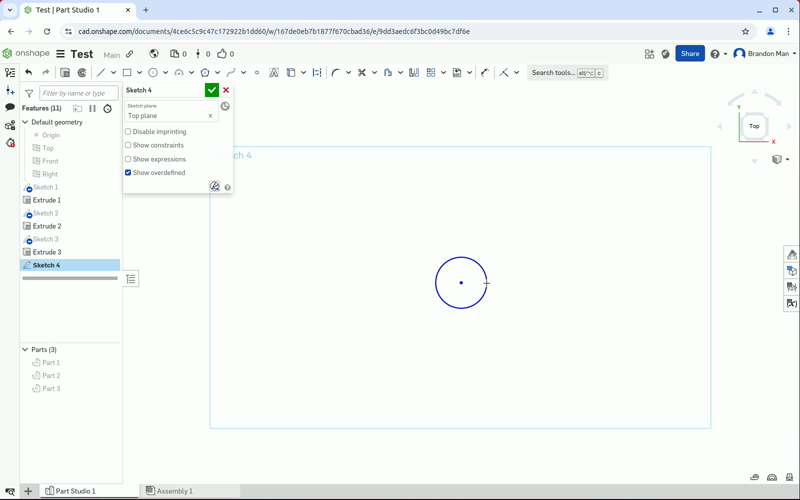
key_down(shift)
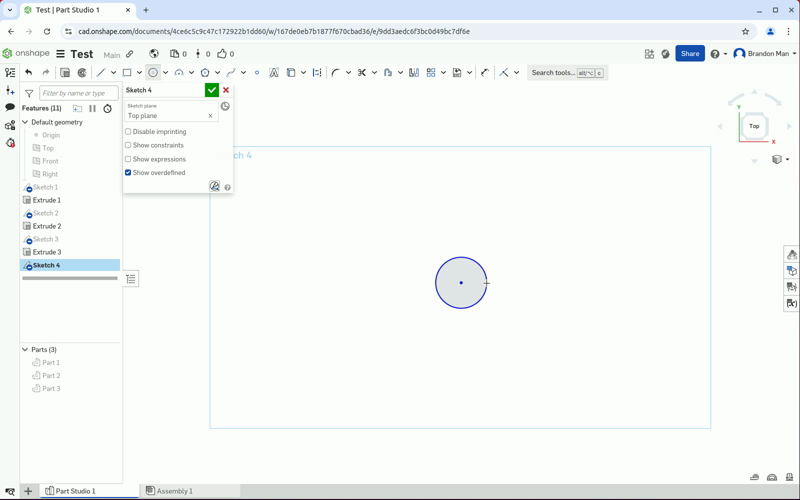
mouse_move(461, 282)
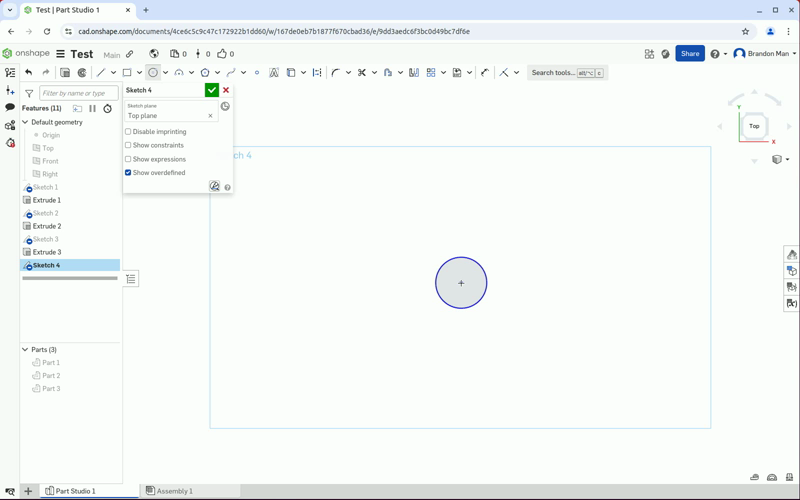
click(461, 282)
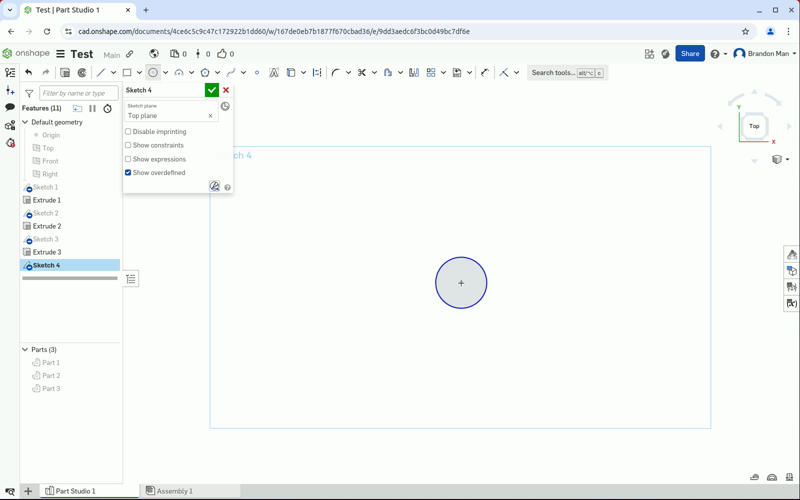
key_up(shift)
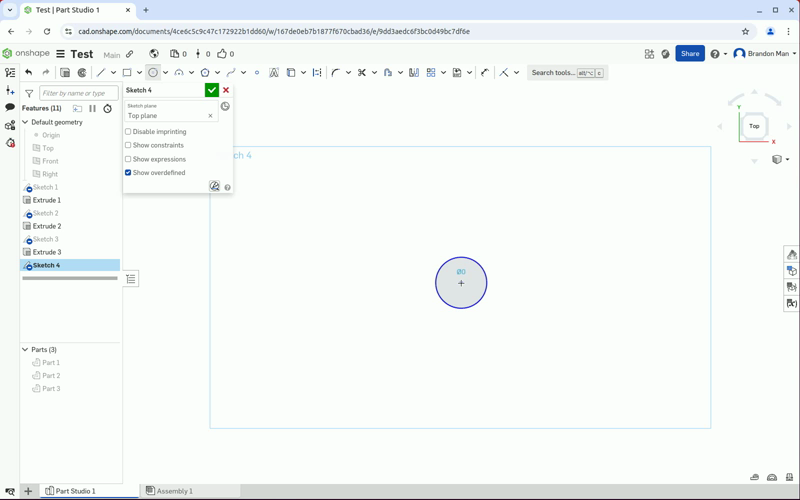
mouse_move(466, 282)
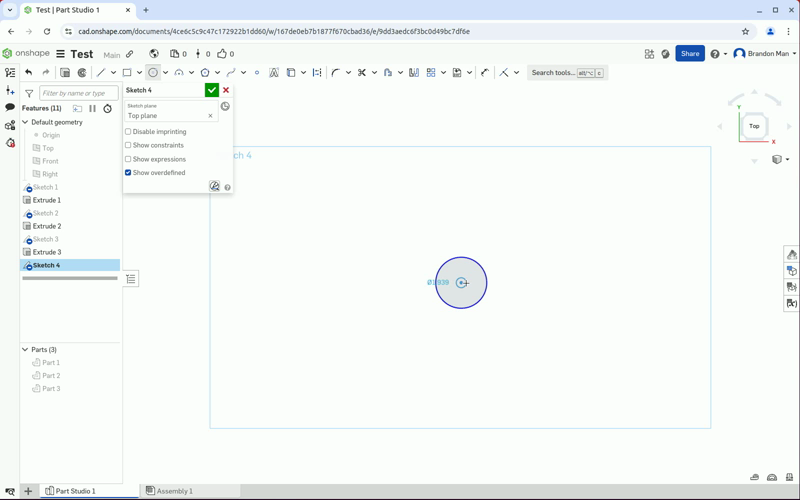
click(466, 282)
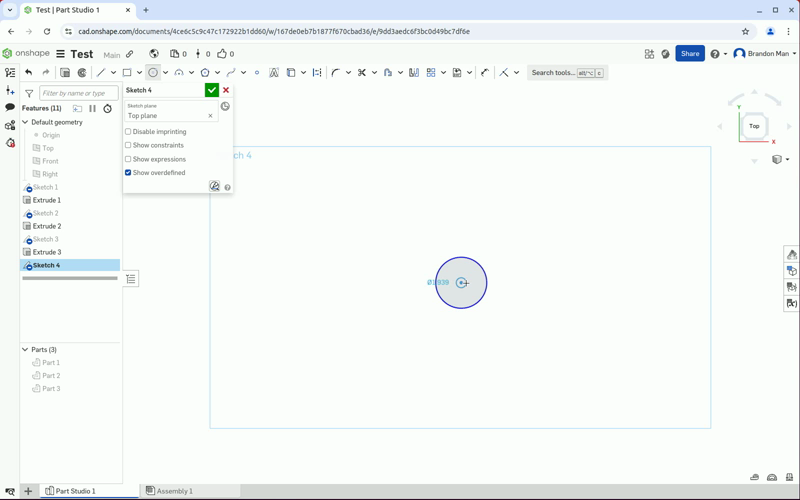
key(esc)
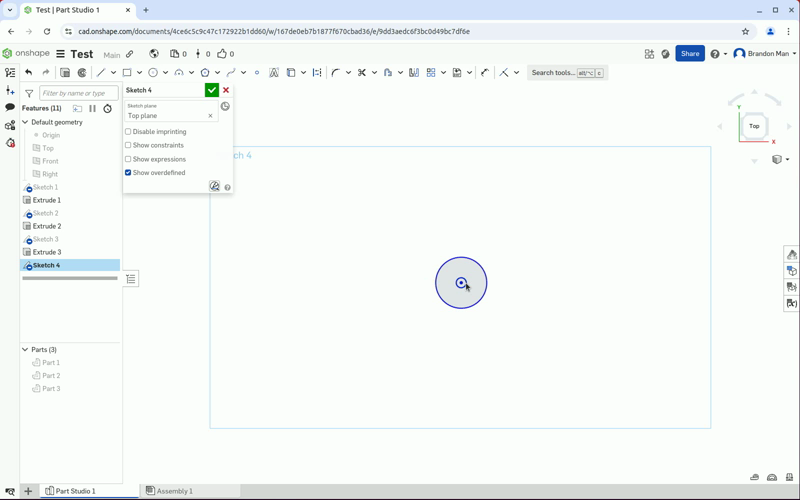
mouse_move(468, 302)
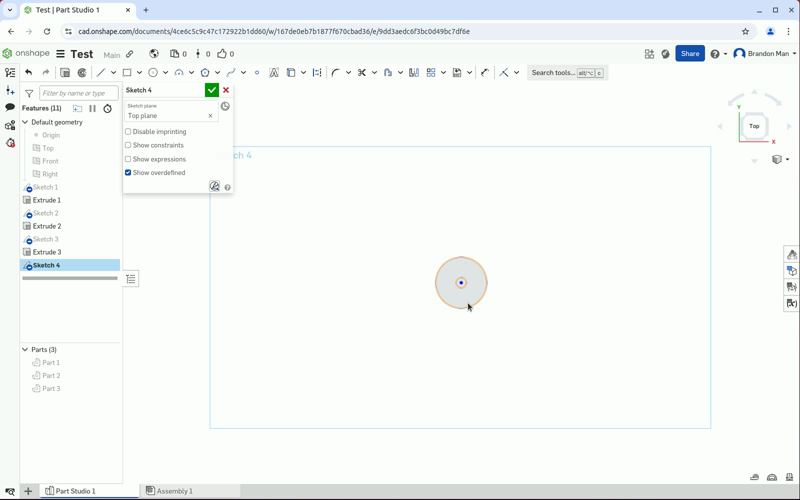
click(468, 302)
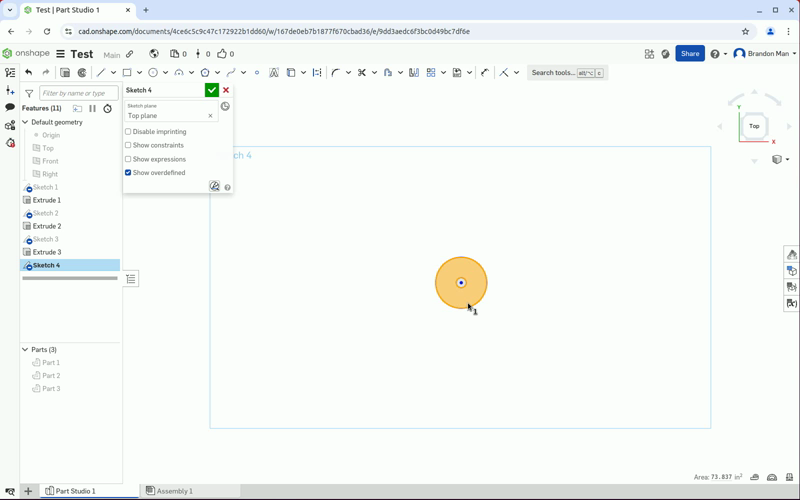
mouse_move(73, 352)
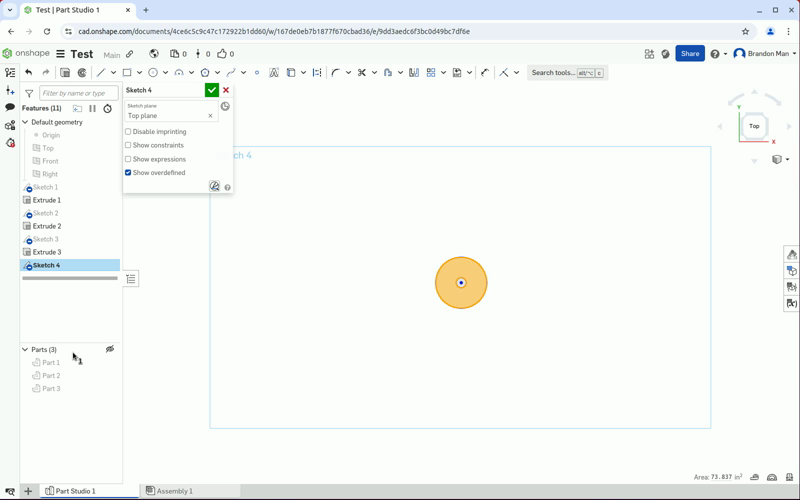
key(shift+y)
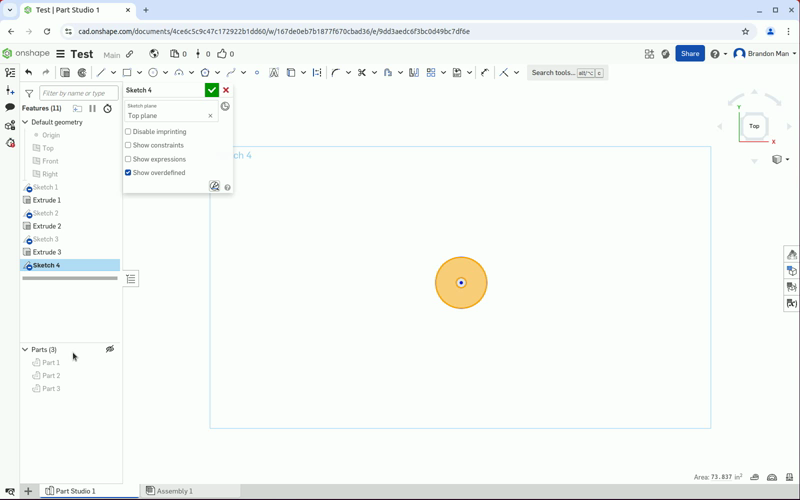
key(shift+e)
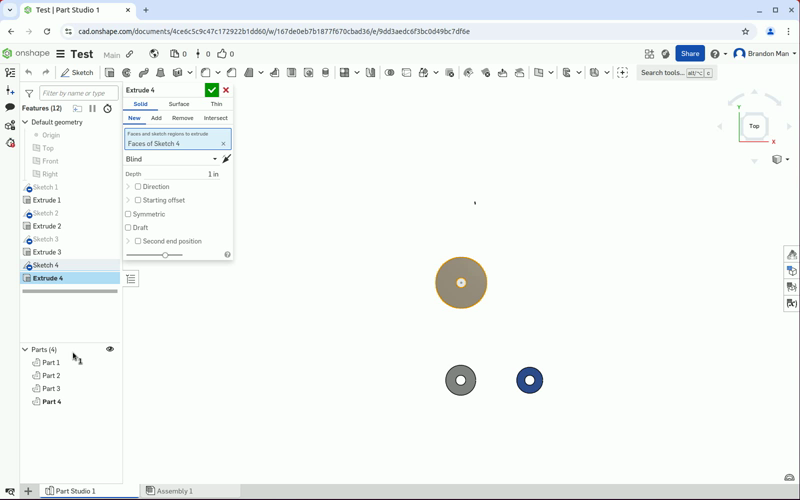
mouse_move(143, 106)
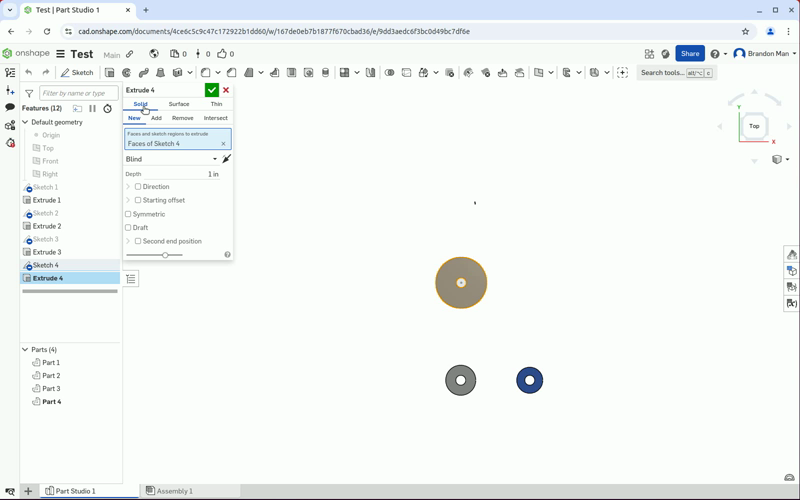
click(143, 106)
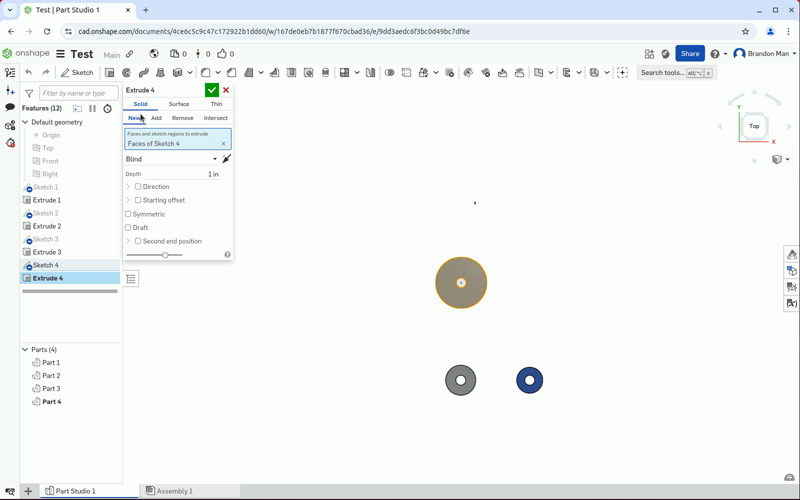
mouse_move(137, 120)
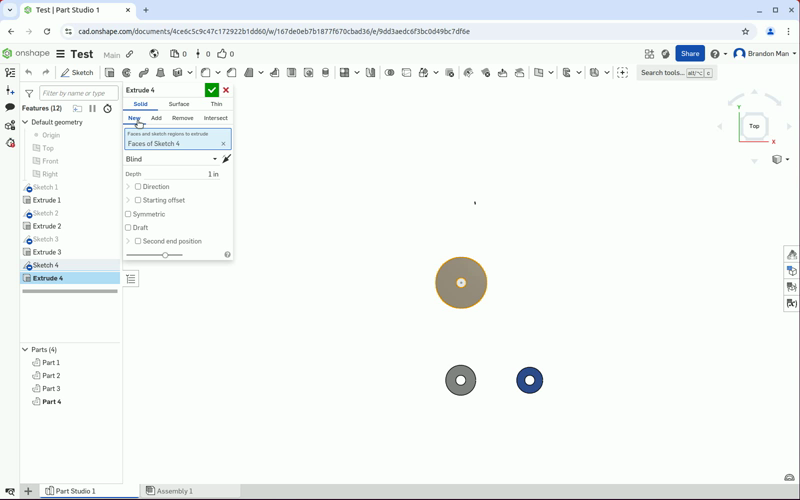
click(137, 120)
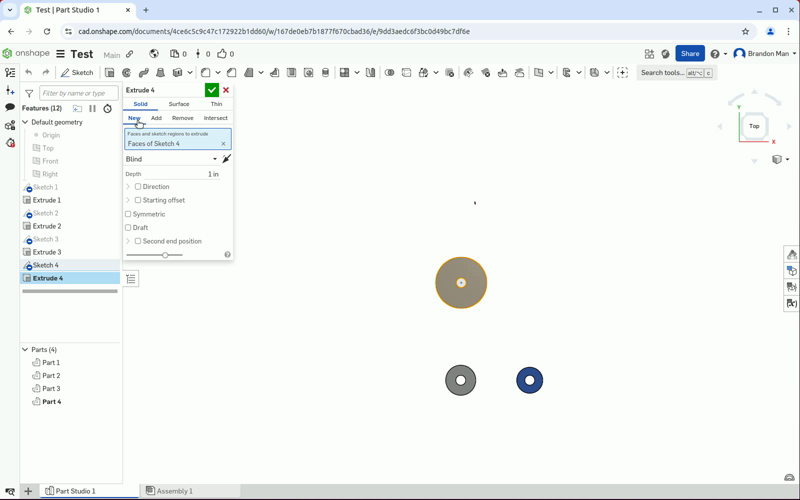
key(tab, 4)
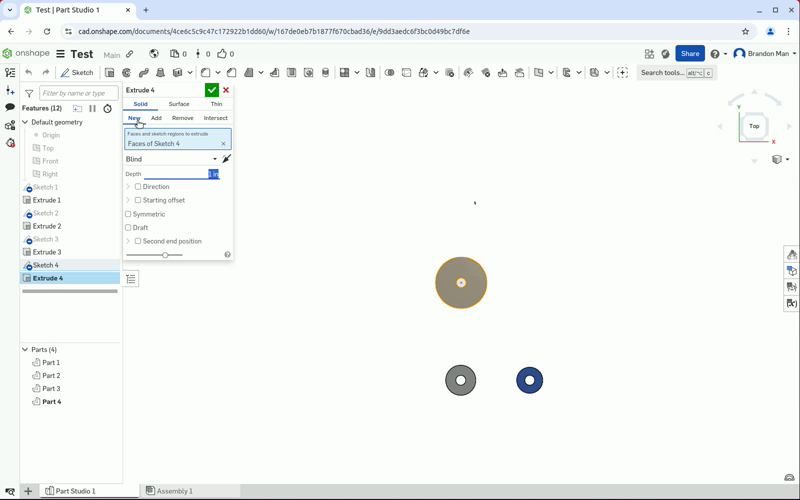
text(7.943)
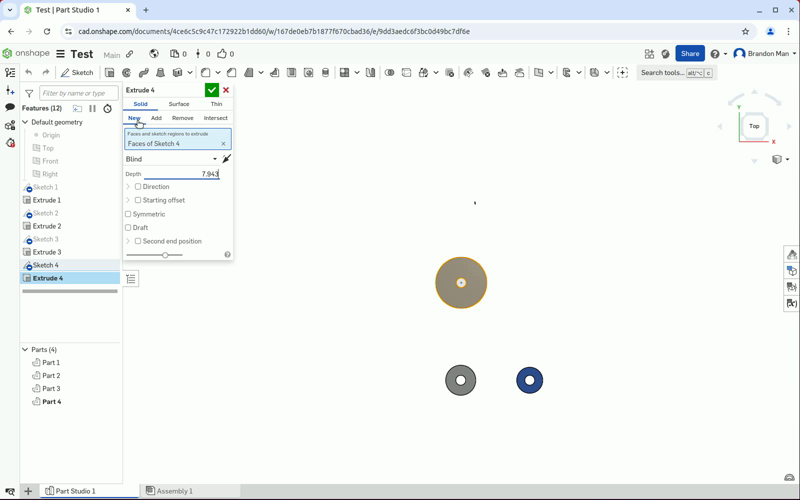
key(enter)
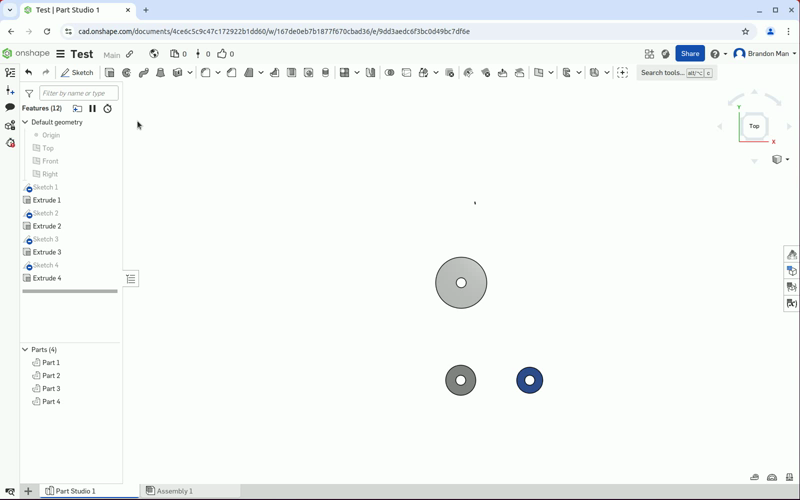
key(shift+h)
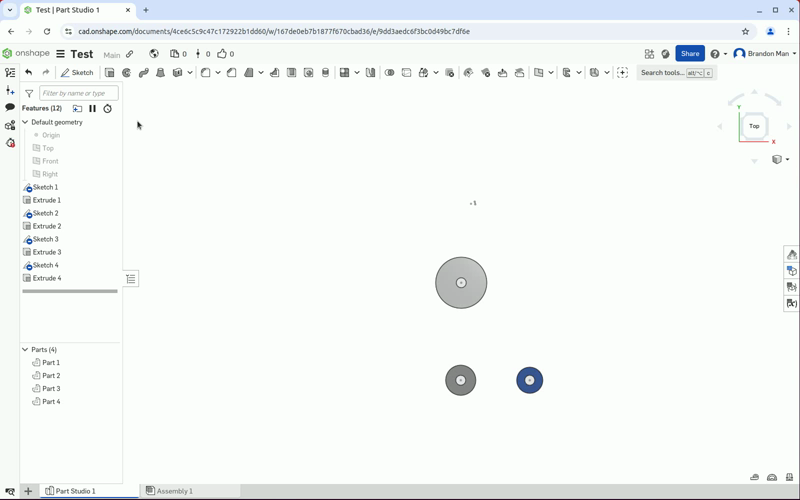
key(shift+h)
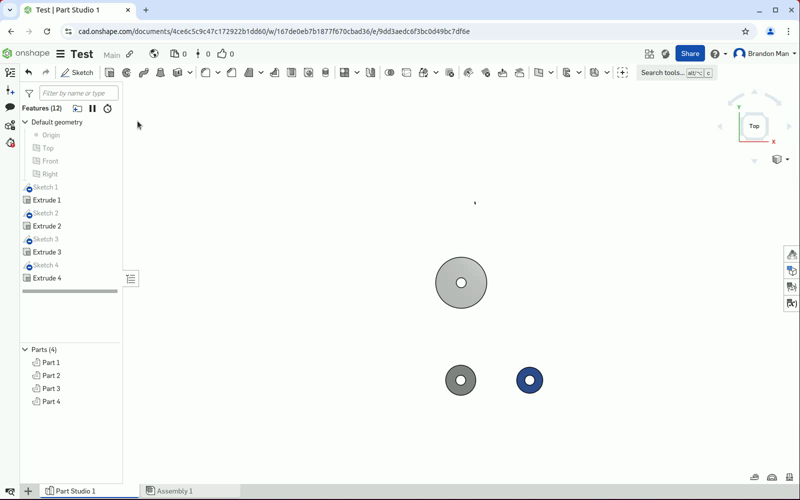
mouse_move(73, 189)
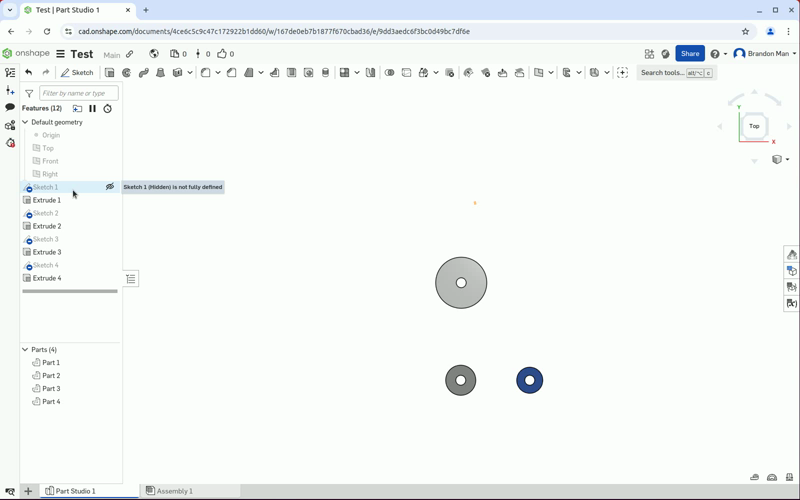
click(73, 189)
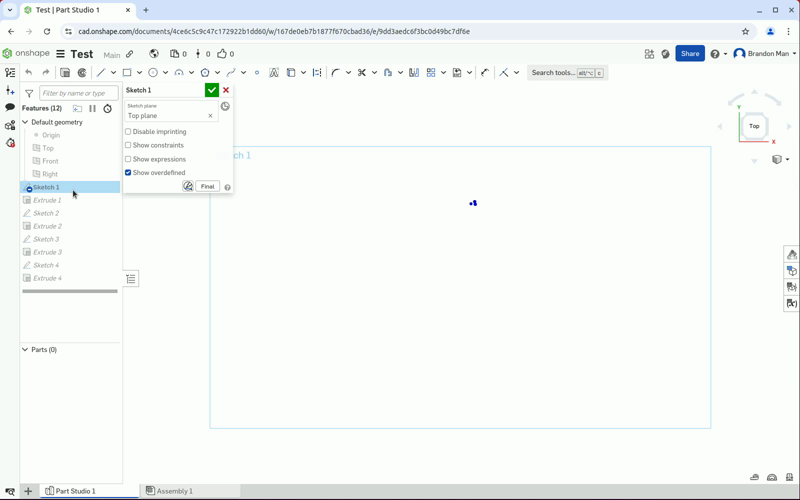
mouse_move(229, 92)
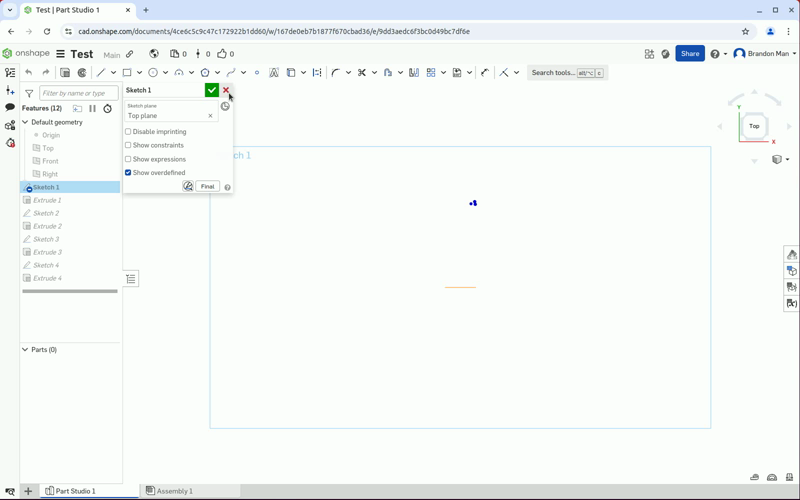
click(229, 92)
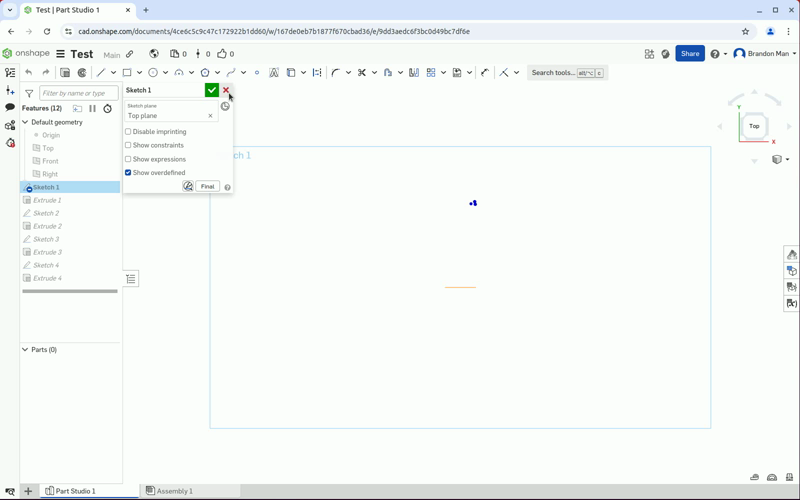
key(shift+s)
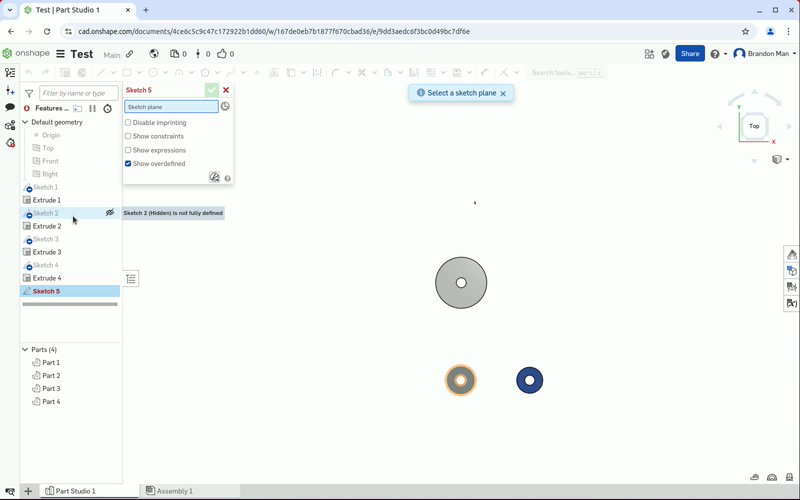
scroll(3)
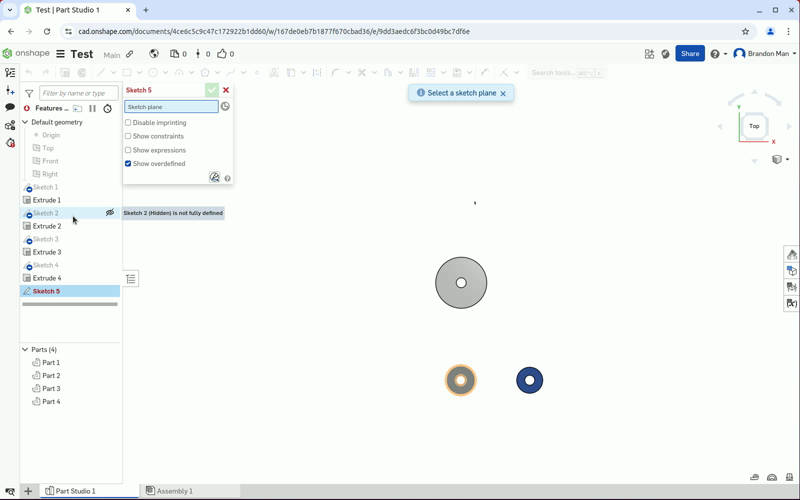
mouse_move(73, 150)
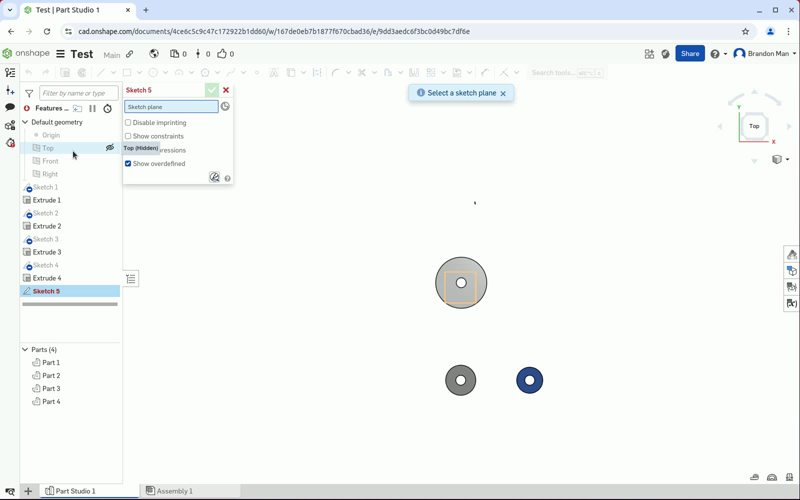
click(73, 150)
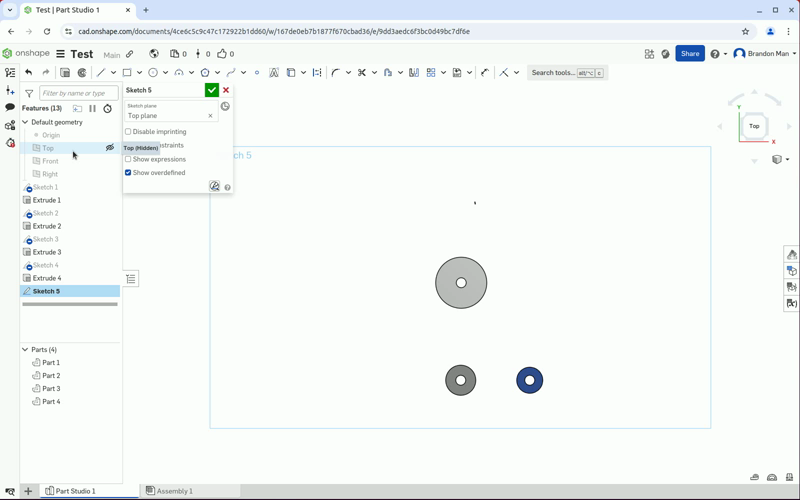
mouse_move(73, 352)
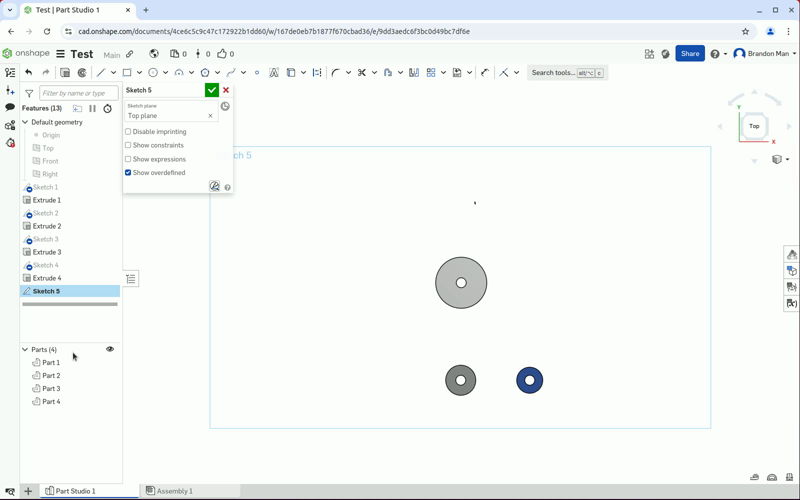
key(y)
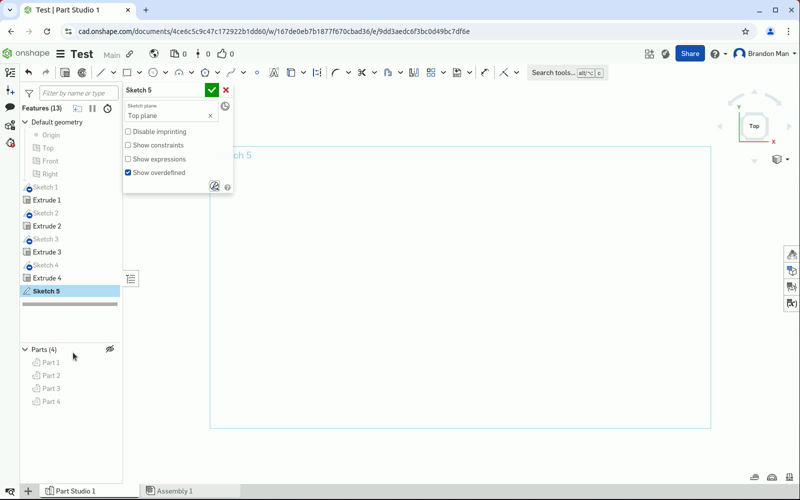
key(a)
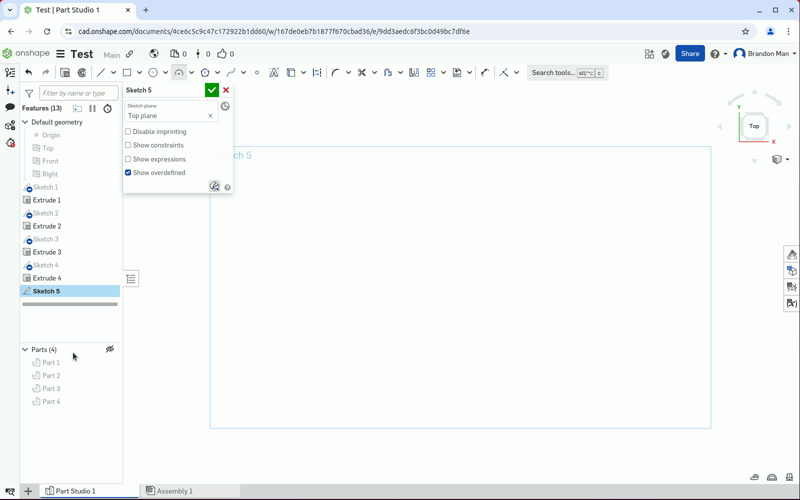
key_down(shift)
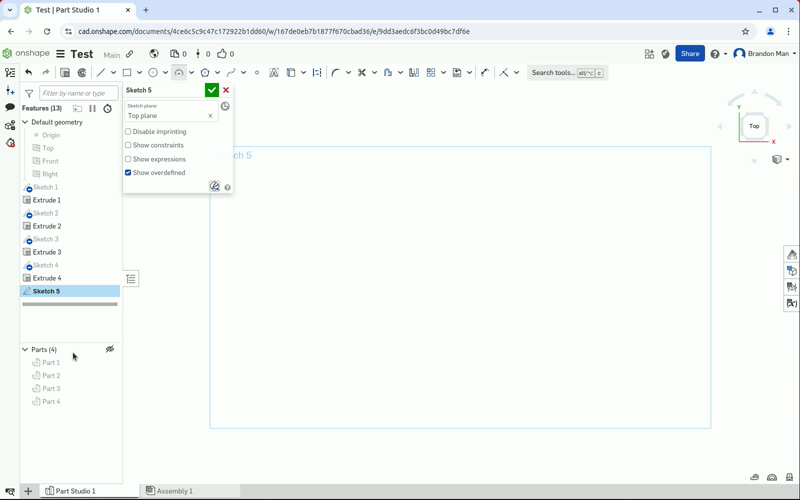
mouse_move(436, 279)
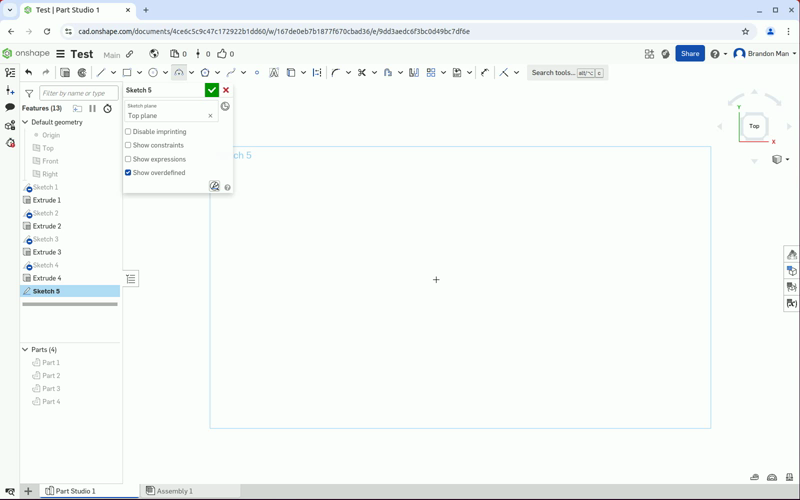
click(436, 279)
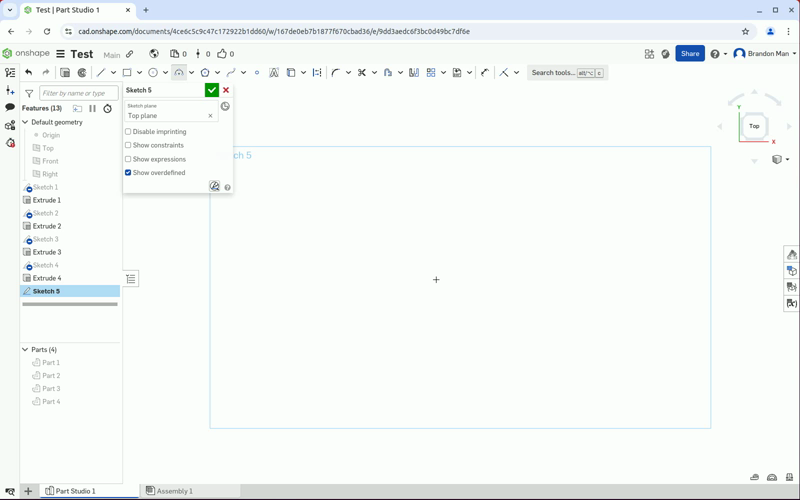
key_up(shift)
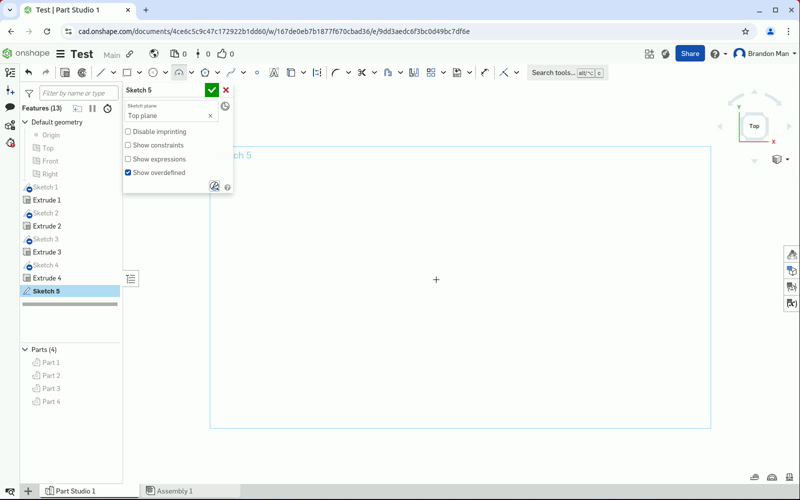
key_down(shift)
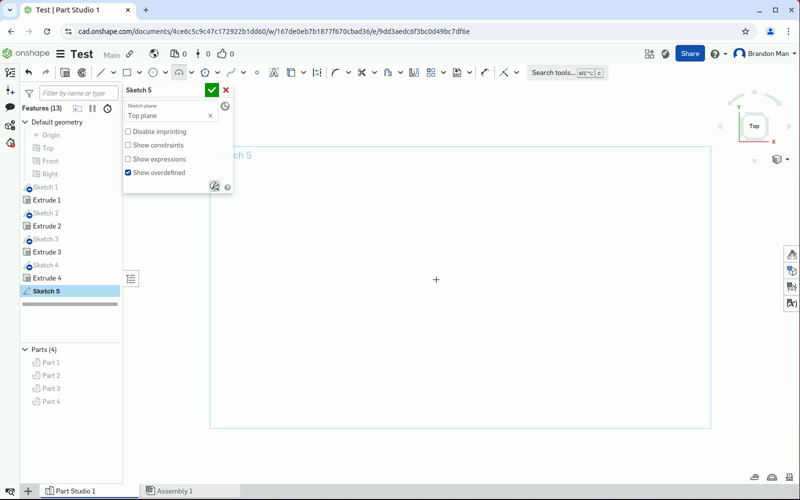
mouse_move(484, 280)
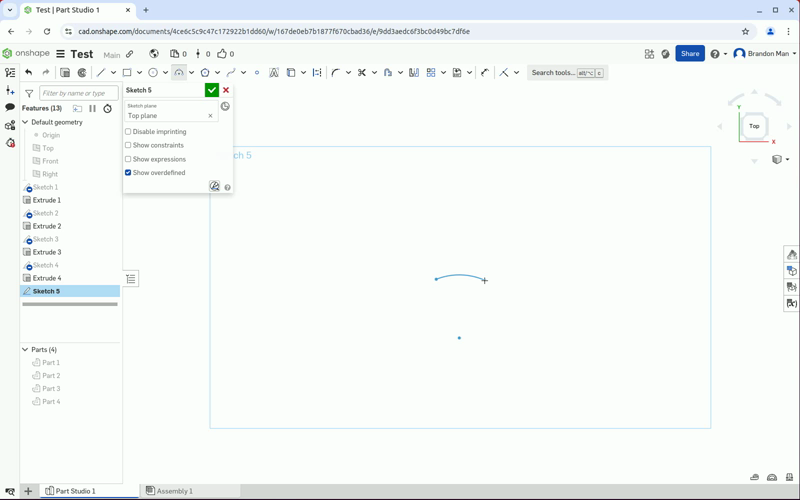
click(484, 280)
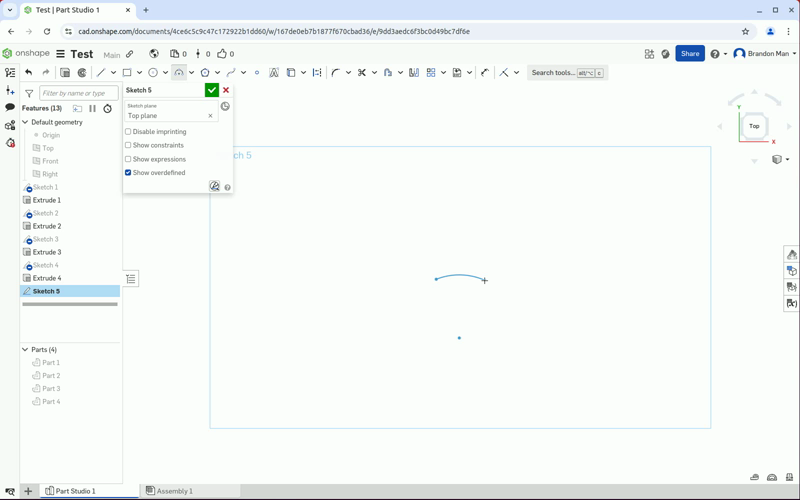
mouse_move(460, 258)
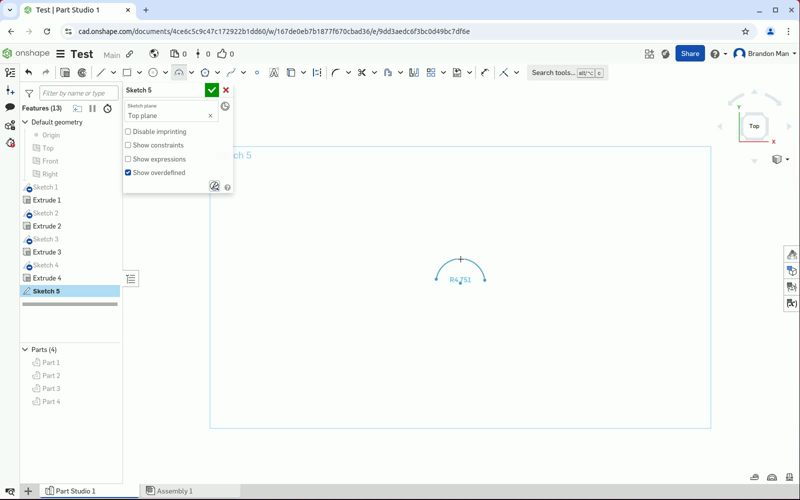
click(460, 258)
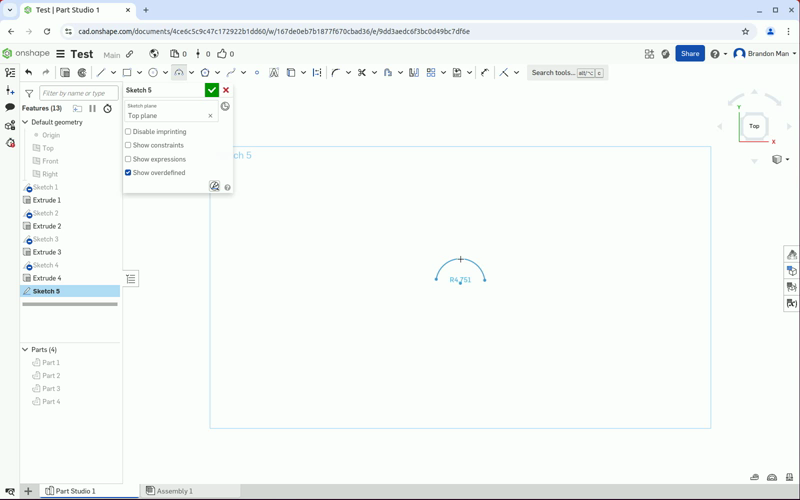
key_up(shift)
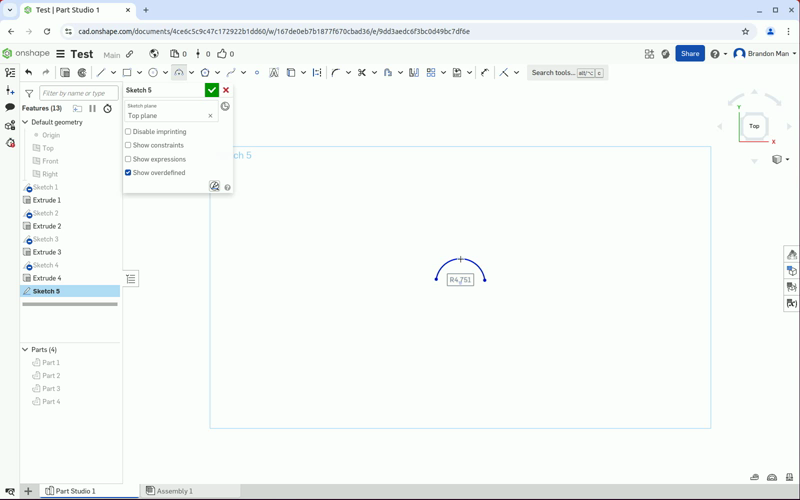
key(esc)
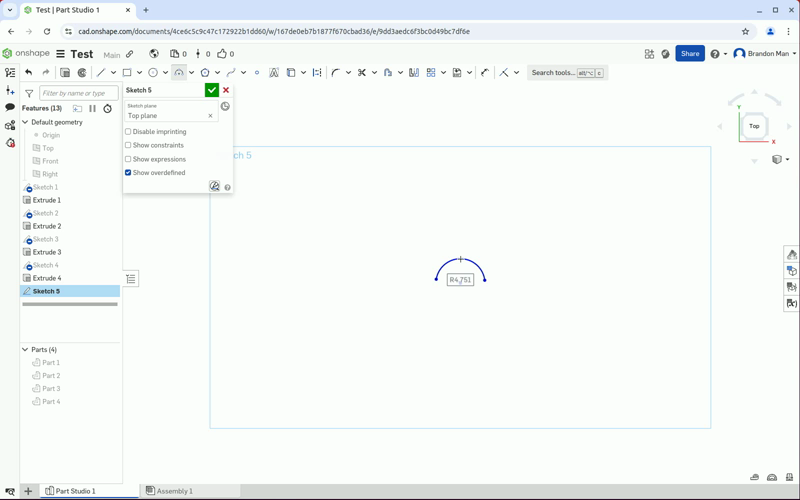
key(l)
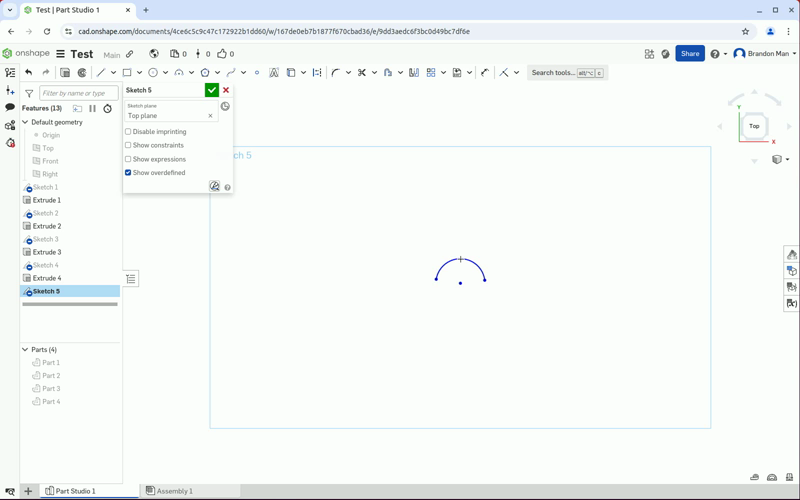
mouse_move(484, 280)
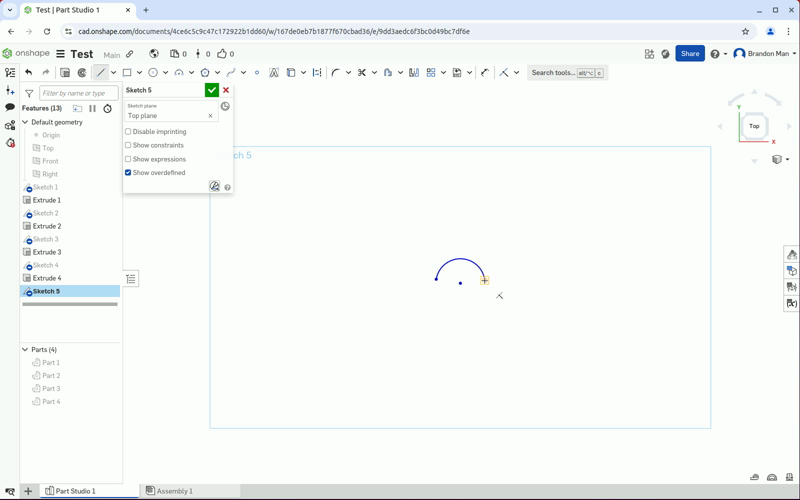
click(484, 280)
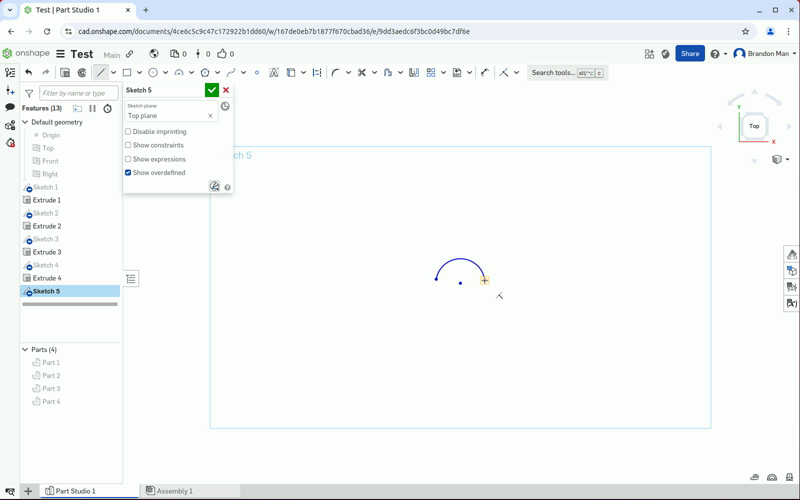
key_down(shift)
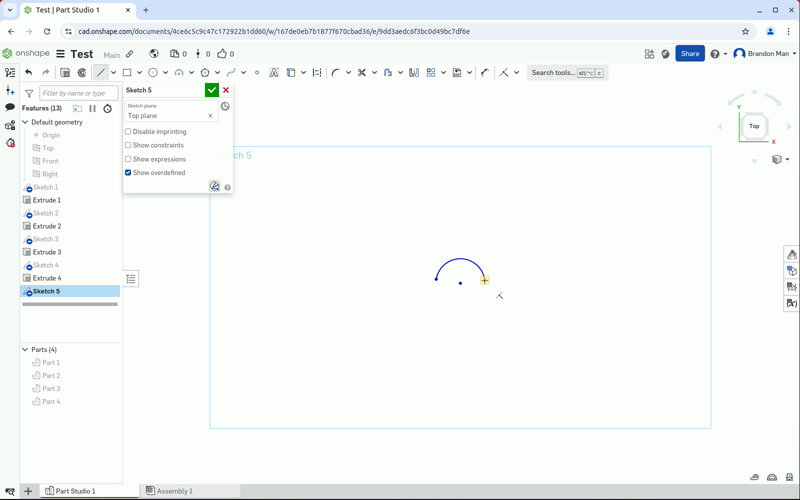
mouse_move(474, 203)
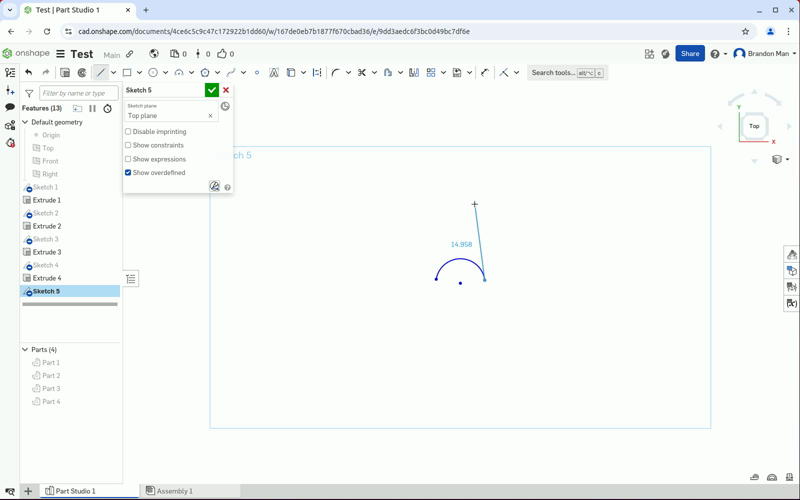
click(474, 203)
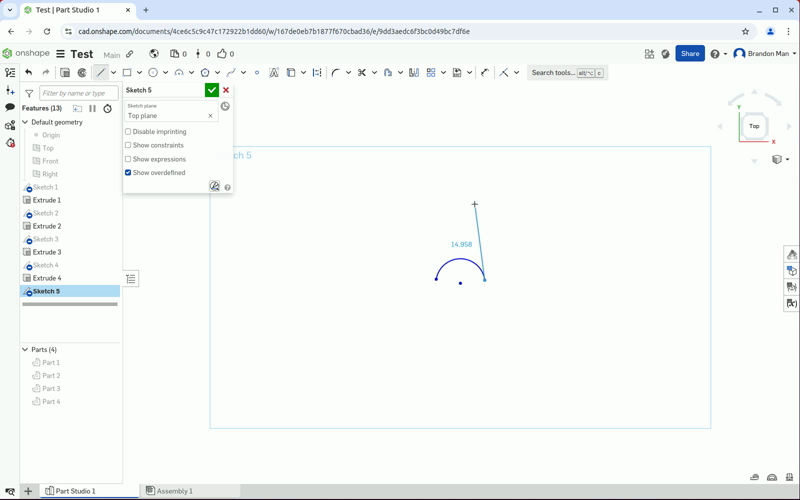
key_up(shift)
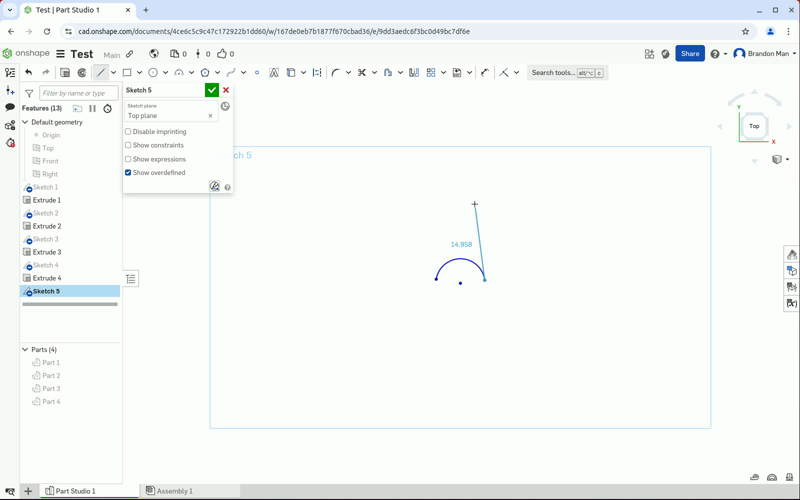
key(esc)
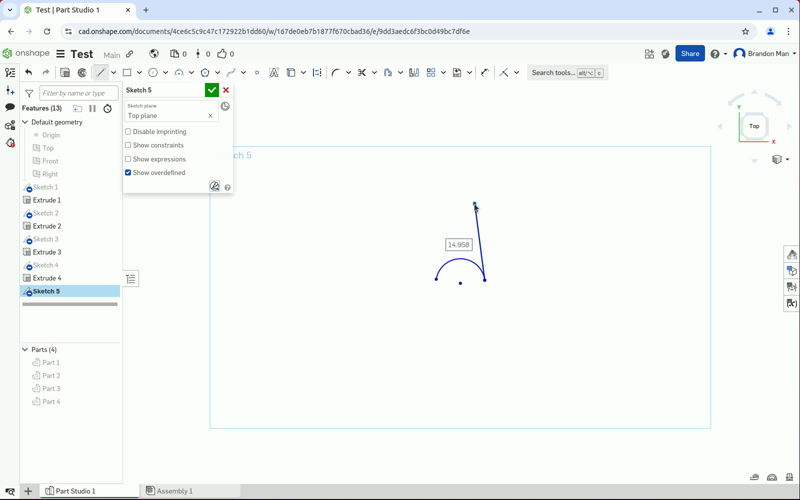
key(a)
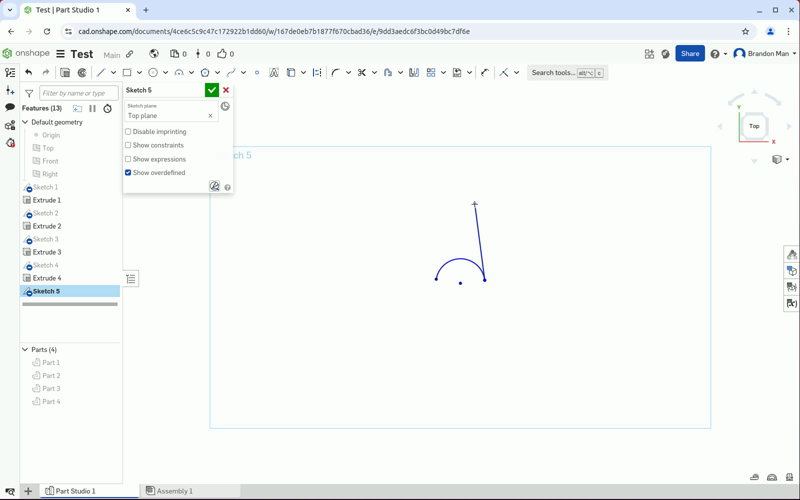
mouse_move(474, 203)
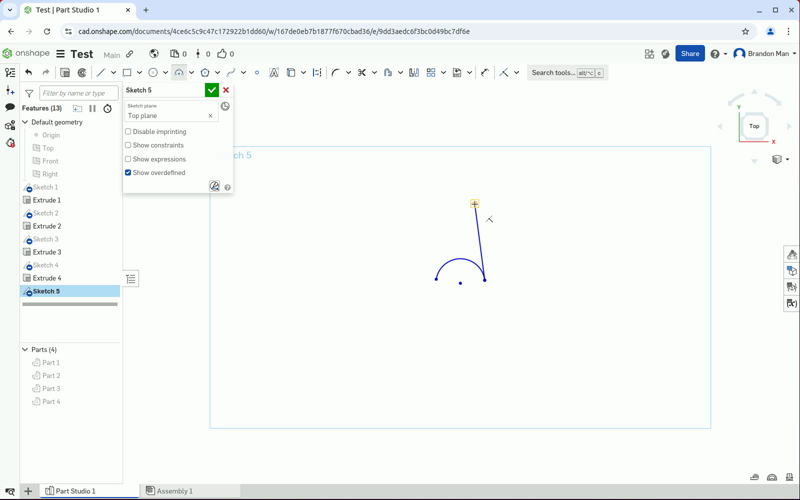
click(474, 203)
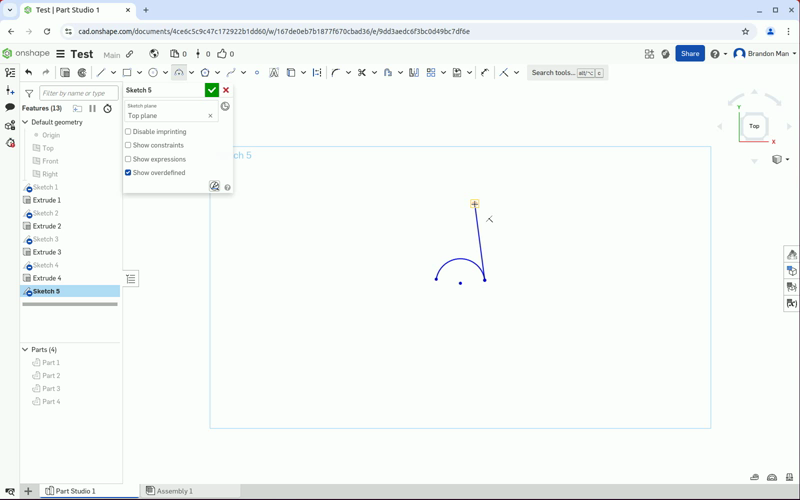
key_down(shift)
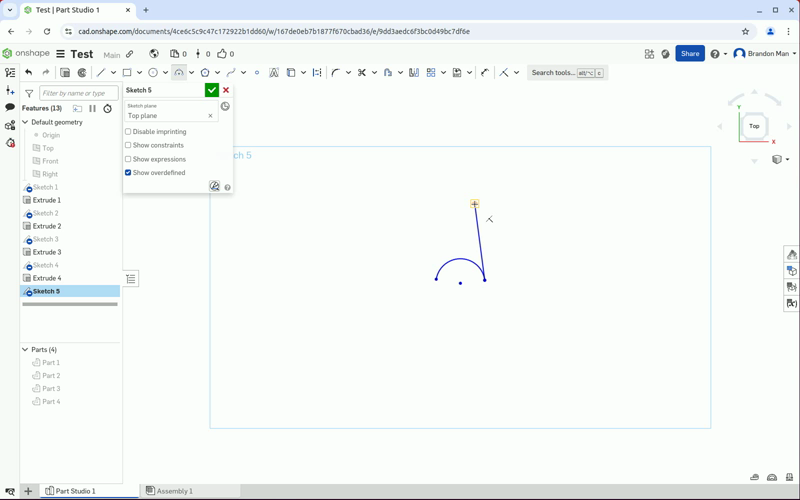
mouse_move(445, 202)
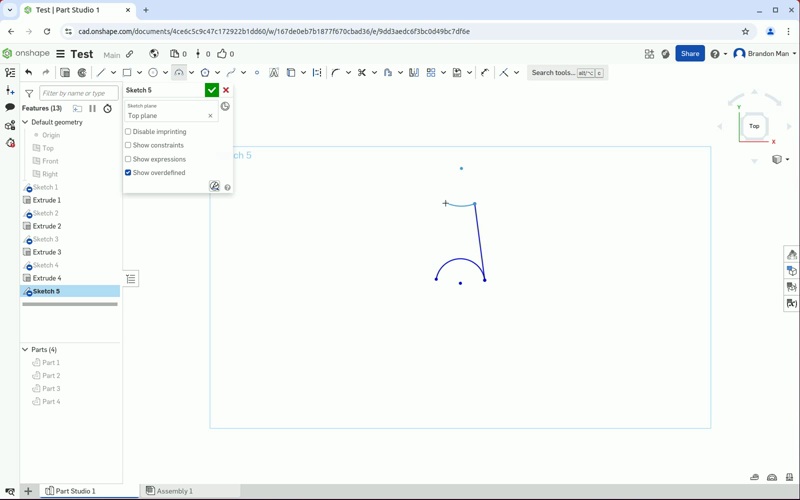
click(445, 202)
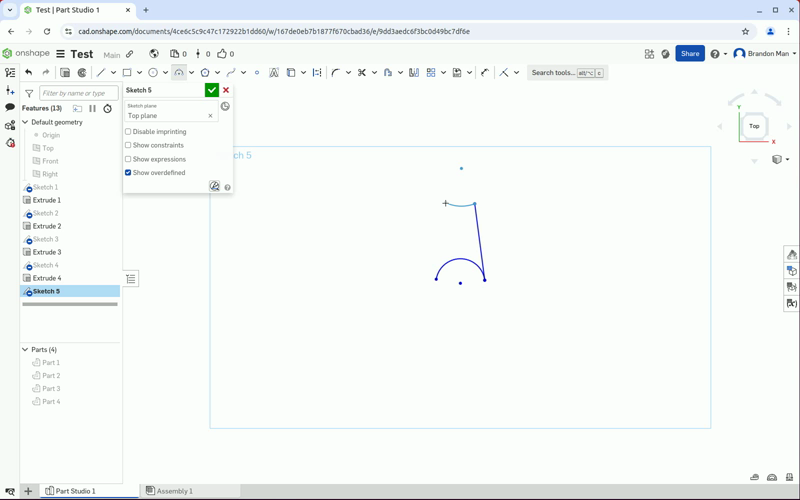
mouse_move(459, 219)
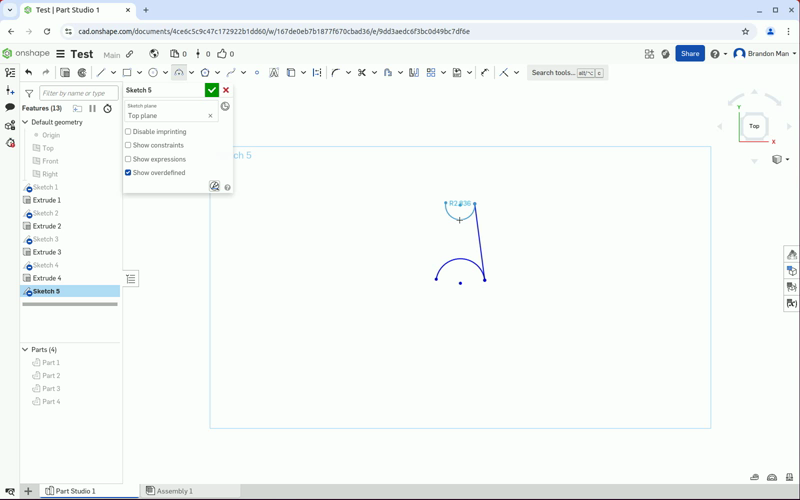
click(459, 219)
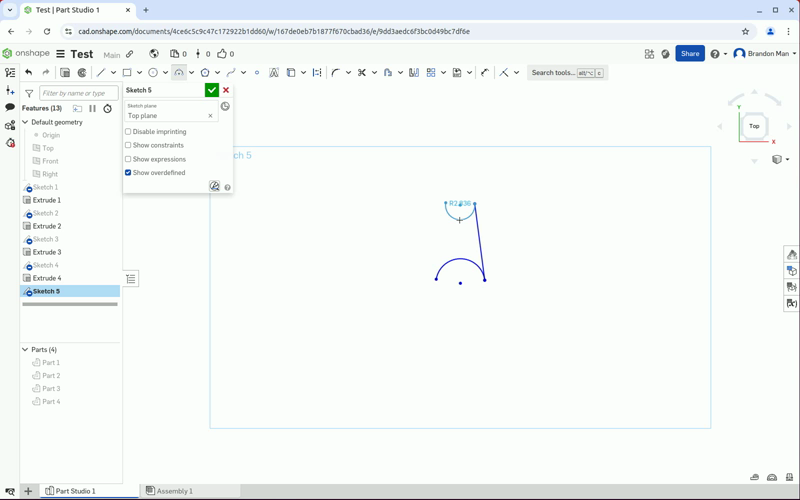
key_up(shift)
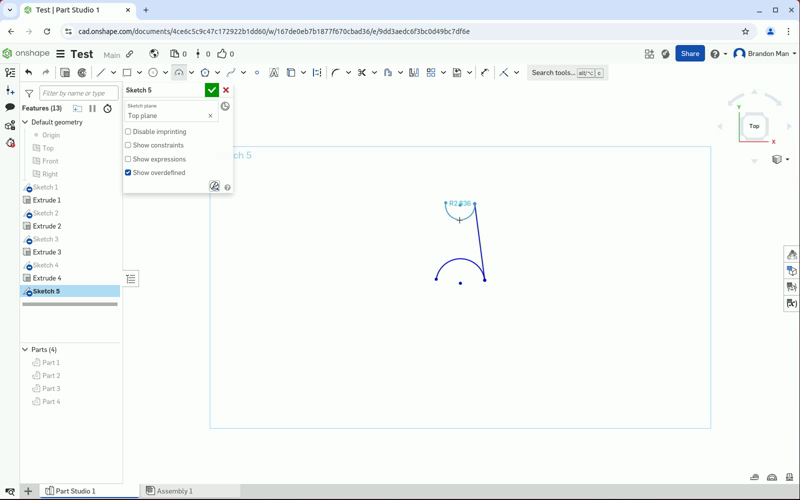
key(esc)
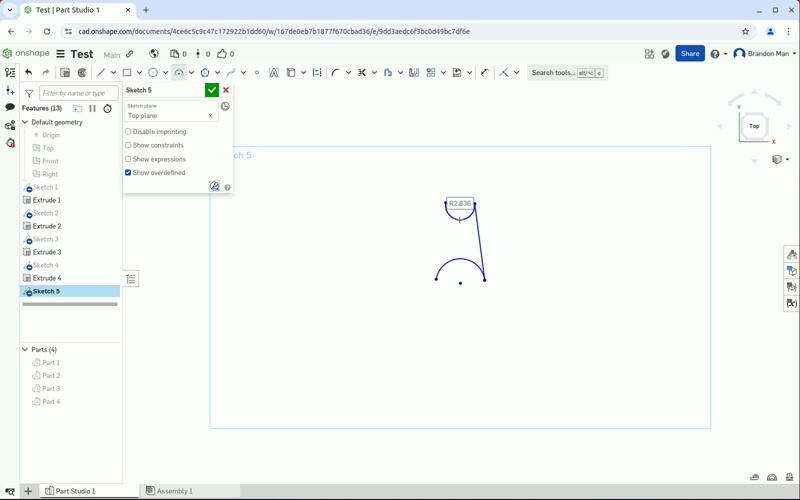
key(l)
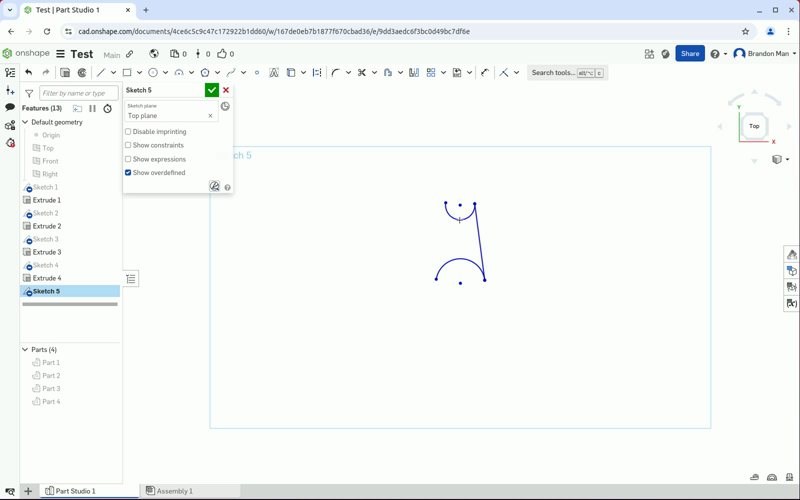
mouse_move(445, 202)
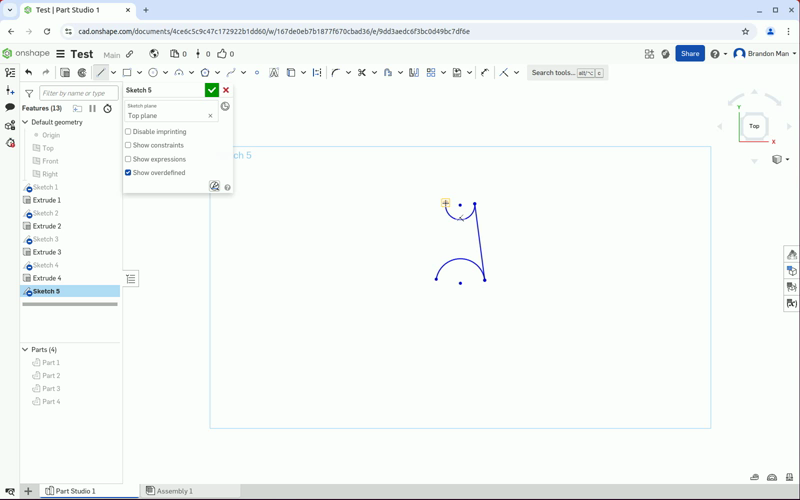
click(445, 202)
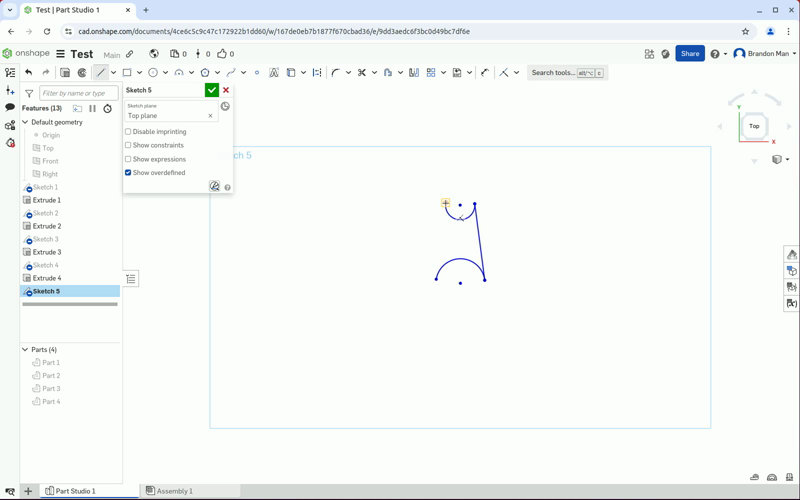
key_down(shift)
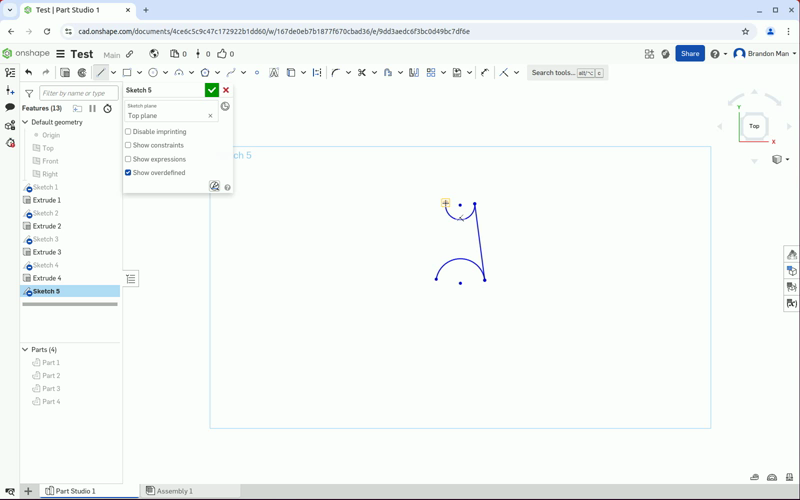
mouse_move(436, 279)
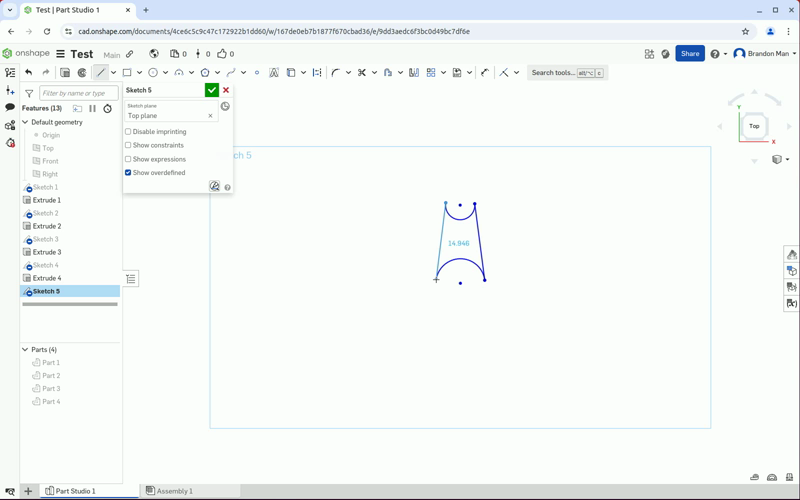
key_up(shift)
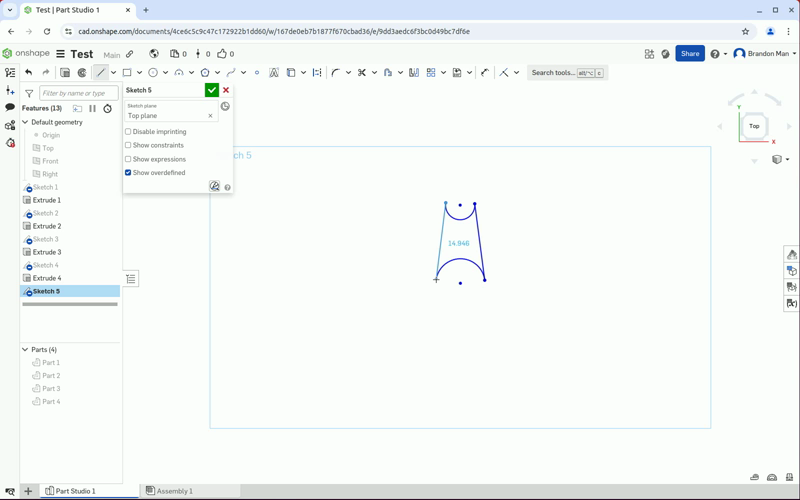
click(436, 279)
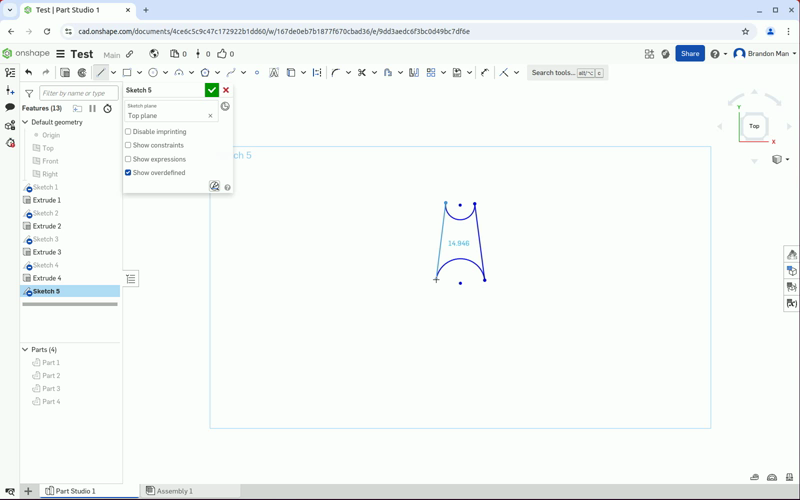
key(esc)
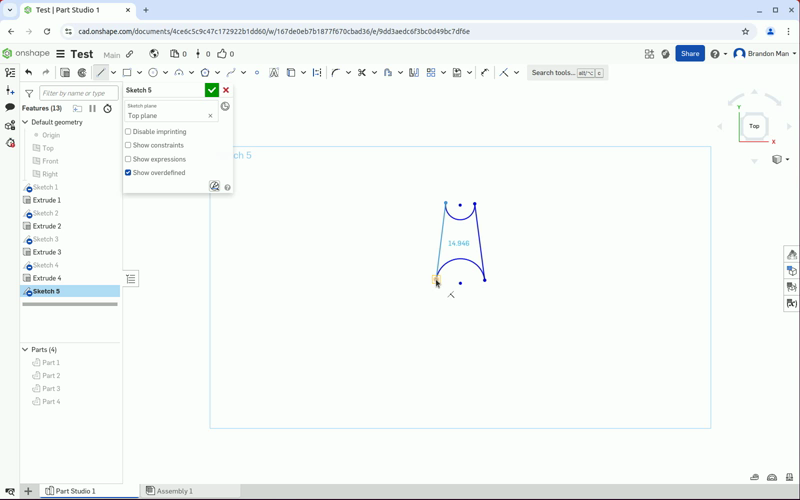
key(c)
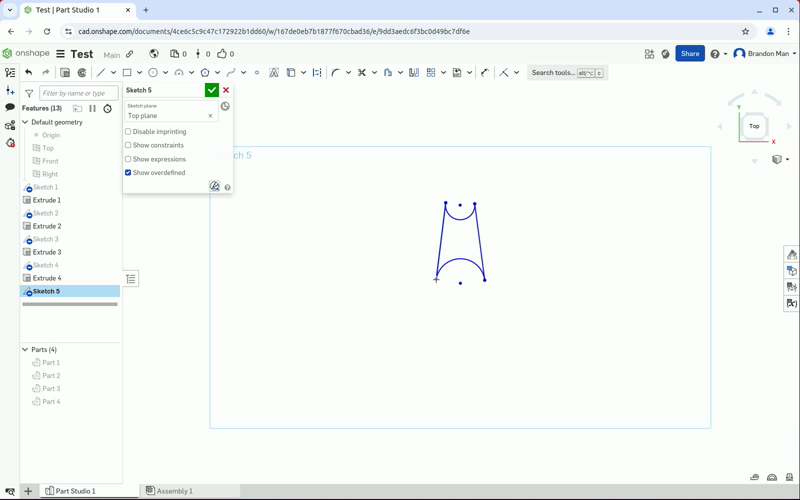
key_down(shift)
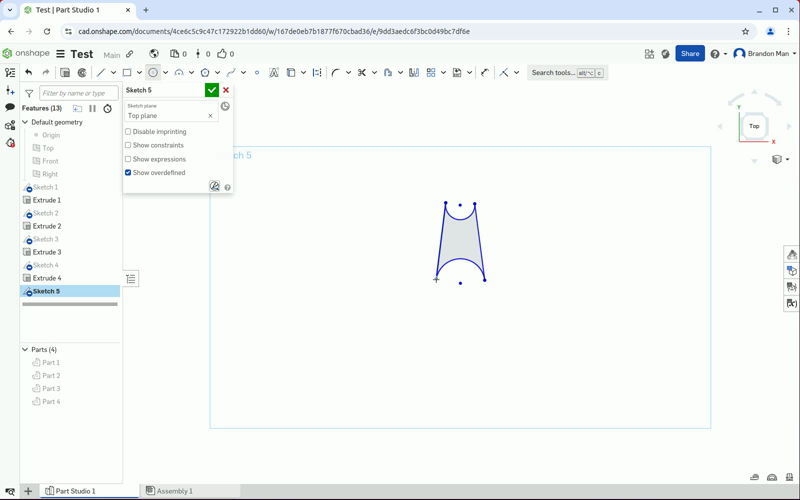
mouse_move(455, 227)
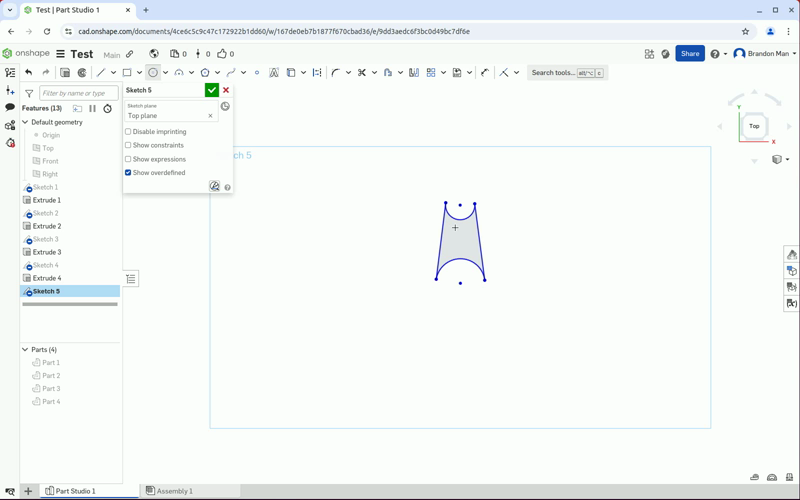
click(455, 227)
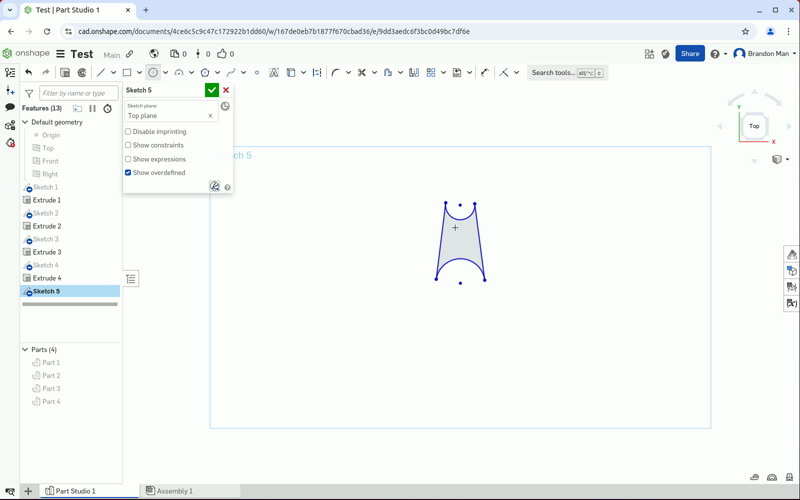
key_up(shift)
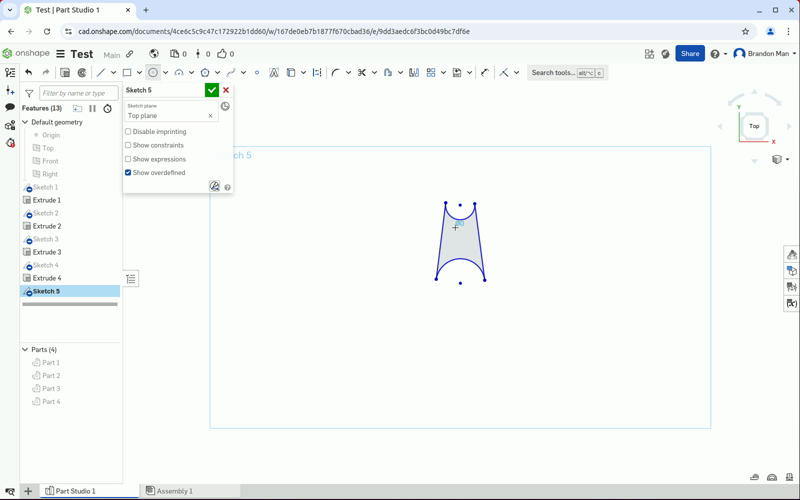
mouse_move(460, 227)
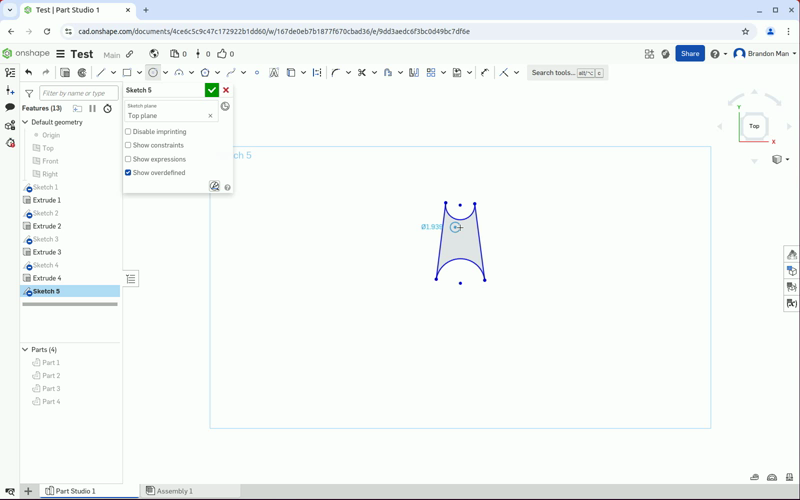
click(460, 227)
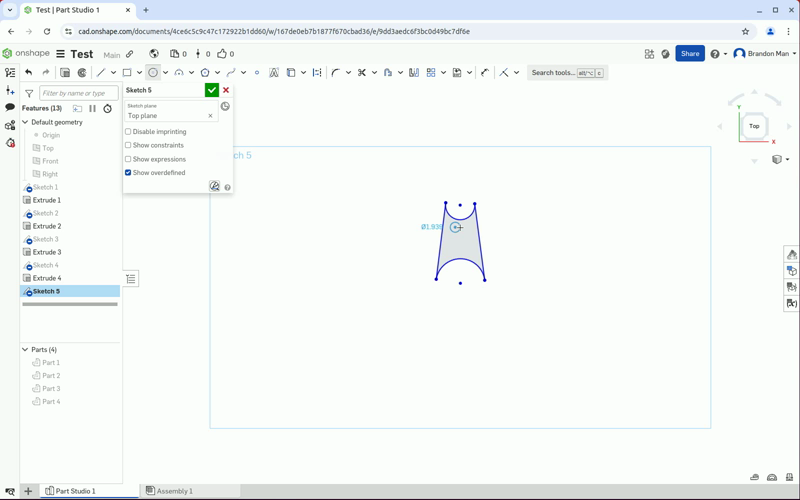
key(esc)
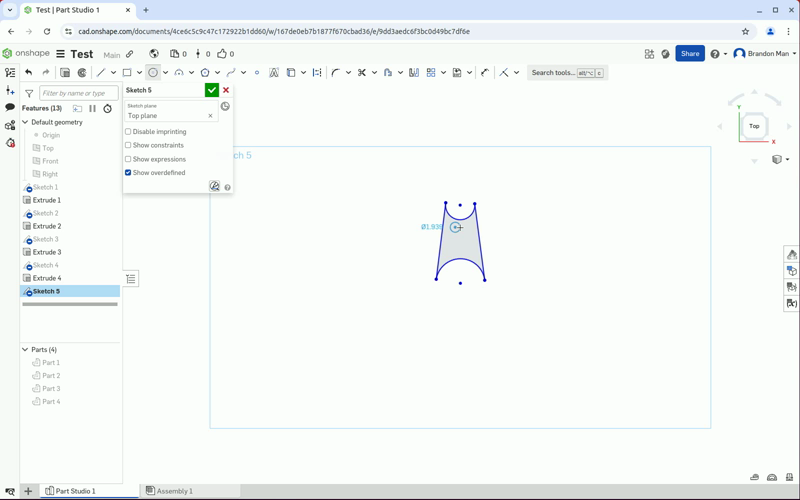
mouse_move(471, 222)
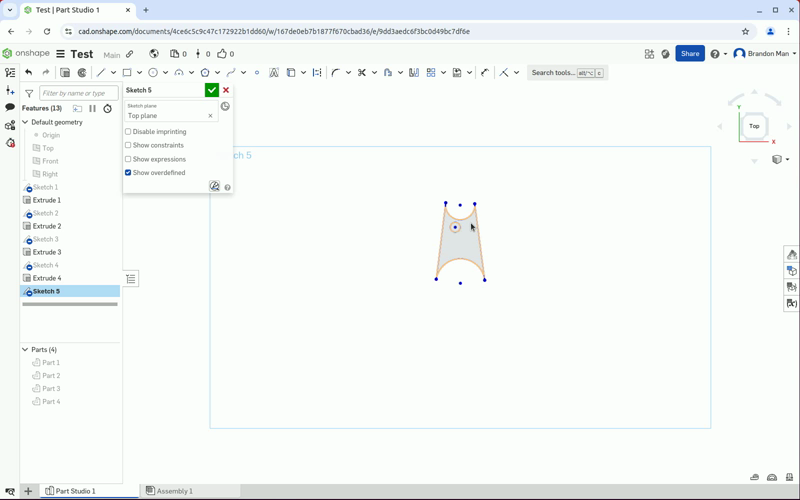
scroll(6)
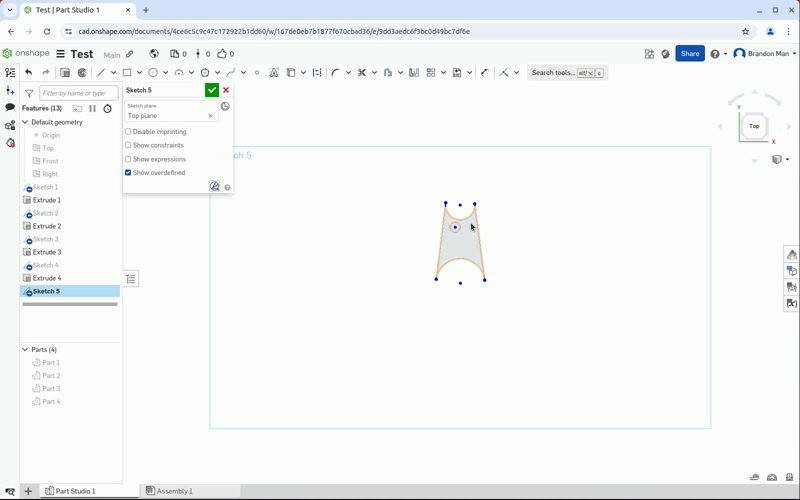
scroll(6)
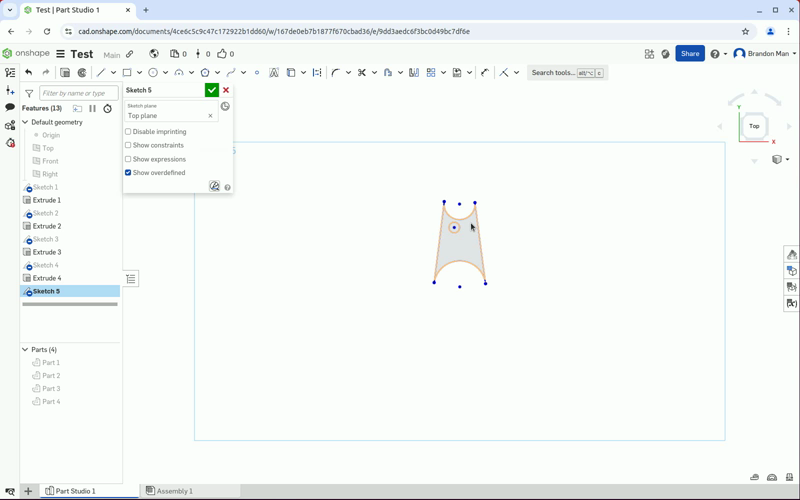
scroll(6)
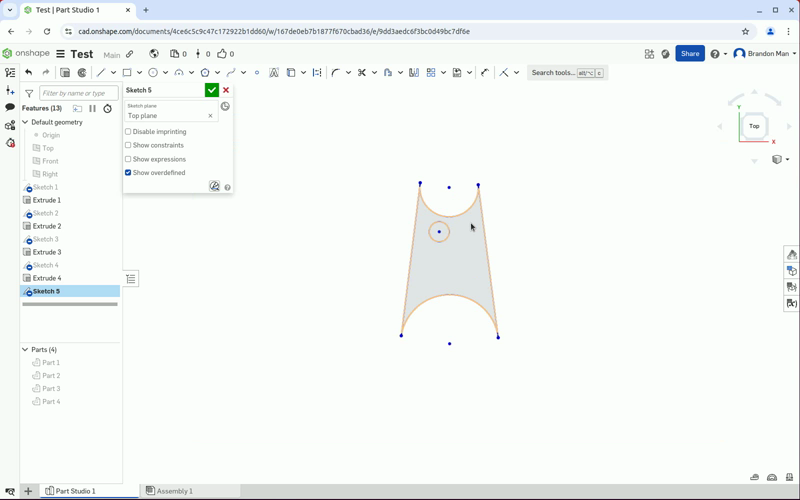
scroll(6)
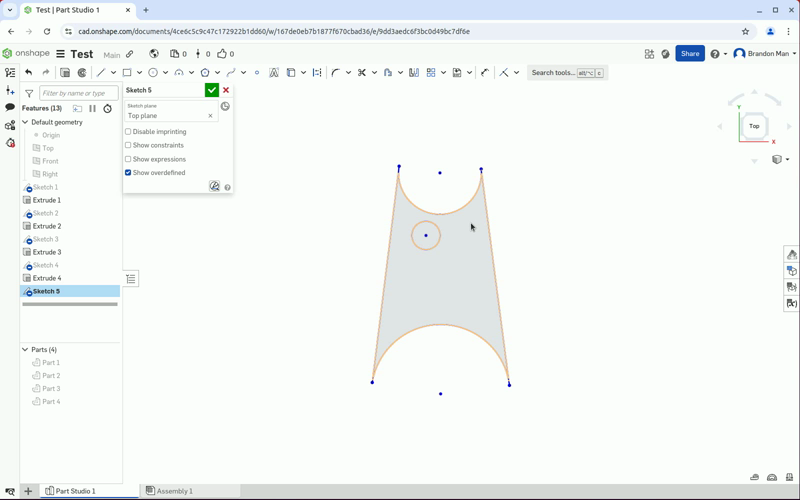
scroll(6)
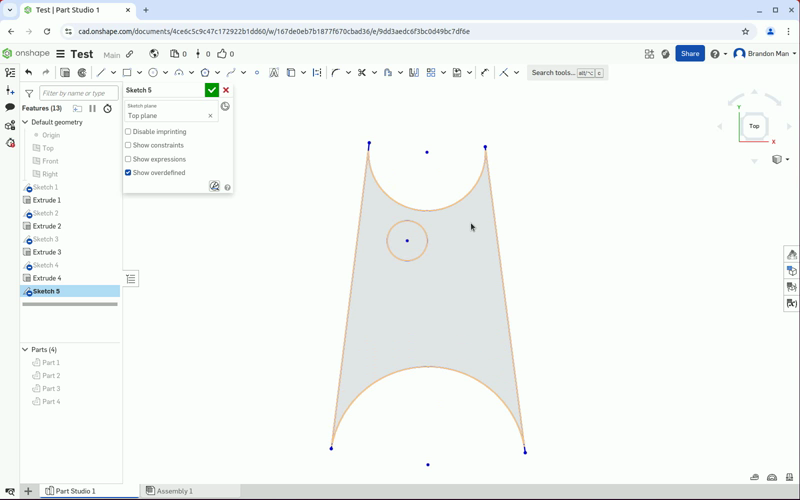
scroll(6)
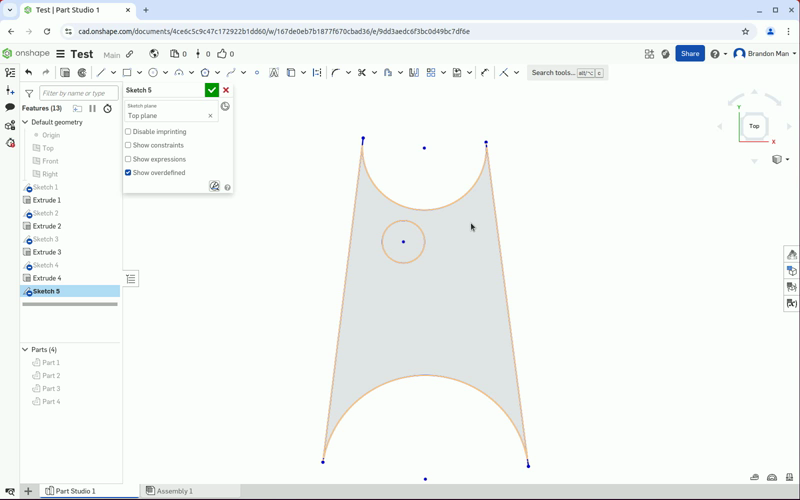
scroll(6)
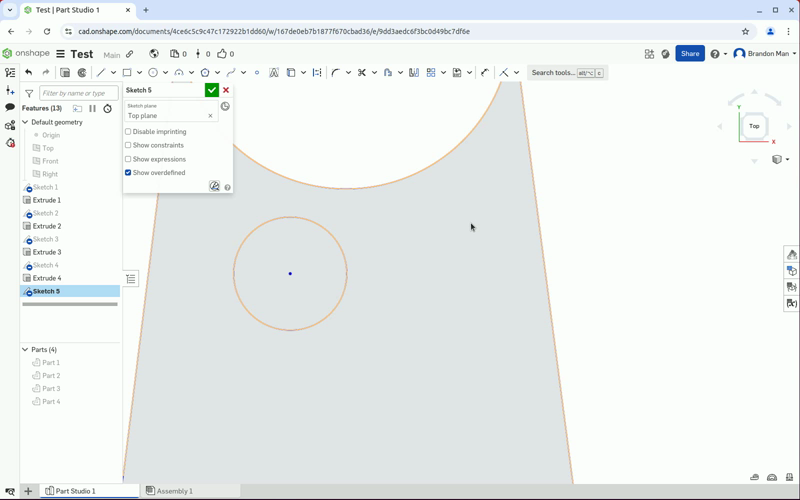
click(471, 222)
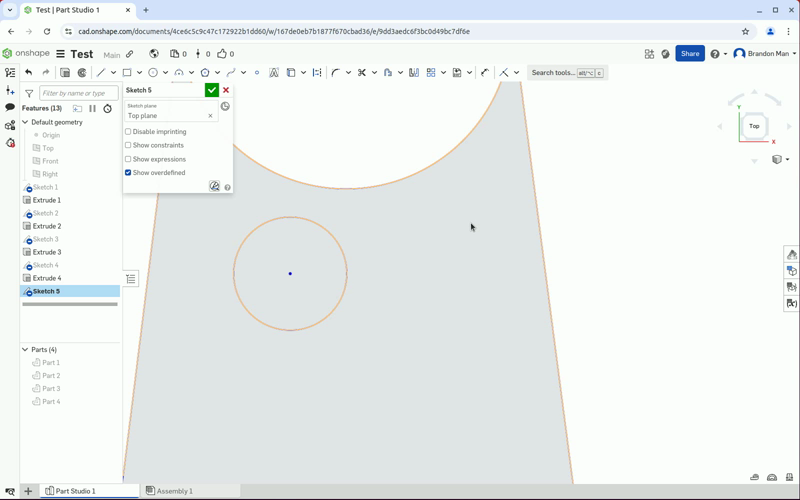
scroll(-6)
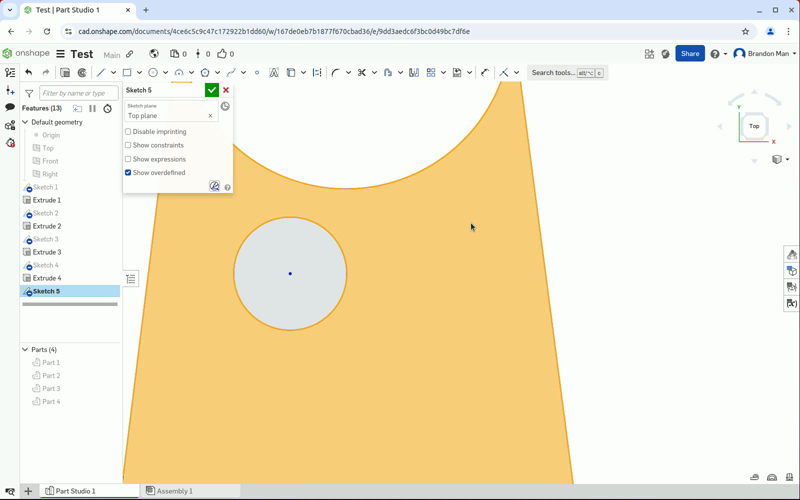
scroll(-6)
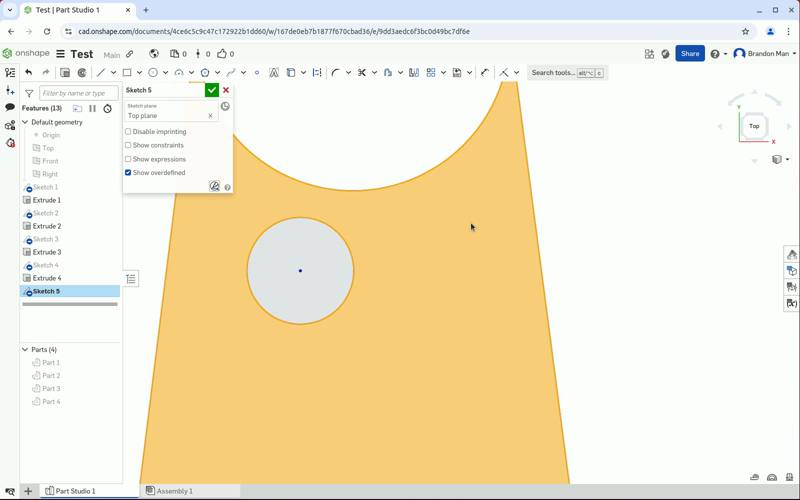
scroll(-6)
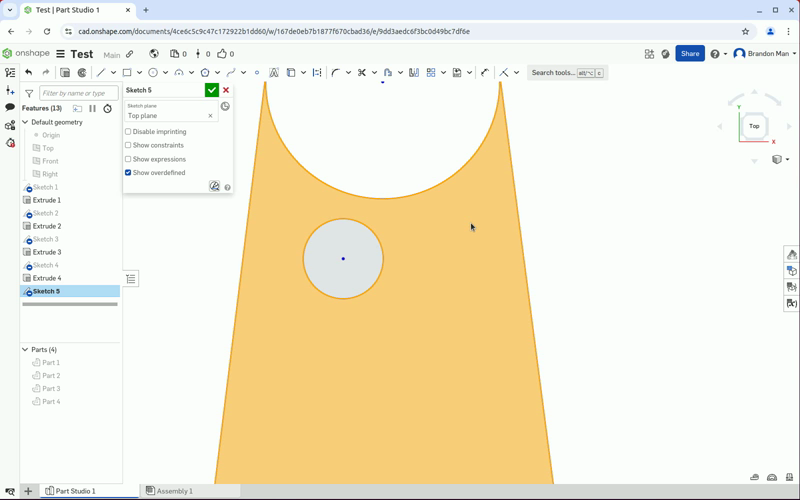
scroll(-6)
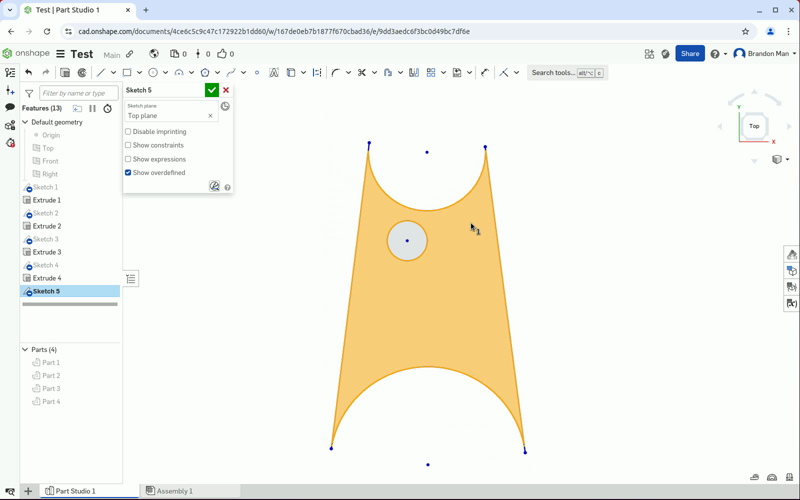
scroll(-6)
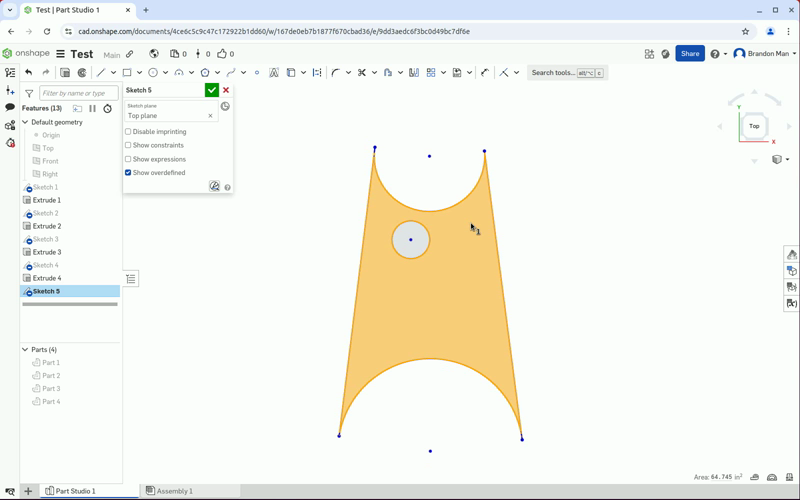
scroll(-6)
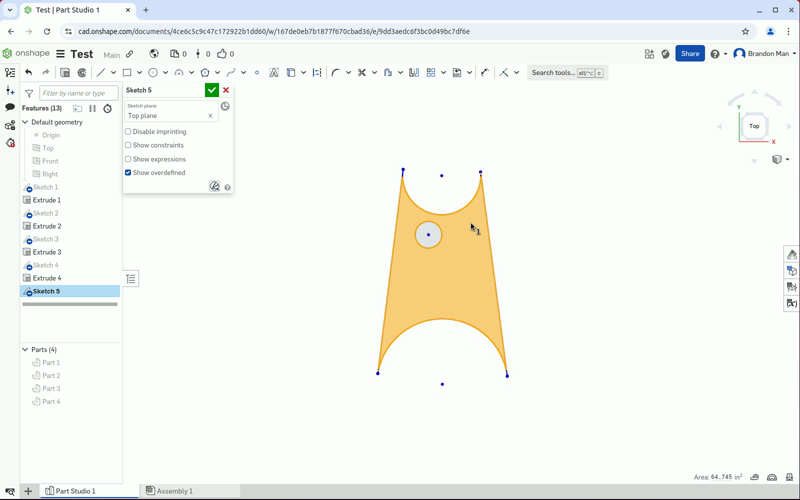
scroll(-6)
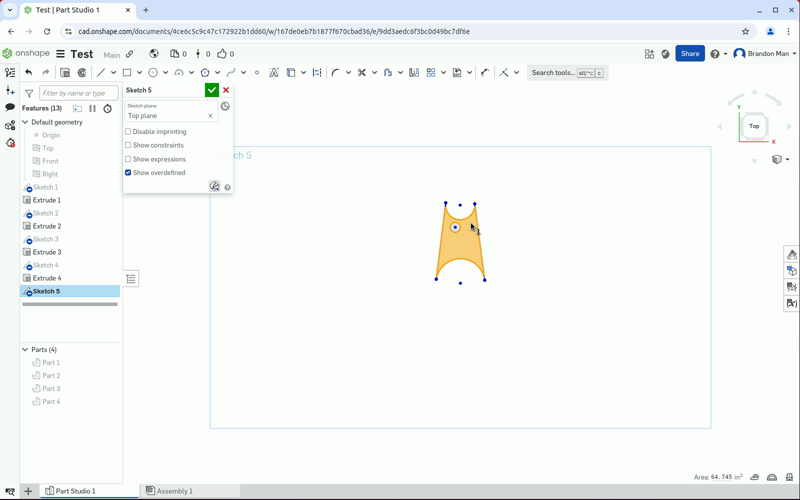
mouse_move(73, 352)
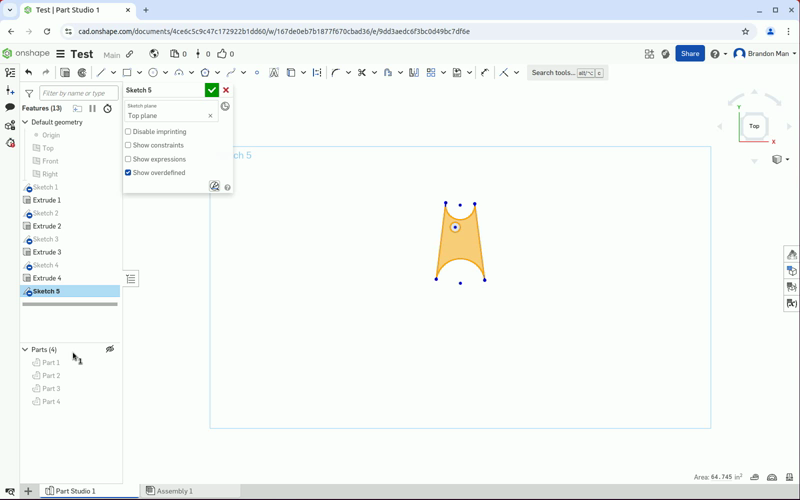
key(shift+y)
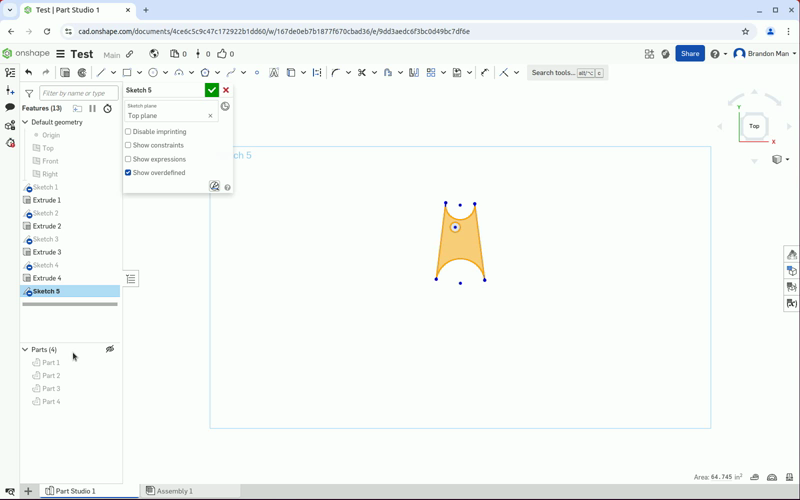
key(shift+e)
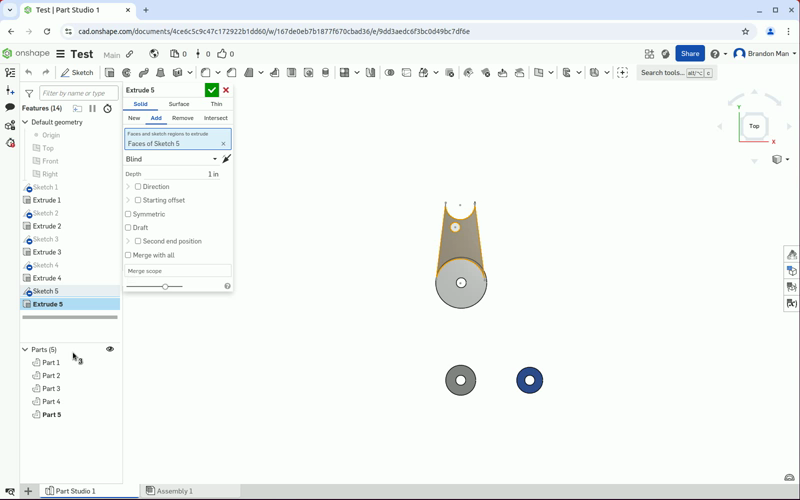
mouse_move(143, 106)
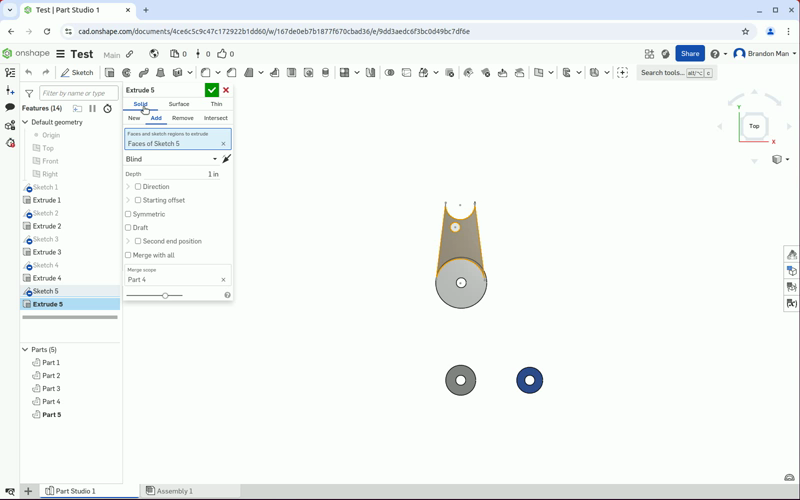
click(143, 106)
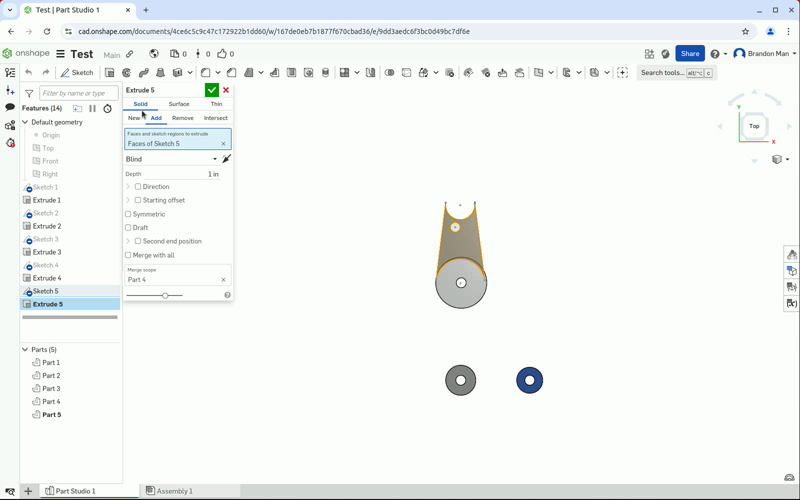
mouse_move(137, 120)
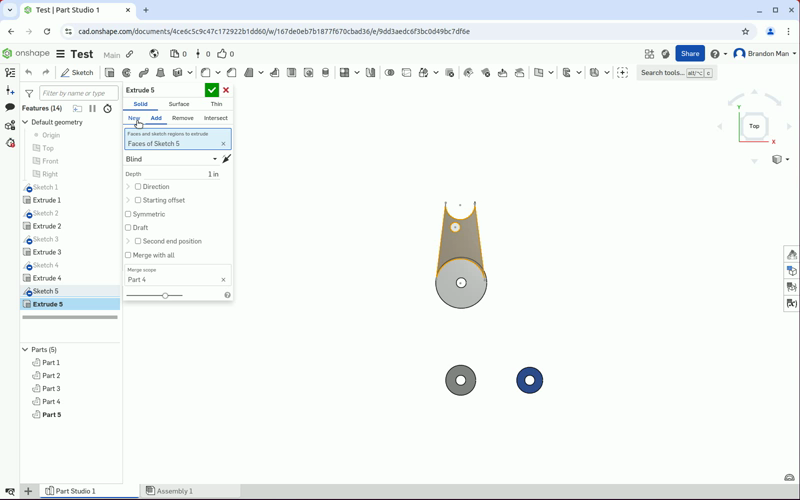
click(137, 120)
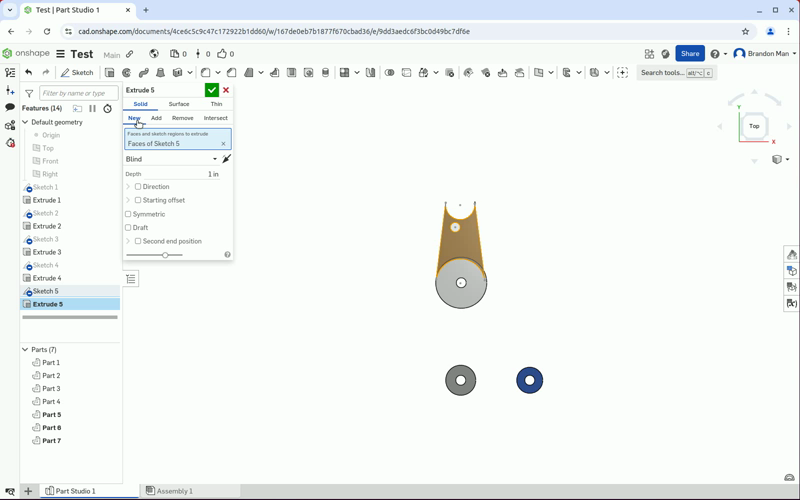
key(tab, 4)
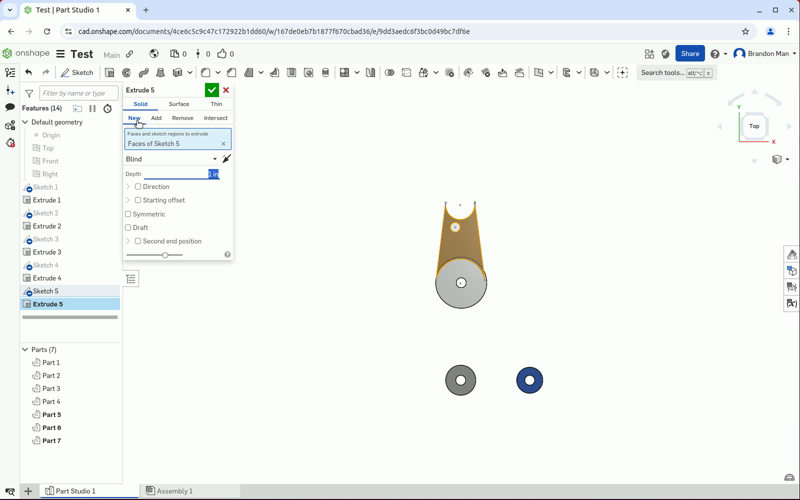
text(7.943)
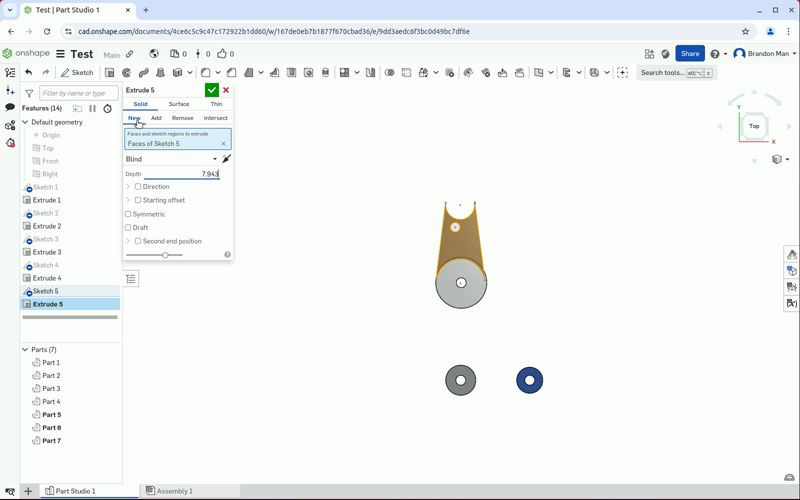
key(enter)
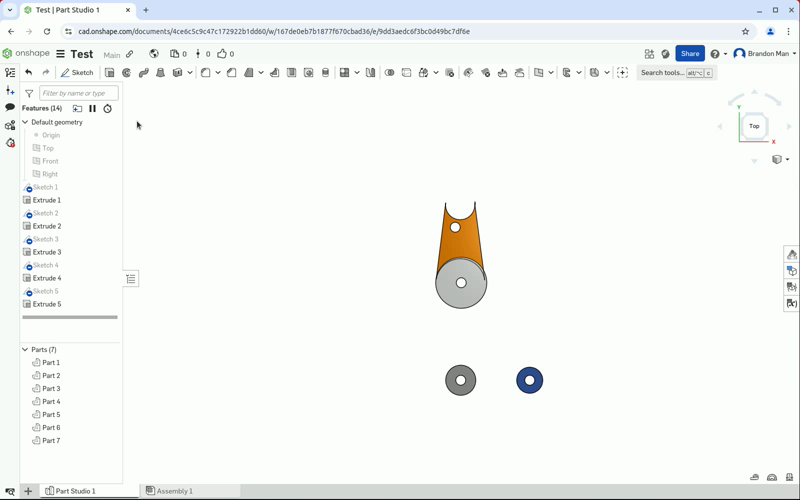
key(shift+h)
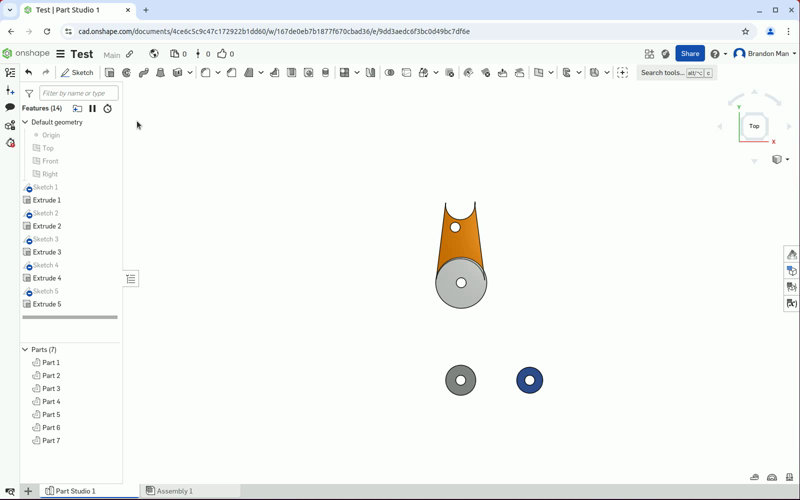
key(shift+h)
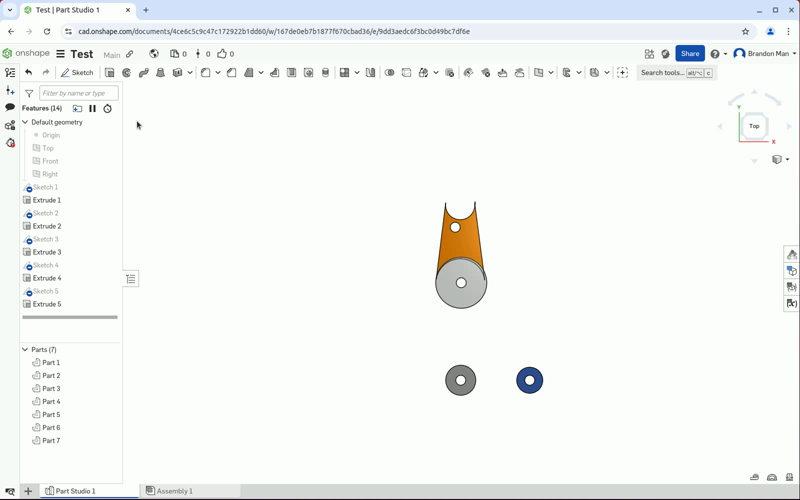
mouse_move(73, 189)
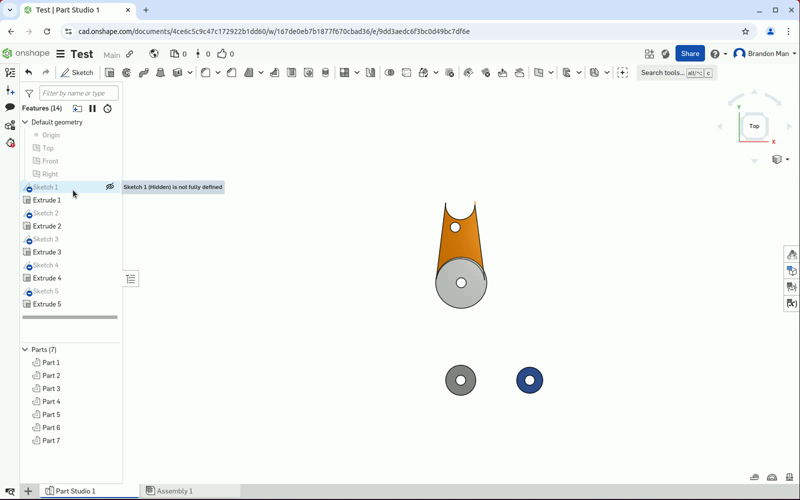
click(73, 189)
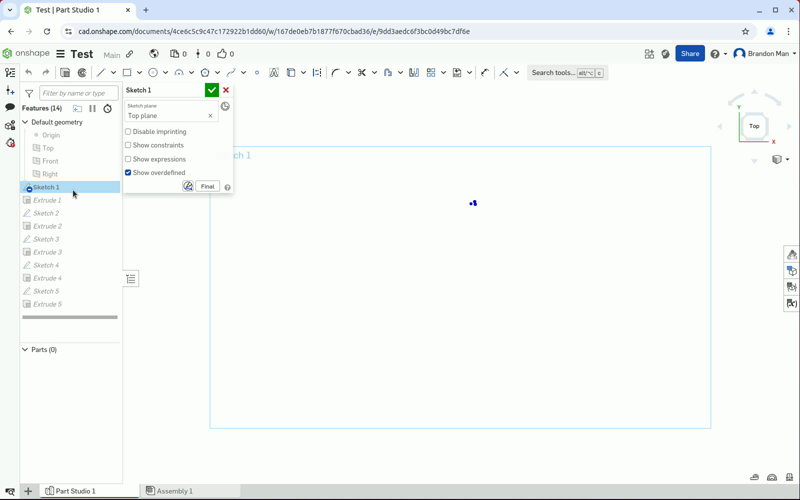
mouse_move(229, 92)
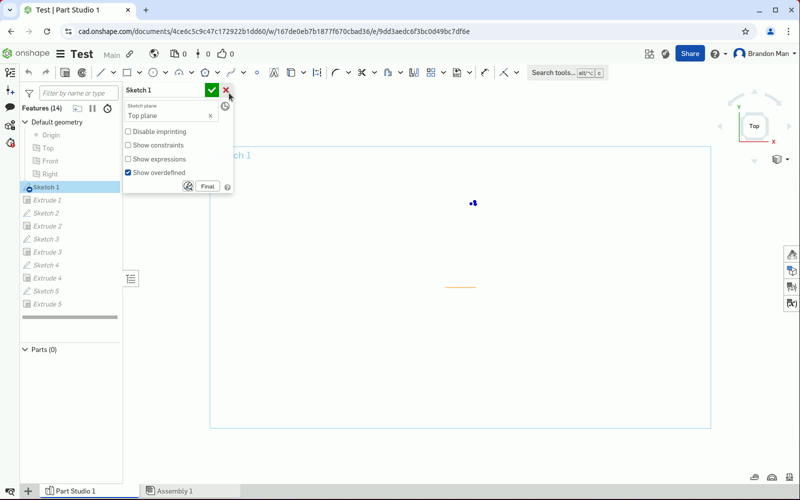
click(229, 92)
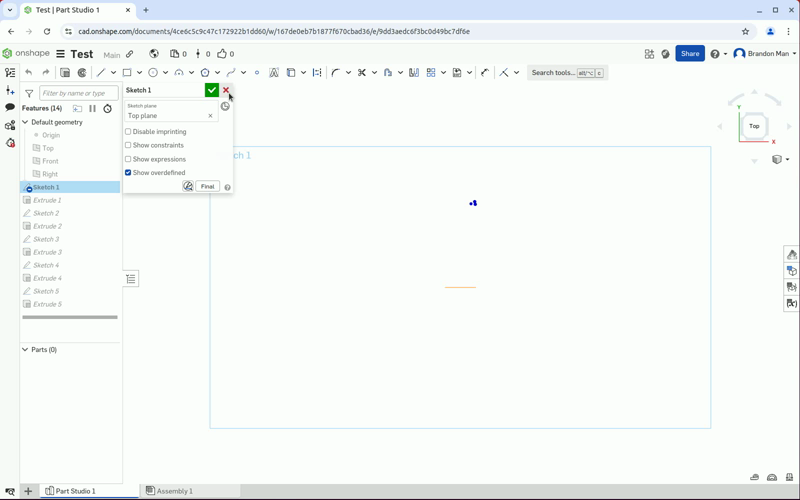
key(shift+s)
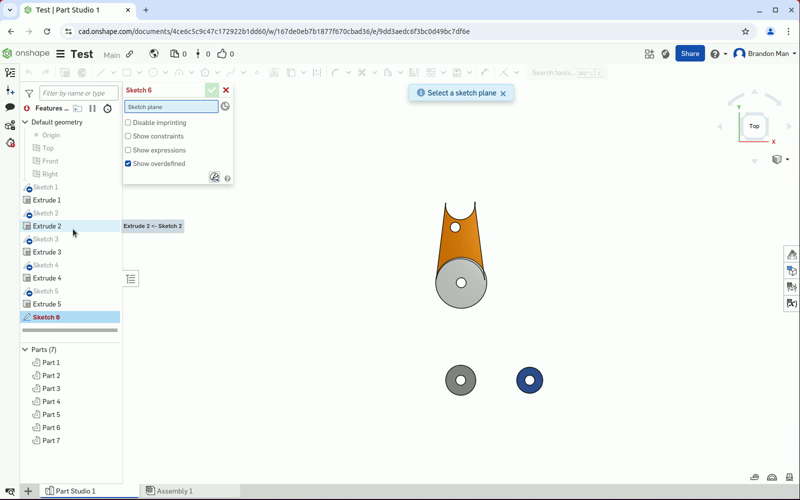
scroll(3)
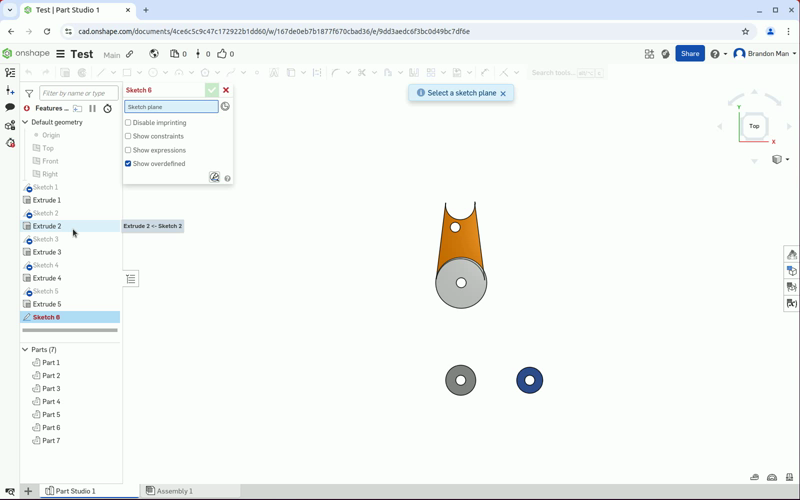
mouse_move(73, 150)
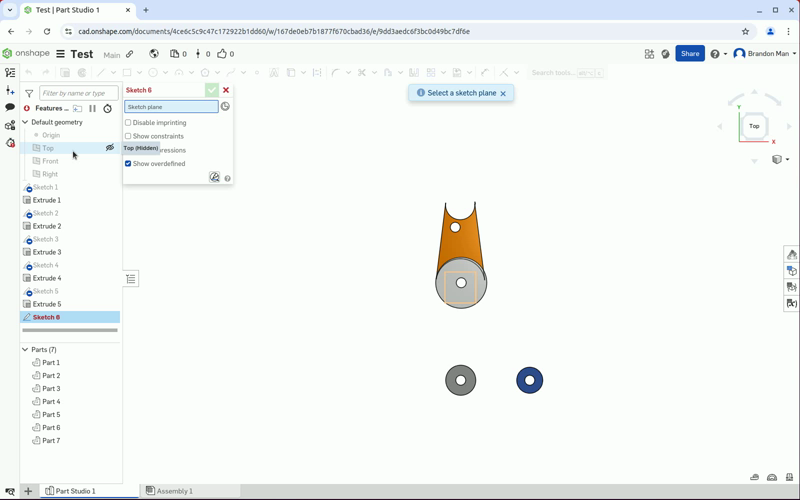
click(73, 150)
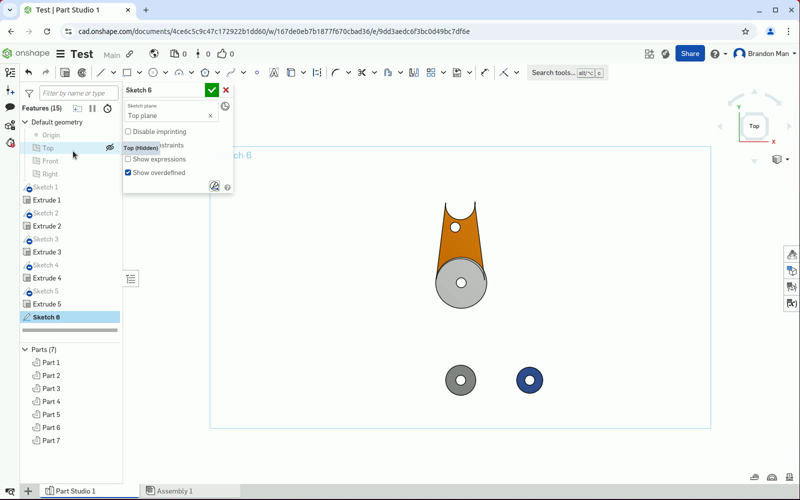
mouse_move(73, 352)
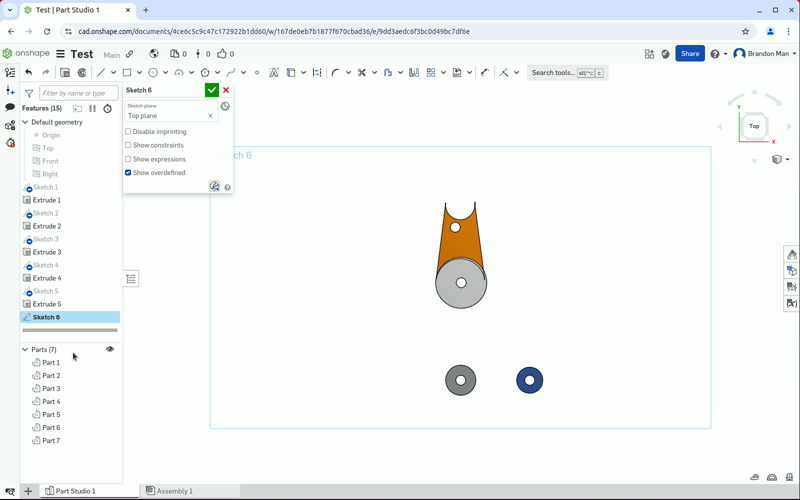
key(y)
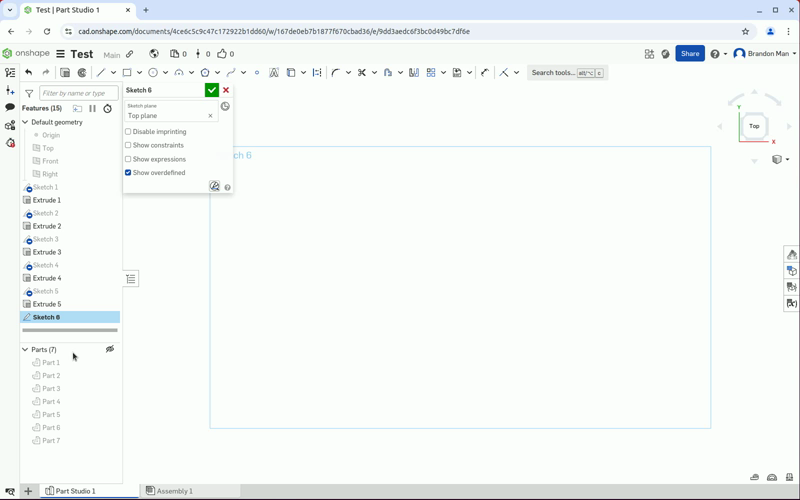
key(l)
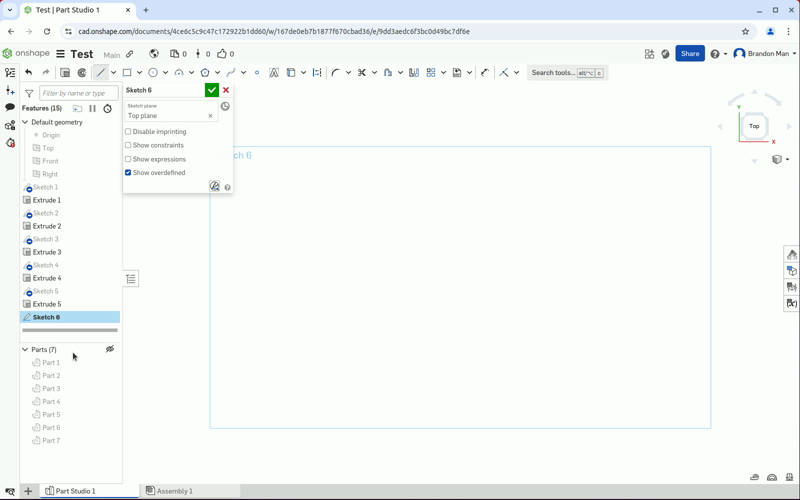
key_down(shift)
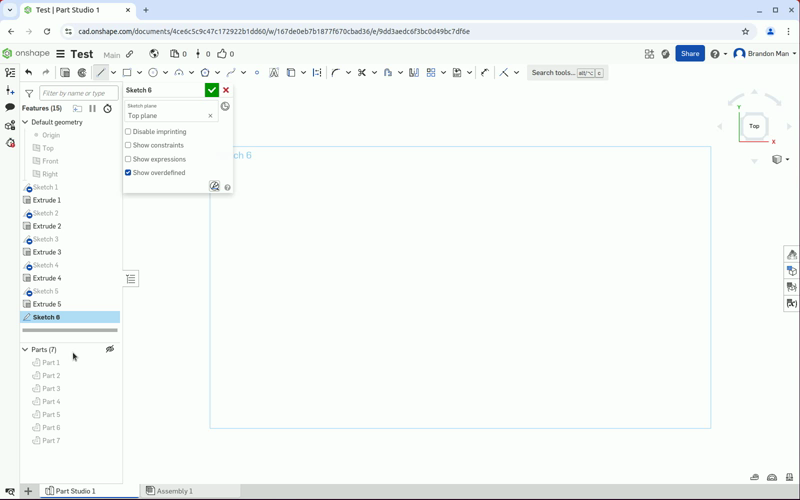
mouse_move(436, 285)
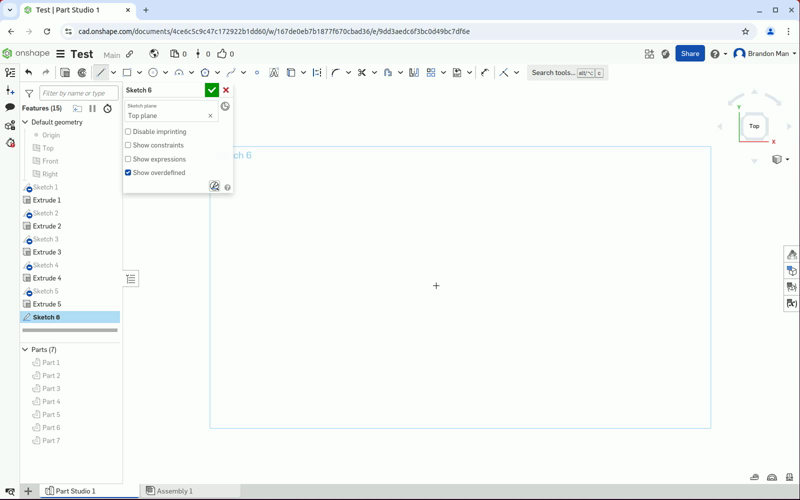
click(436, 285)
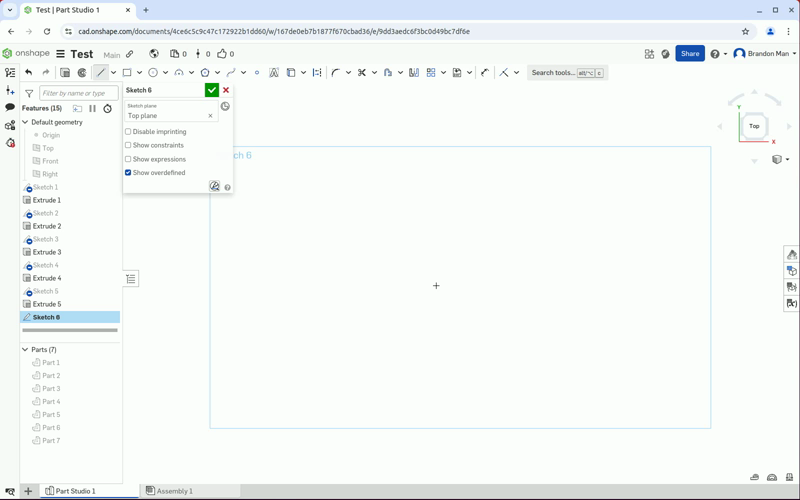
key_up(shift)
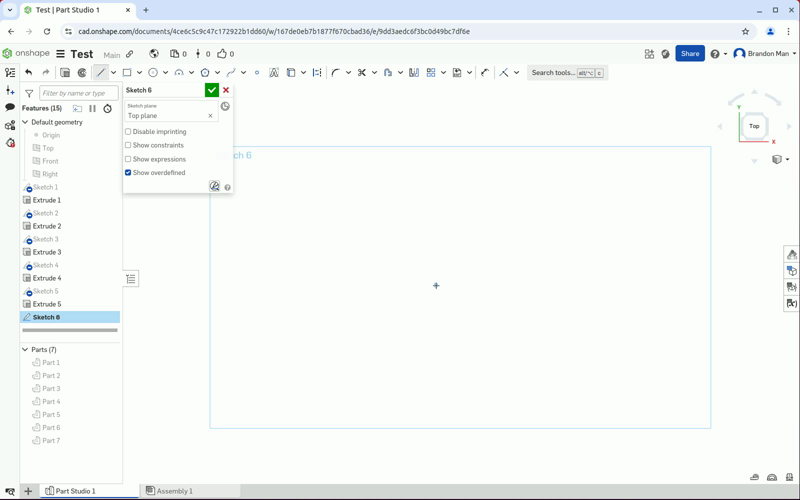
key_down(shift)
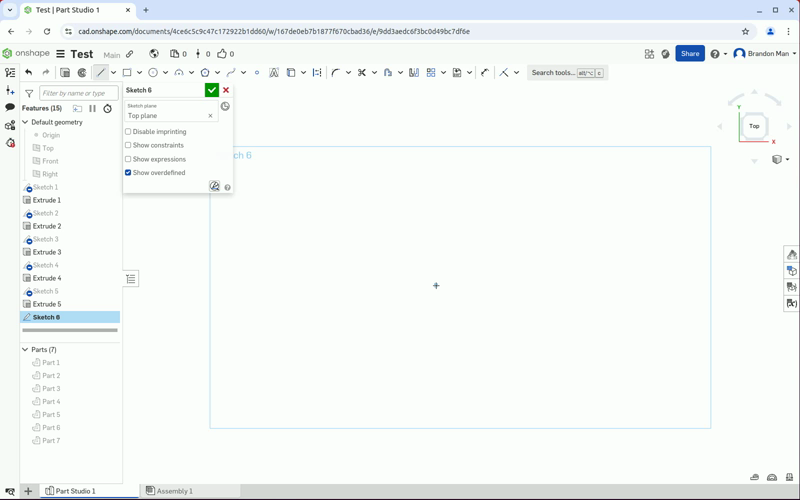
mouse_move(445, 382)
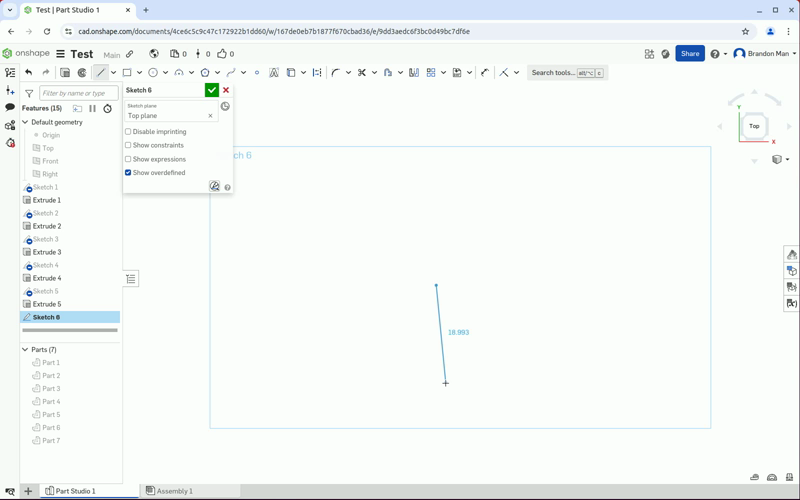
click(445, 382)
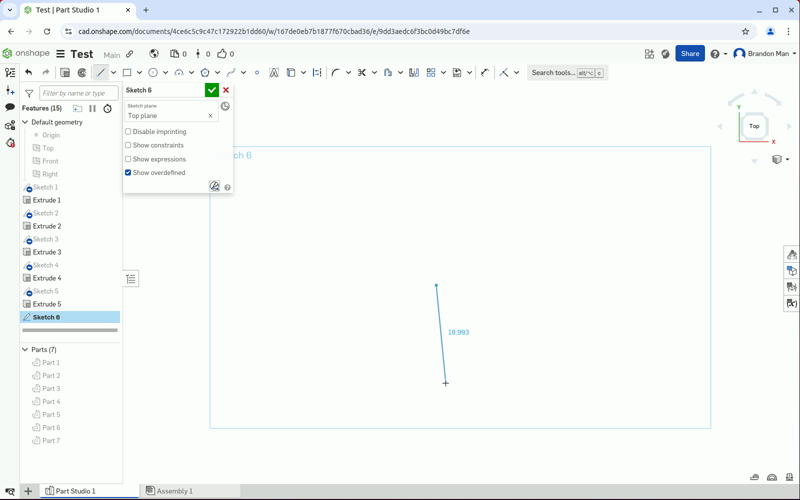
key_up(shift)
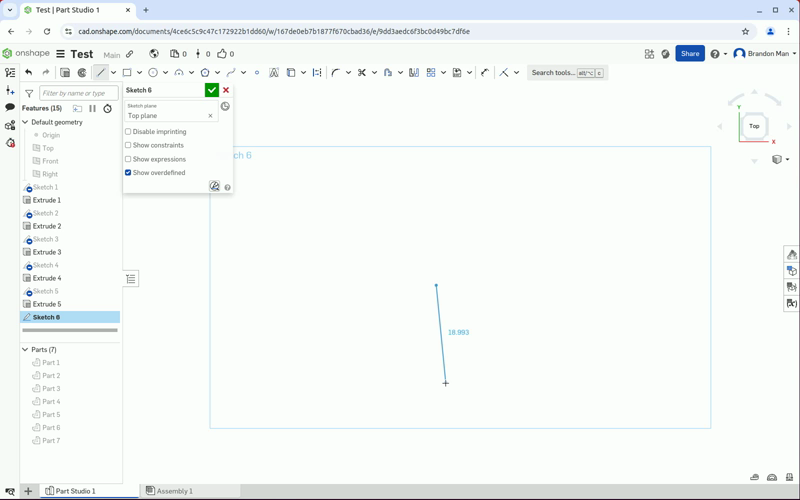
key(esc)
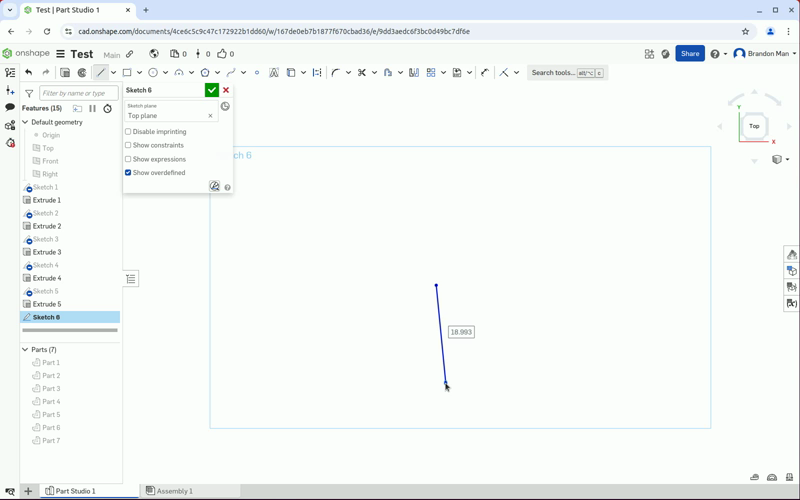
key(a)
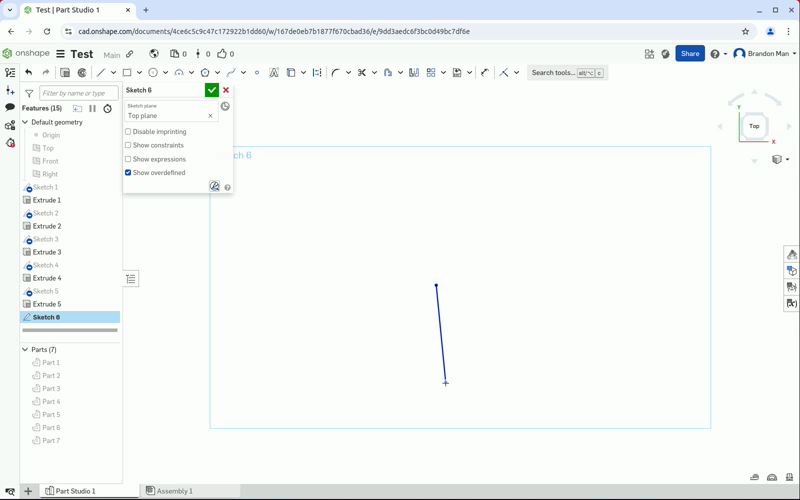
mouse_move(445, 382)
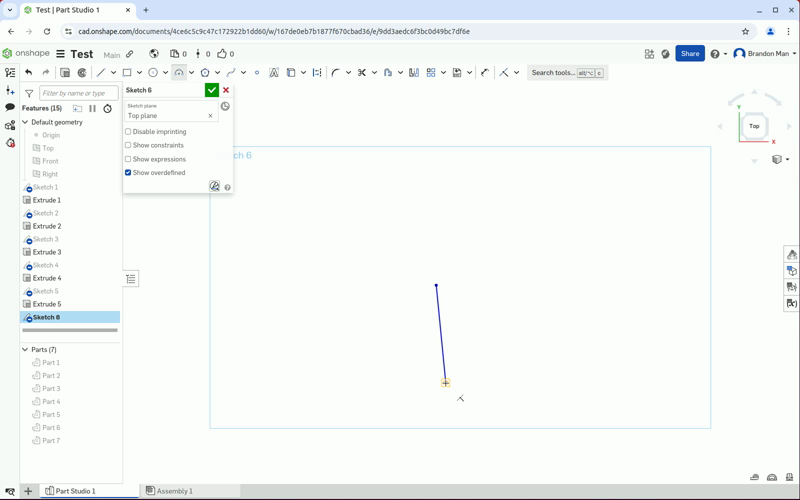
click(445, 382)
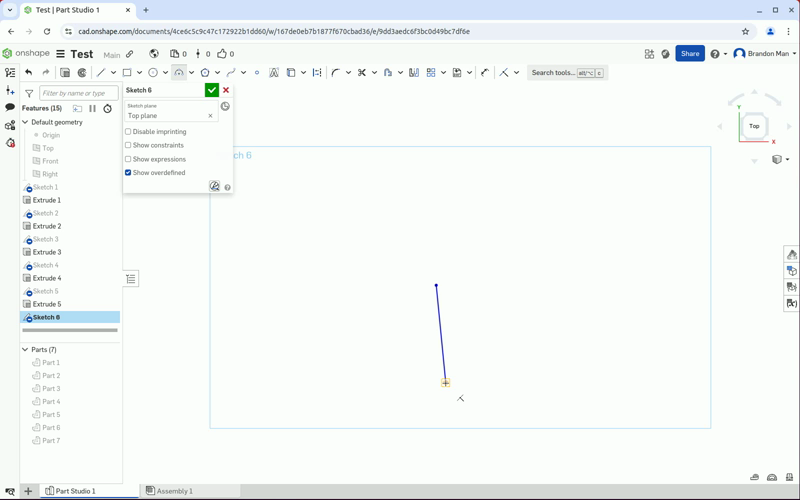
key_down(shift)
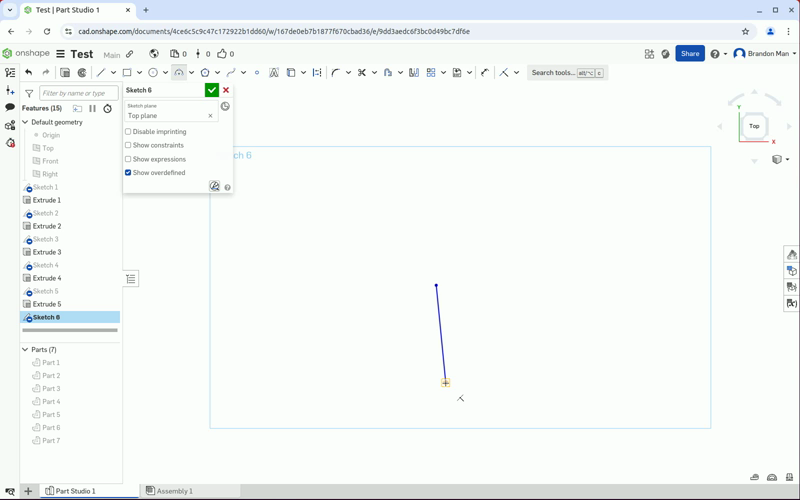
mouse_move(462, 395)
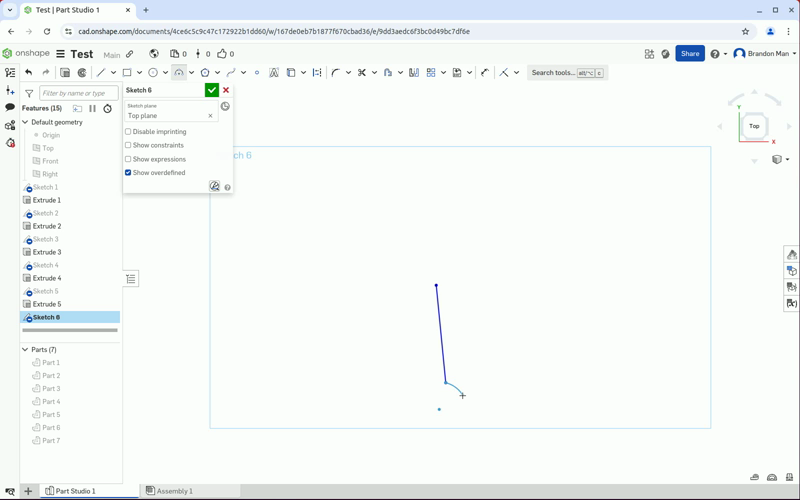
click(462, 395)
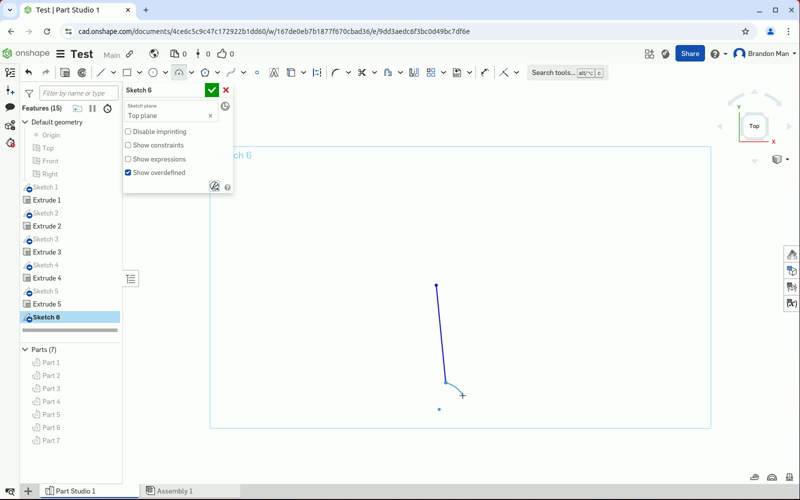
mouse_move(469, 368)
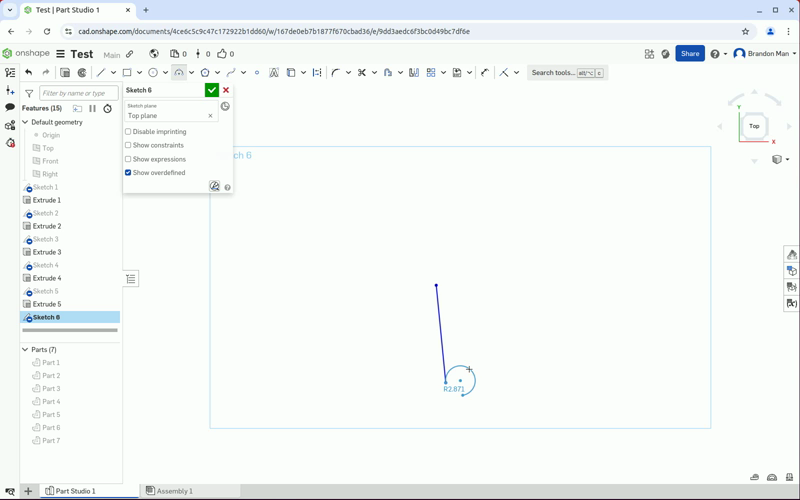
click(469, 368)
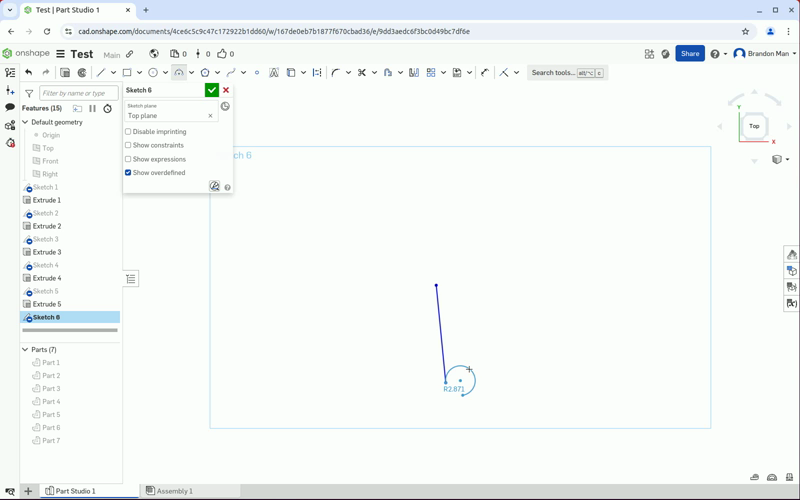
key_up(shift)
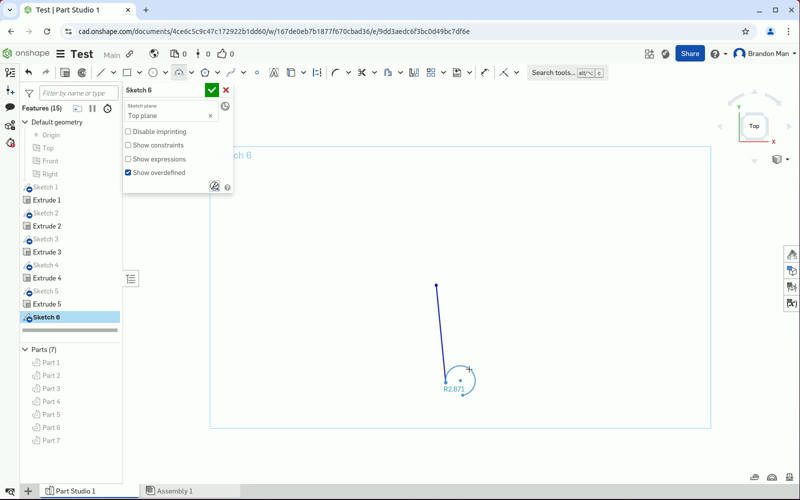
key(esc)
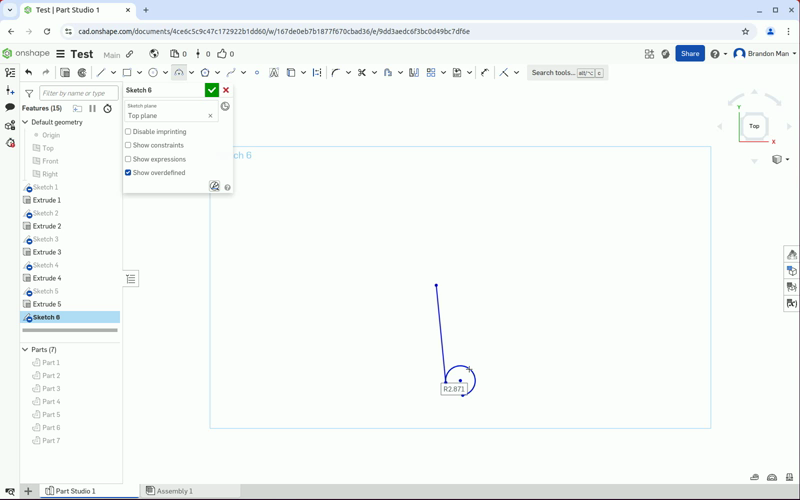
key(l)
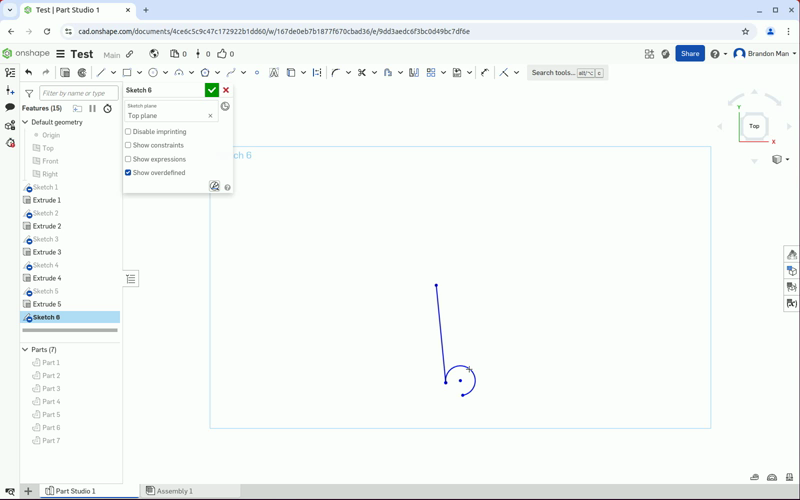
mouse_move(462, 395)
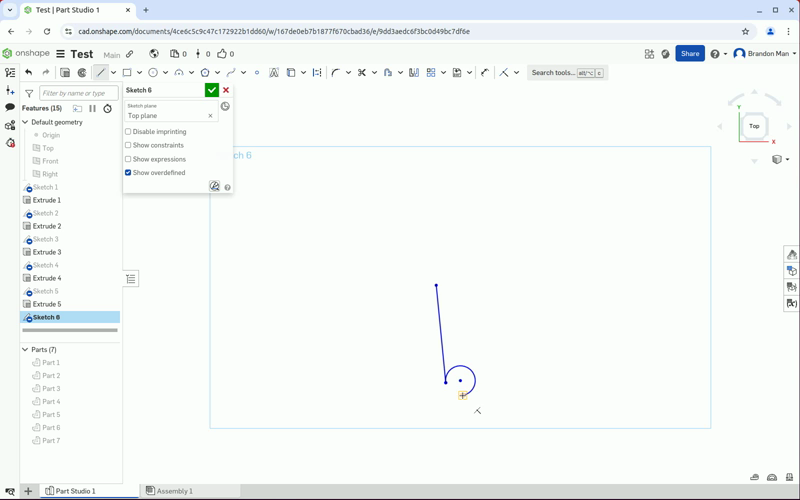
click(462, 395)
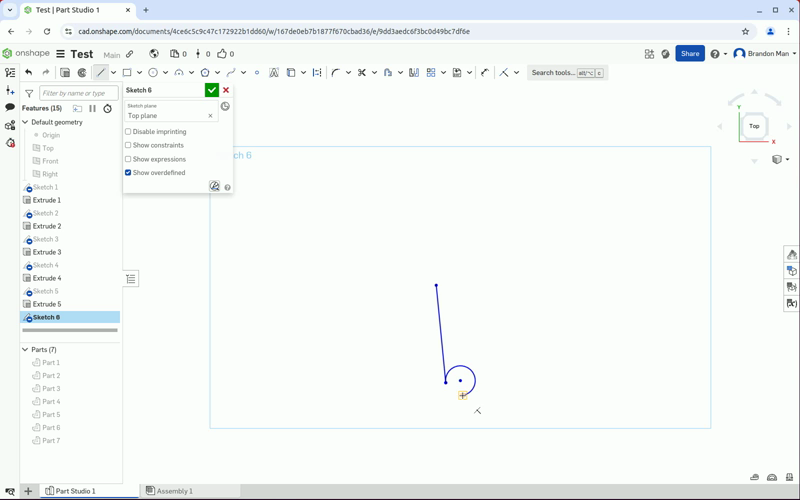
key_down(shift)
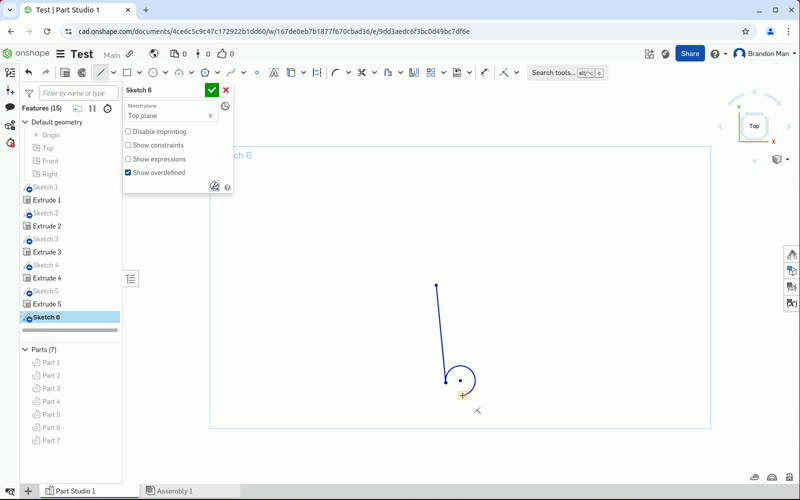
mouse_move(530, 393)
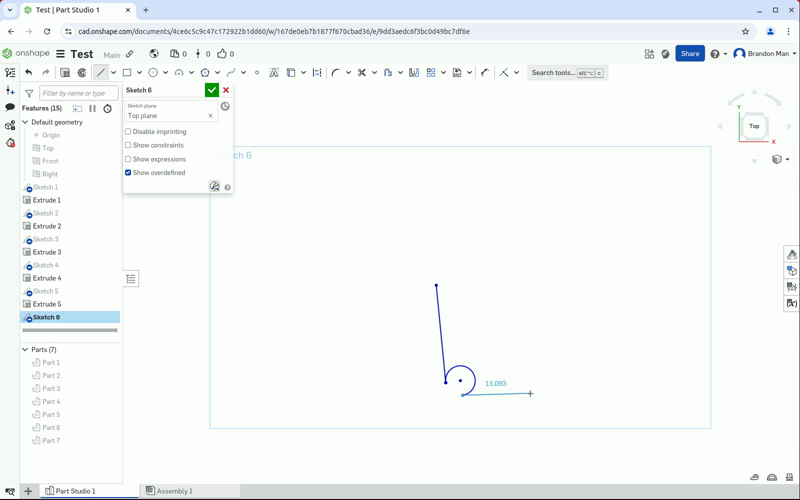
click(530, 393)
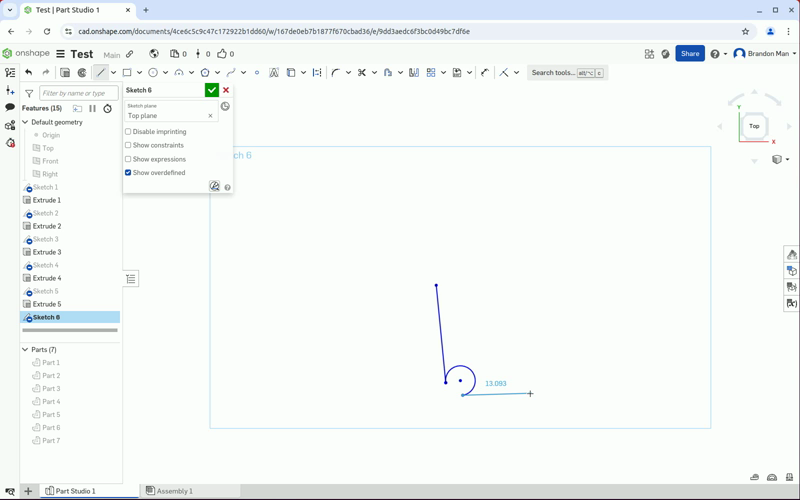
key_up(shift)
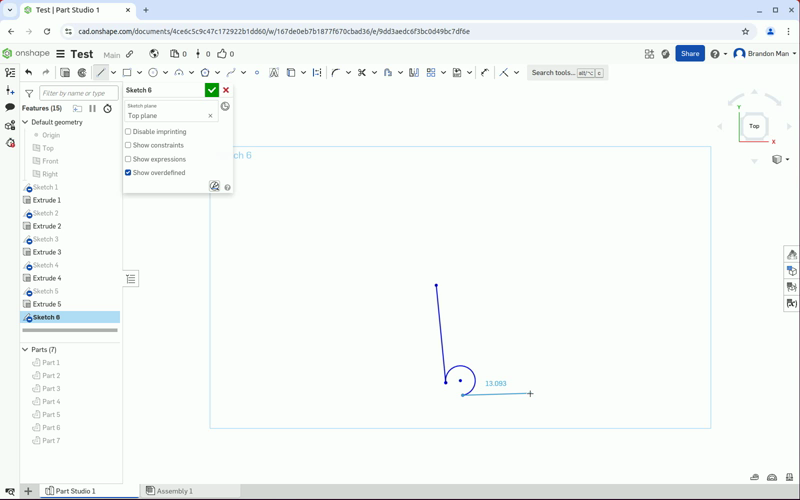
key(esc)
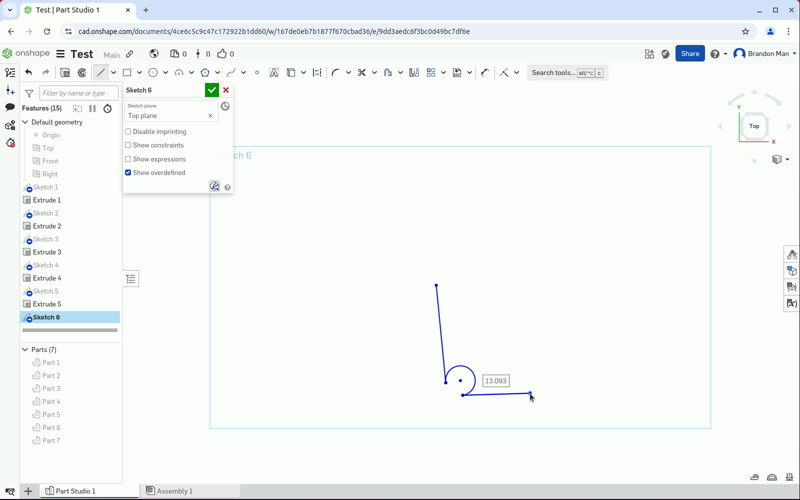
key(a)
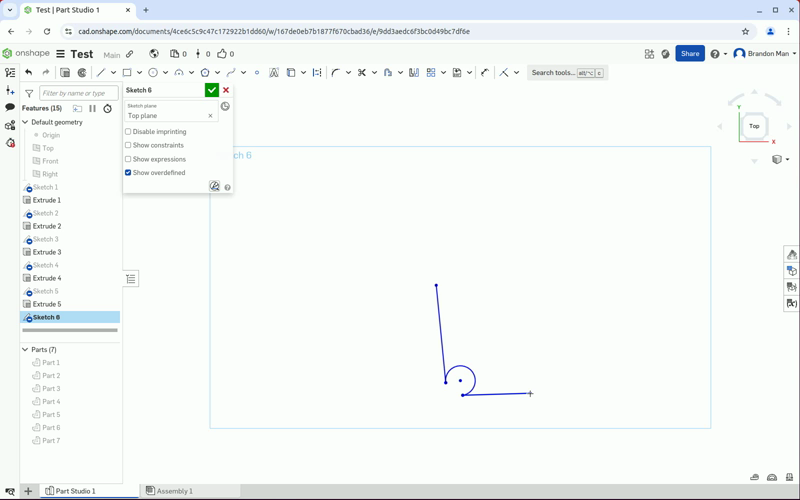
mouse_move(530, 393)
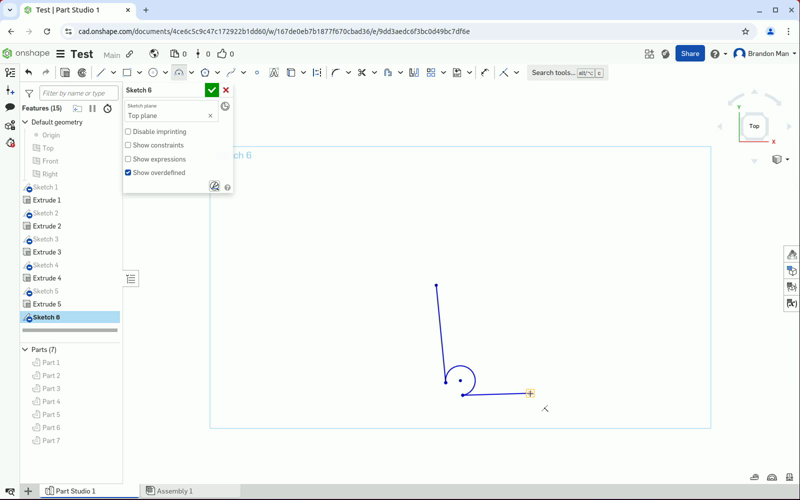
click(530, 393)
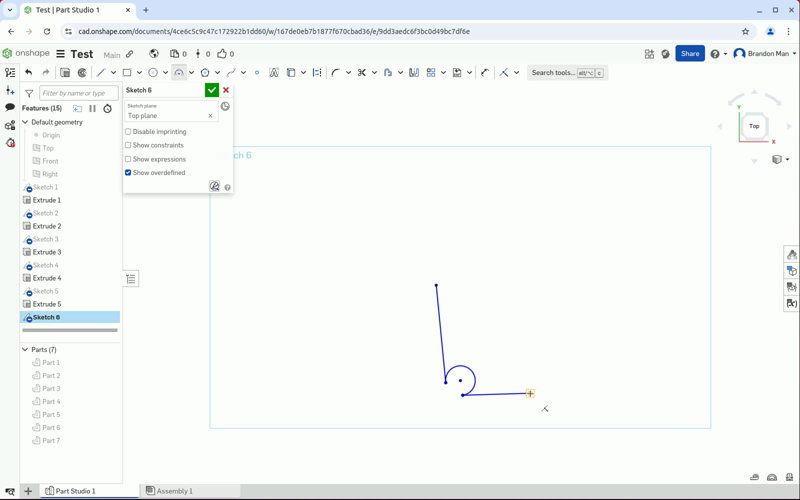
key_down(shift)
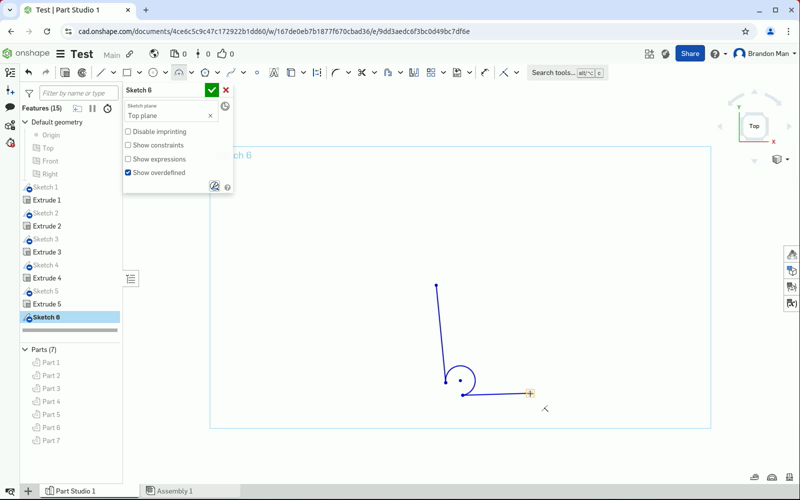
mouse_move(528, 368)
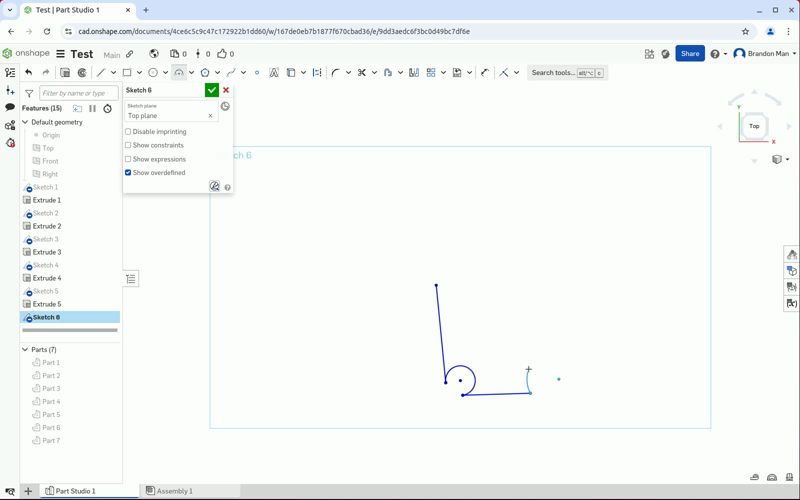
click(528, 368)
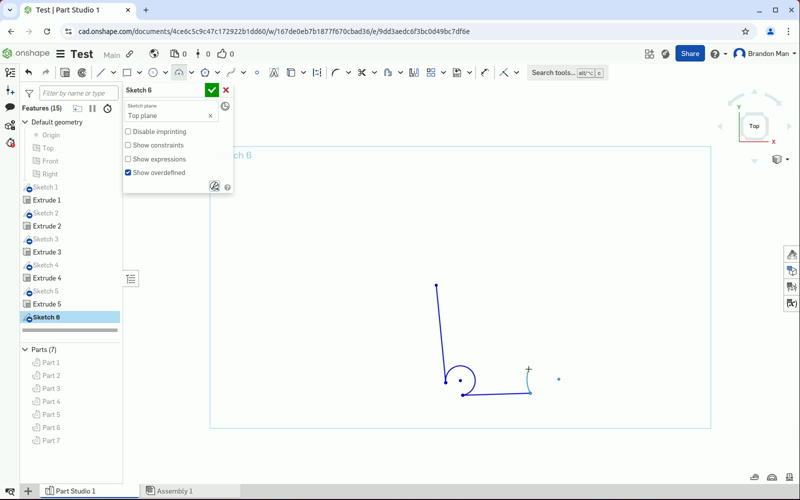
mouse_move(517, 381)
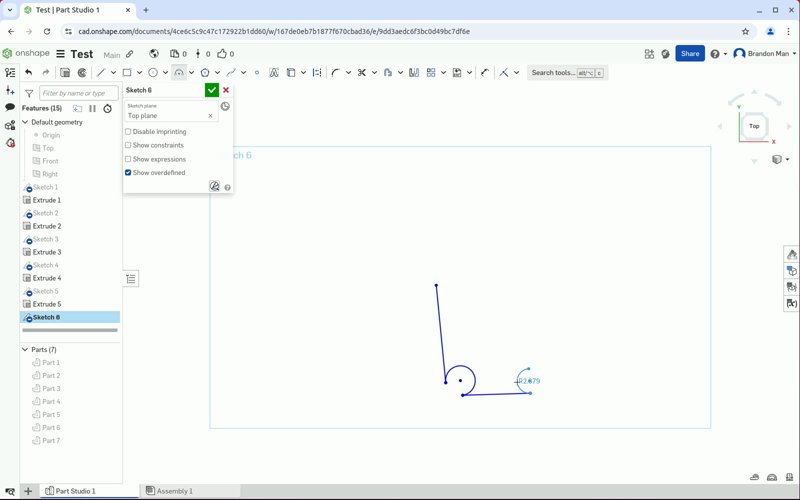
click(517, 381)
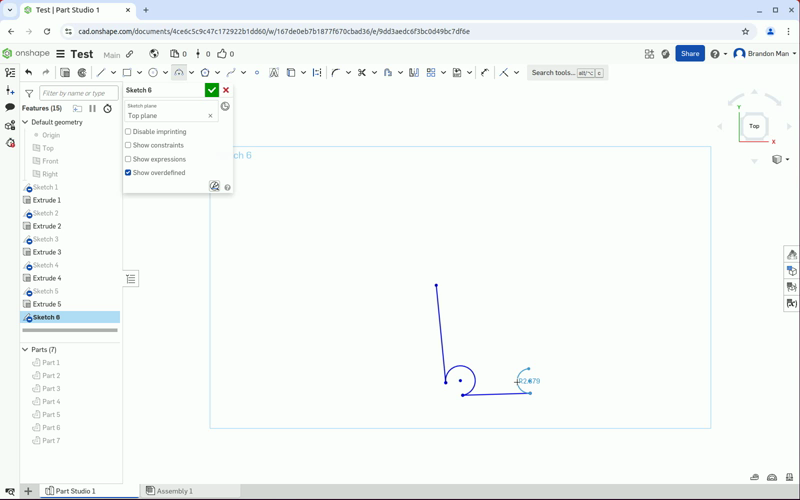
key_up(shift)
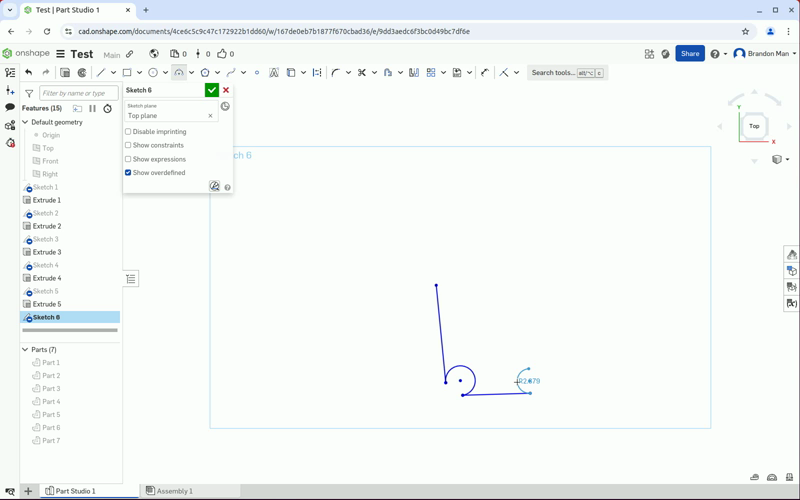
key(esc)
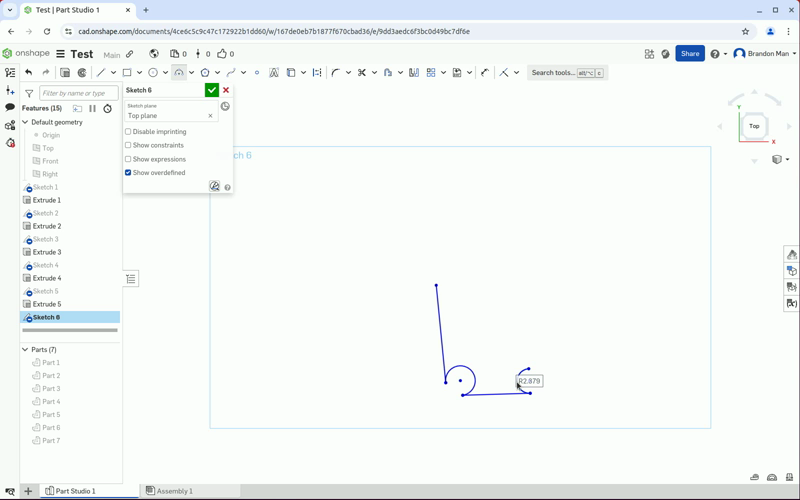
key(l)
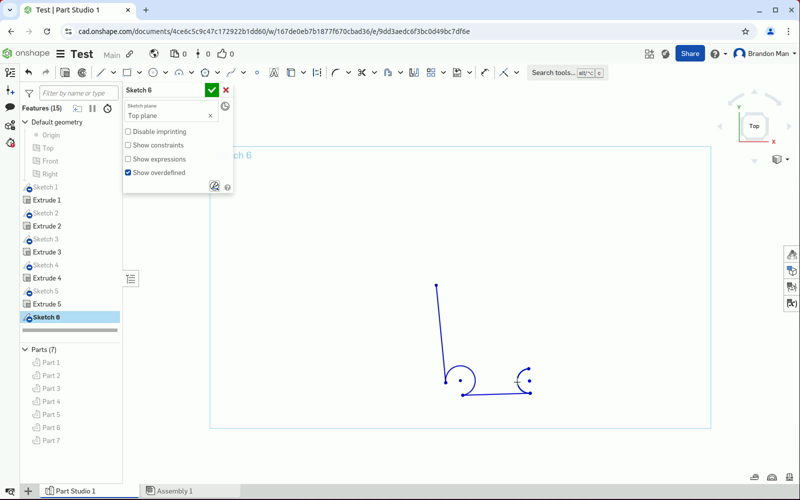
mouse_move(528, 368)
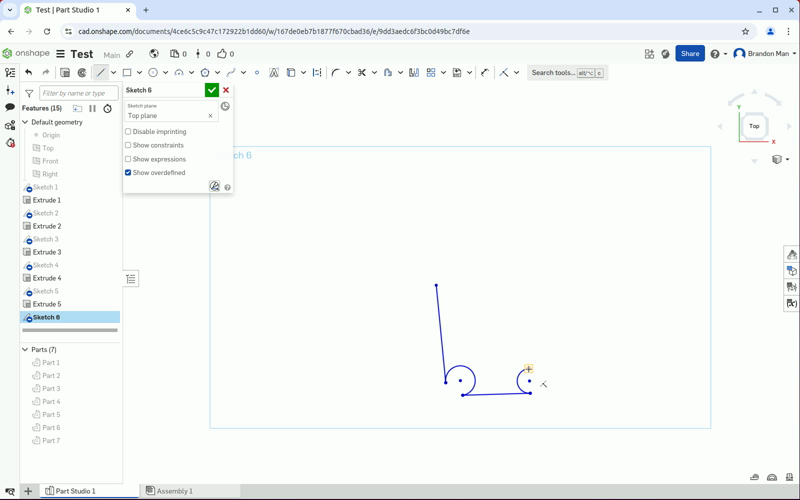
click(528, 368)
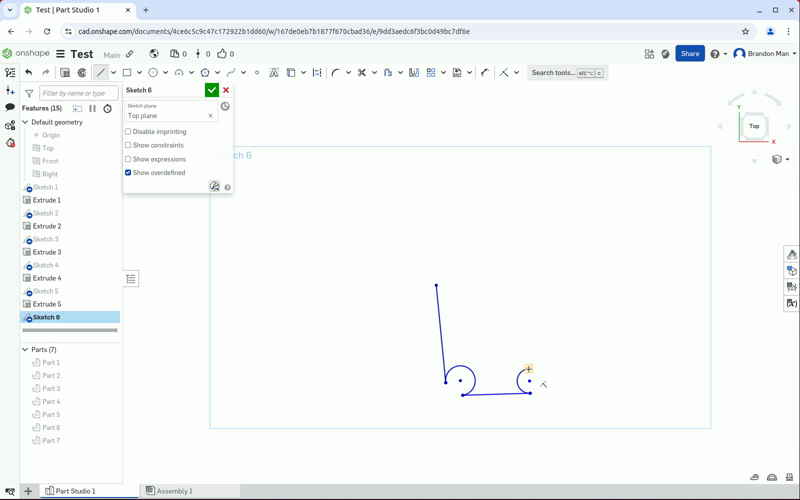
key_down(shift)
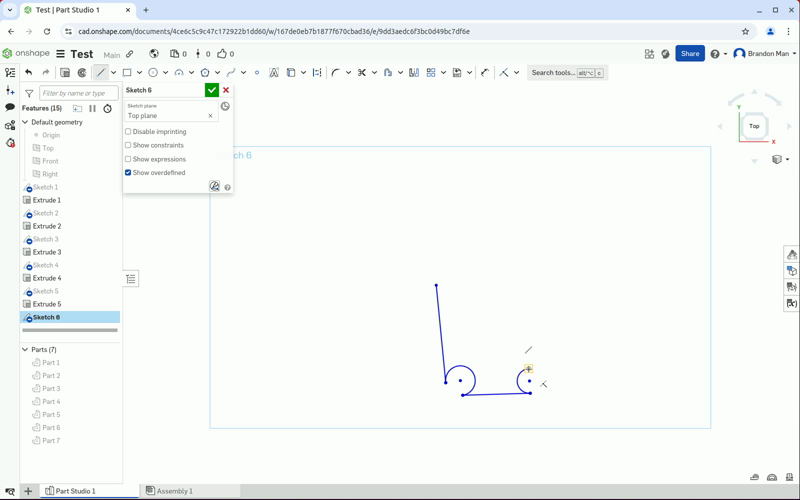
mouse_move(558, 368)
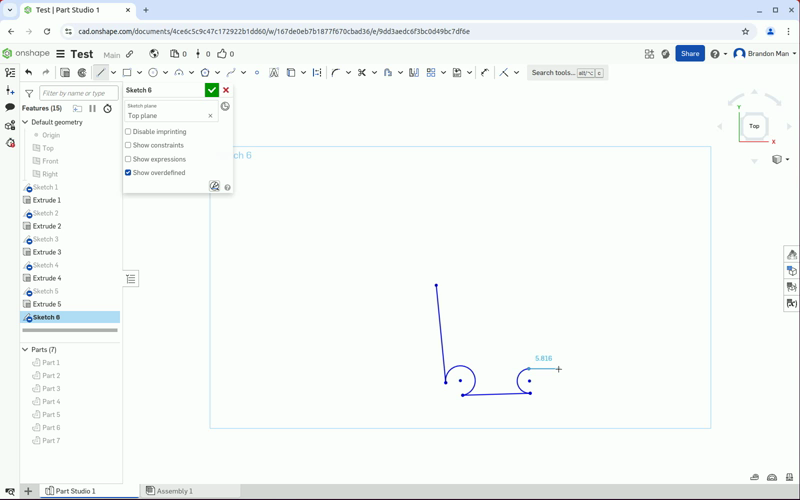
mouse_move(487, 367)
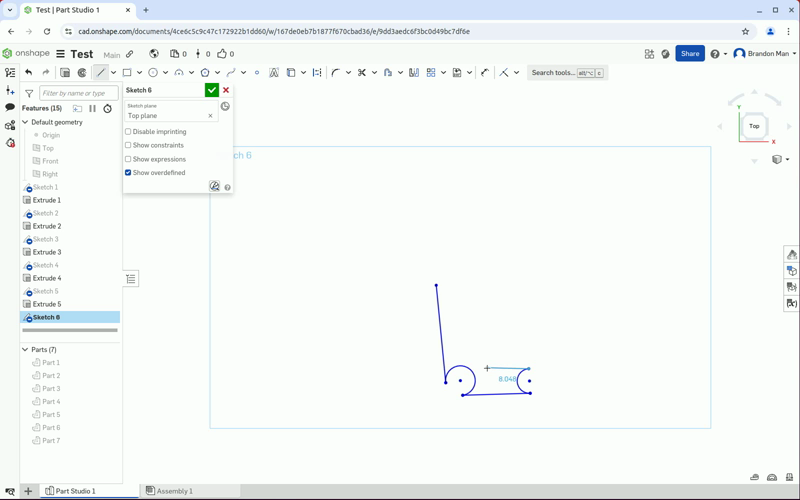
click(487, 367)
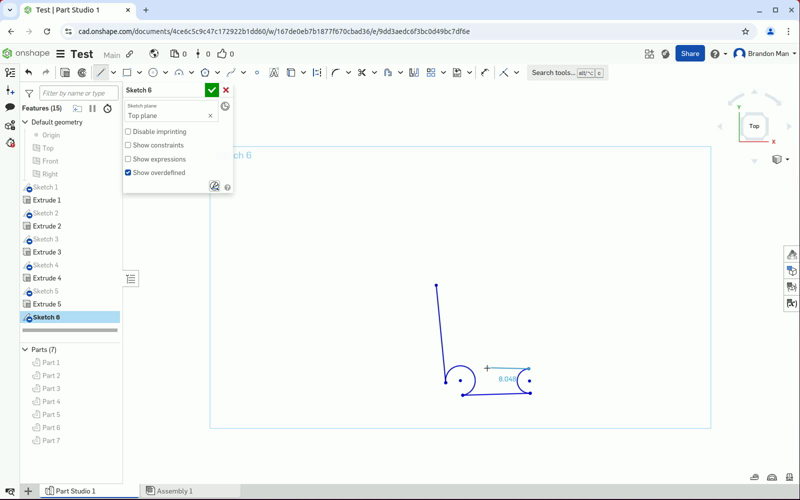
key_up(shift)
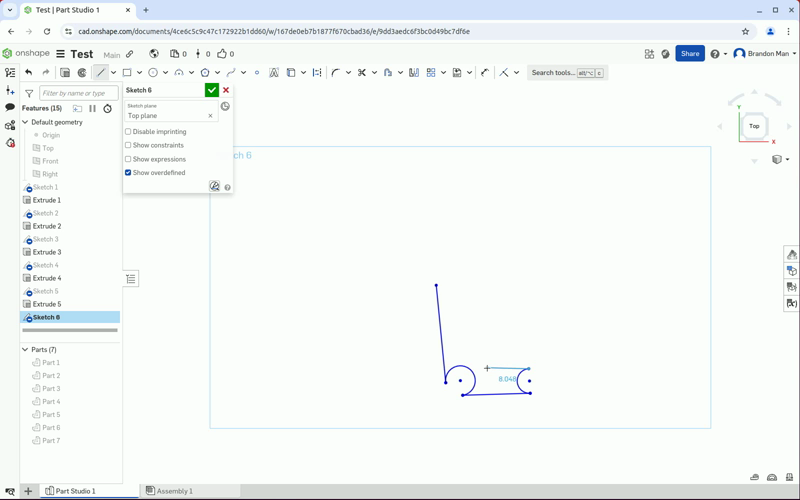
key(esc)
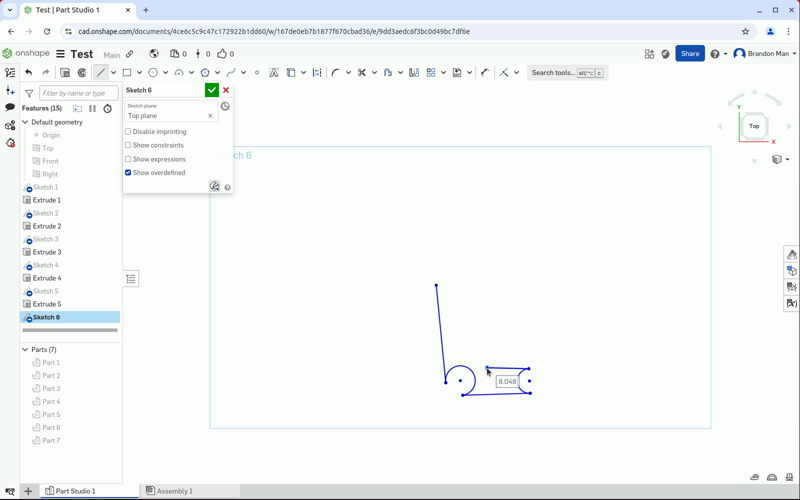
key(a)
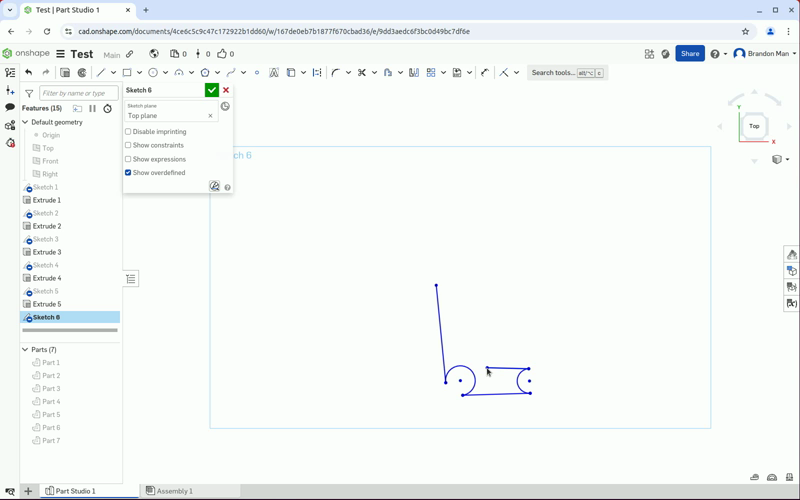
mouse_move(487, 367)
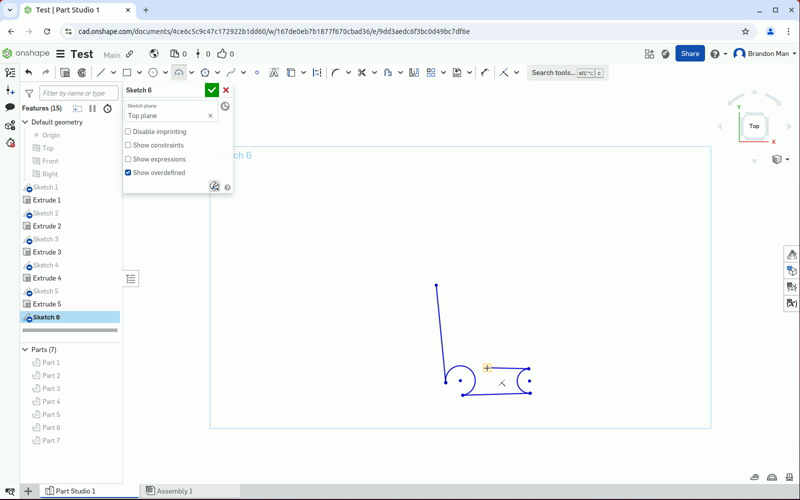
click(487, 367)
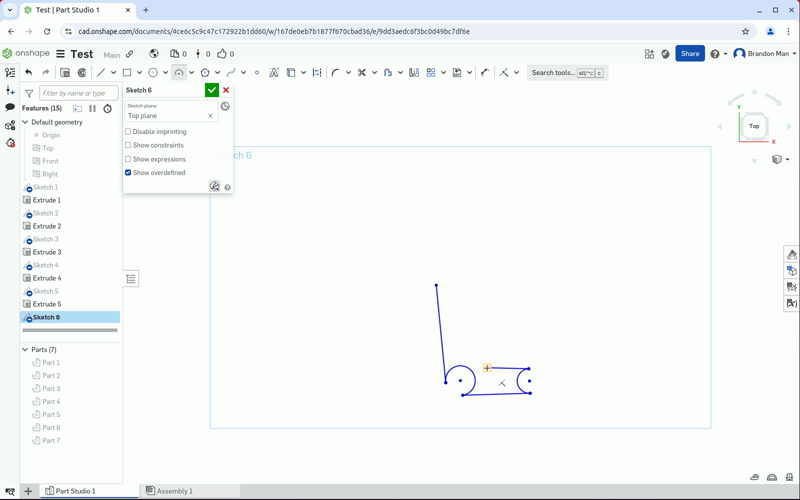
key_down(shift)
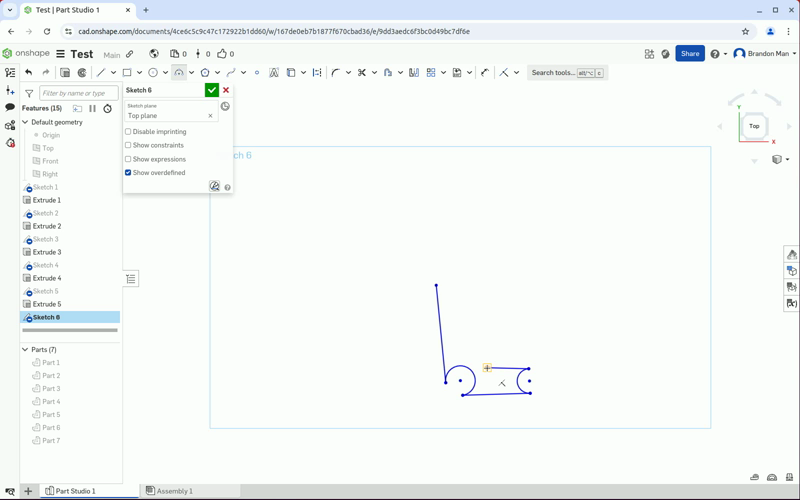
mouse_move(480, 357)
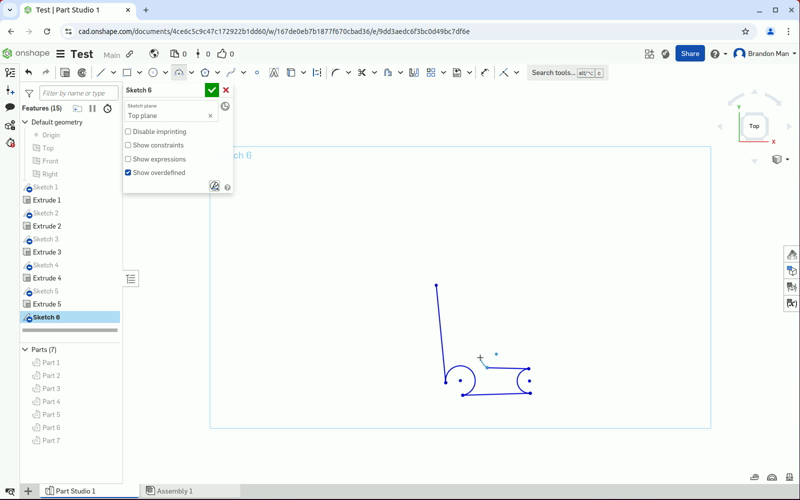
click(480, 357)
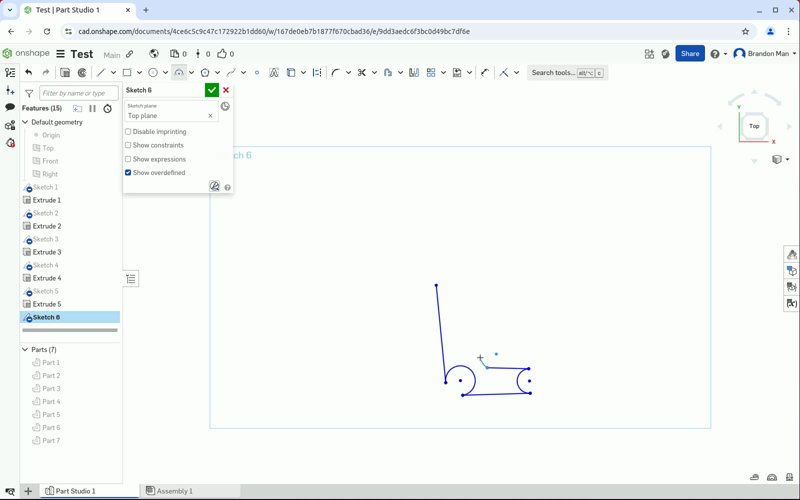
mouse_move(481, 363)
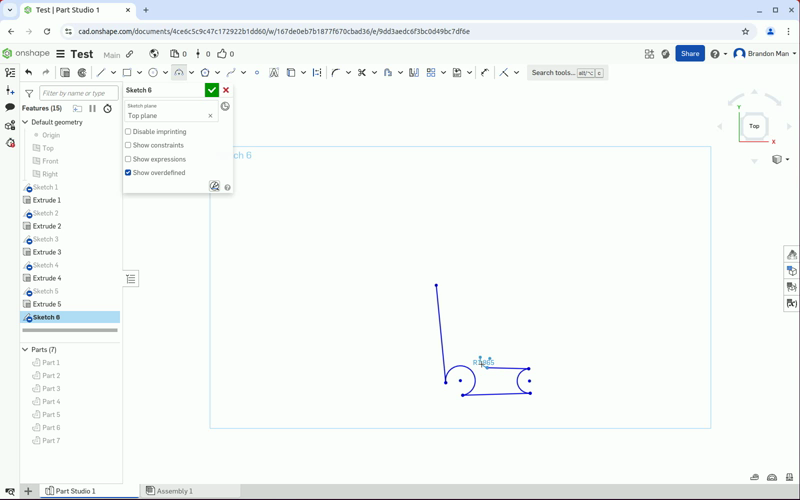
click(481, 363)
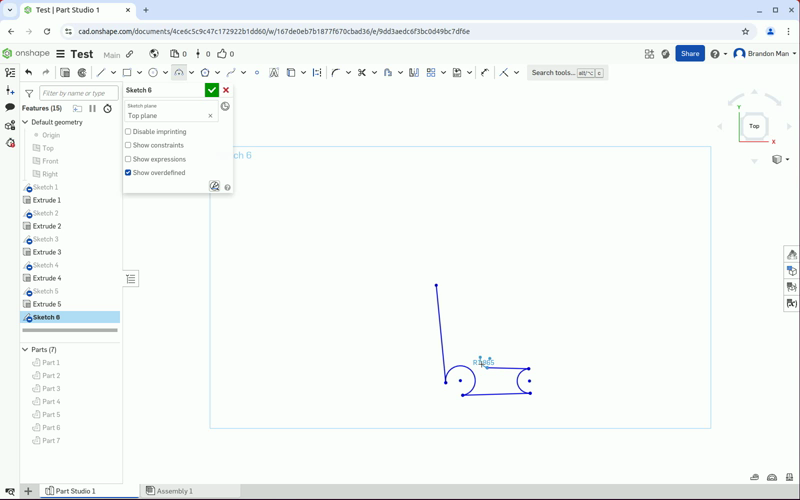
key_up(shift)
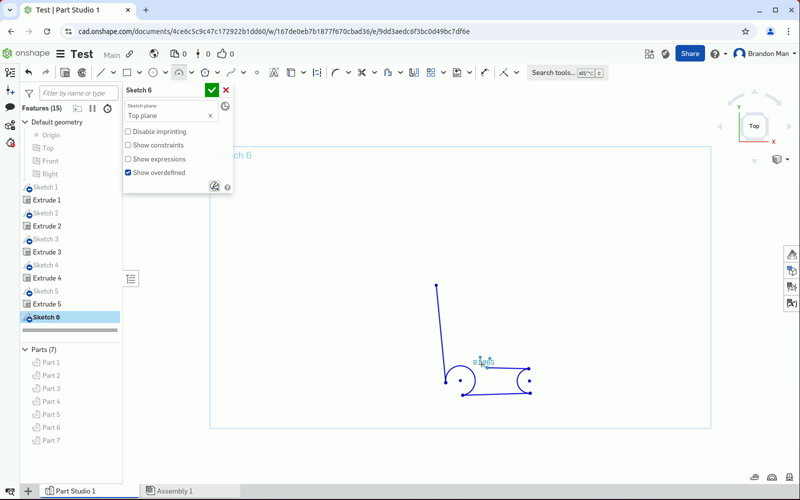
key(esc)
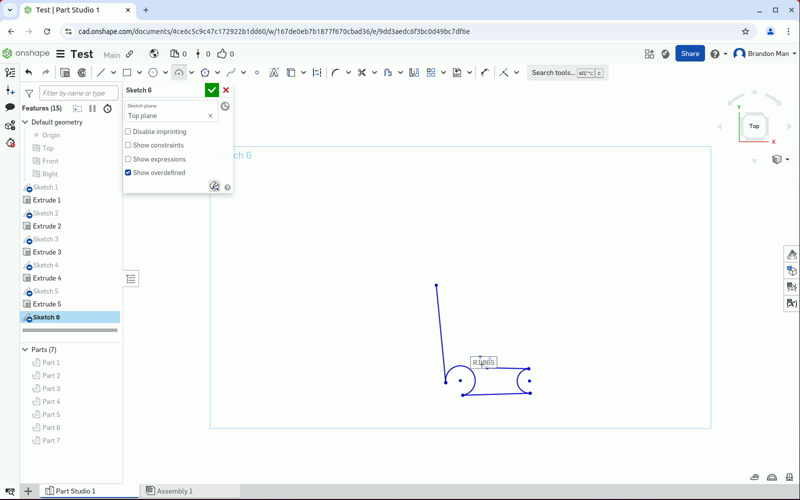
key(l)
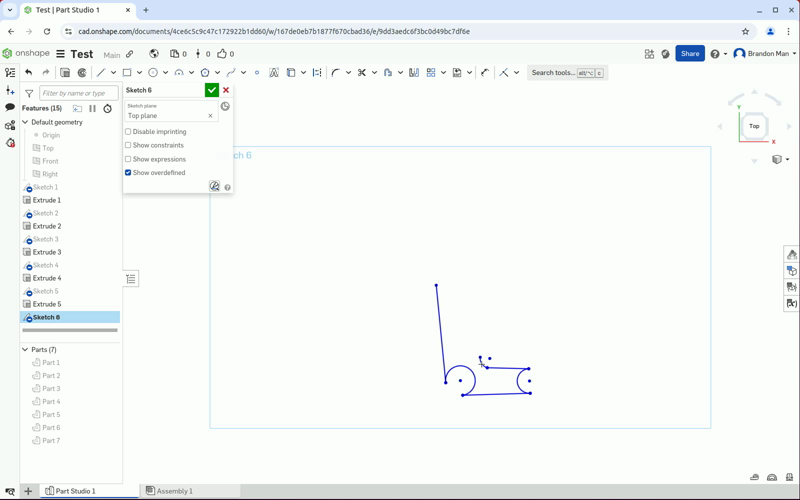
mouse_move(480, 357)
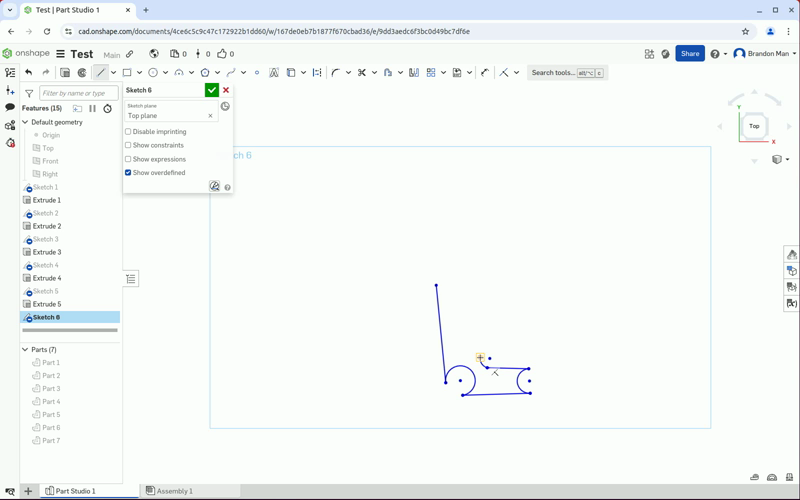
click(480, 357)
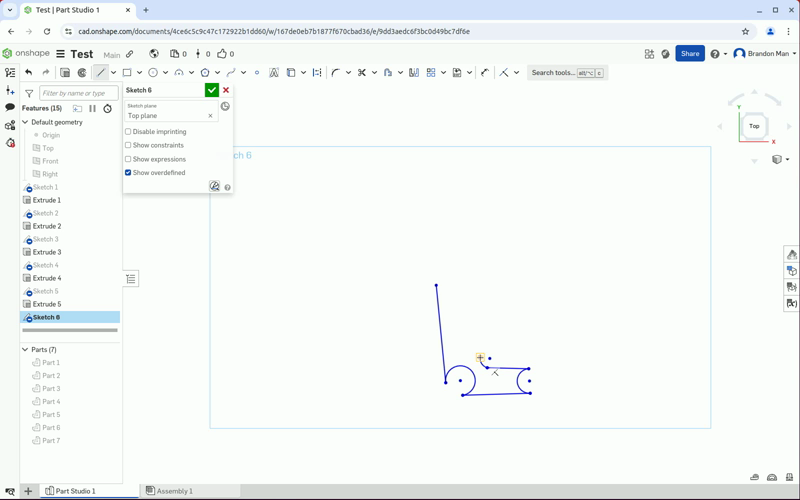
key_down(shift)
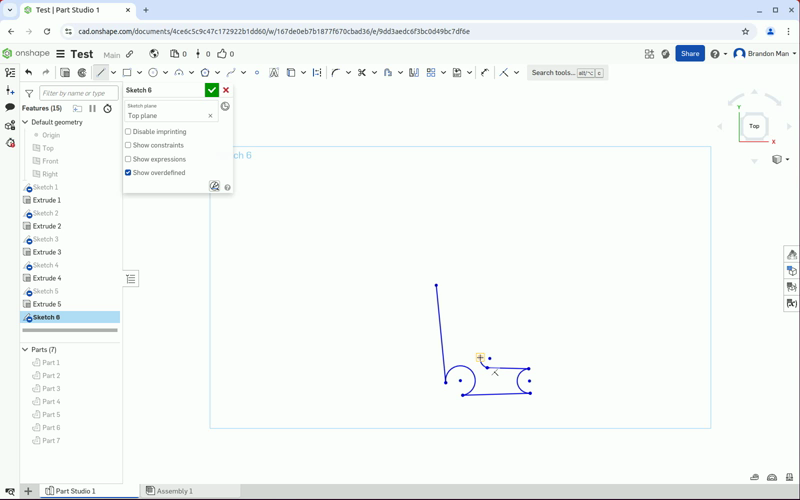
mouse_move(484, 286)
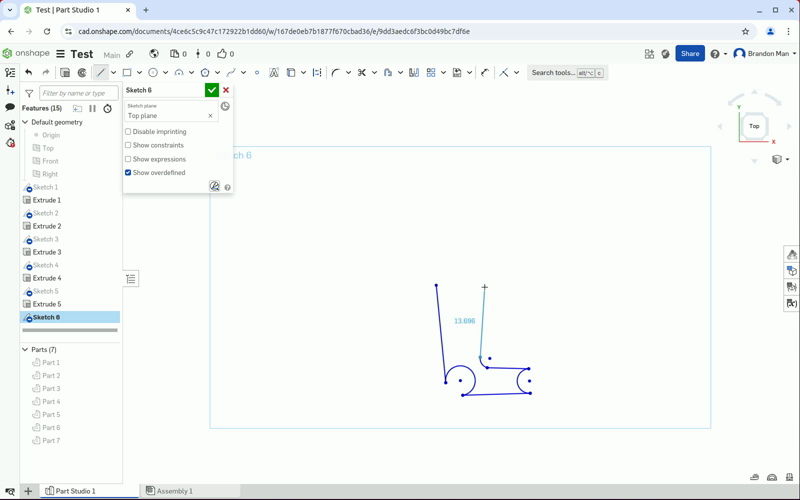
click(484, 286)
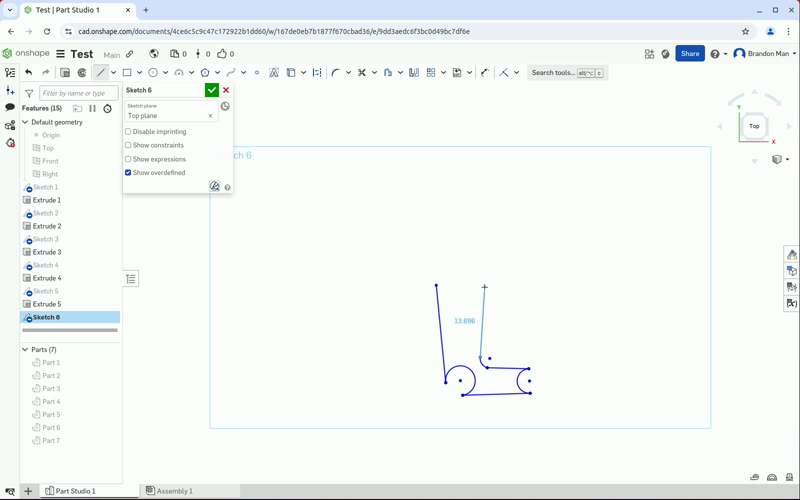
key_up(shift)
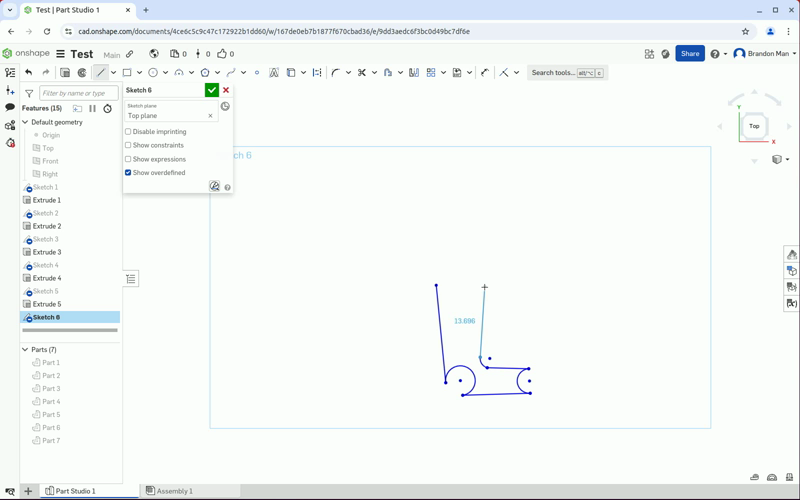
key(esc)
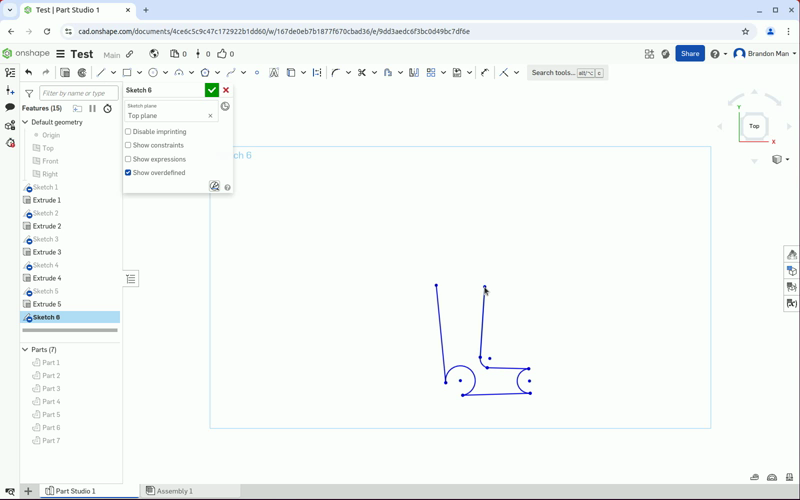
key(a)
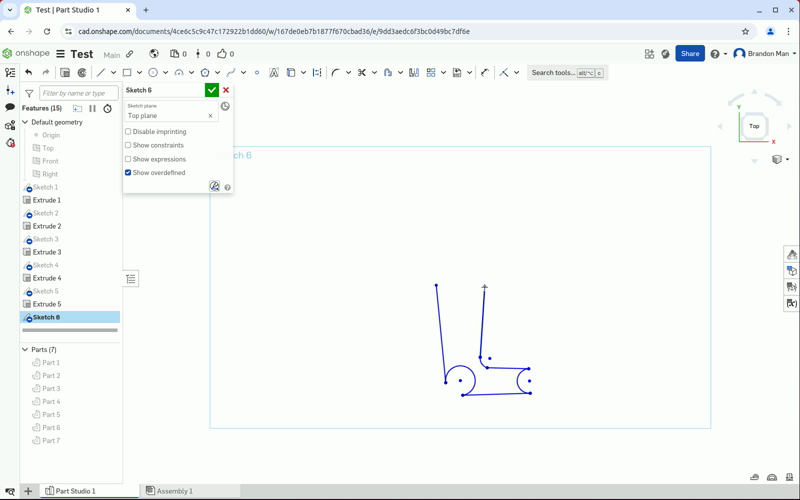
mouse_move(484, 286)
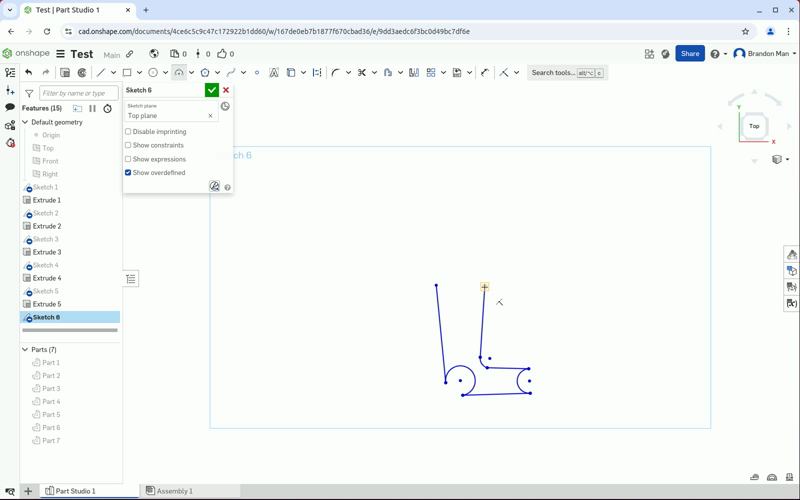
click(484, 286)
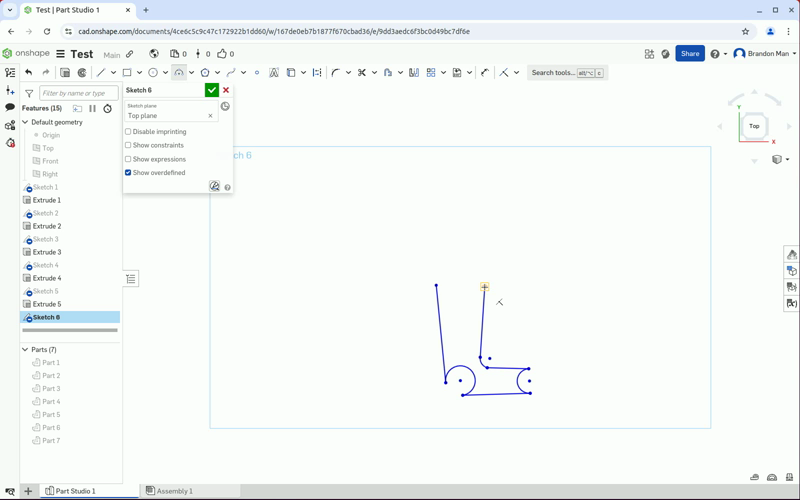
mouse_move(436, 285)
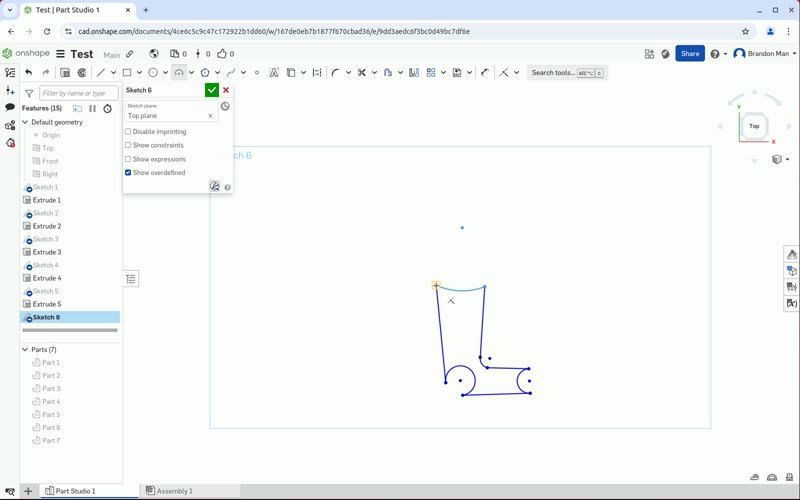
click(436, 285)
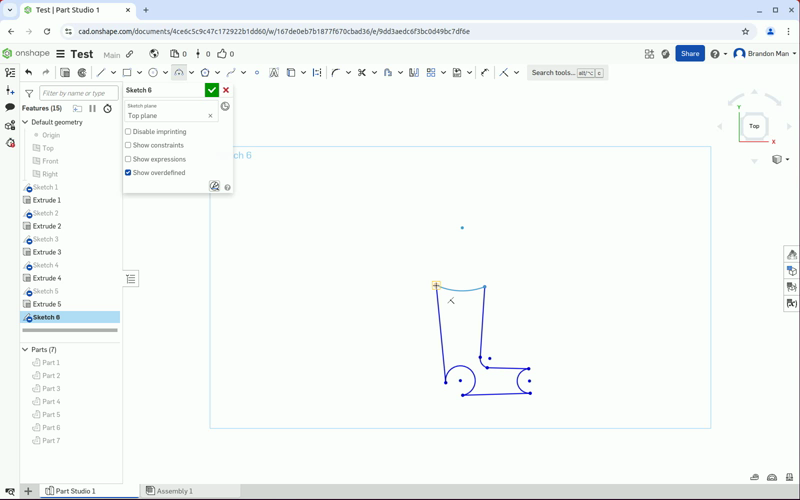
key_down(shift)
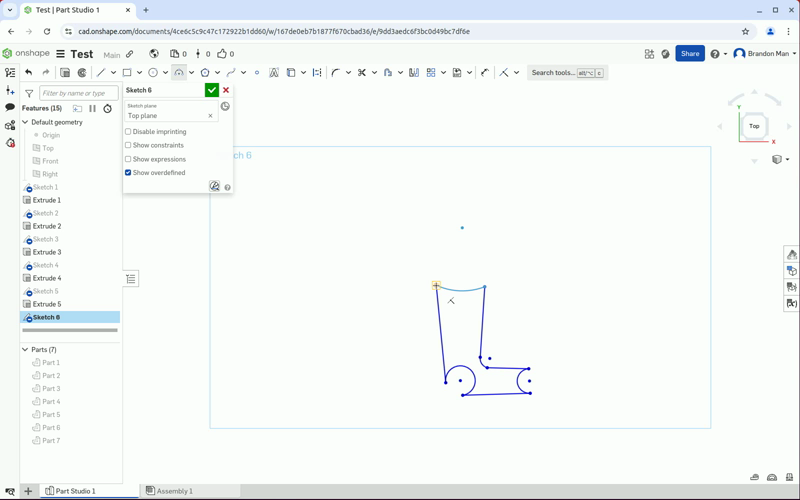
mouse_move(459, 307)
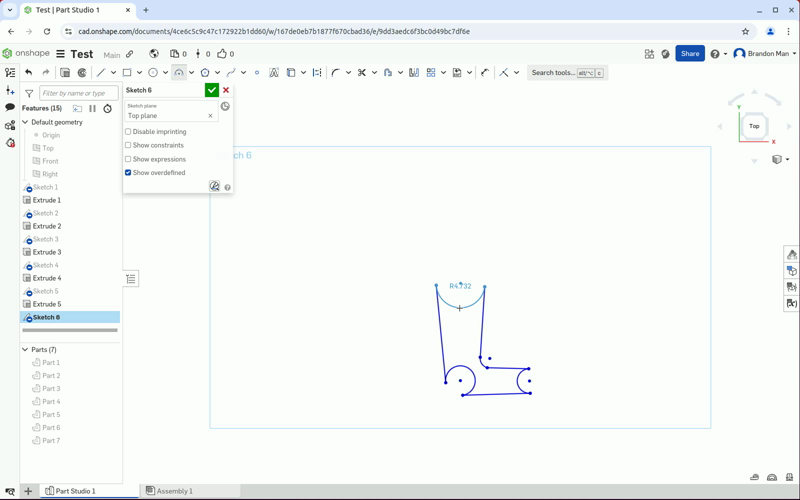
click(459, 307)
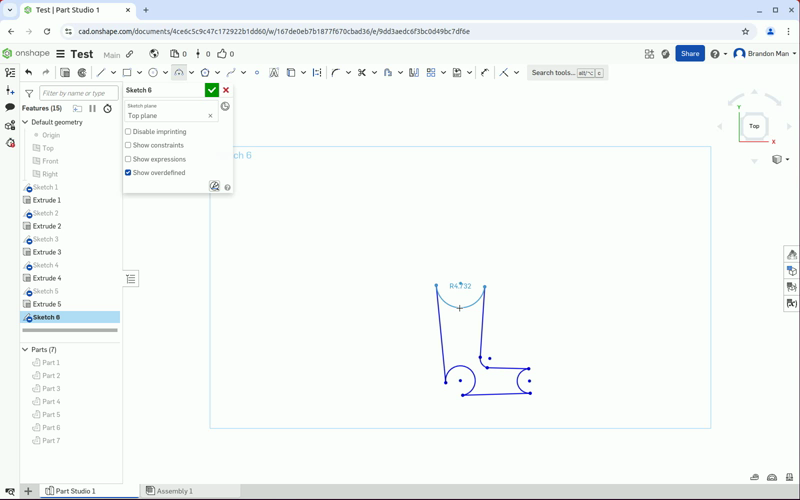
key_up(shift)
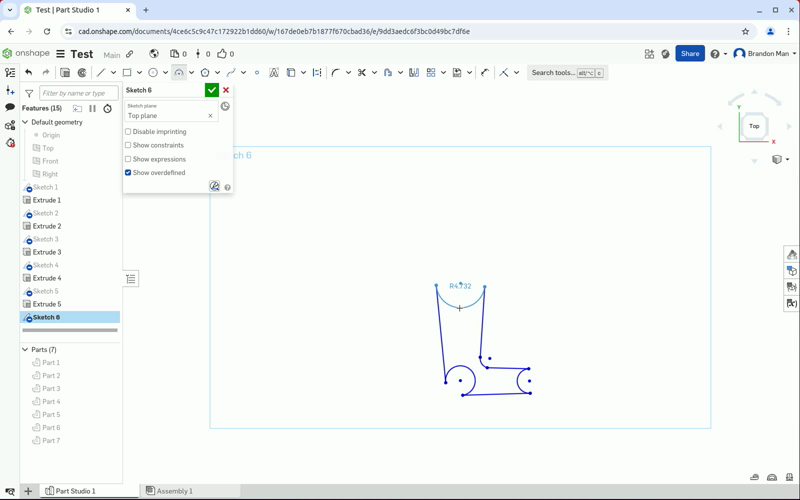
key(esc)
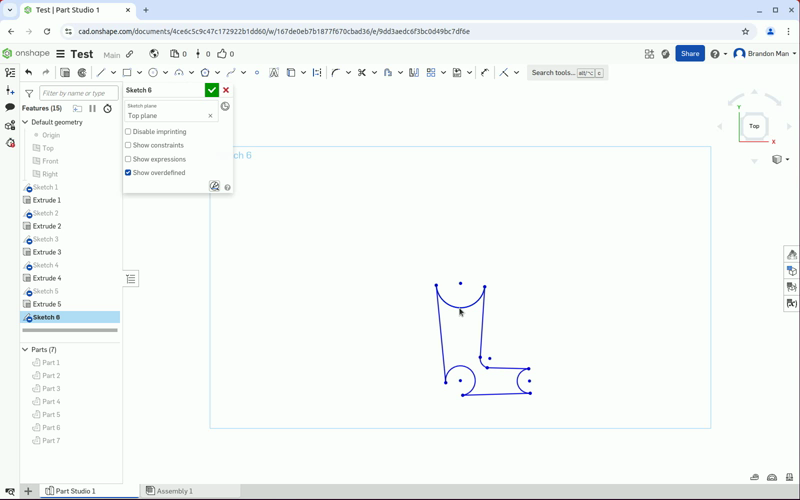
mouse_move(451, 319)
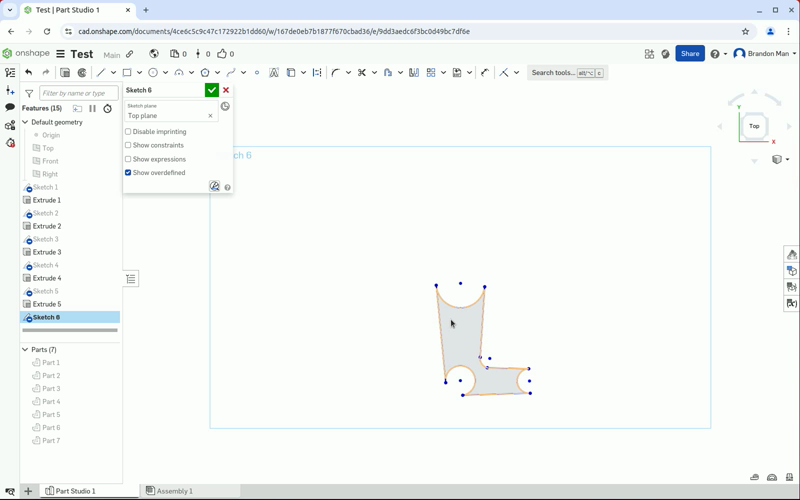
click(451, 319)
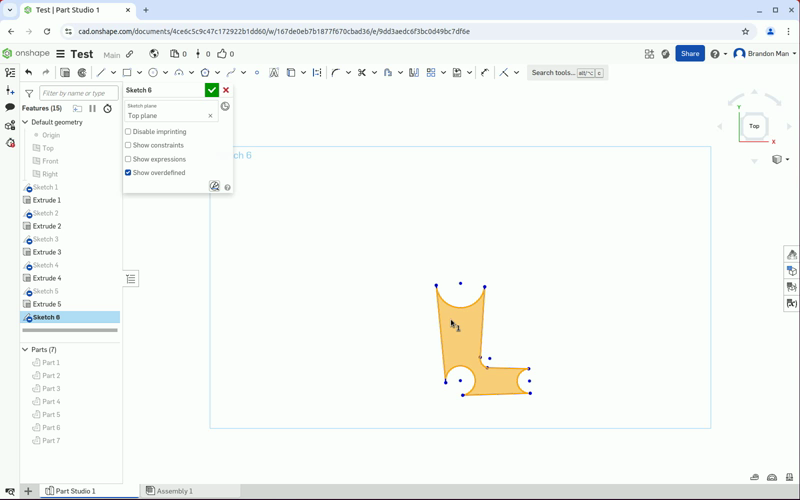
mouse_move(73, 352)
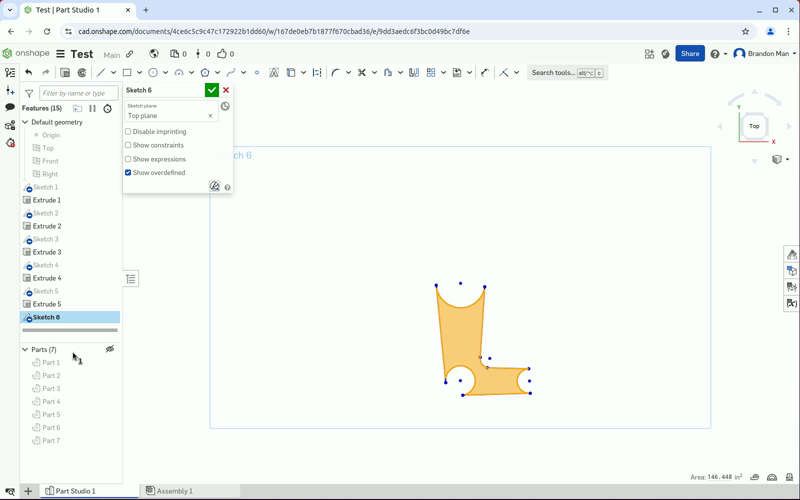
key(shift+y)
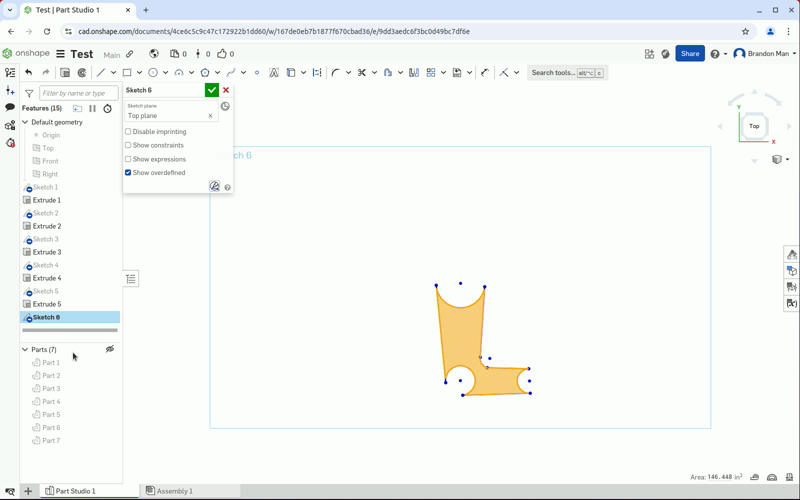
key(shift+e)
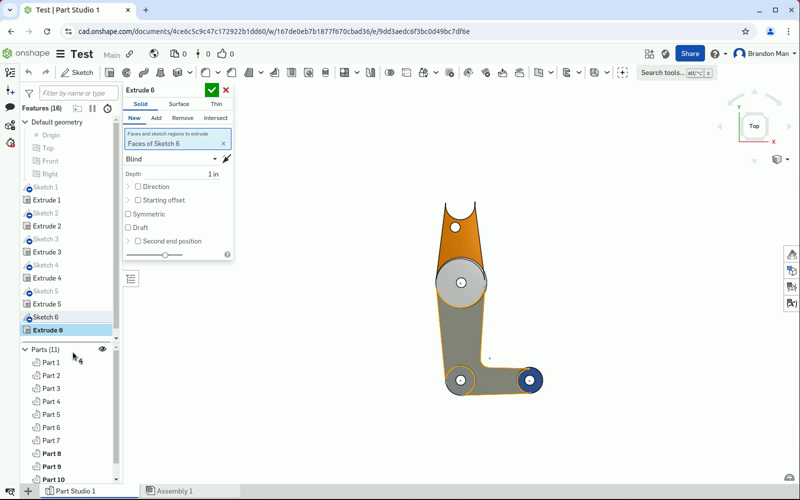
mouse_move(143, 106)
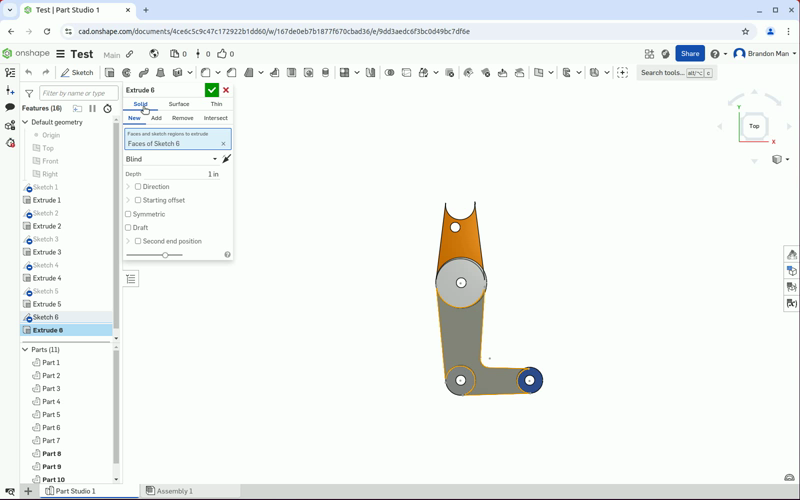
click(143, 106)
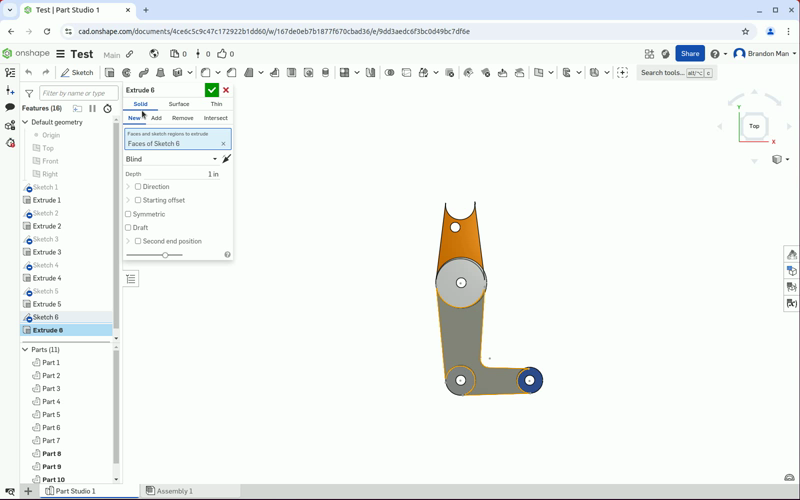
mouse_move(137, 120)
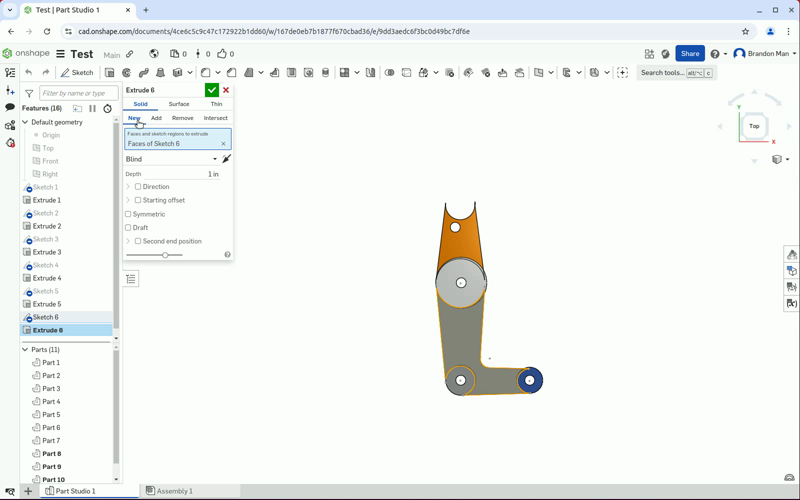
click(137, 120)
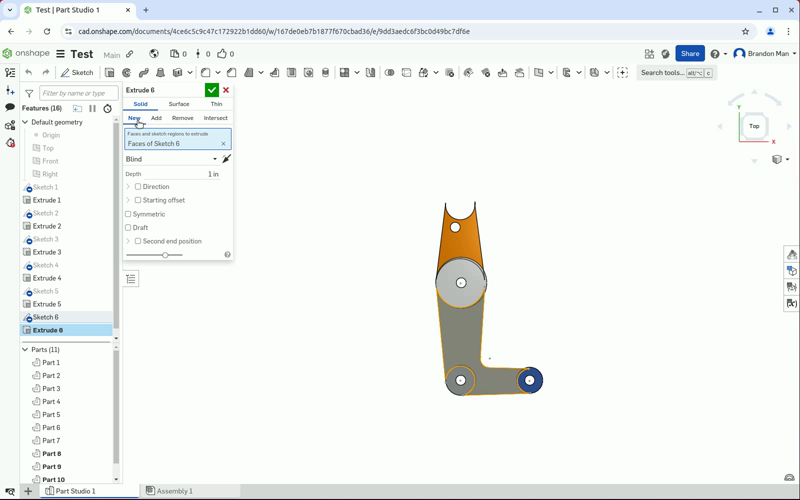
key(tab, 4)
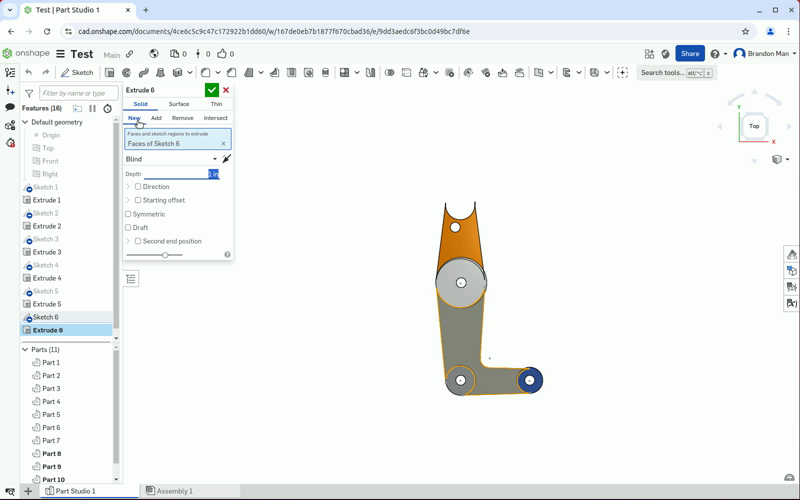
text(7.943)
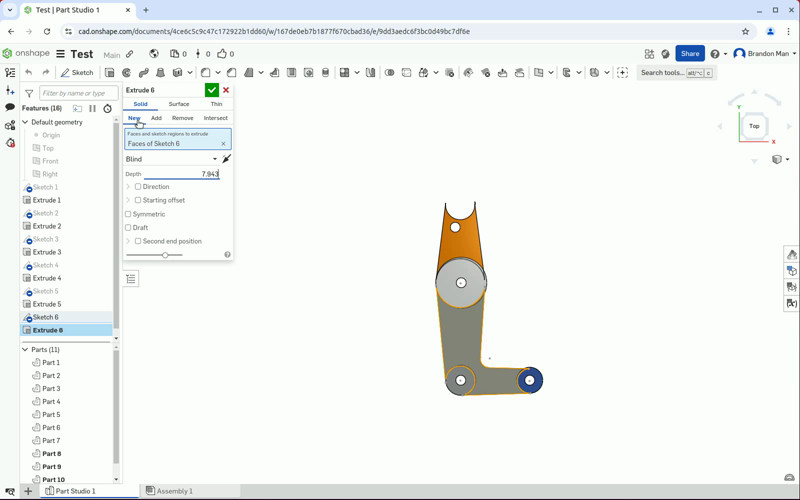
key(enter)
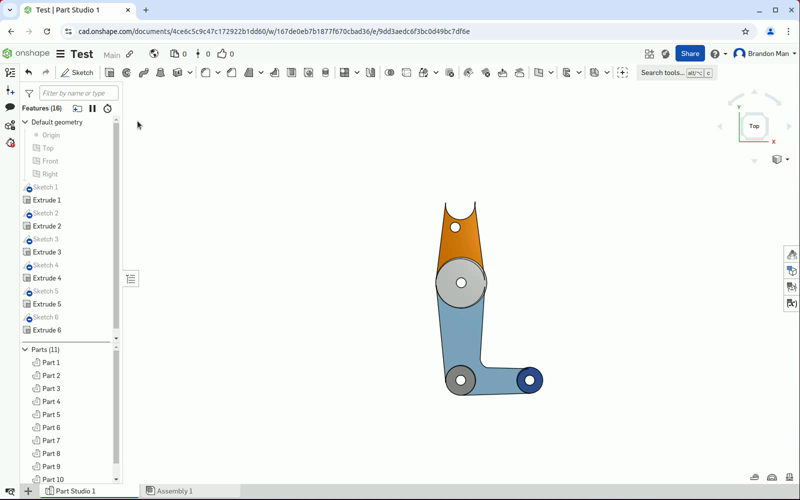
key(shift+h)
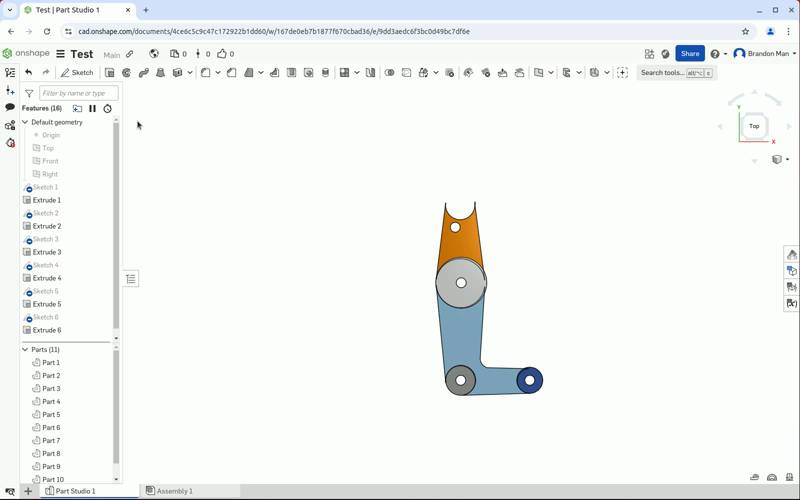
key(shift+h)
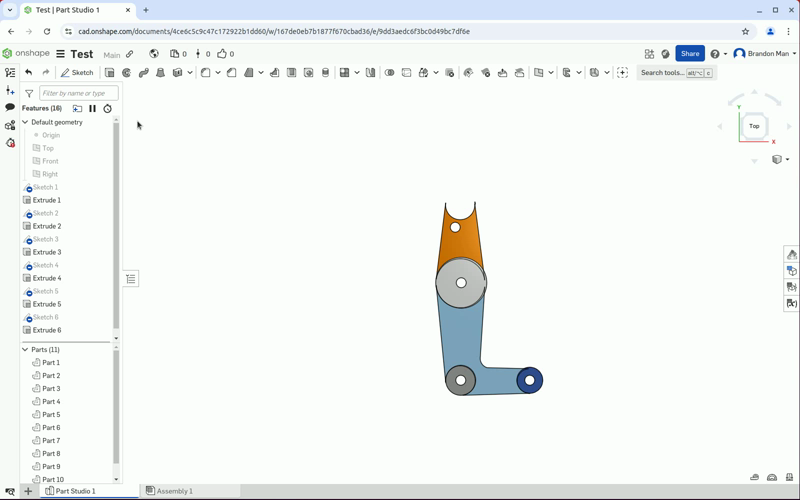
mouse_move(69, 189)
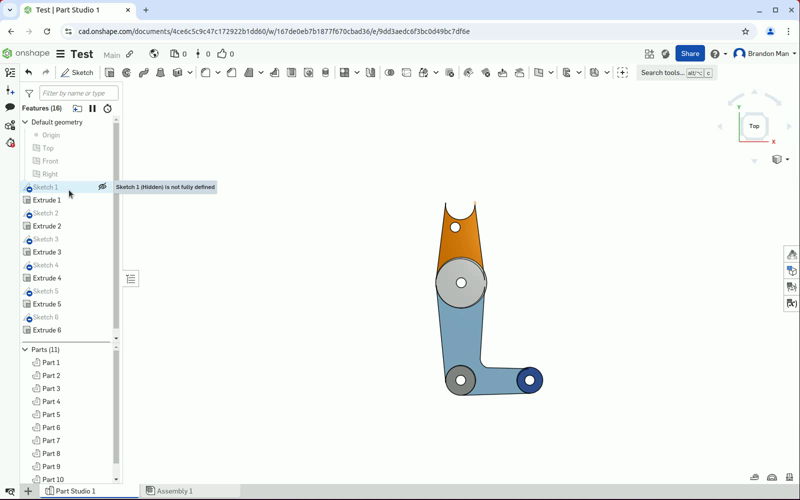
click(69, 189)
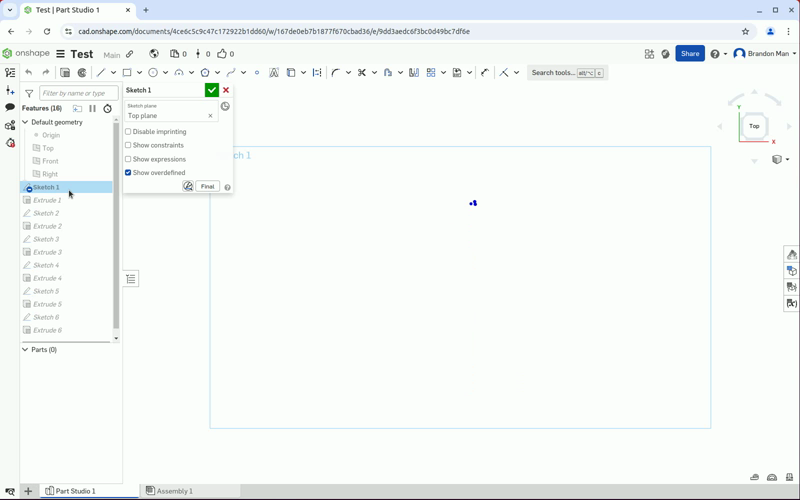
mouse_move(229, 92)
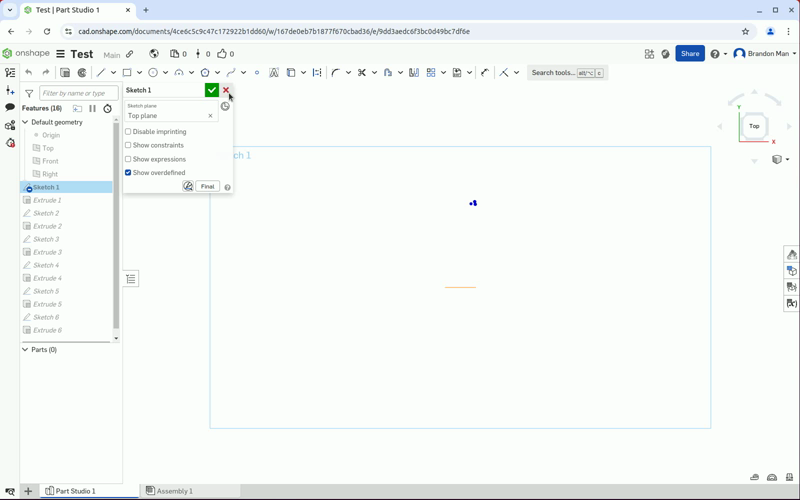
click(229, 92)
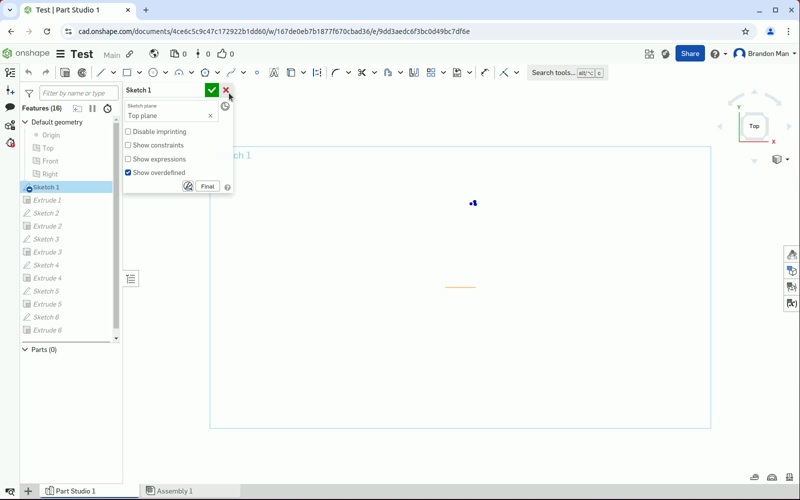
key(shift+s)
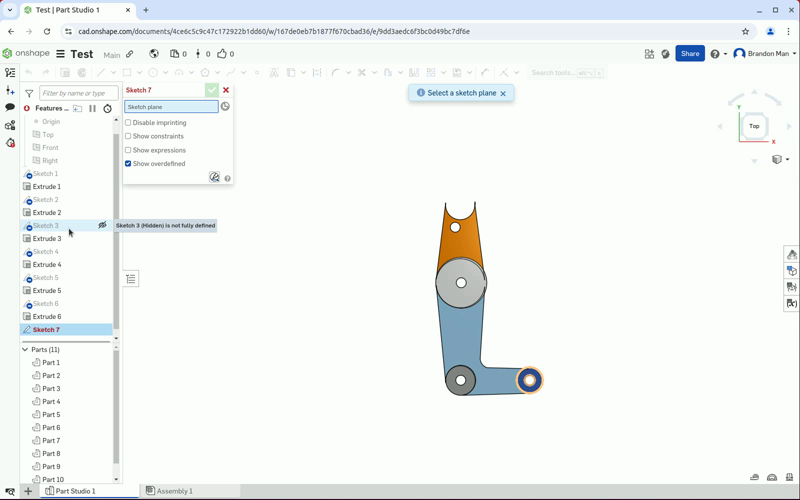
scroll(3)
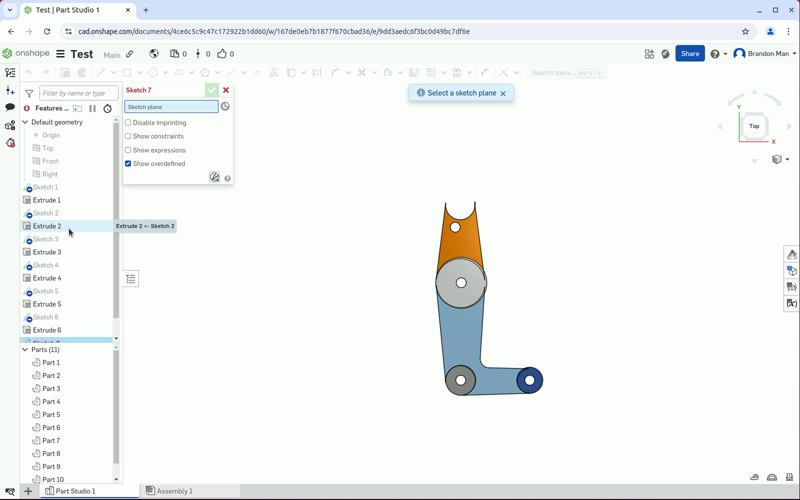
mouse_move(69, 150)
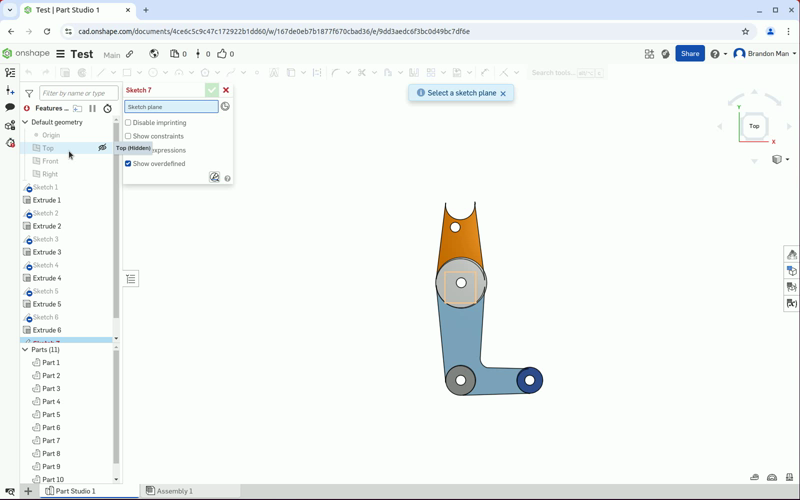
click(69, 150)
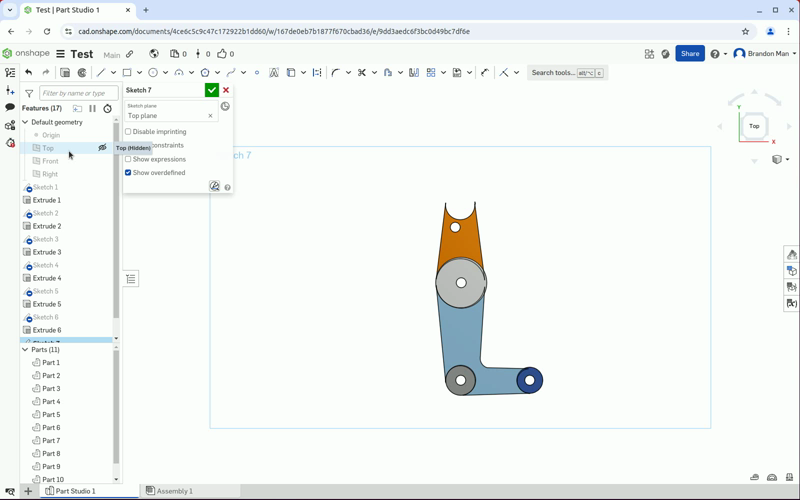
mouse_move(69, 352)
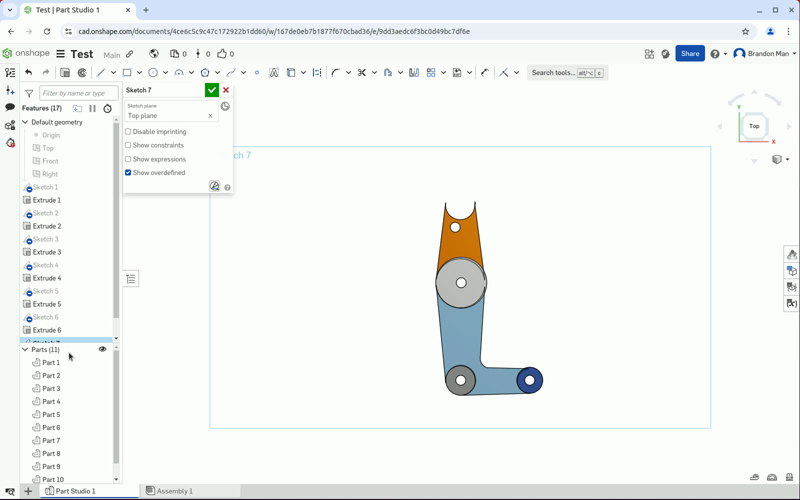
key(y)
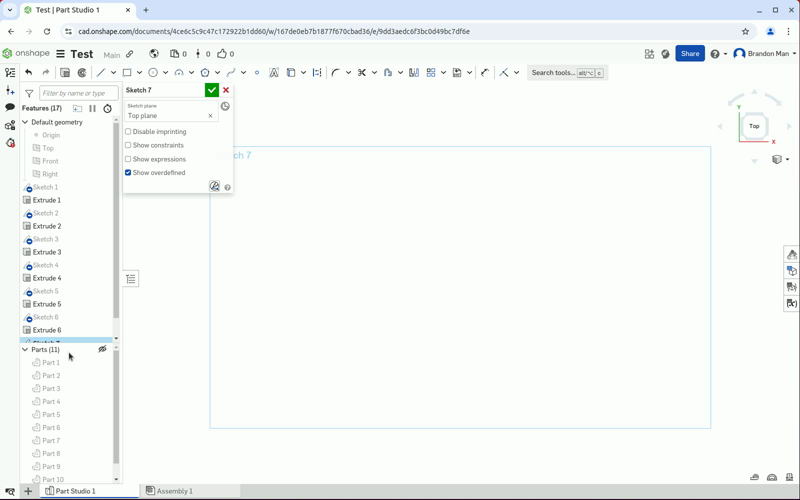
key(l)
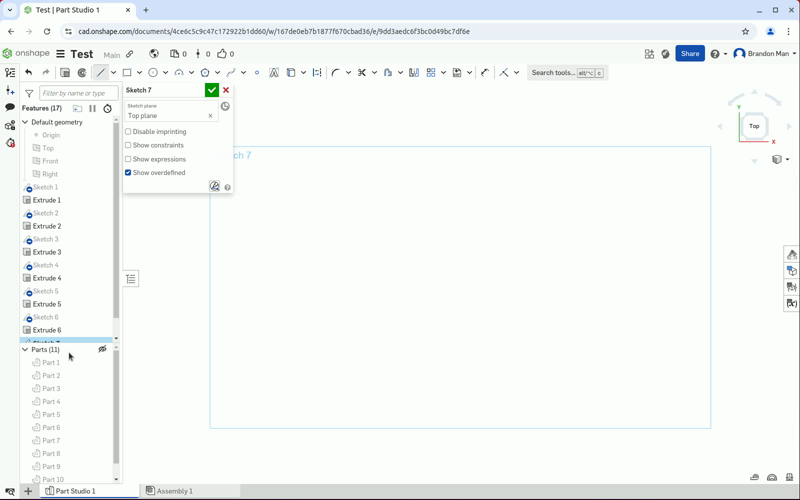
key_down(shift)
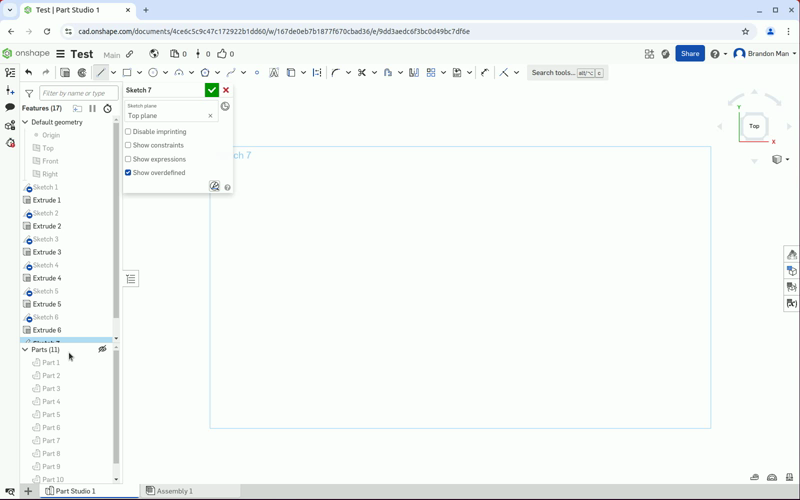
mouse_move(474, 203)
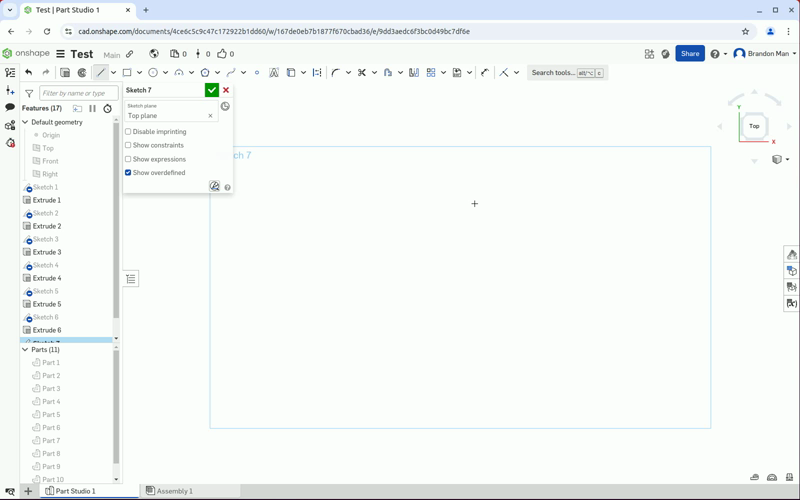
click(474, 203)
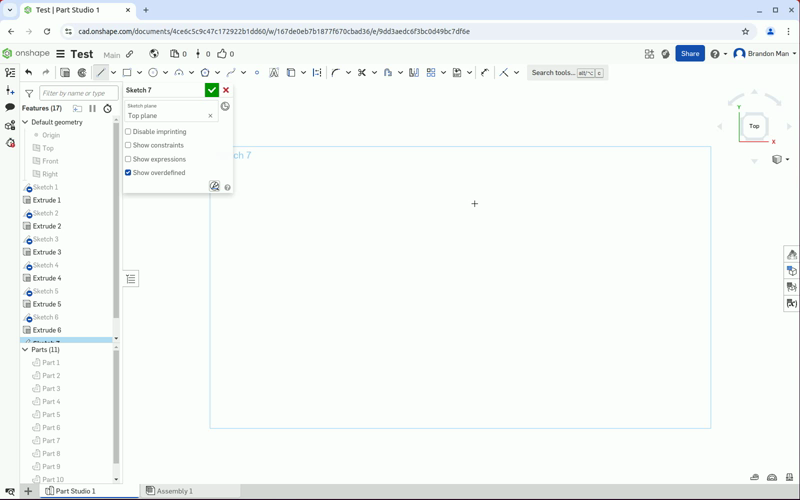
key_up(shift)
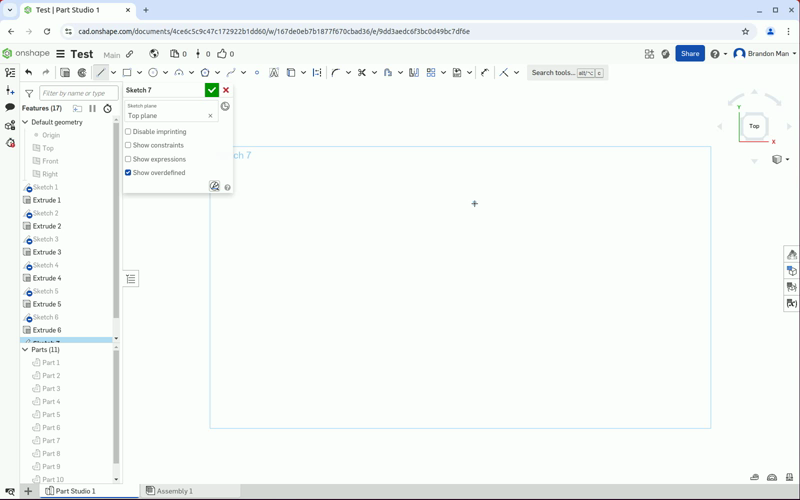
key_down(shift)
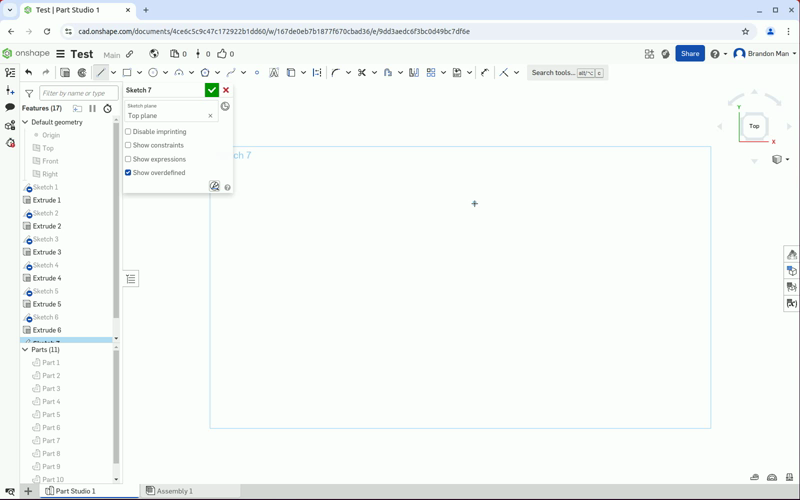
mouse_move(504, 203)
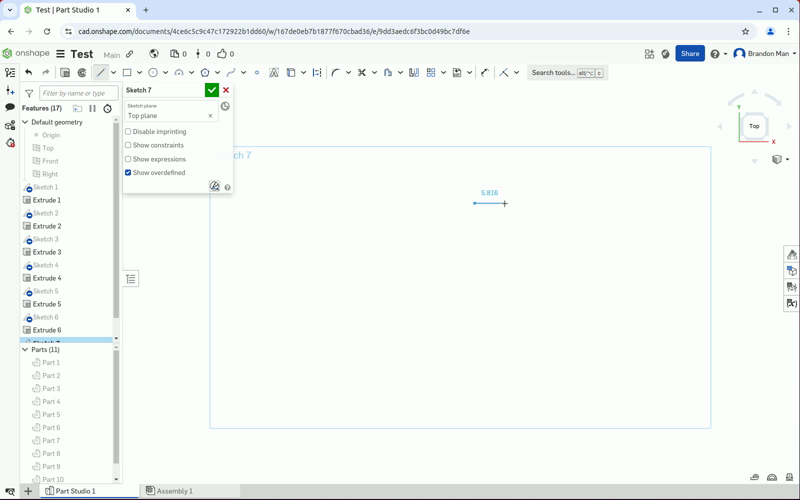
mouse_move(474, 201)
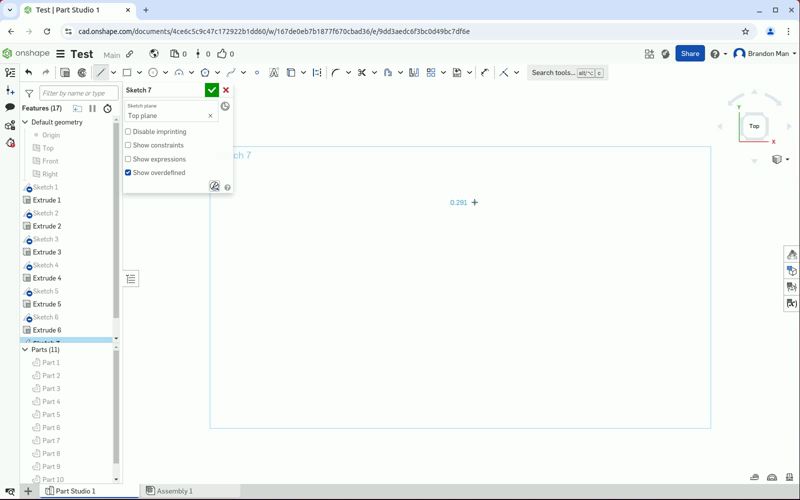
scroll(6)
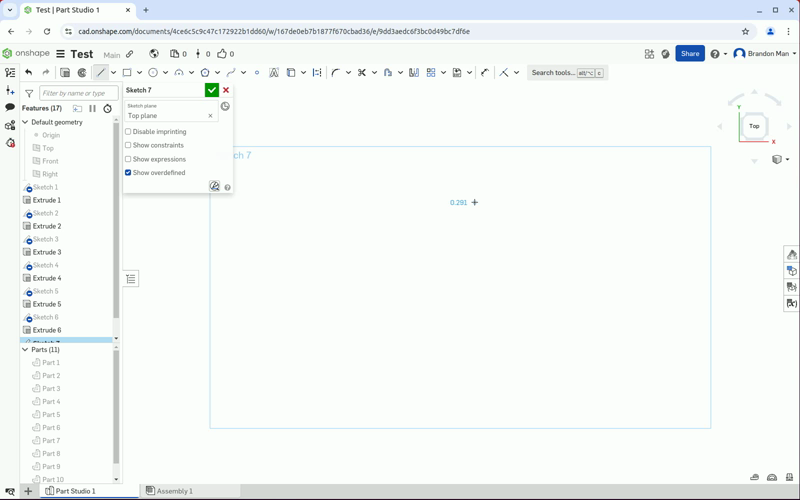
scroll(6)
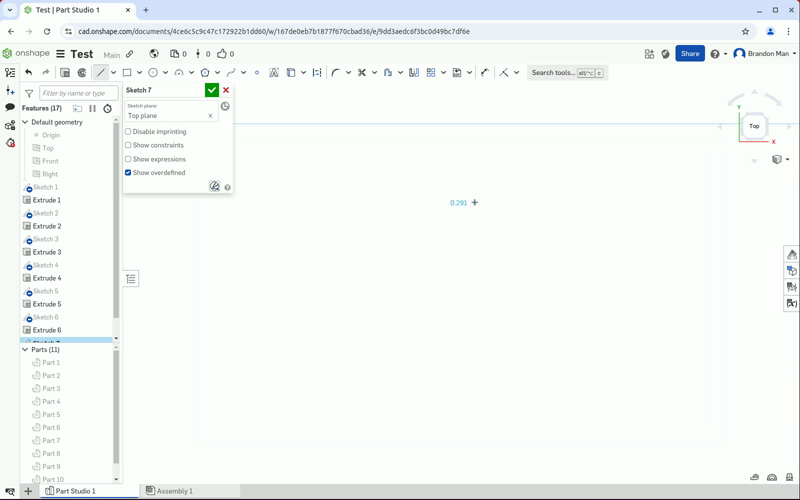
scroll(6)
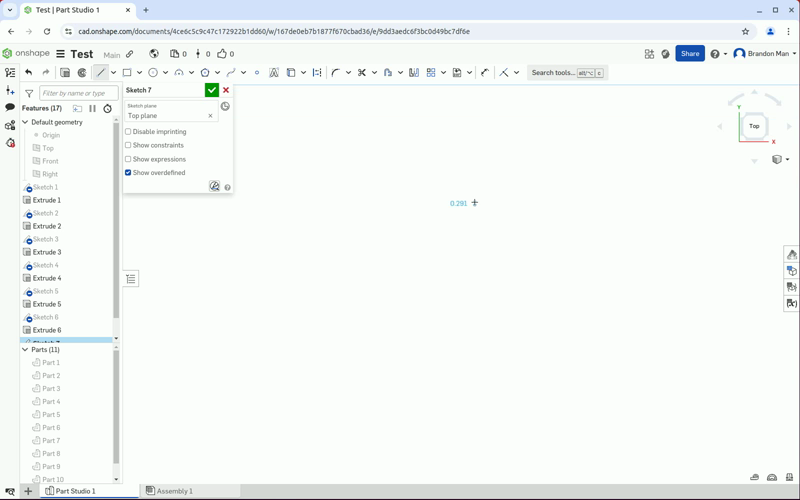
scroll(6)
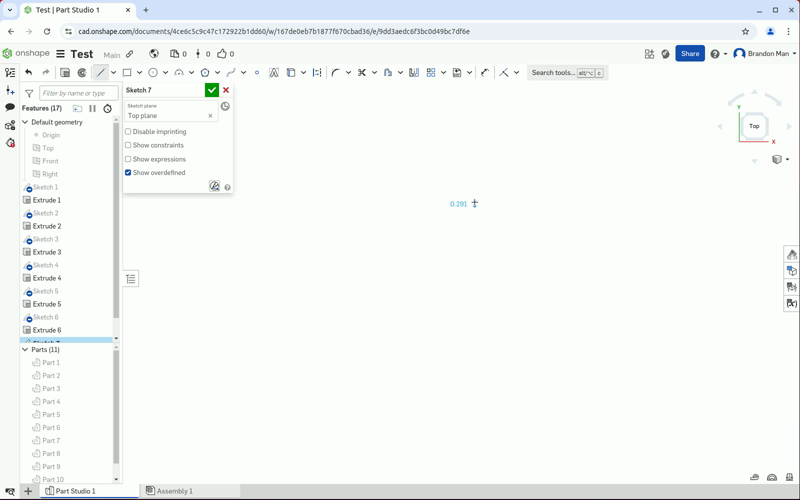
scroll(6)
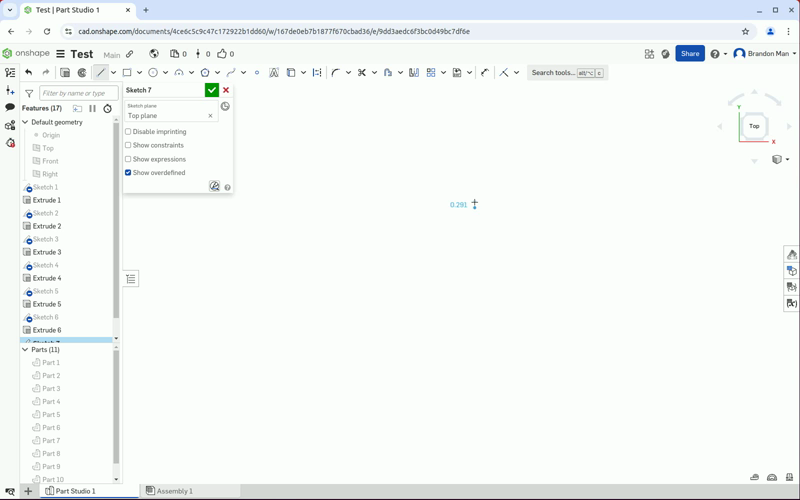
scroll(6)
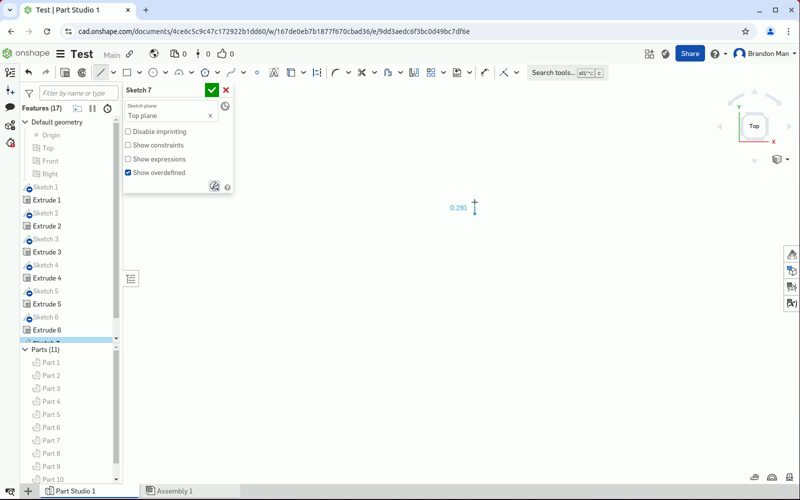
scroll(6)
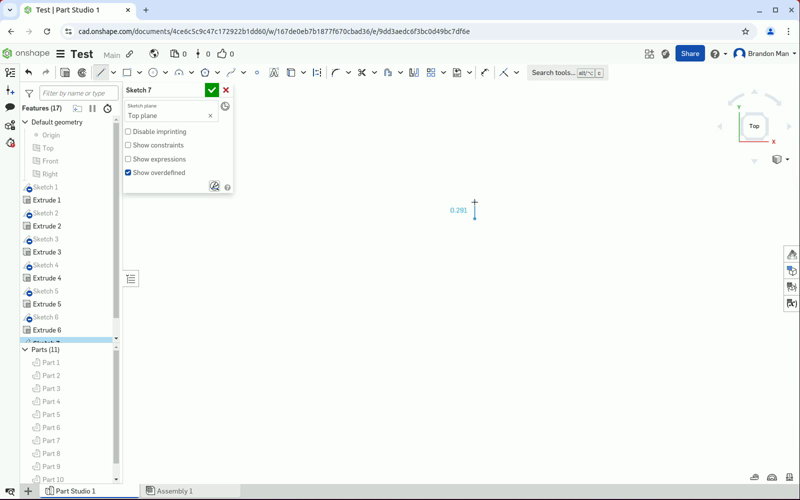
click(474, 201)
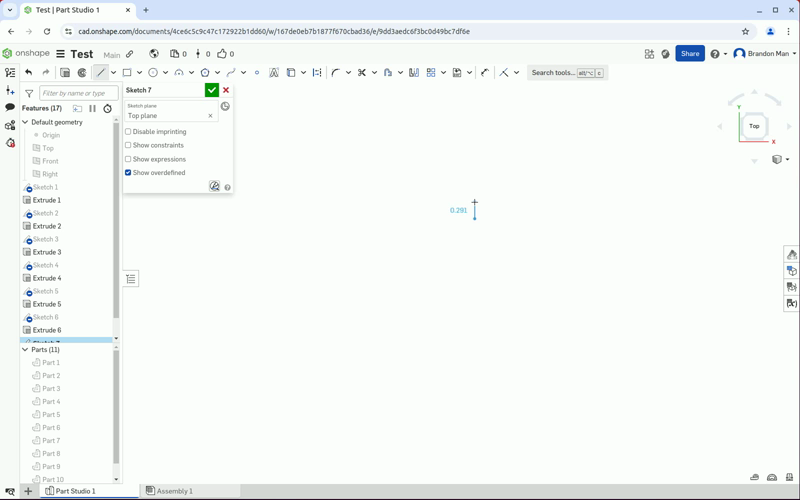
scroll(-6)
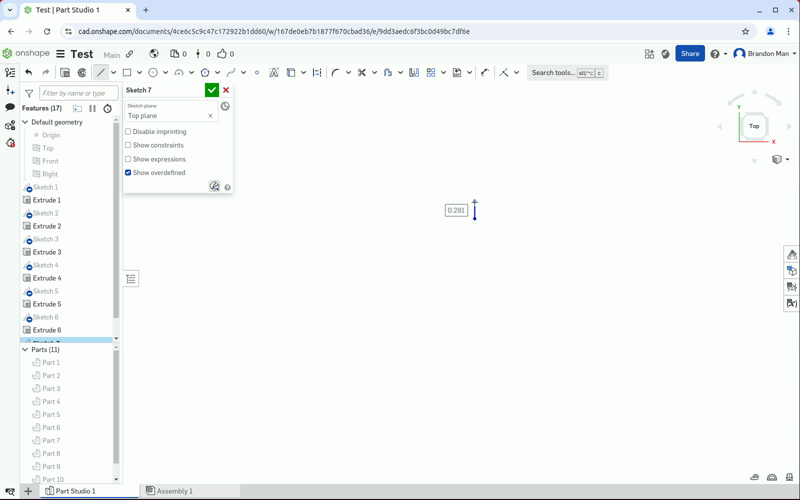
scroll(-6)
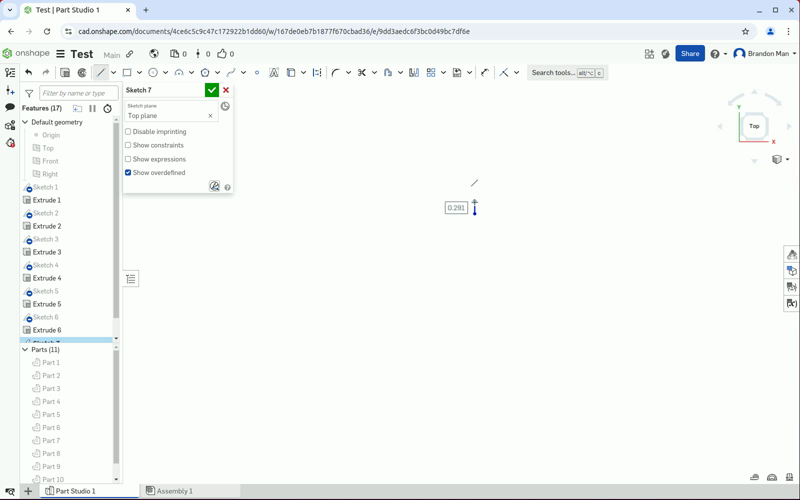
scroll(-6)
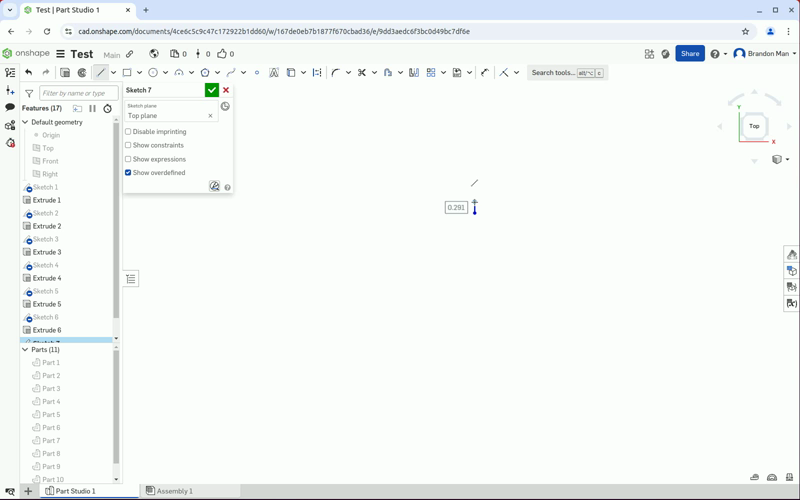
scroll(-6)
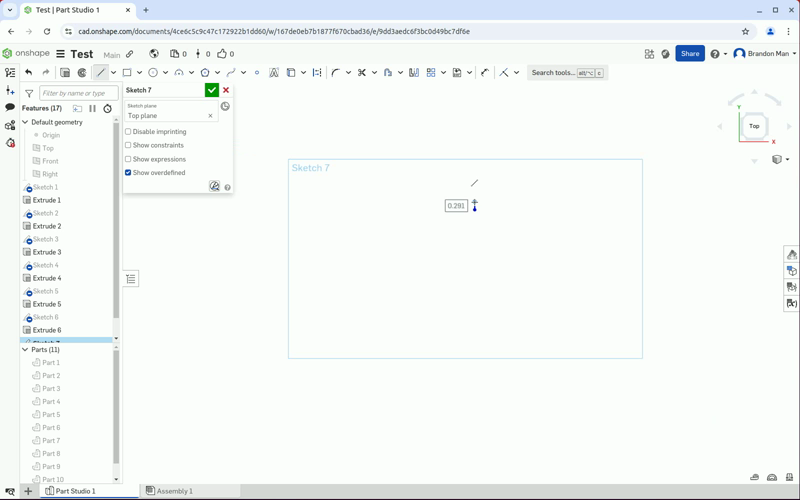
scroll(-6)
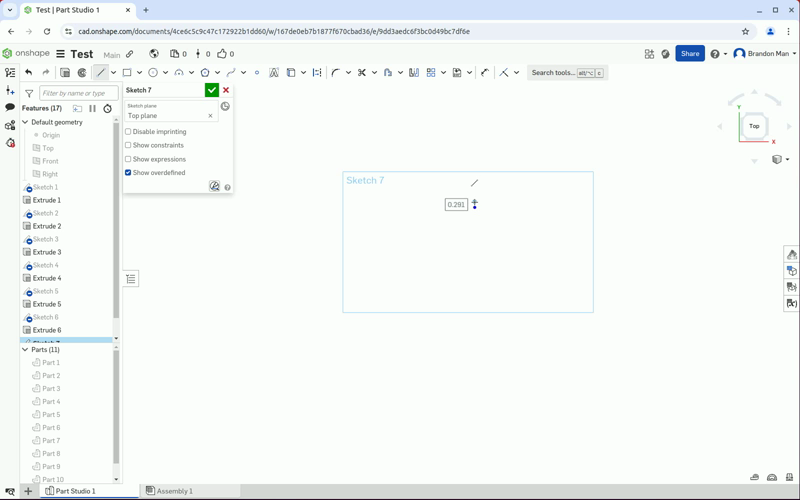
scroll(-6)
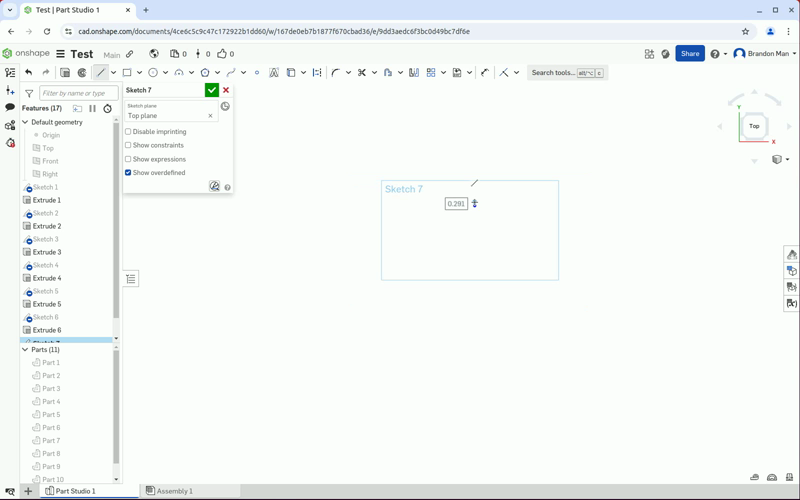
scroll(-6)
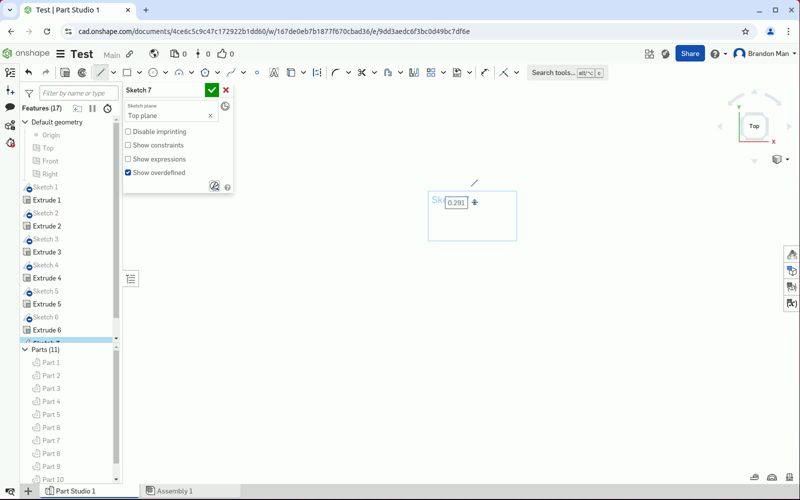
key_up(shift)
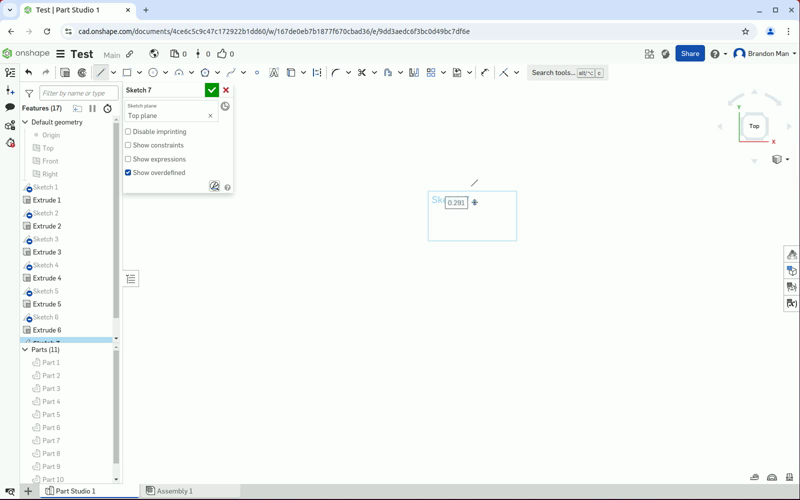
key(esc)
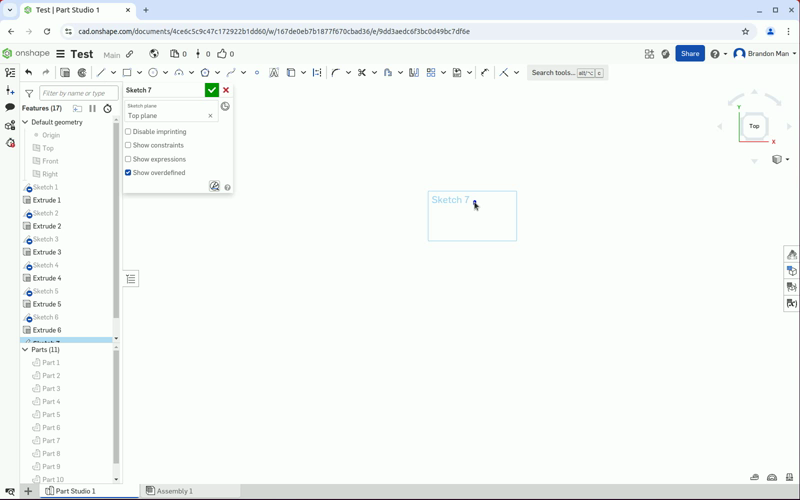
key(a)
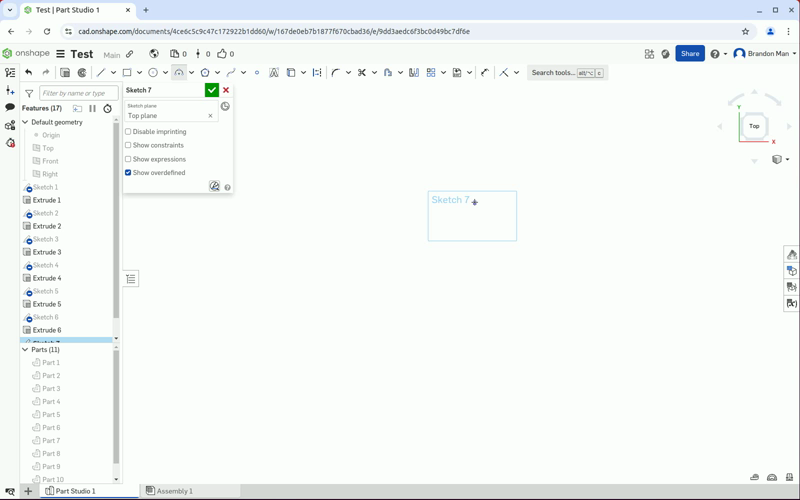
mouse_move(474, 201)
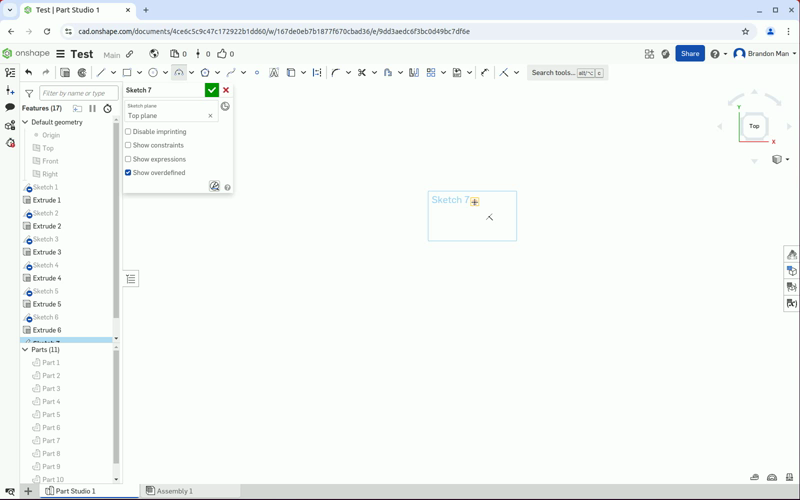
scroll(6)
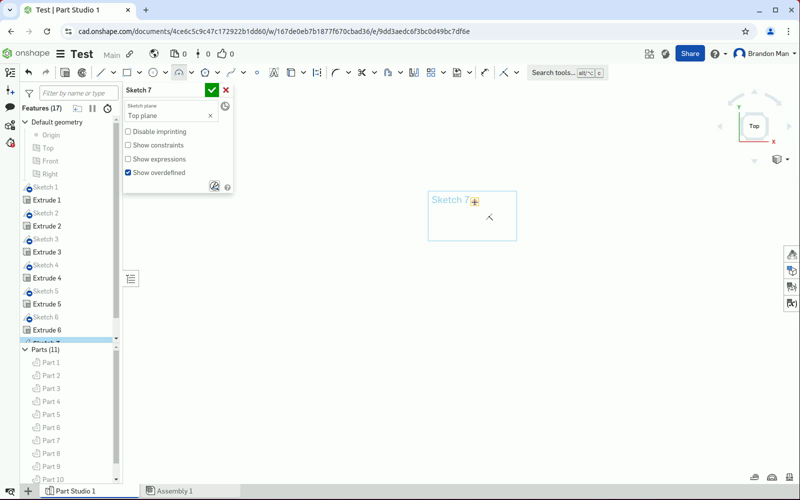
scroll(6)
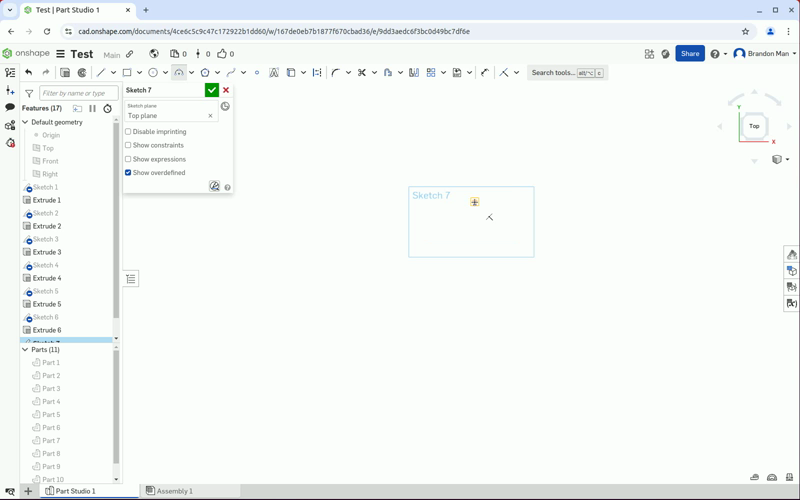
scroll(6)
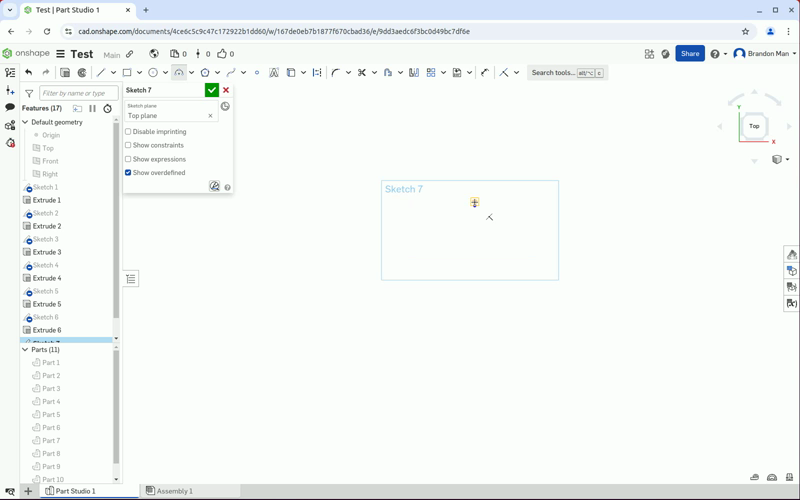
scroll(6)
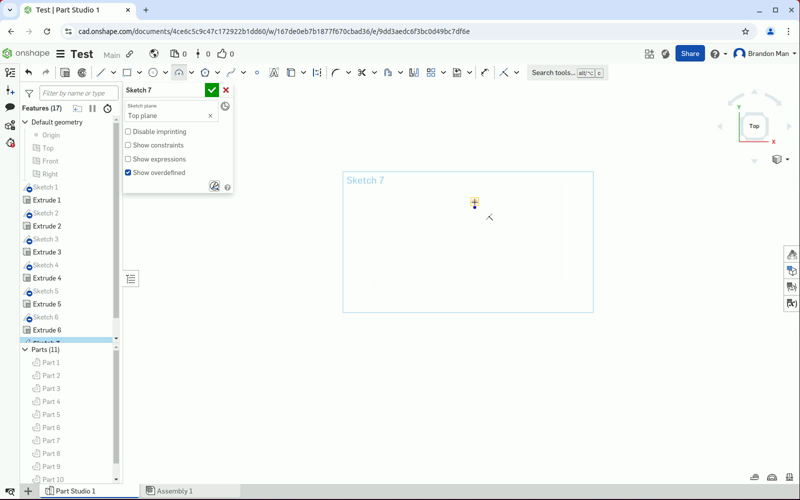
scroll(6)
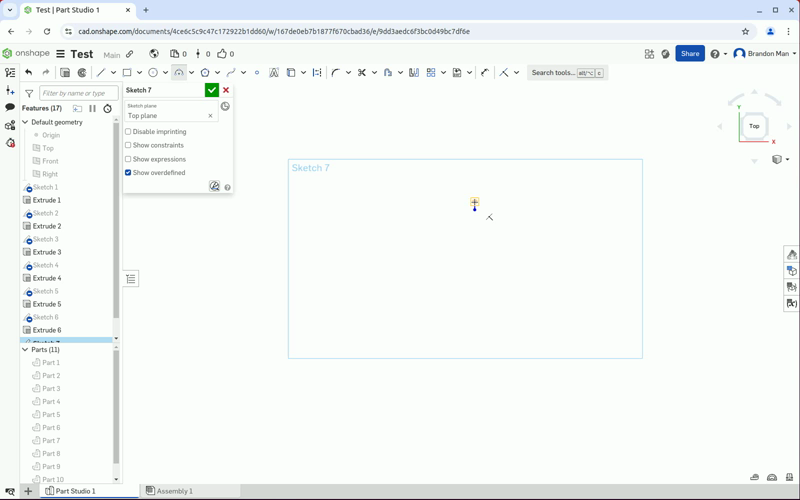
scroll(6)
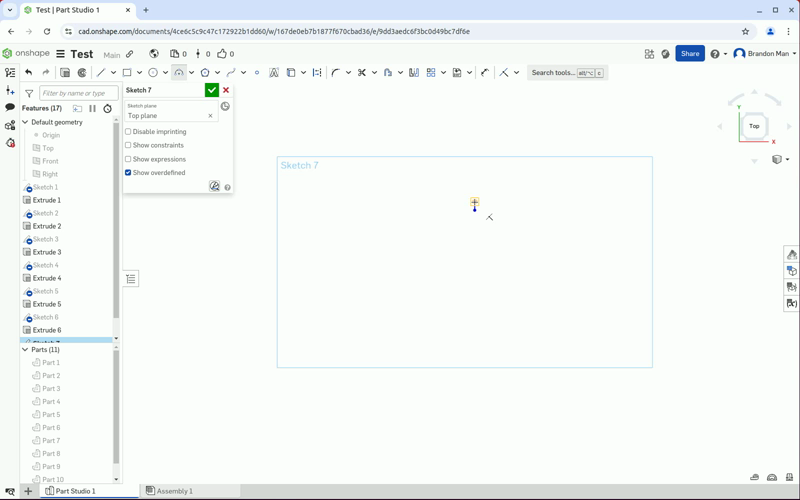
scroll(6)
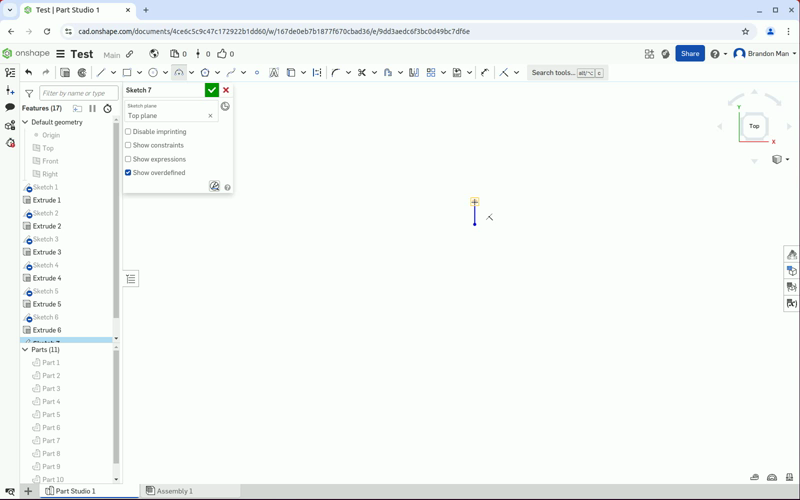
click(474, 201)
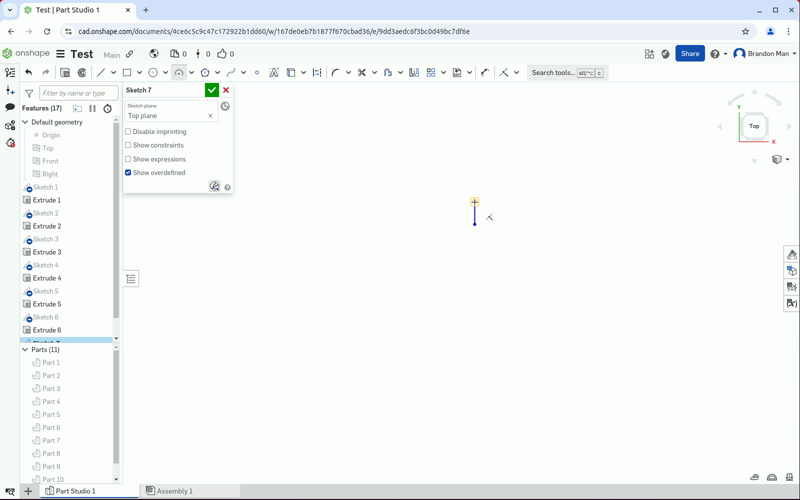
scroll(-6)
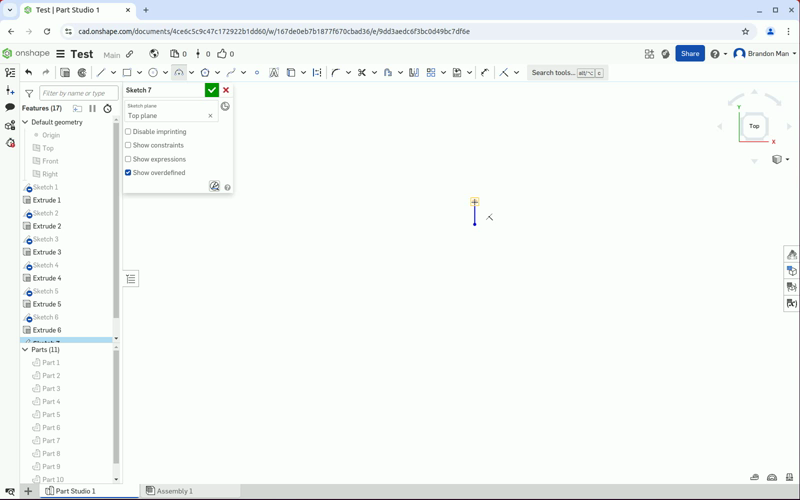
scroll(-6)
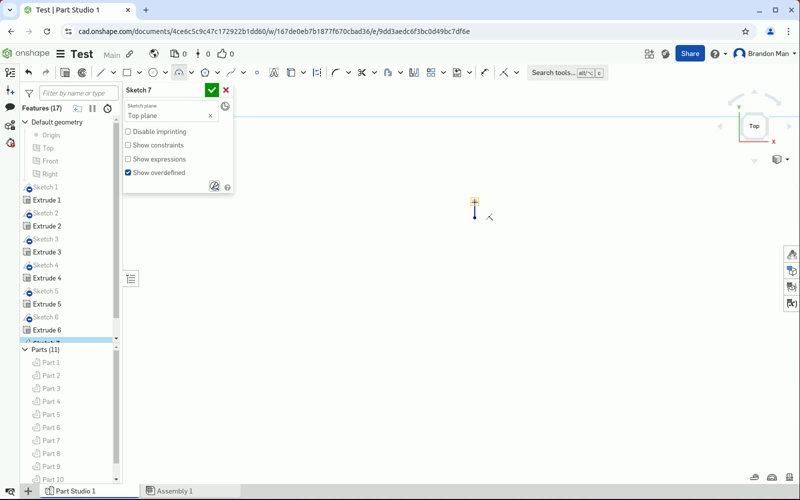
scroll(-6)
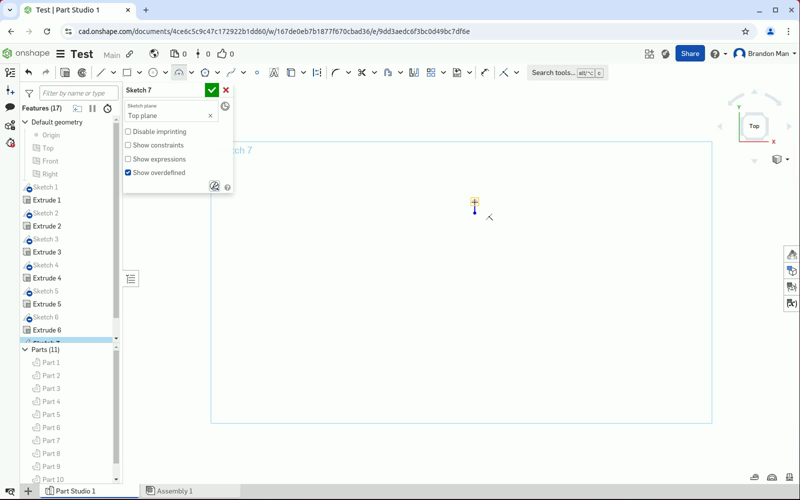
scroll(-6)
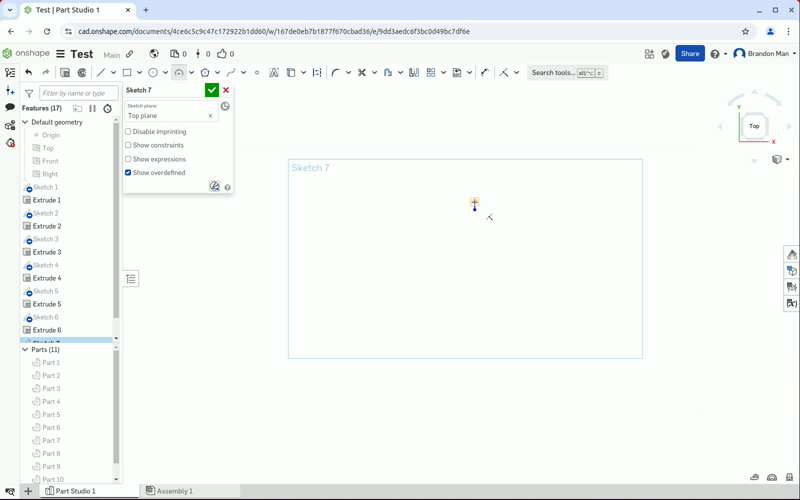
scroll(-6)
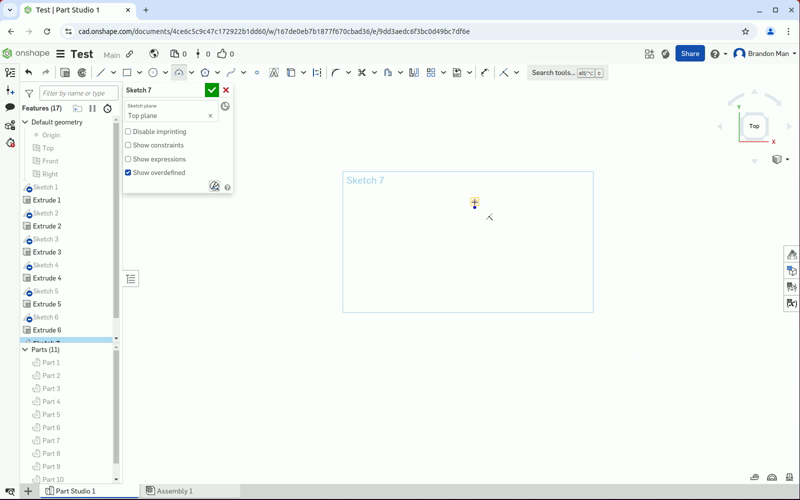
scroll(-6)
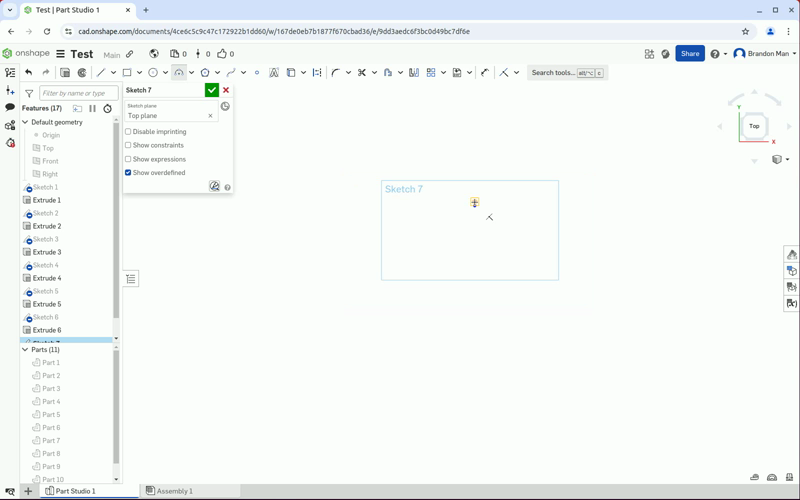
scroll(-6)
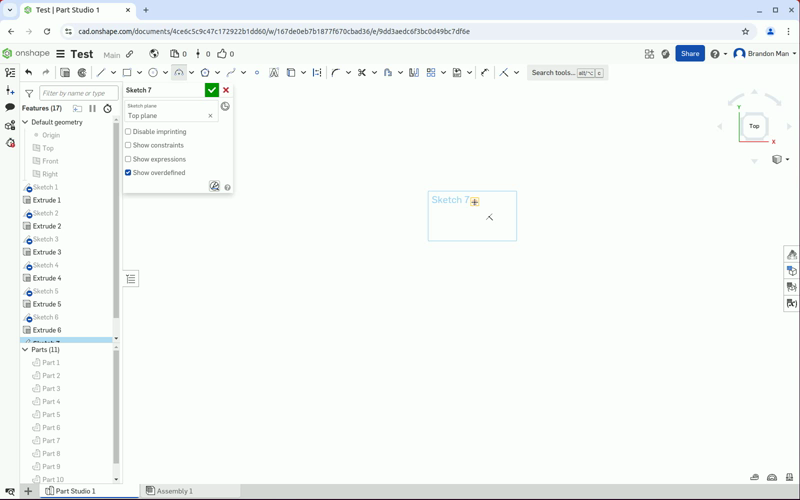
mouse_move(474, 203)
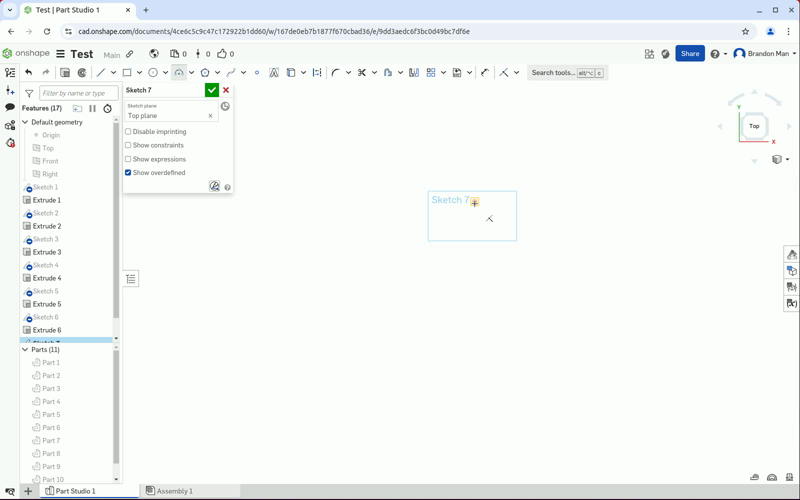
scroll(6)
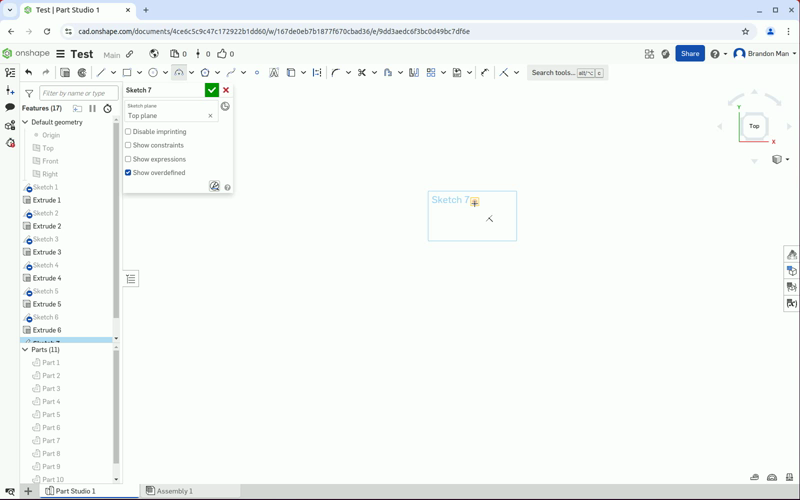
scroll(6)
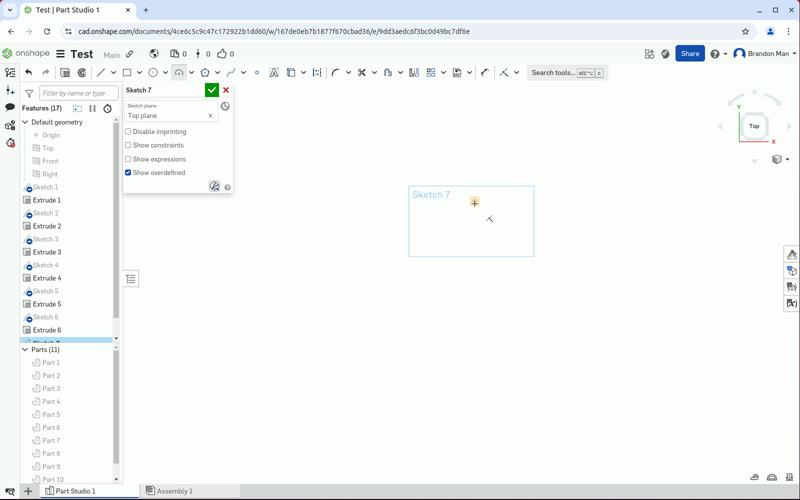
scroll(6)
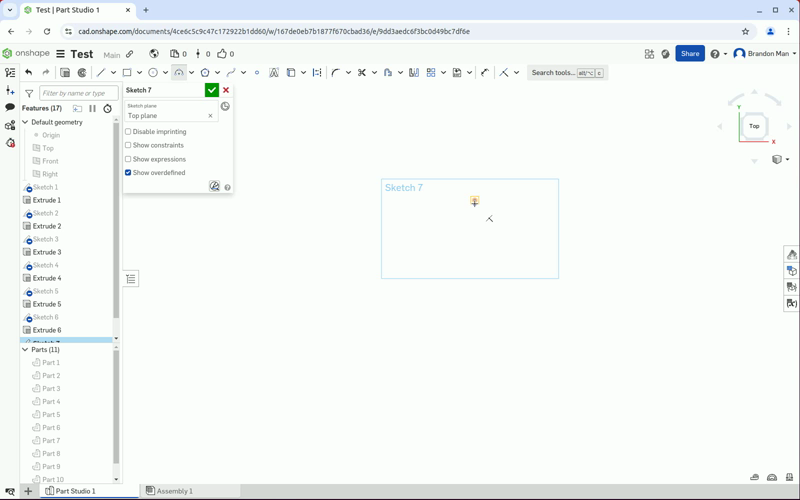
scroll(6)
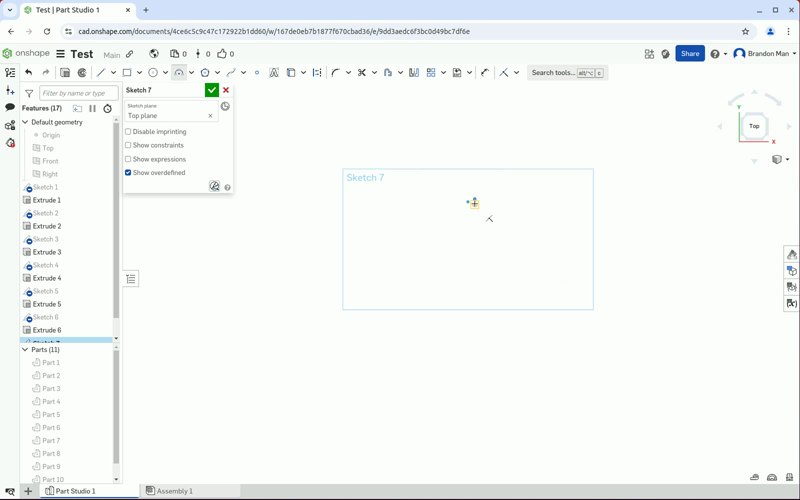
scroll(6)
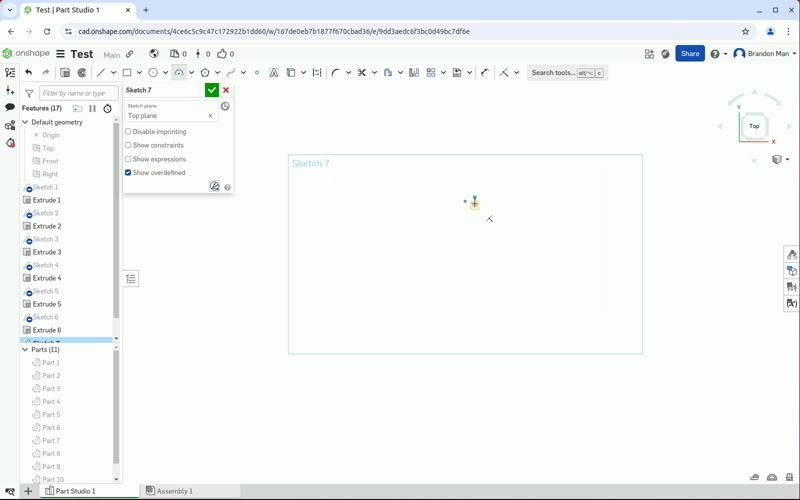
scroll(6)
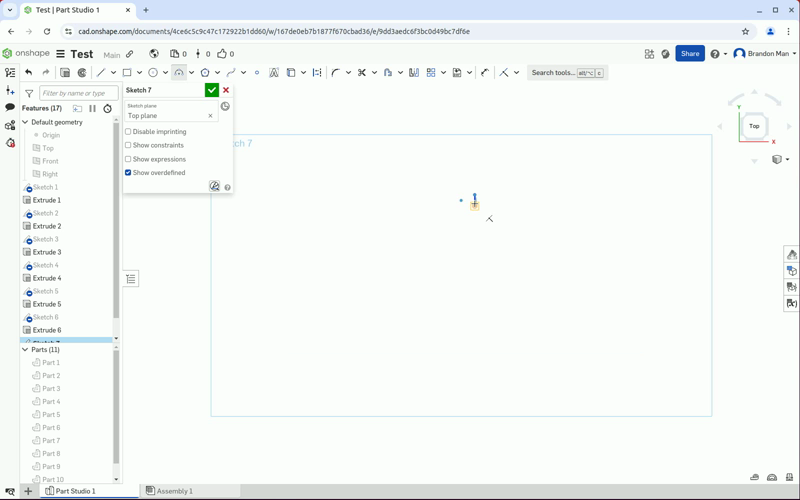
scroll(6)
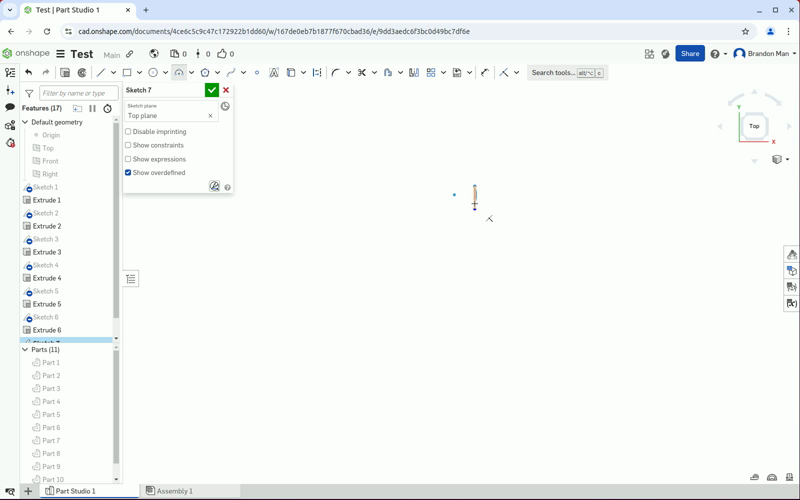
click(474, 203)
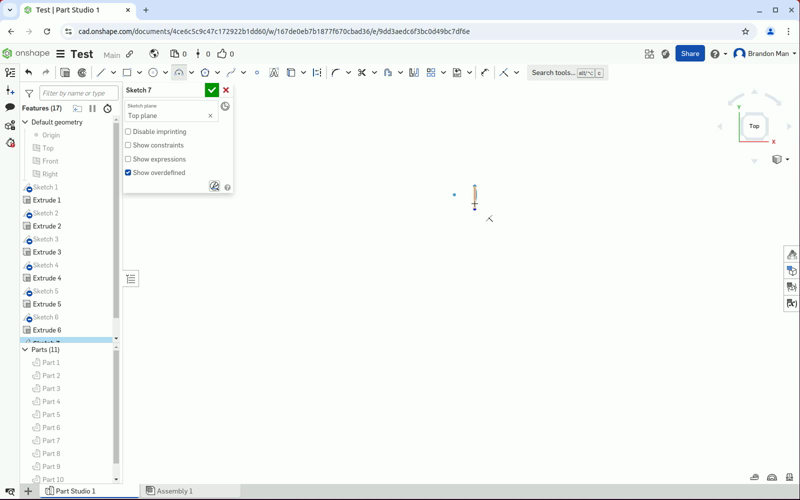
scroll(-6)
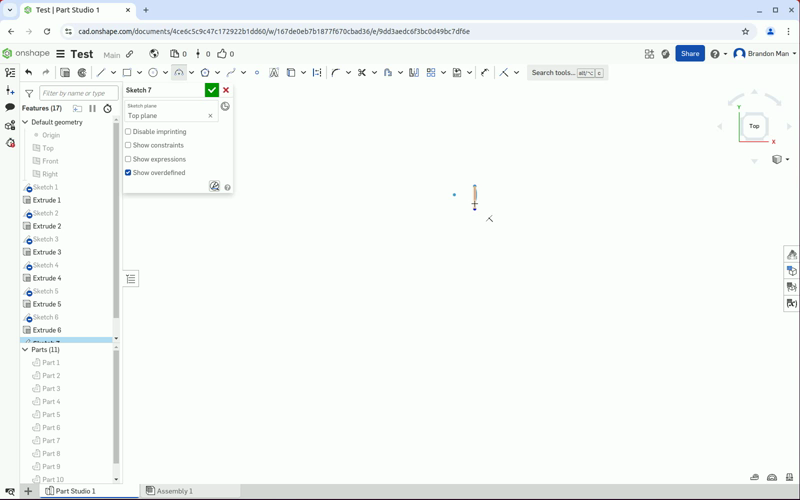
scroll(-6)
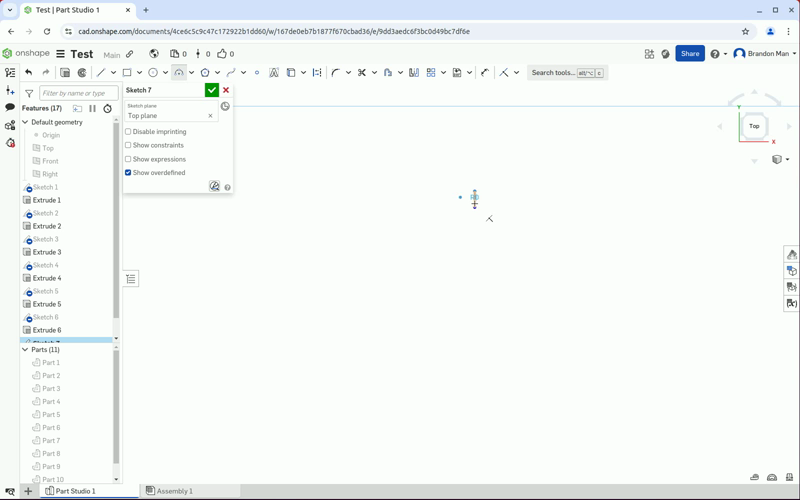
scroll(-6)
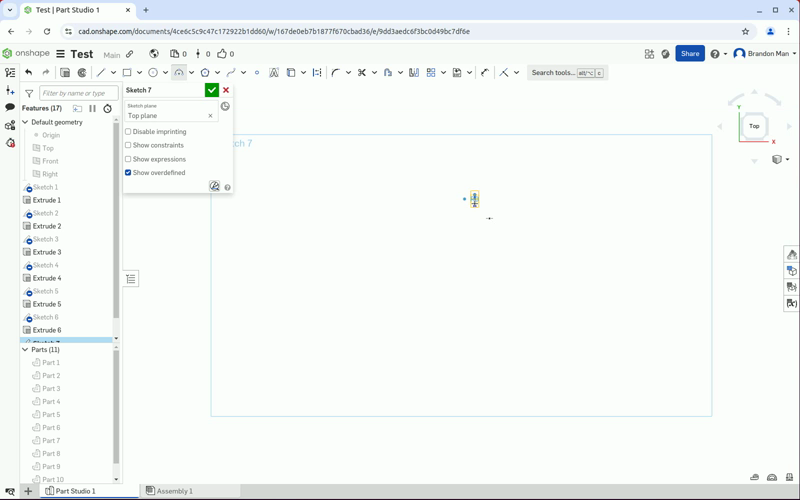
scroll(-6)
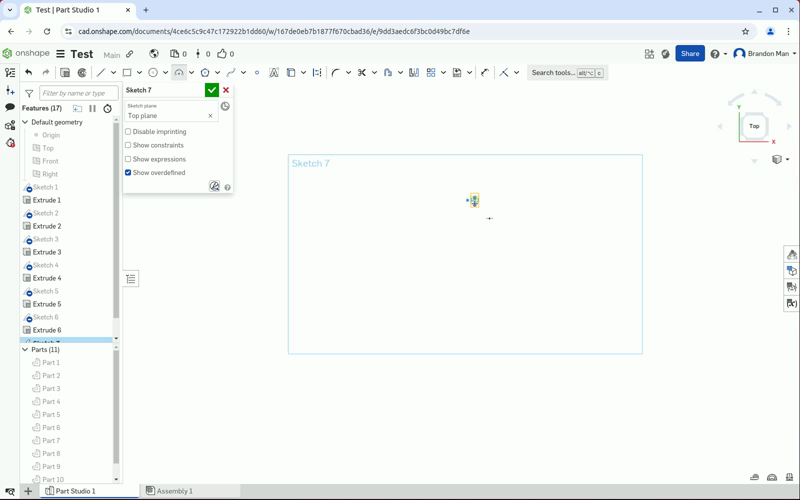
scroll(-6)
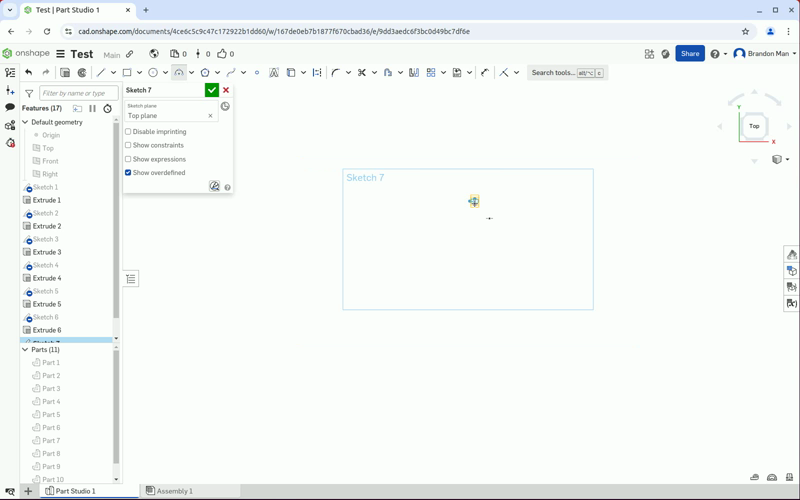
scroll(-6)
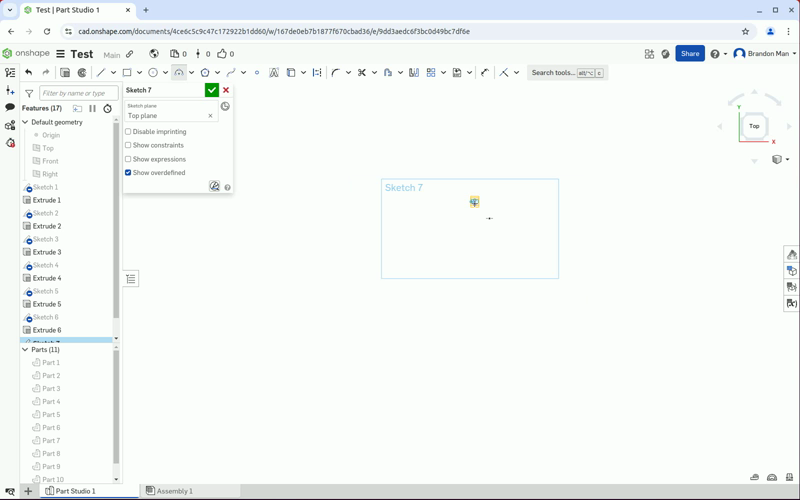
scroll(-6)
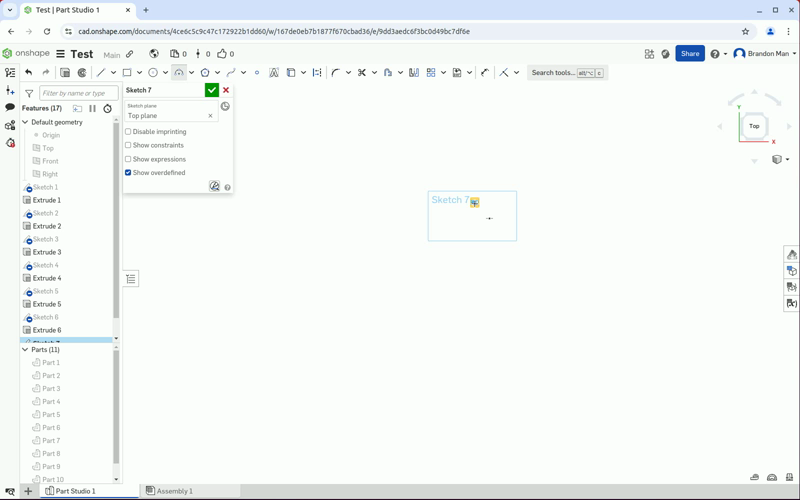
key_down(shift)
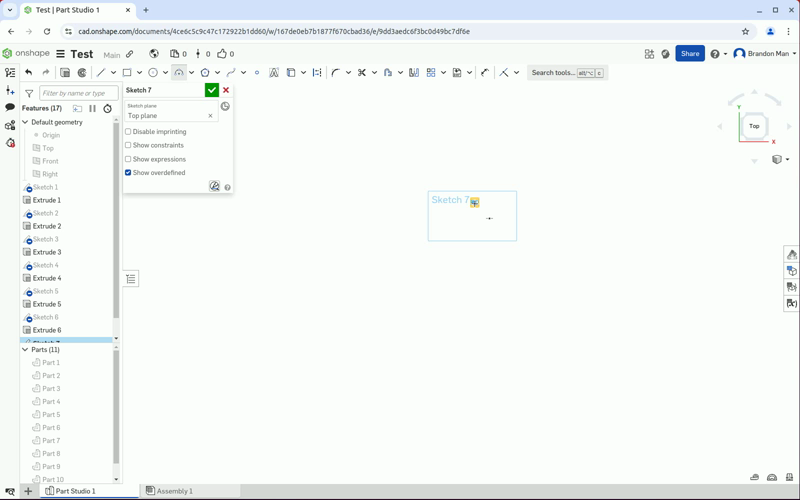
mouse_move(449, 202)
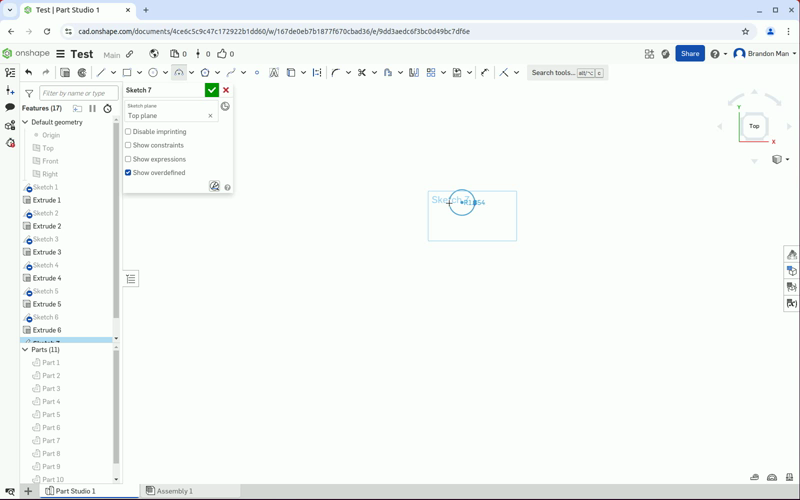
scroll(6)
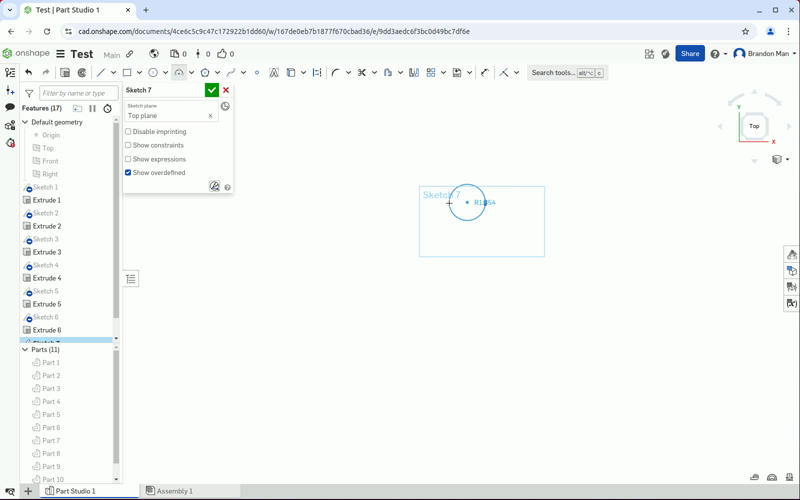
scroll(6)
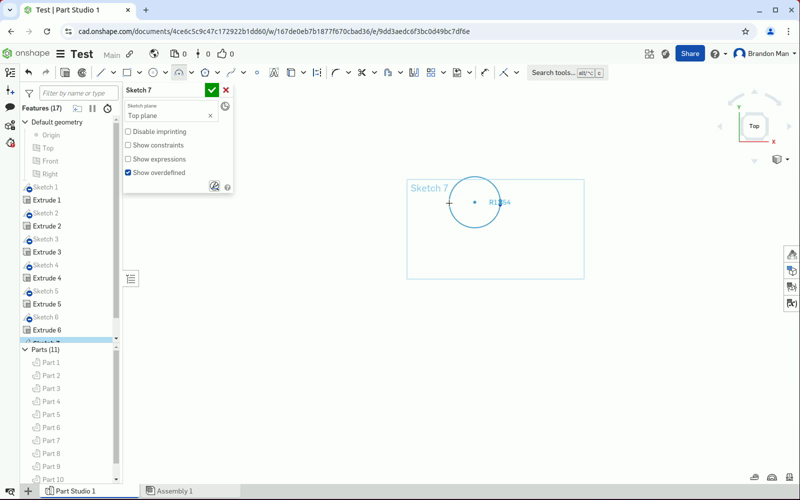
scroll(6)
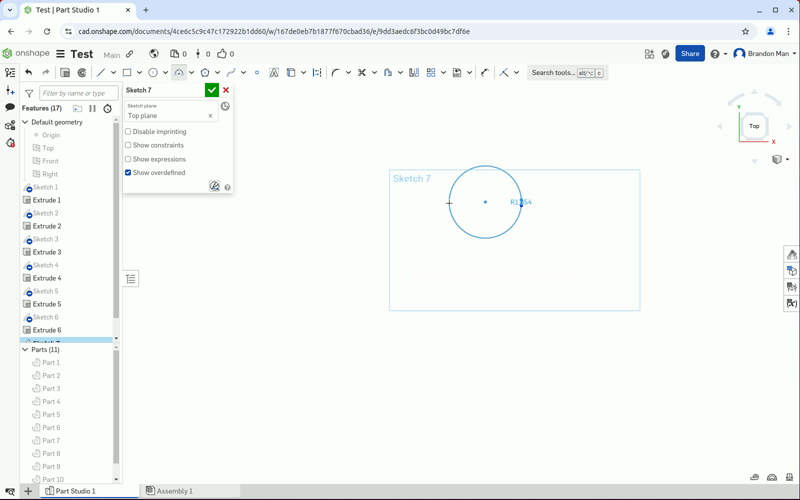
scroll(6)
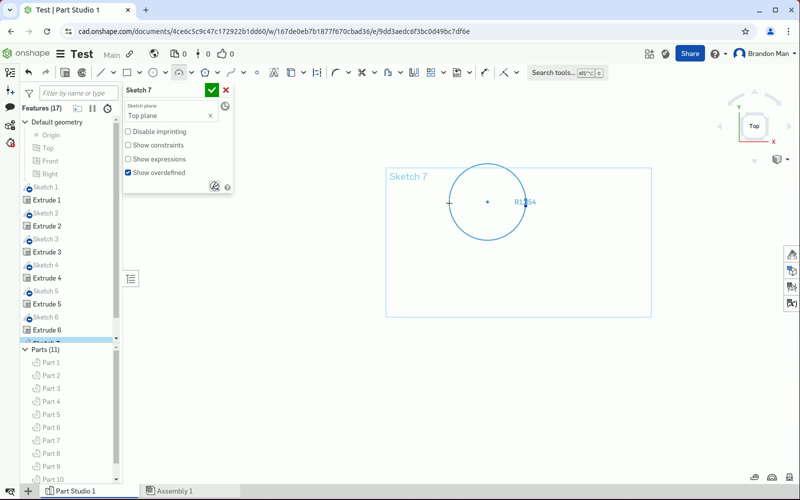
scroll(6)
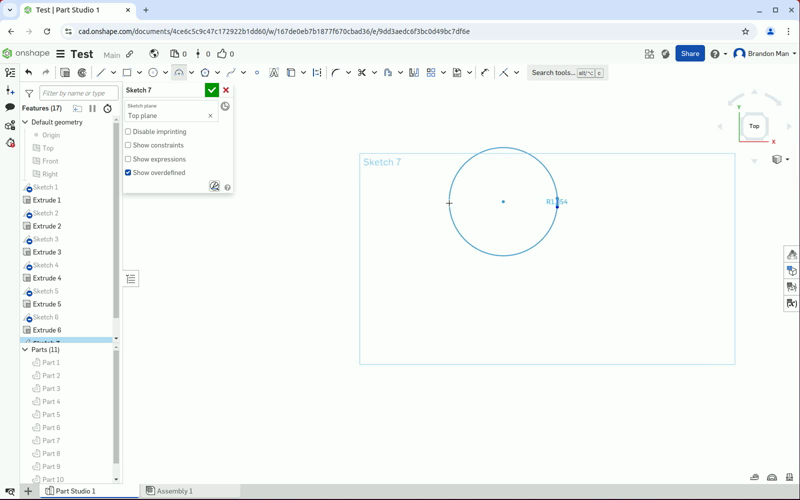
scroll(6)
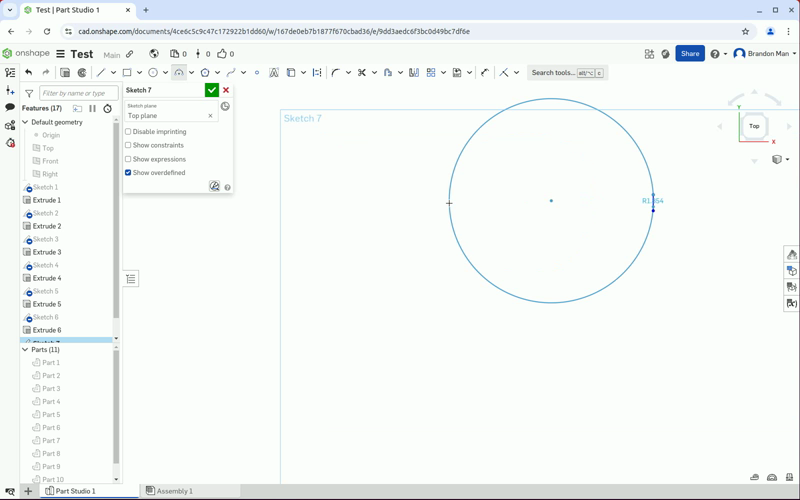
scroll(6)
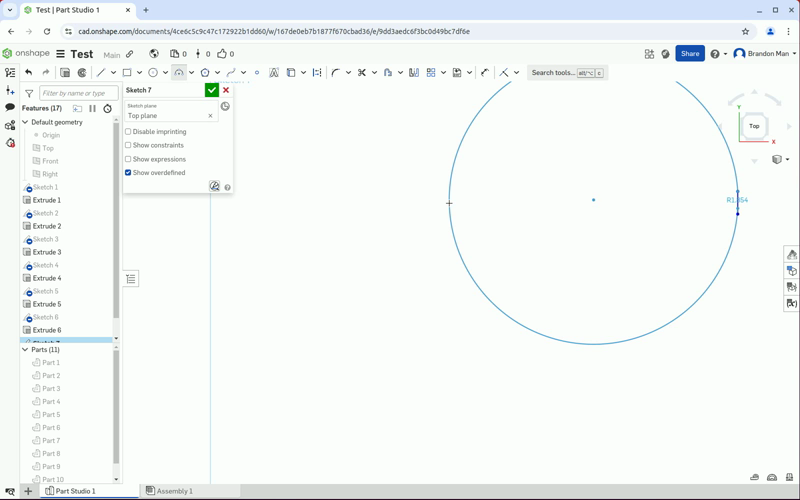
click(449, 202)
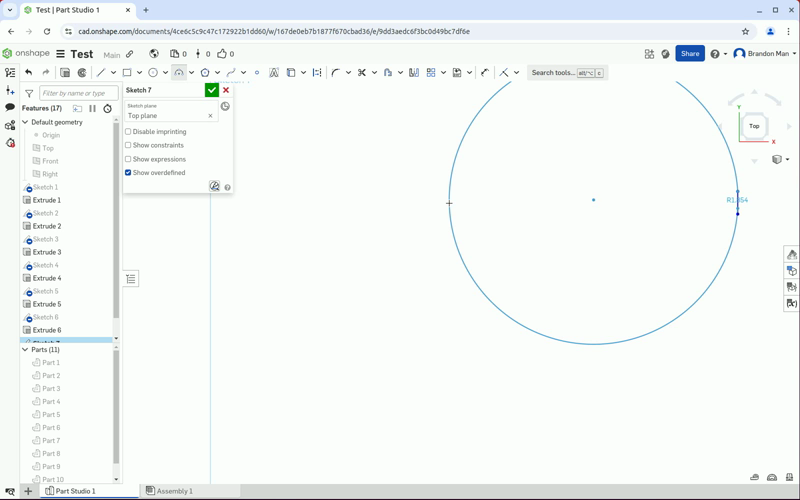
scroll(-6)
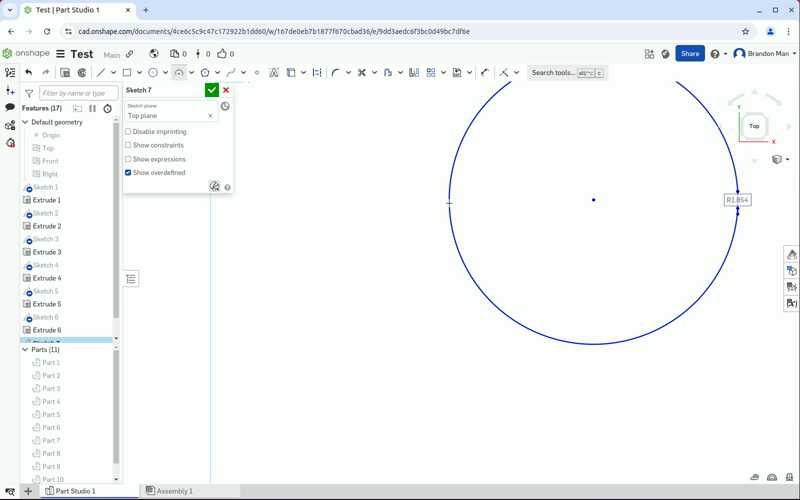
scroll(-6)
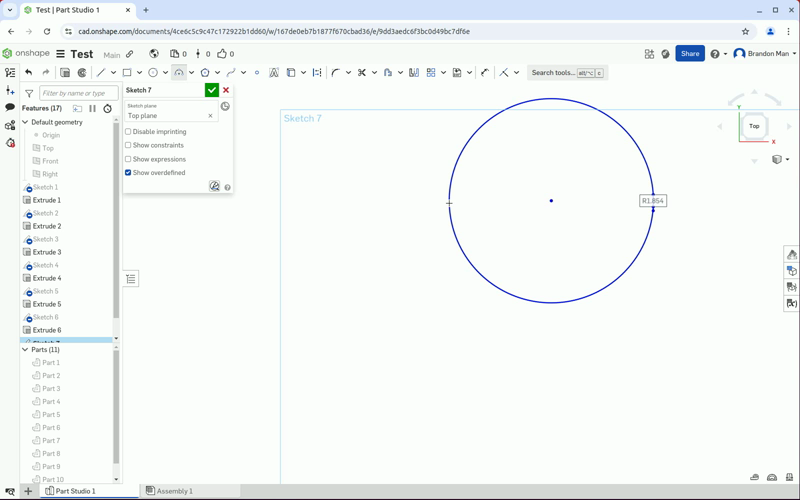
scroll(-6)
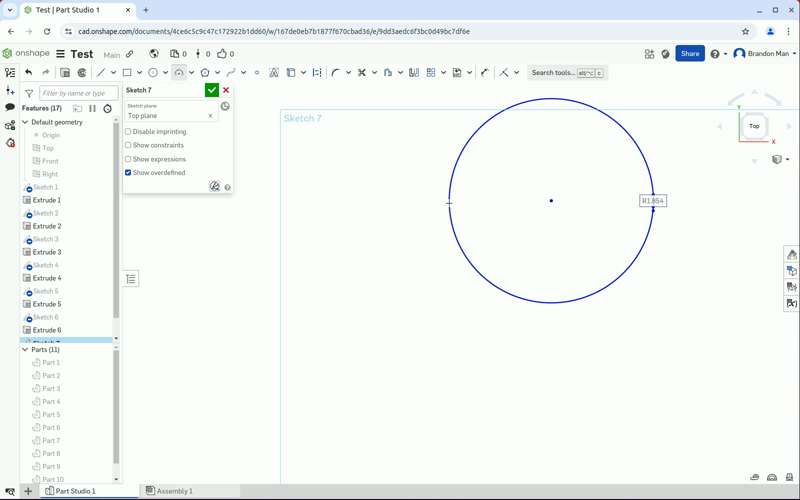
scroll(-6)
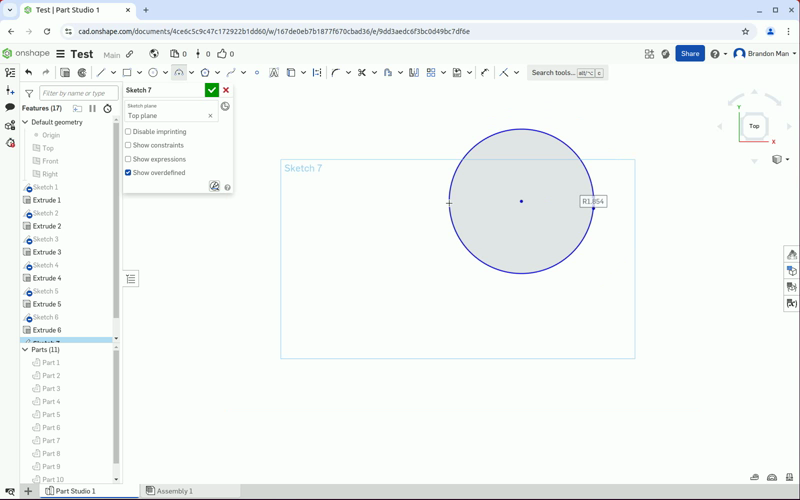
scroll(-6)
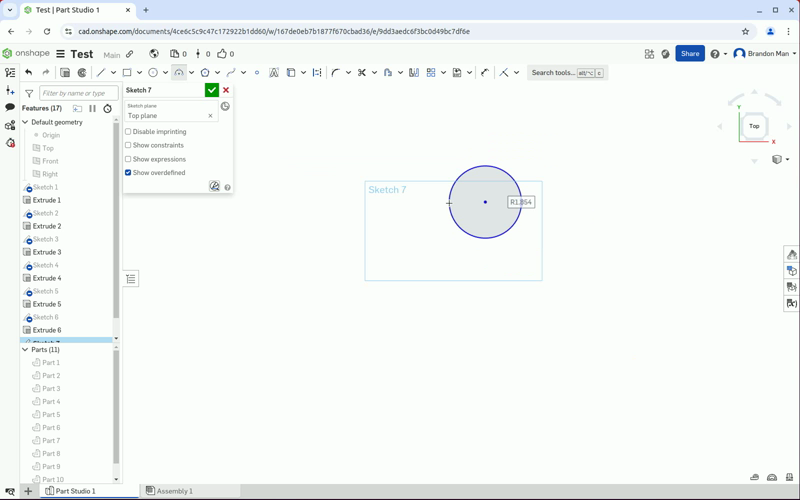
scroll(-6)
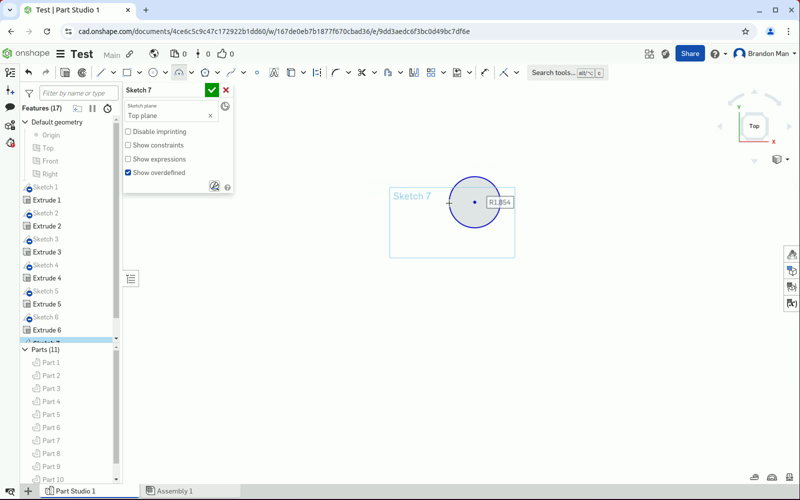
scroll(-6)
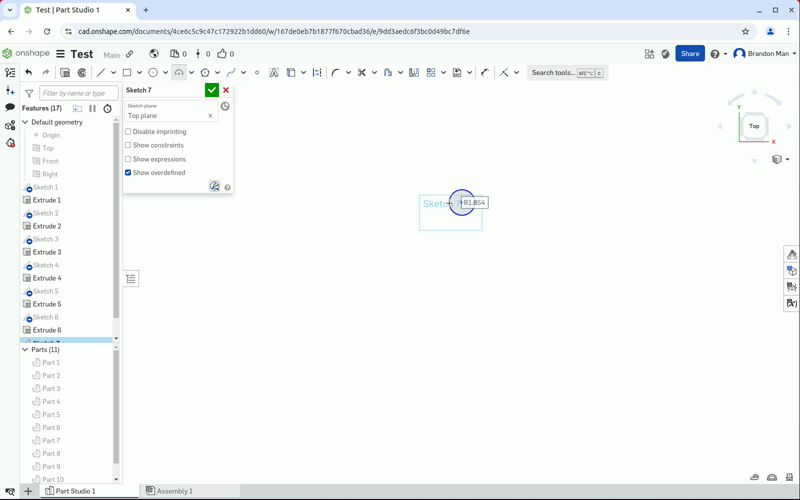
key_up(shift)
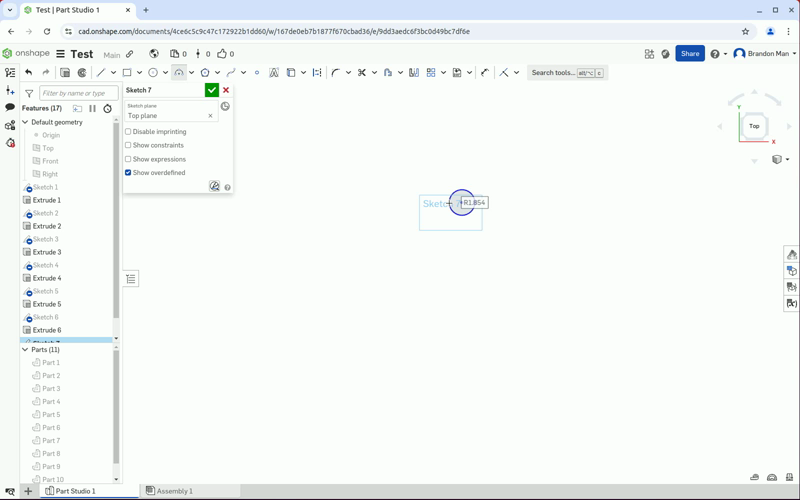
key(esc)
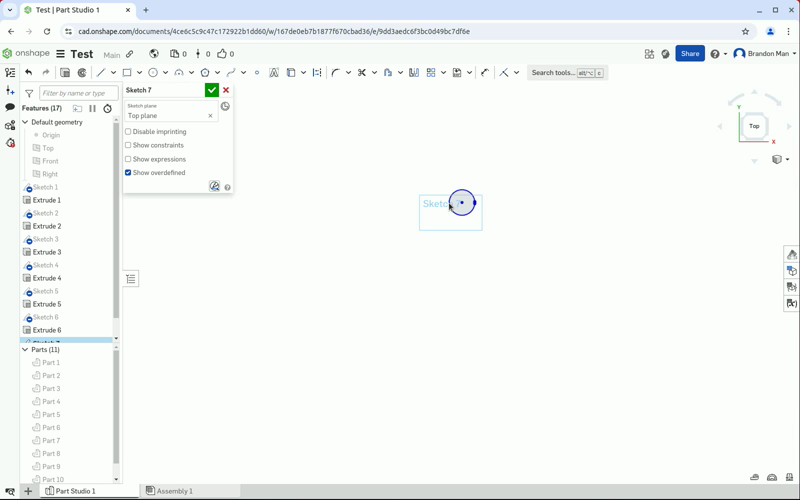
key(c)
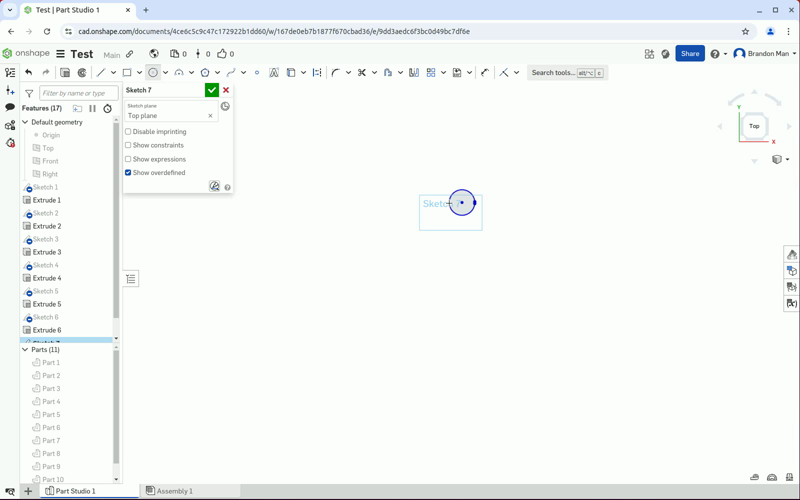
key_down(shift)
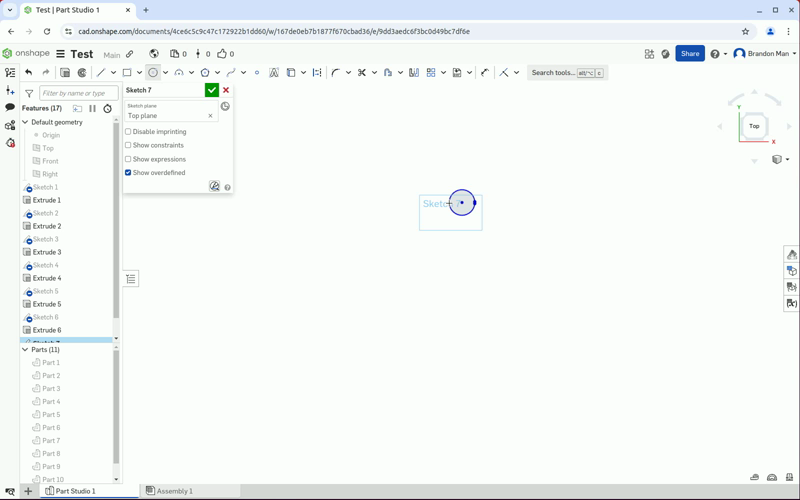
mouse_move(459, 204)
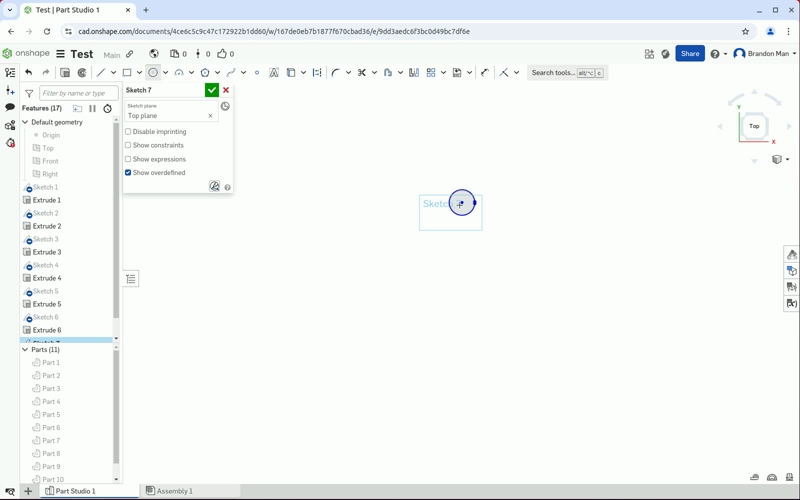
scroll(6)
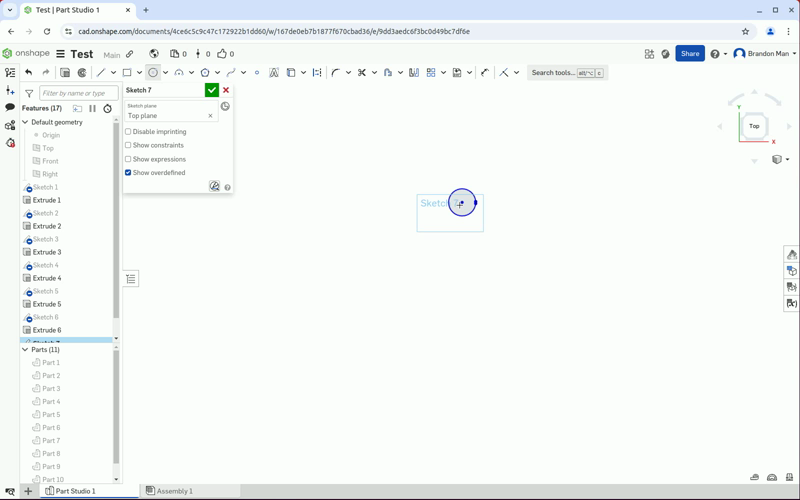
scroll(6)
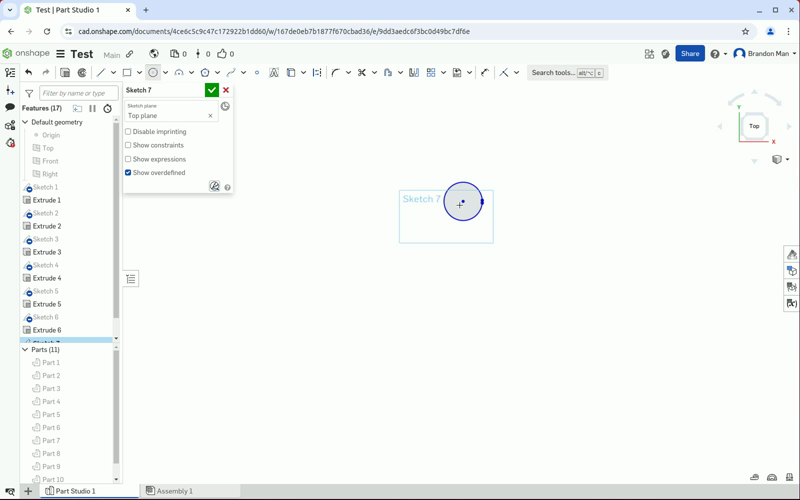
scroll(6)
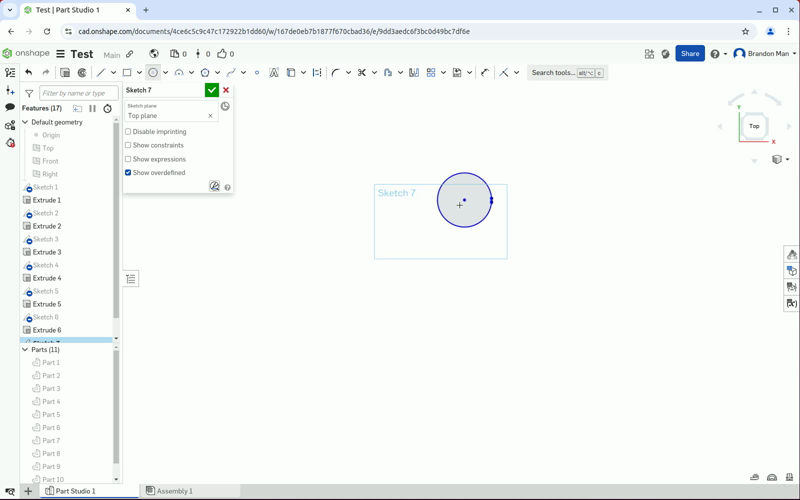
scroll(6)
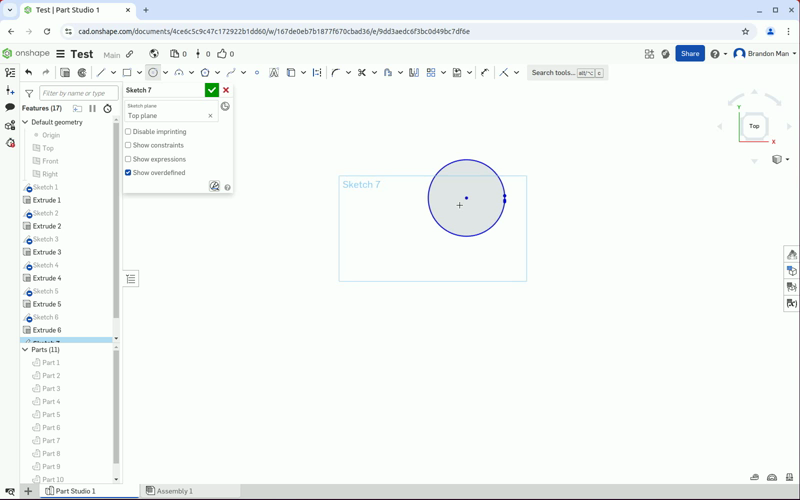
scroll(6)
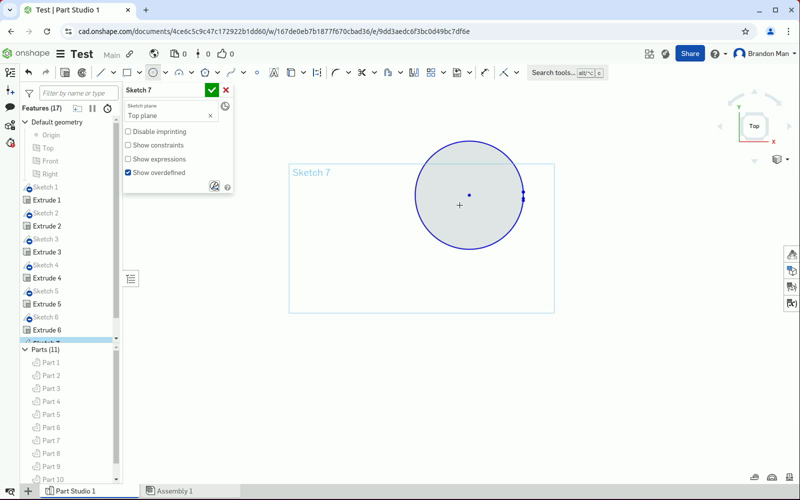
scroll(6)
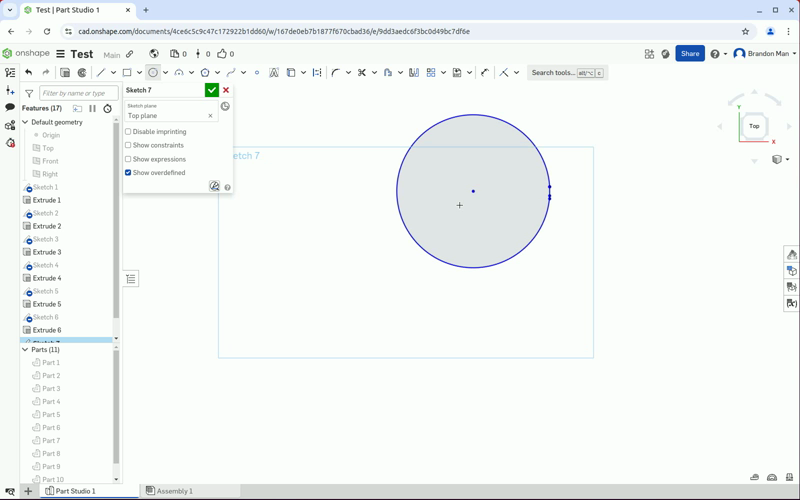
scroll(6)
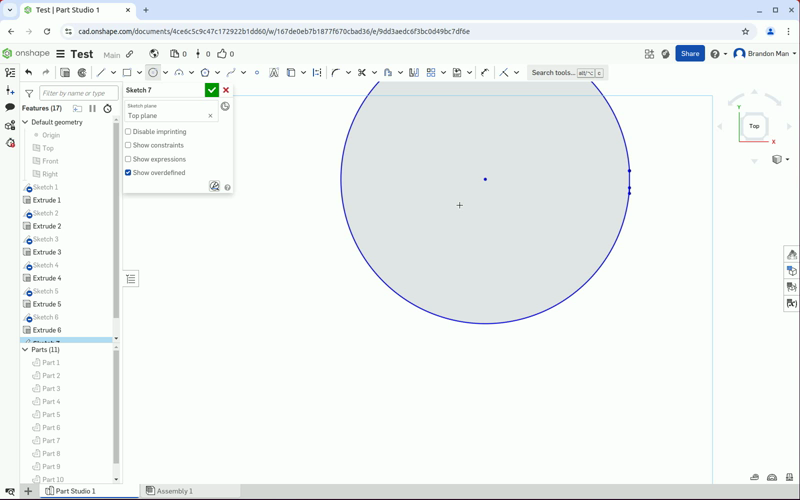
click(459, 204)
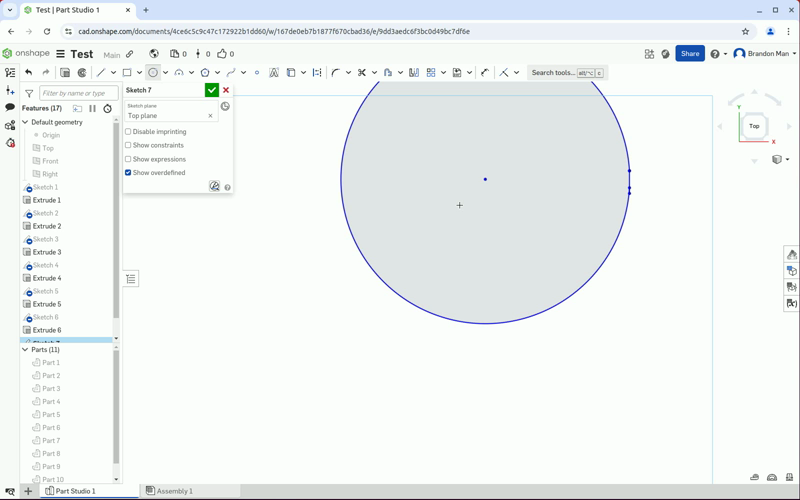
scroll(-6)
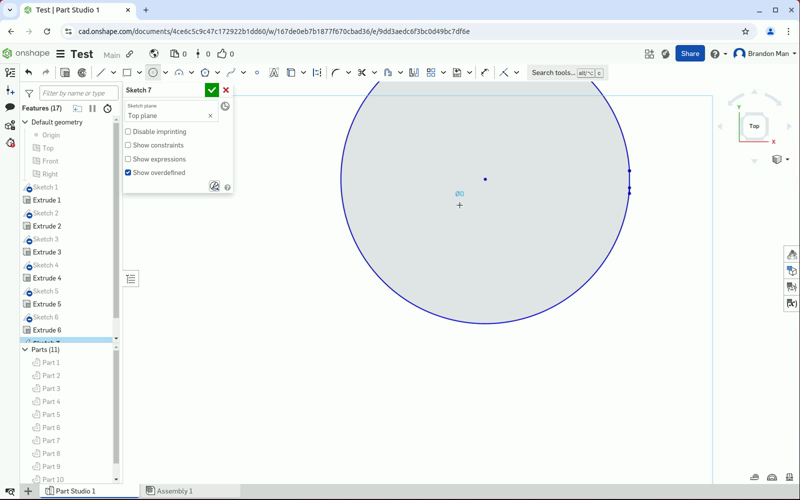
scroll(-6)
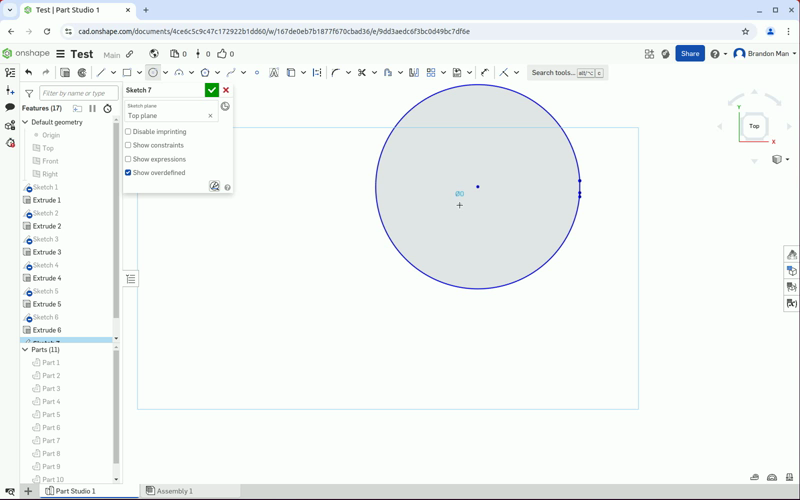
scroll(-6)
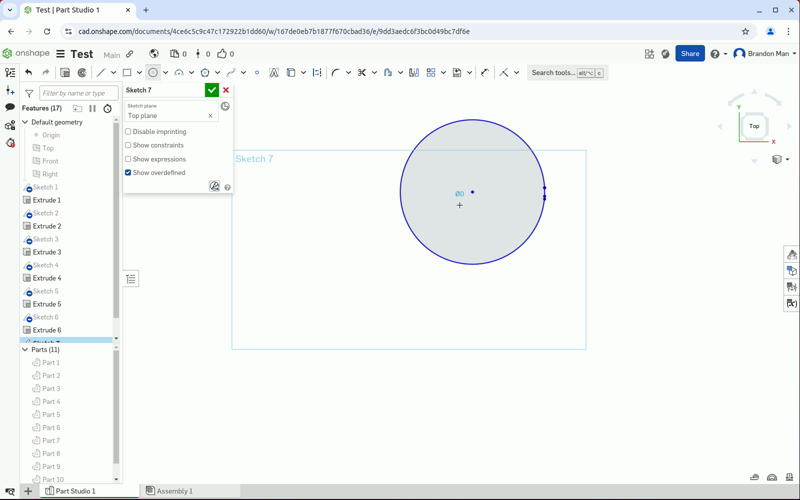
scroll(-6)
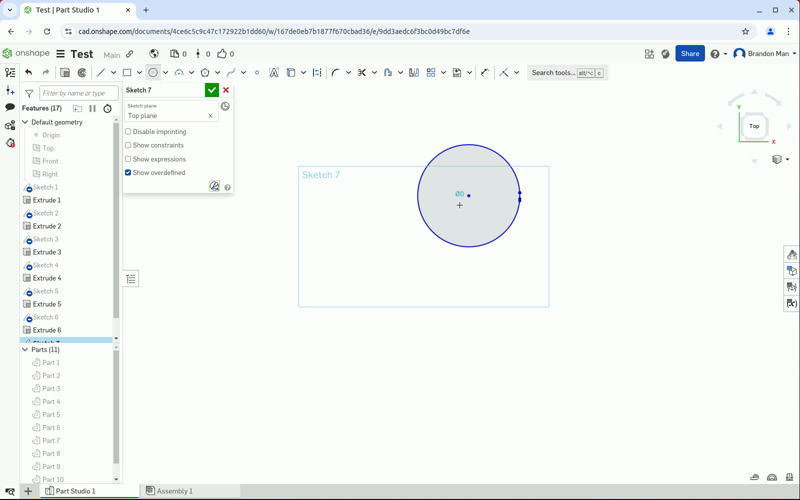
scroll(-6)
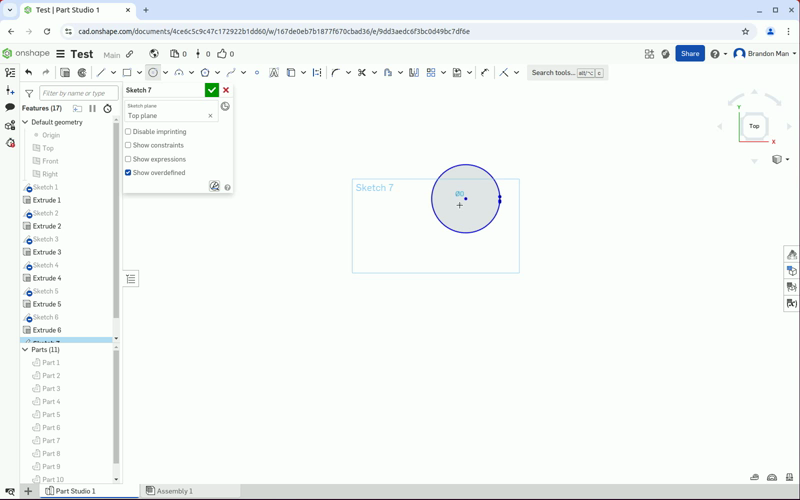
scroll(-6)
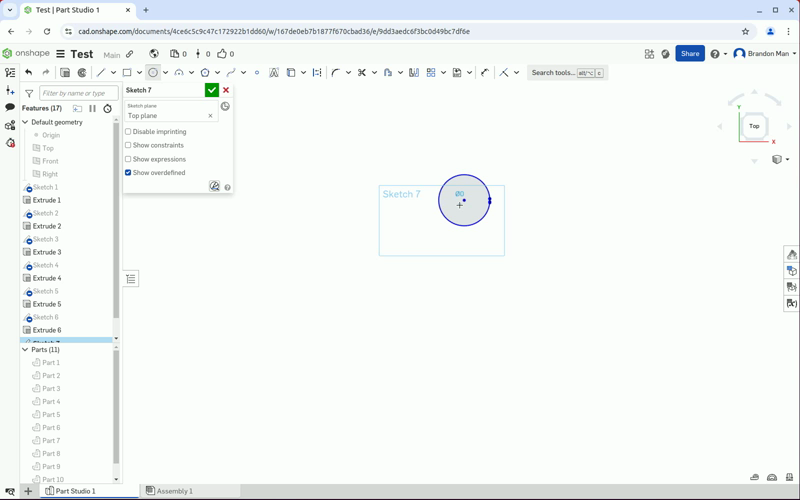
scroll(-6)
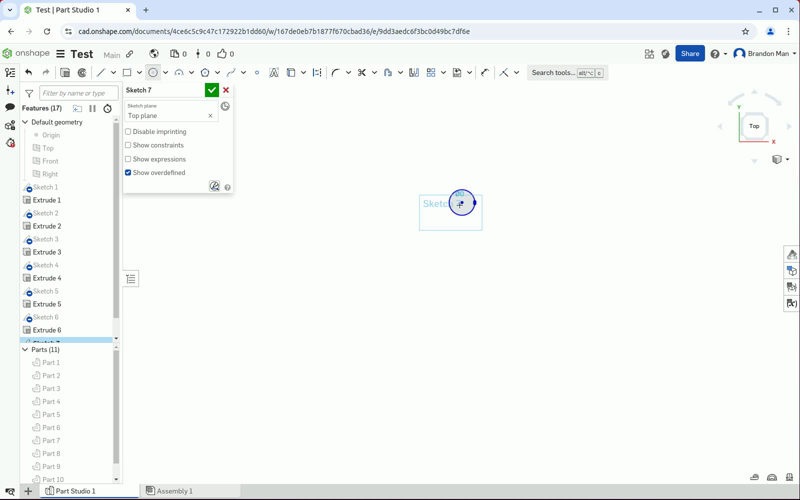
key_up(shift)
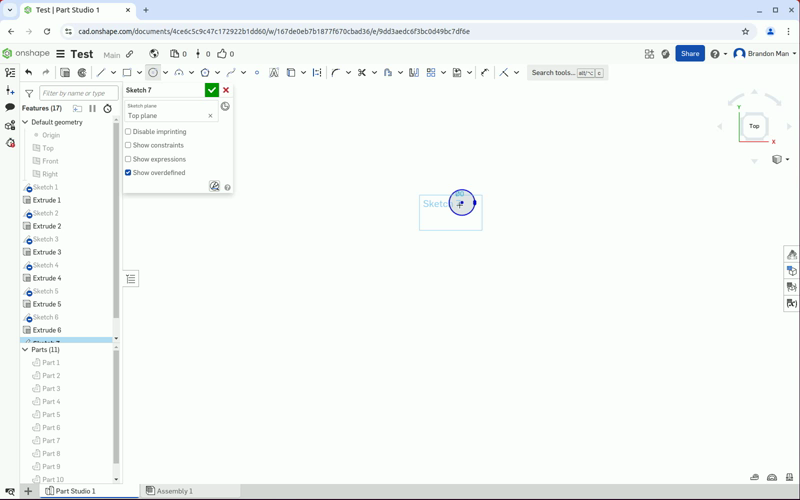
mouse_move(464, 204)
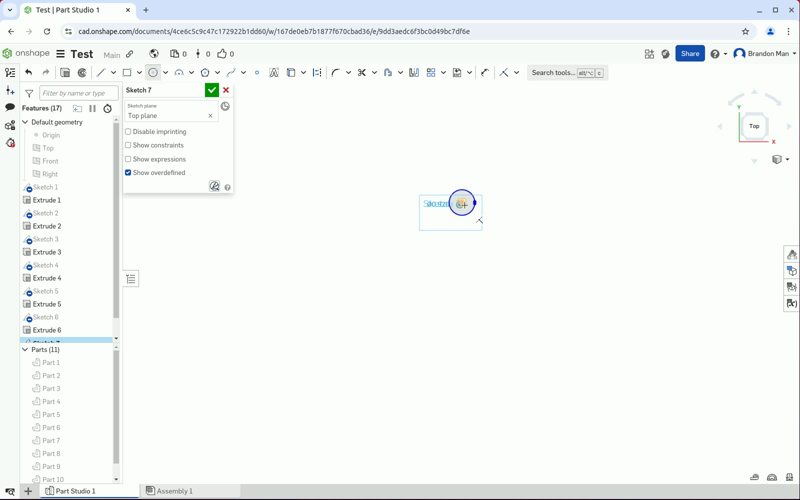
scroll(6)
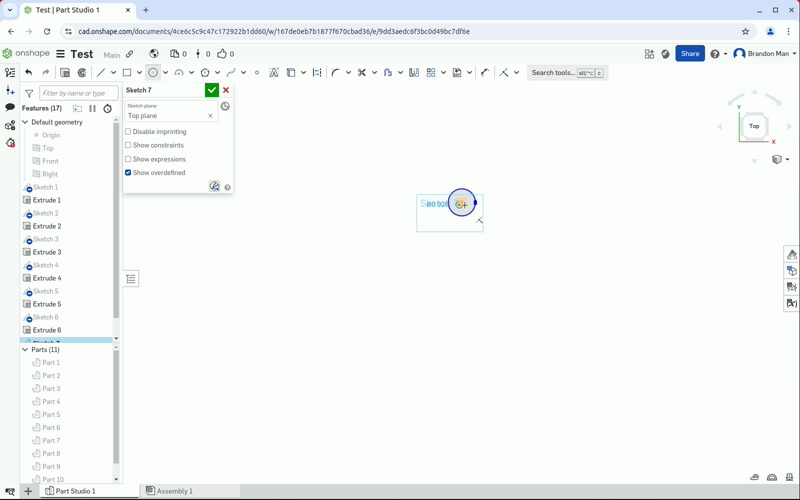
scroll(6)
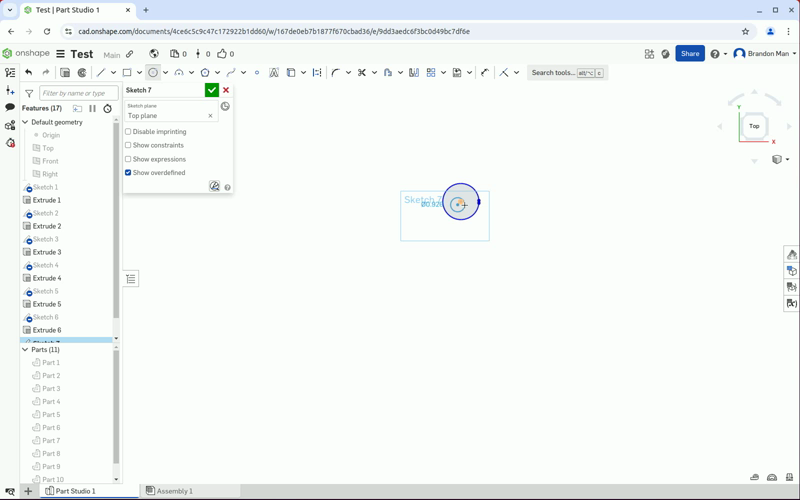
scroll(6)
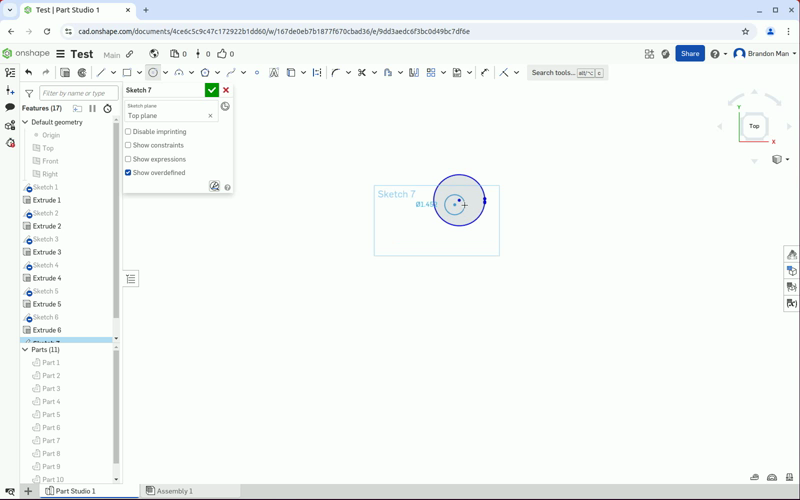
scroll(6)
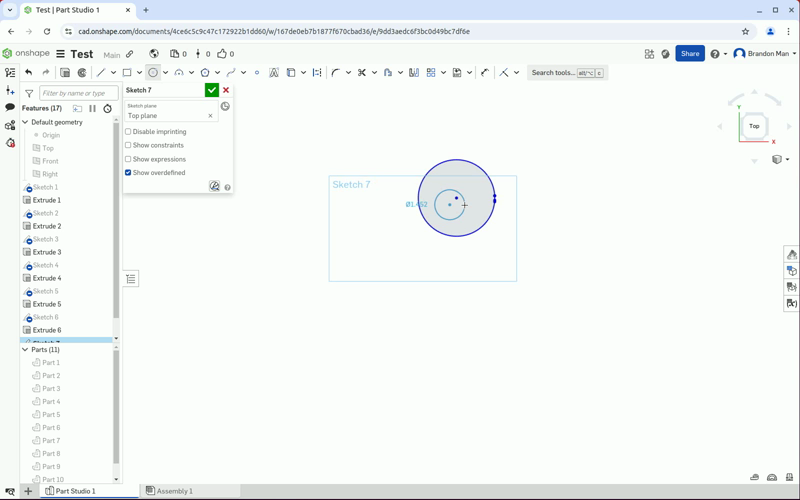
scroll(6)
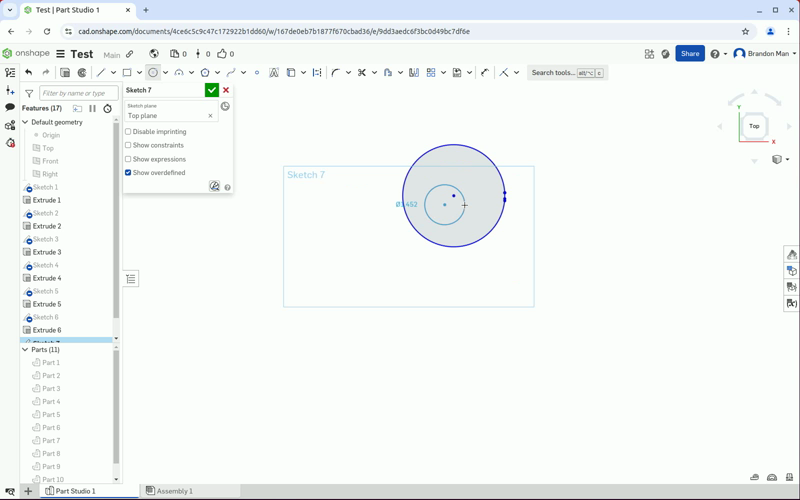
scroll(6)
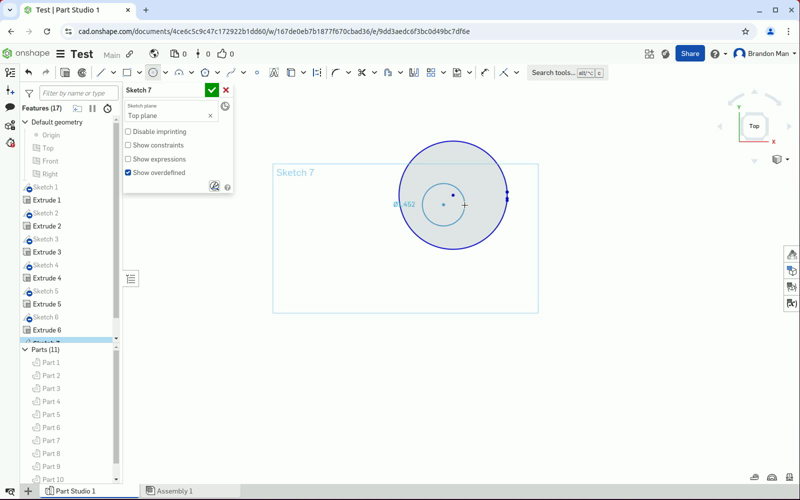
scroll(6)
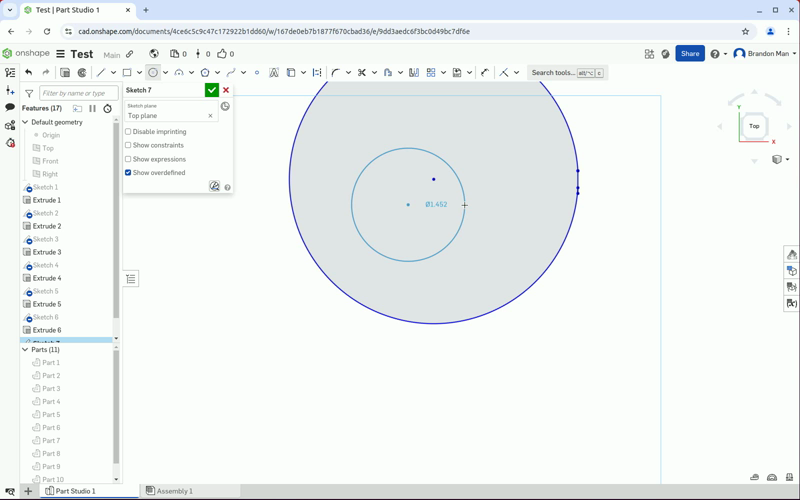
click(464, 204)
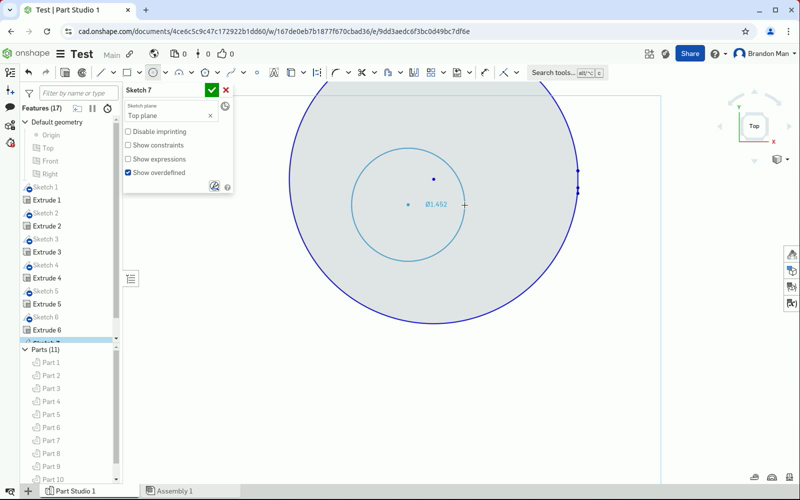
scroll(-6)
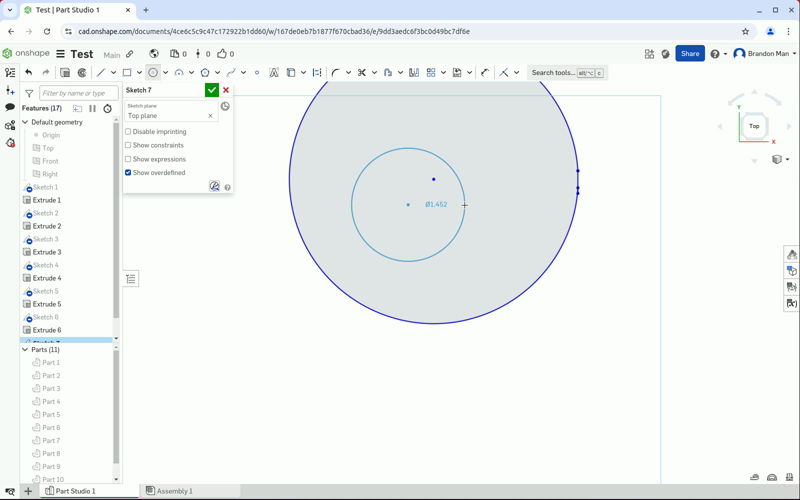
scroll(-6)
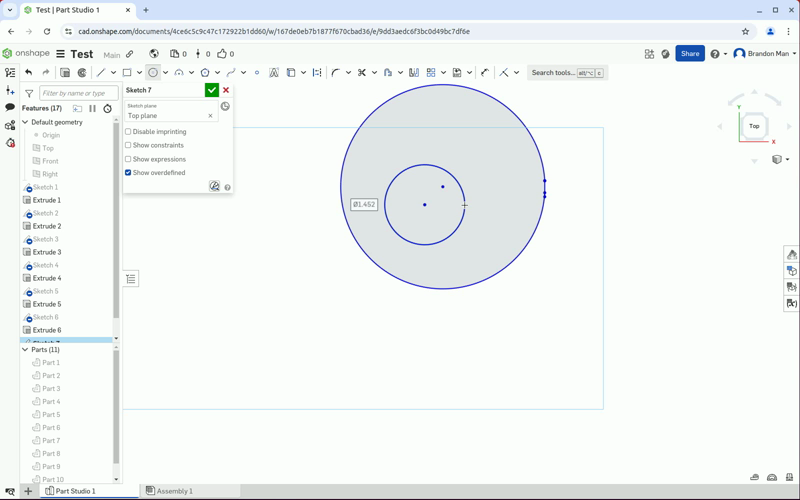
scroll(-6)
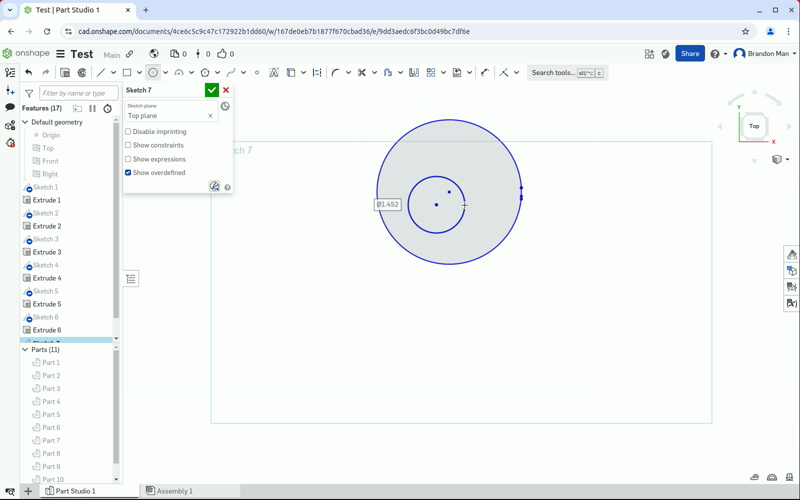
scroll(-6)
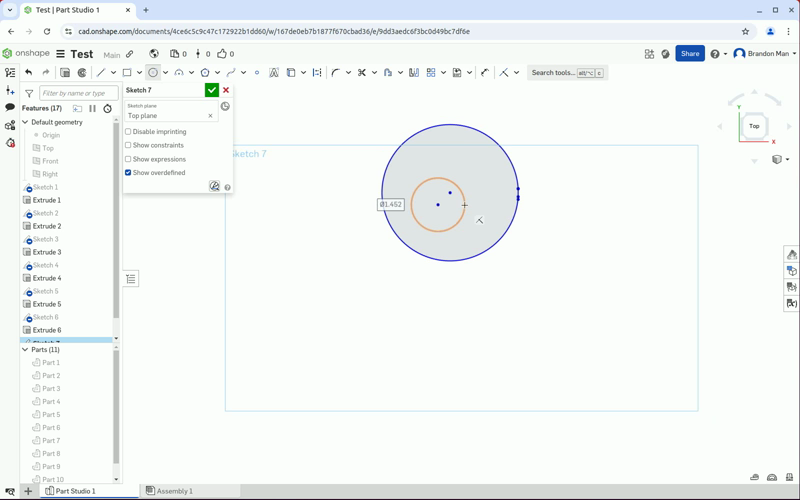
scroll(-6)
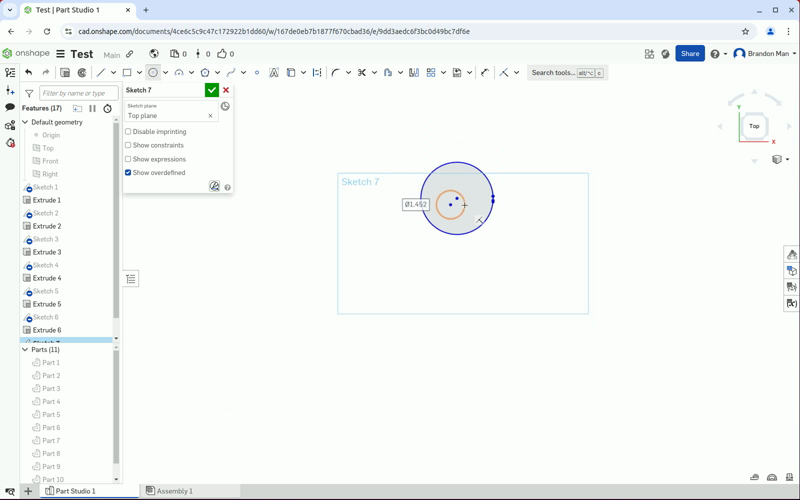
scroll(-6)
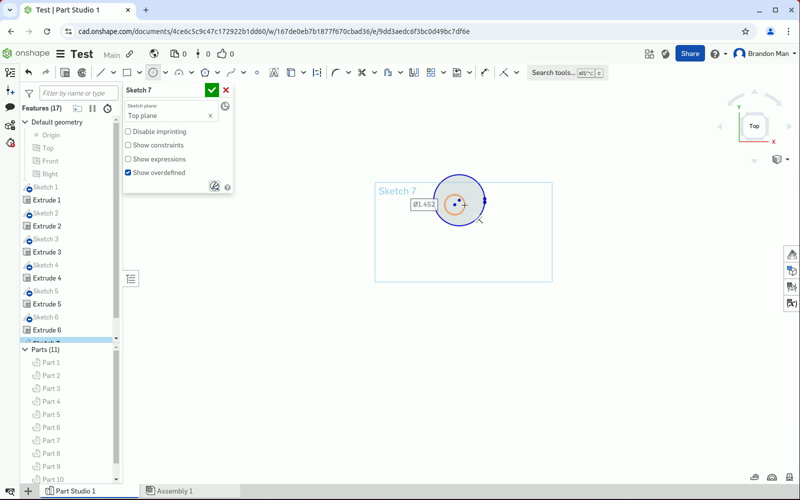
scroll(-6)
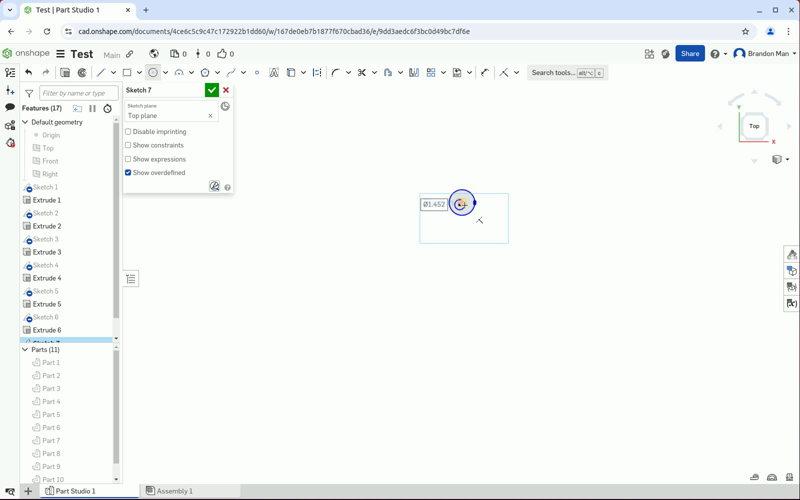
key(esc)
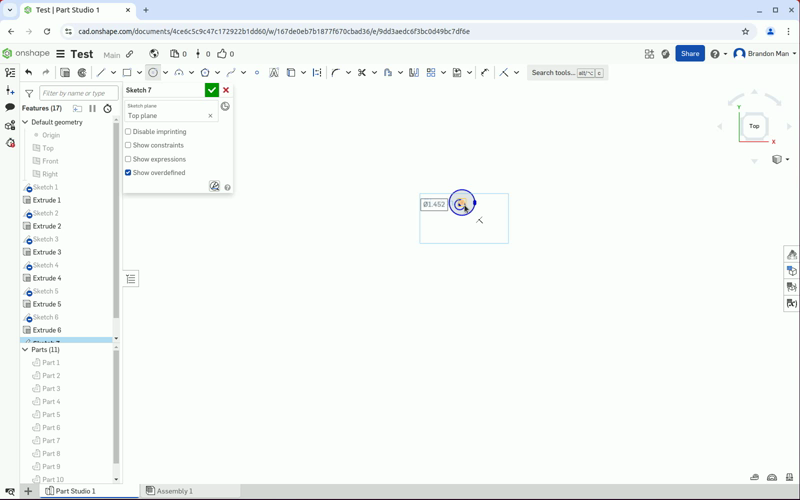
mouse_move(456, 208)
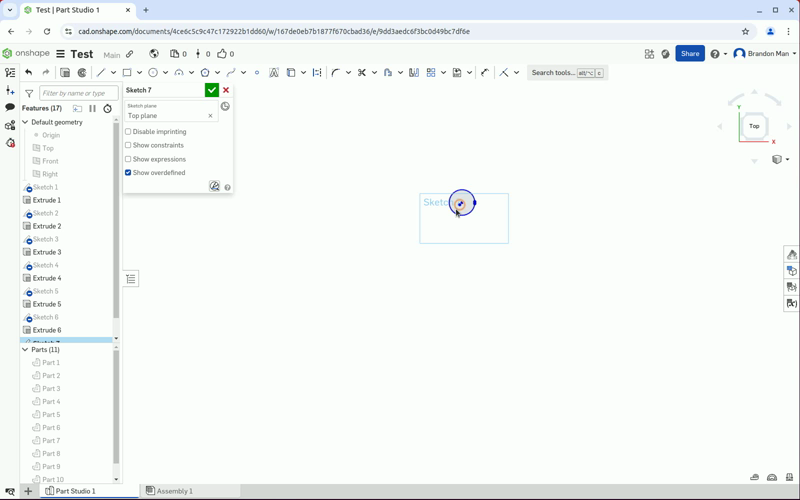
scroll(6)
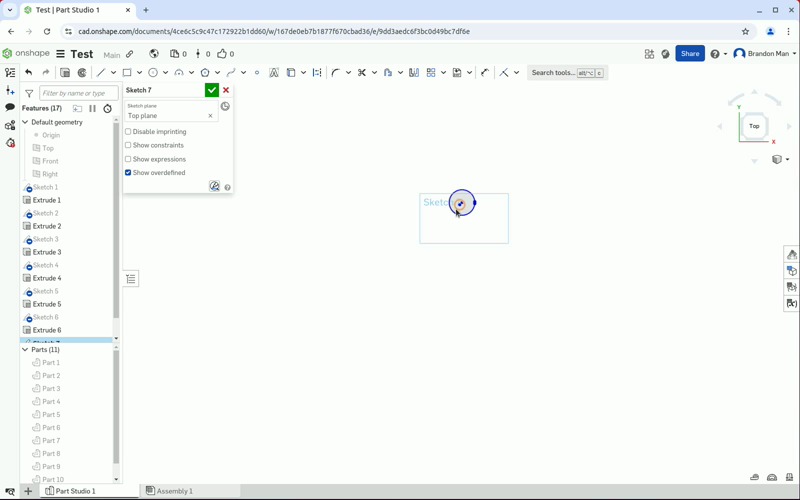
scroll(6)
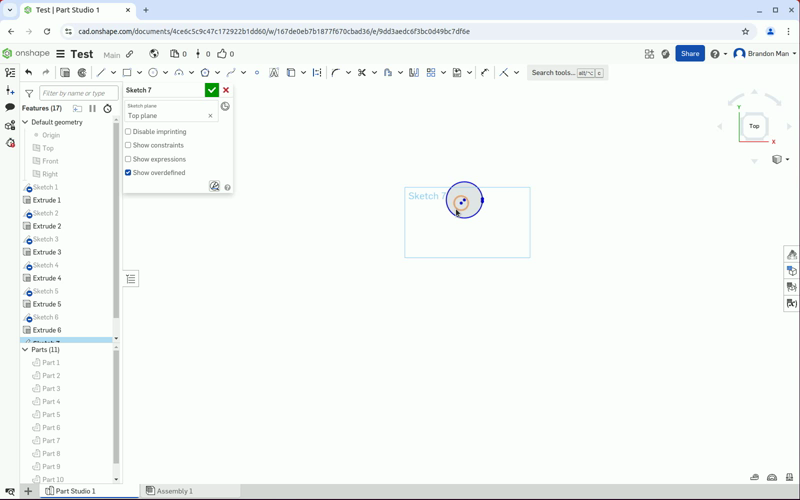
scroll(6)
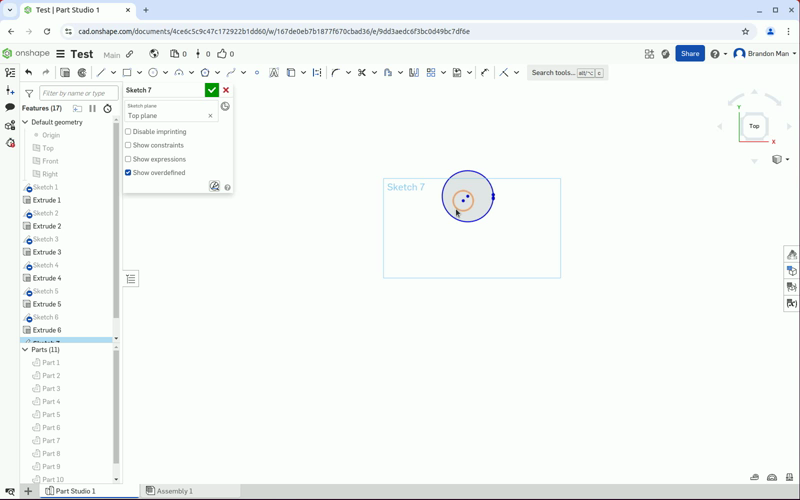
scroll(6)
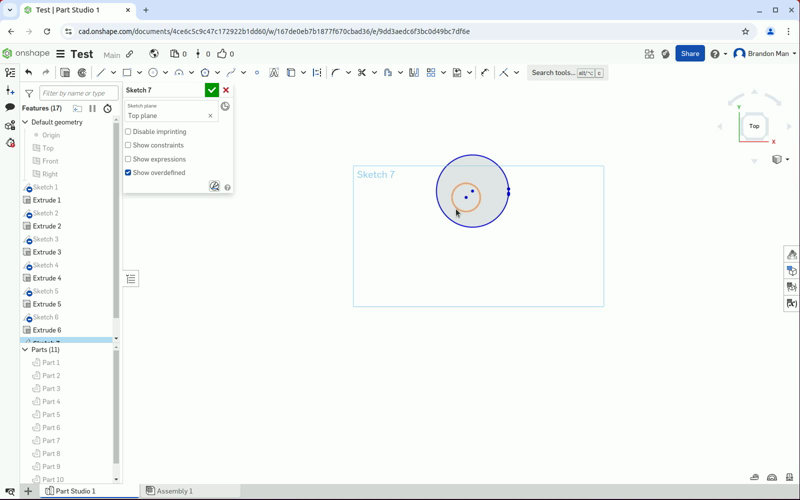
scroll(6)
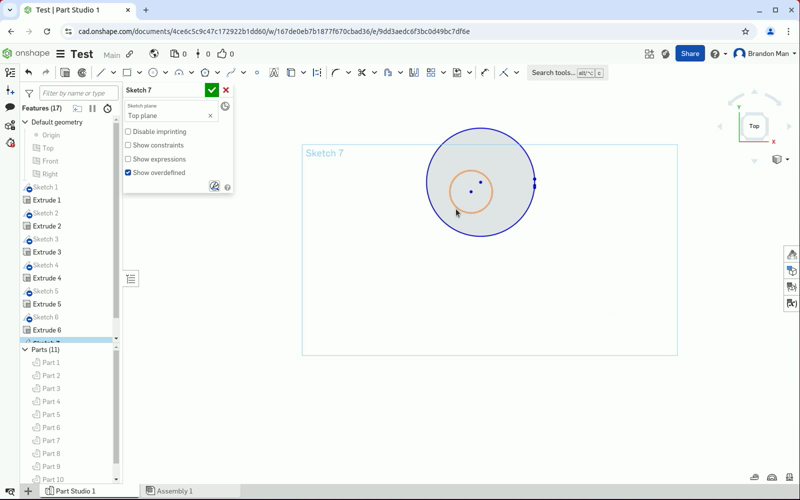
scroll(6)
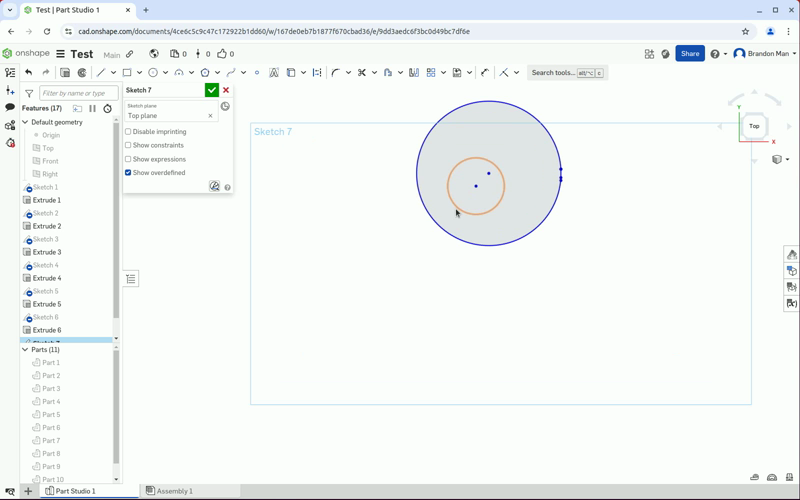
scroll(6)
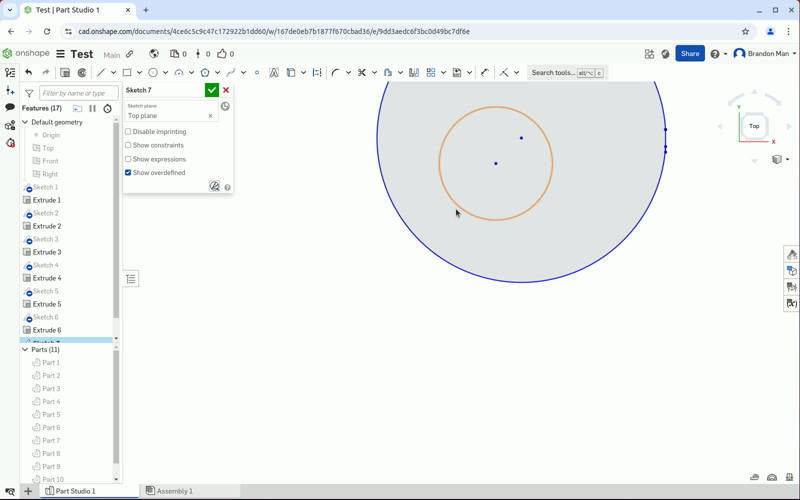
click(456, 208)
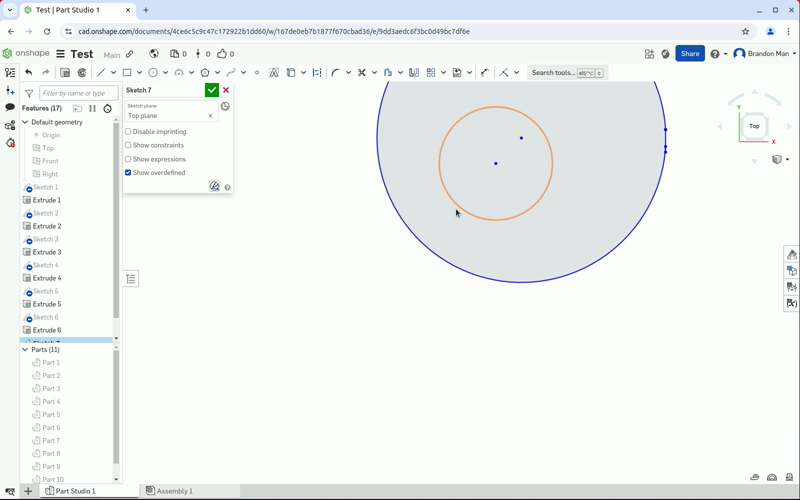
scroll(-6)
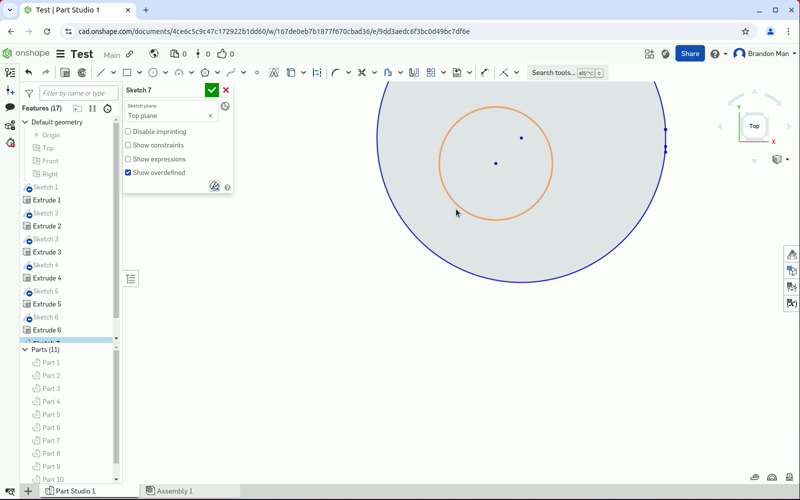
scroll(-6)
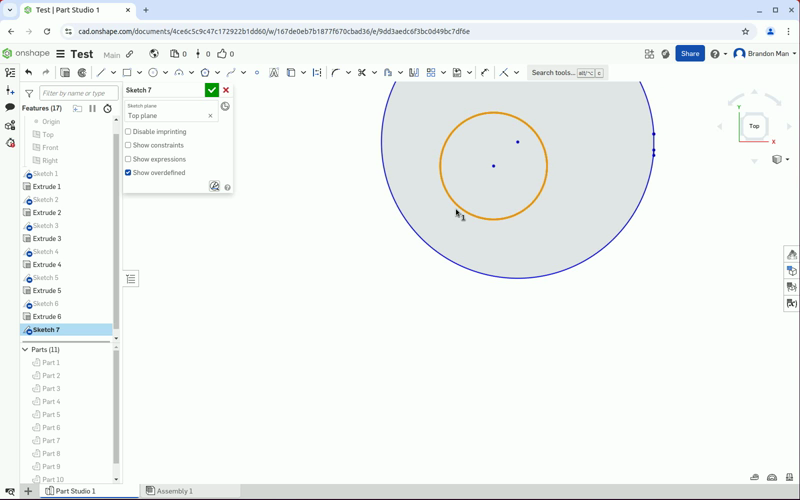
scroll(-6)
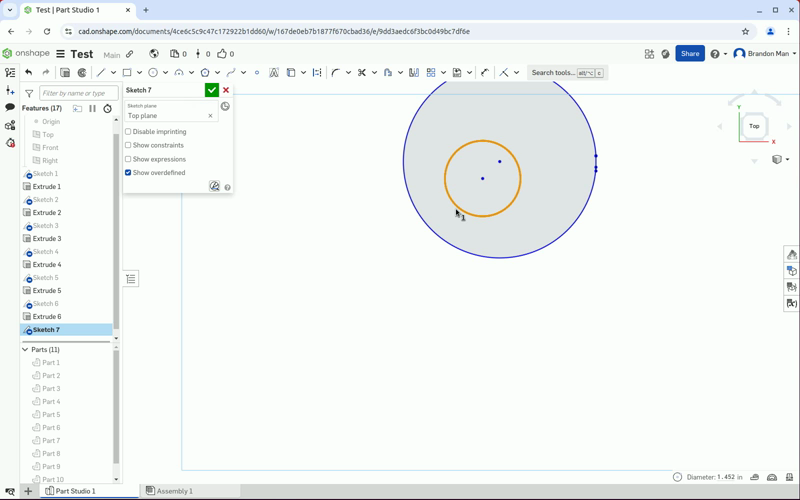
scroll(-6)
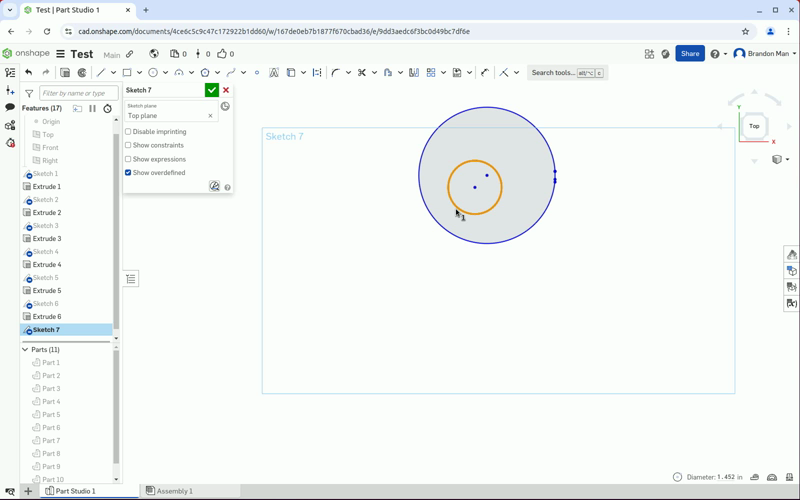
scroll(-6)
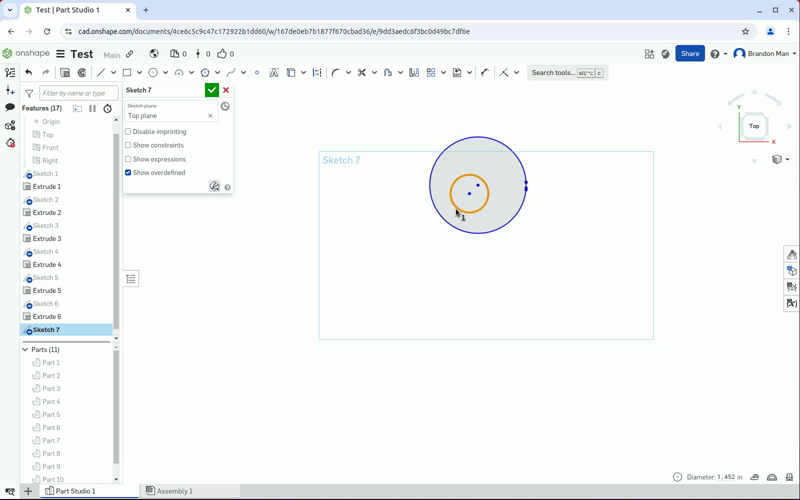
scroll(-6)
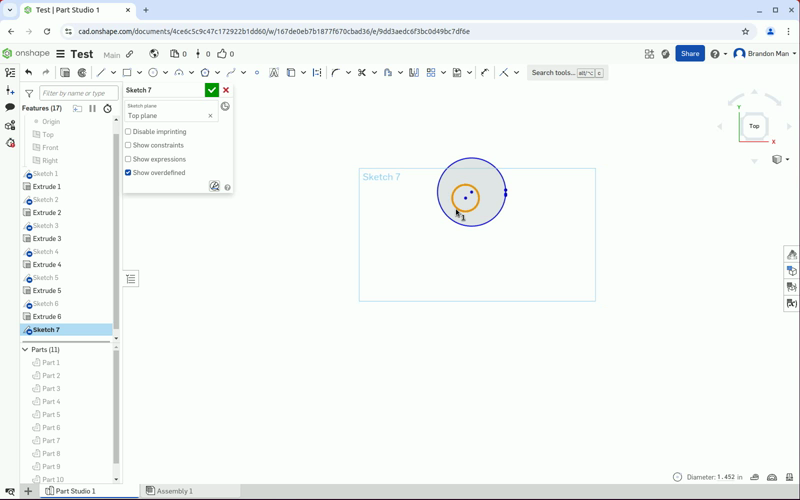
scroll(-6)
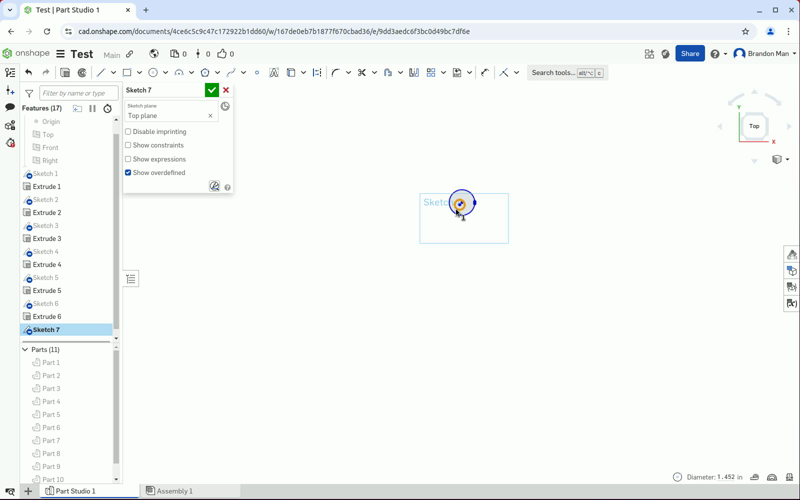
mouse_move(69, 352)
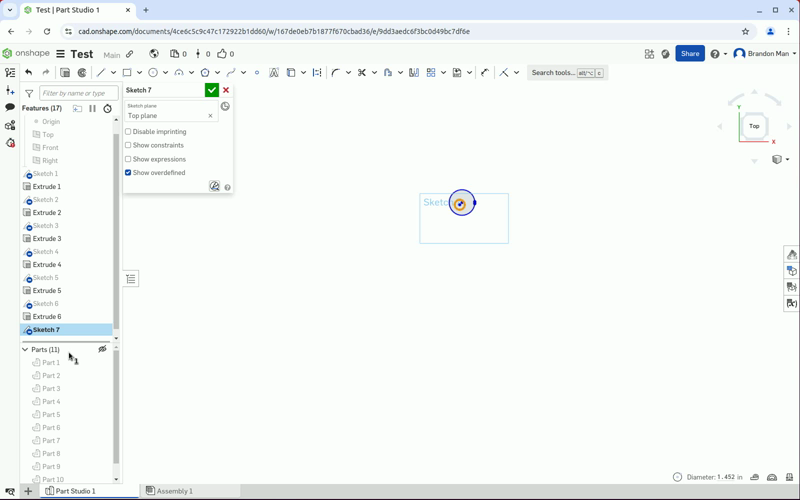
key(shift+y)
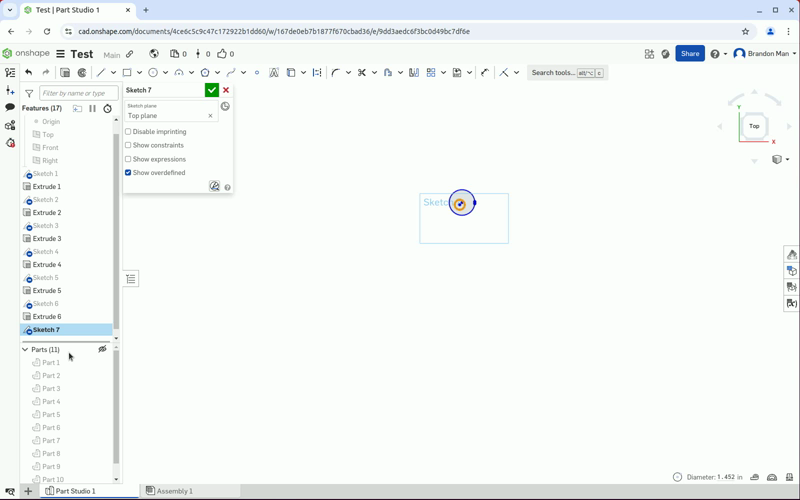
key(shift+e)
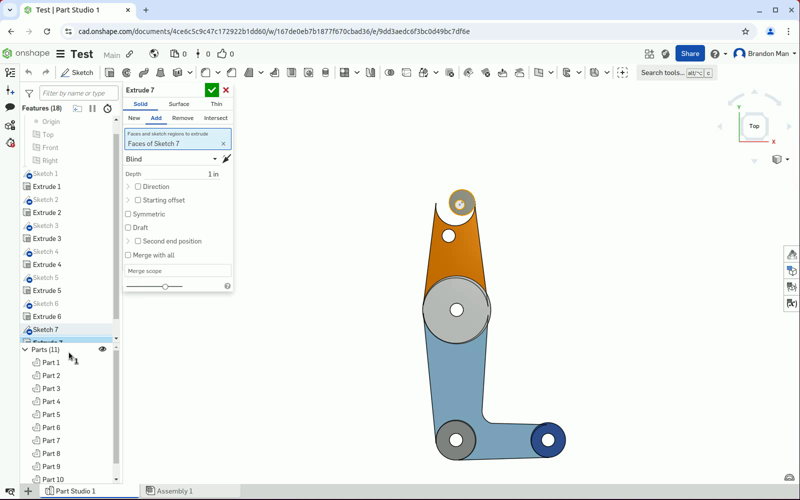
mouse_move(143, 106)
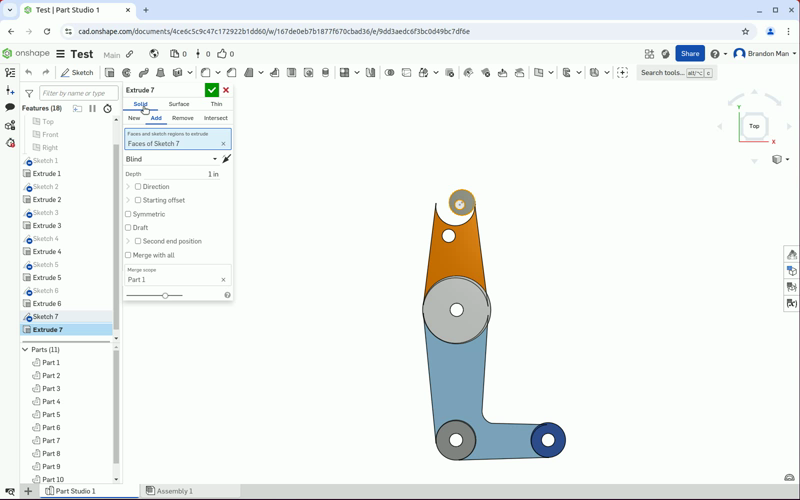
click(143, 106)
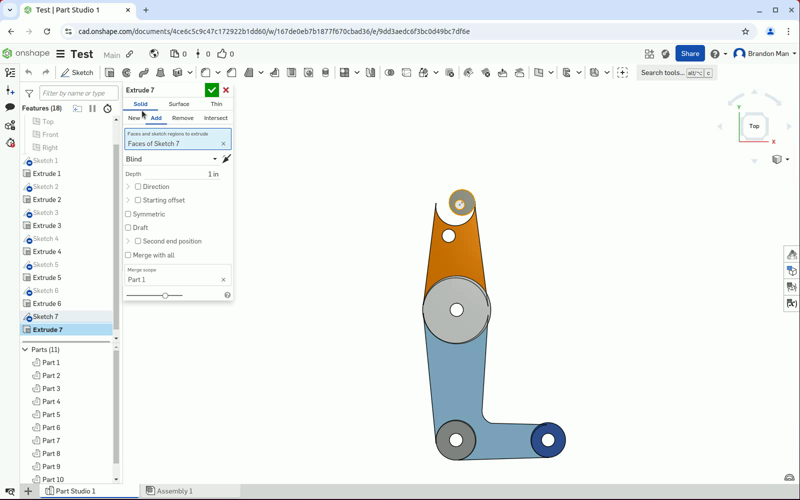
mouse_move(137, 120)
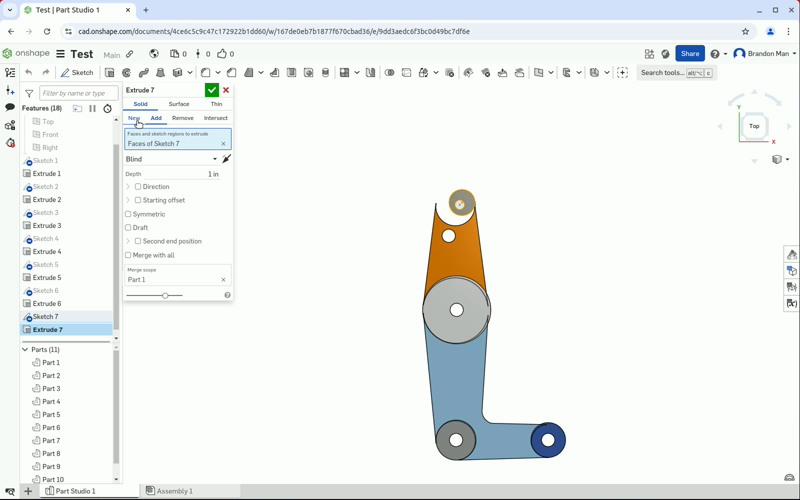
click(137, 120)
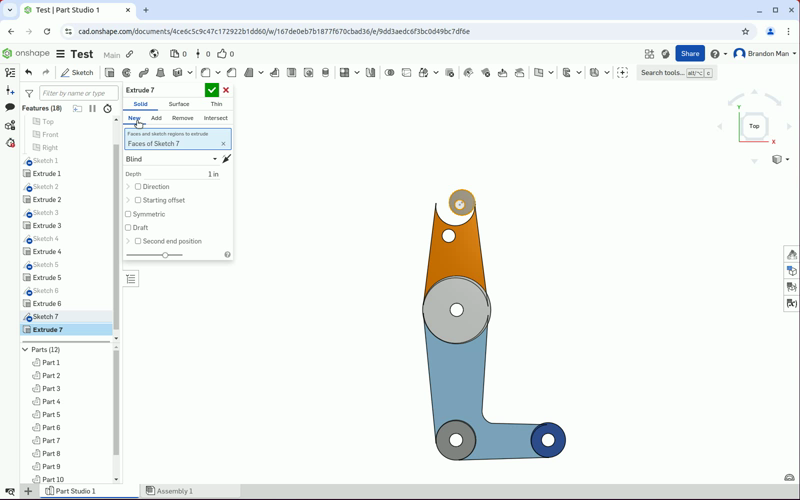
key(tab, 4)
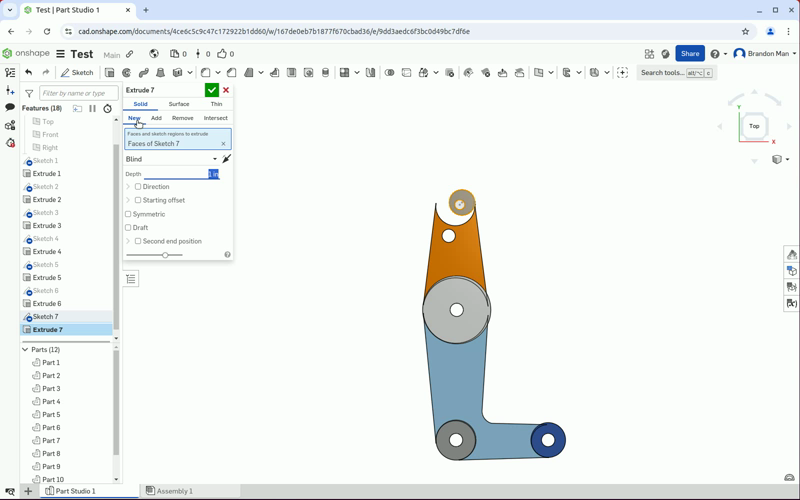
text(7.943)
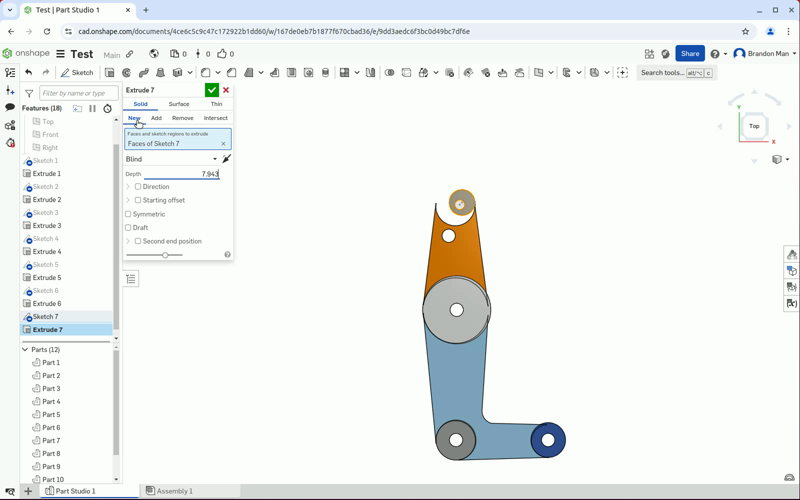
key(enter)
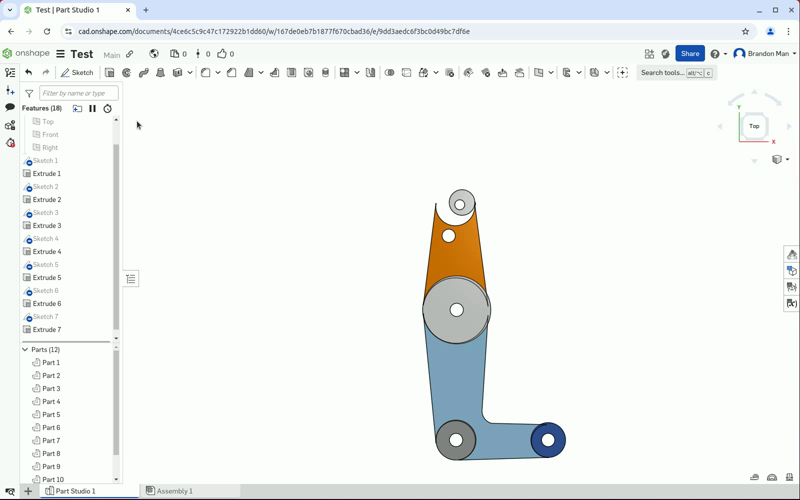
key(shift+h)
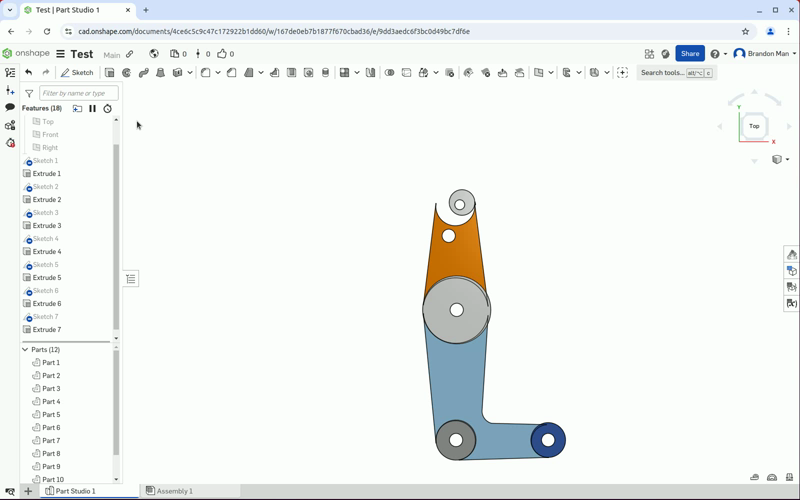
key(shift+h)
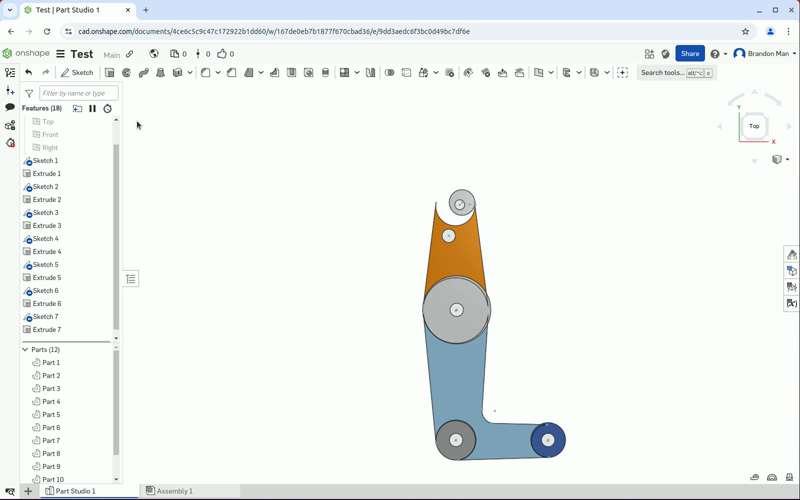
key(shift+7)
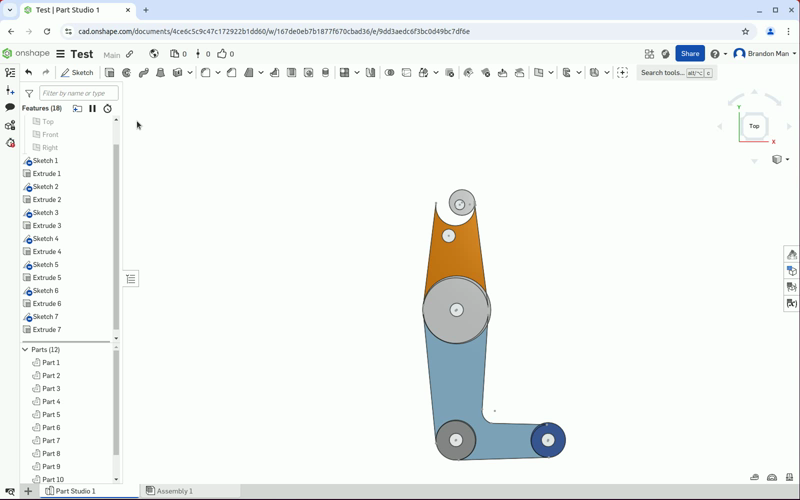
key(up, 3)
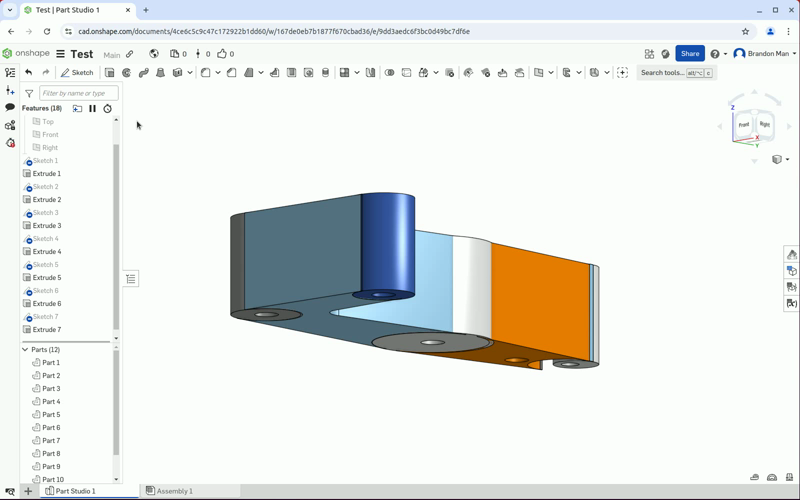
key(left, 3)
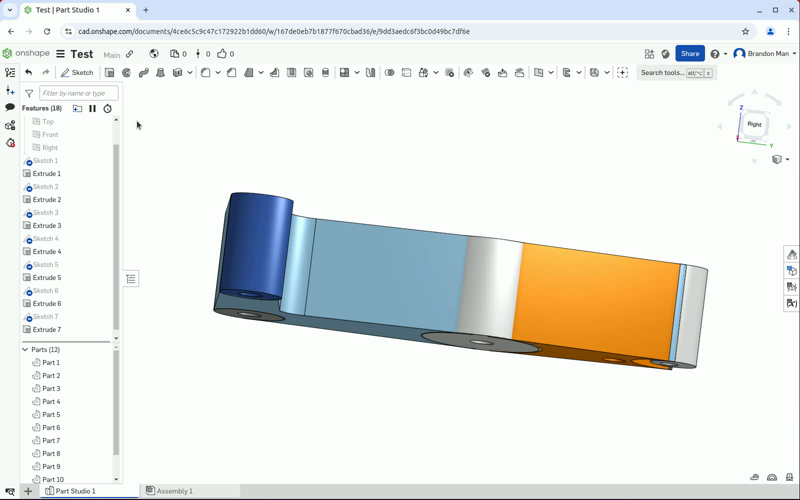
key(right, 3)
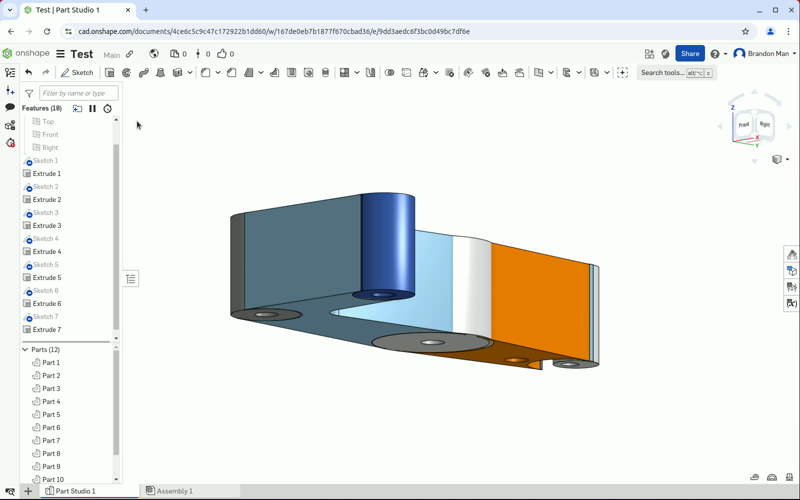
key(down, 3)
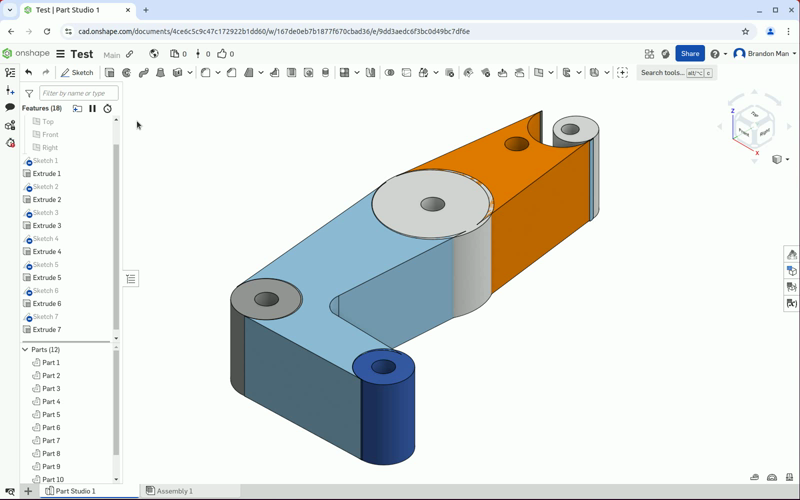
mouse_move(69, 163)
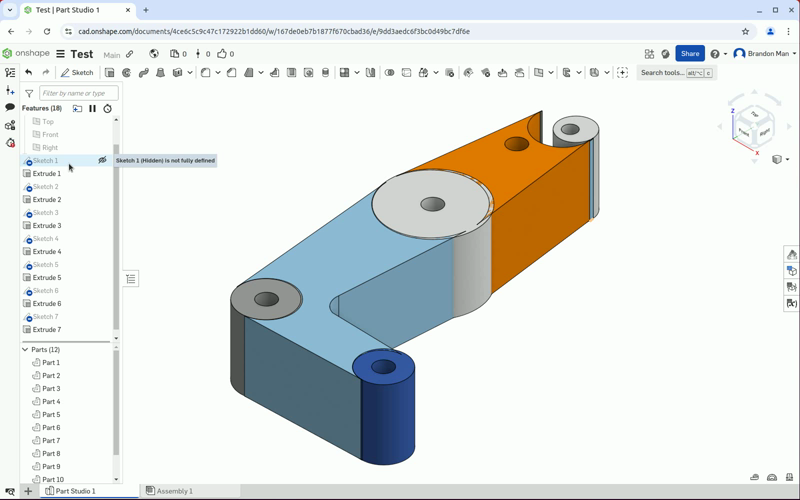
click(69, 163)